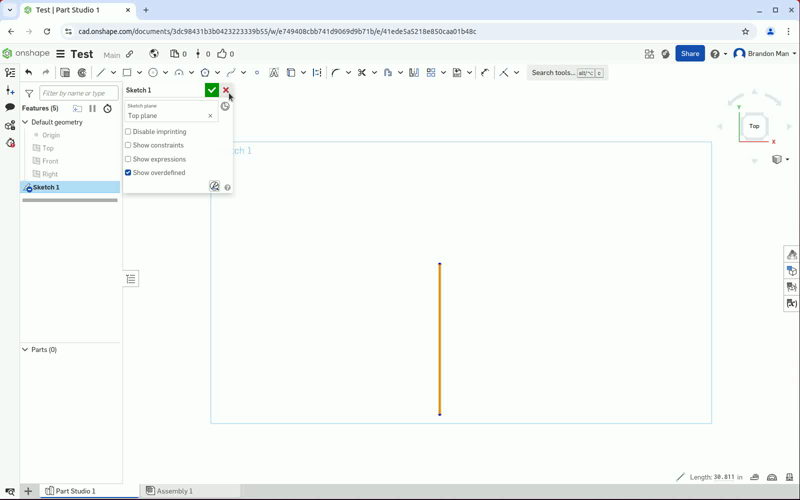
key(shift+h)
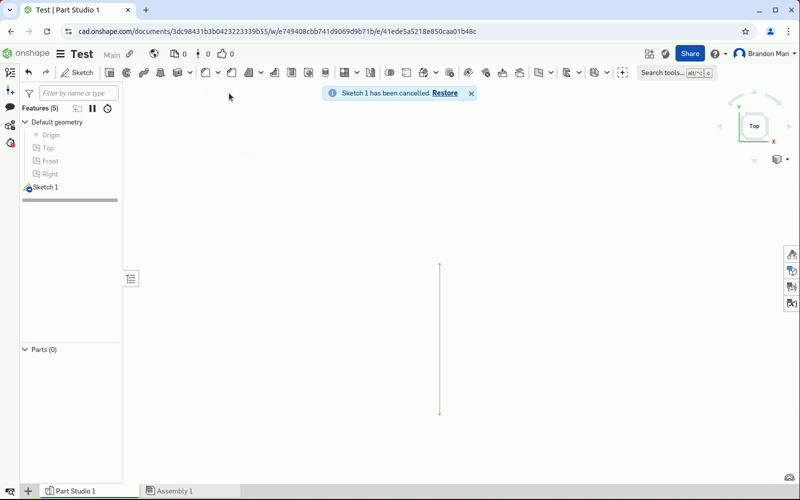
key(shift+s)
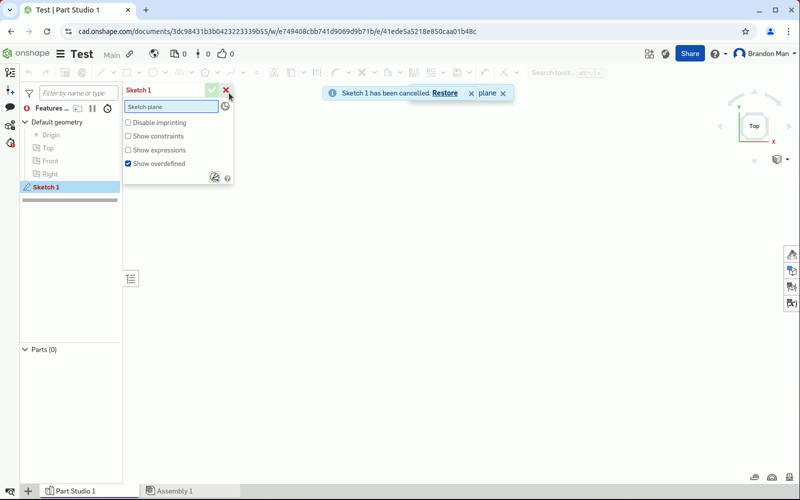
mouse_move(73, 150)
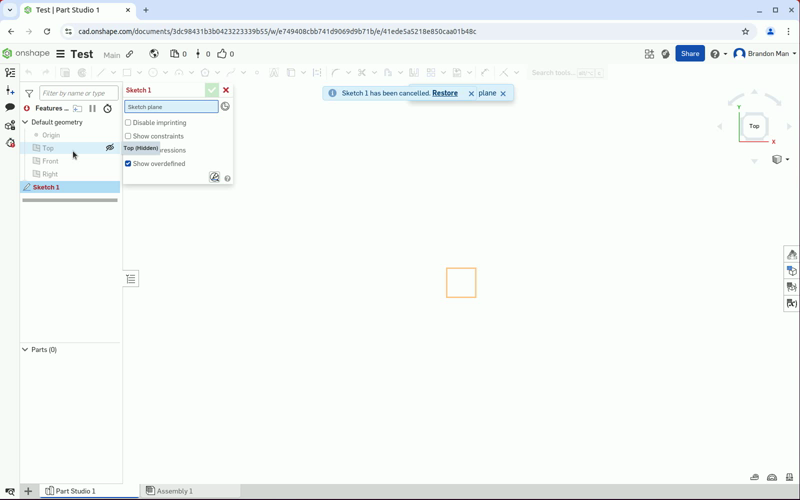
click(73, 150)
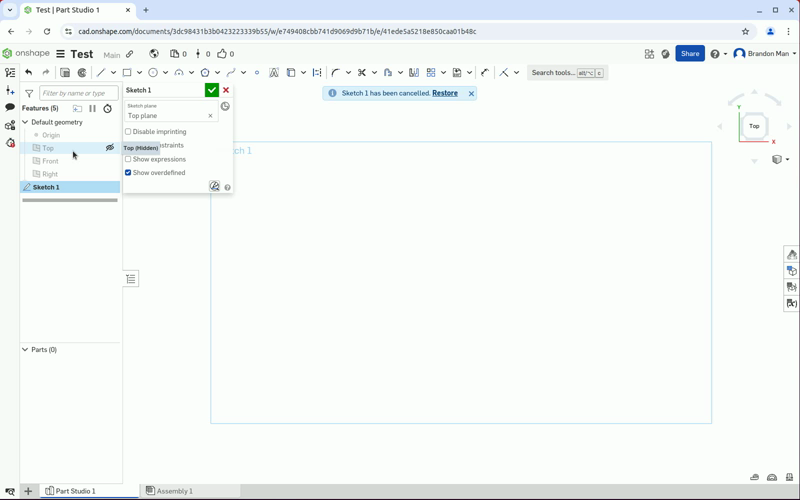
mouse_move(73, 352)
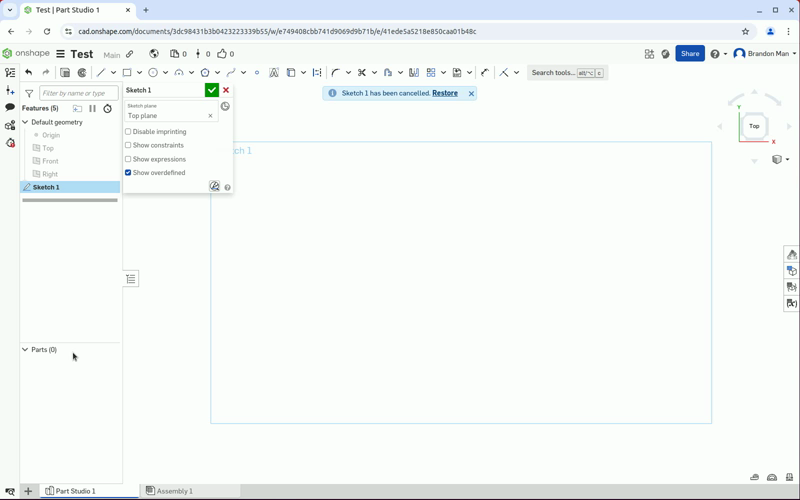
key(y)
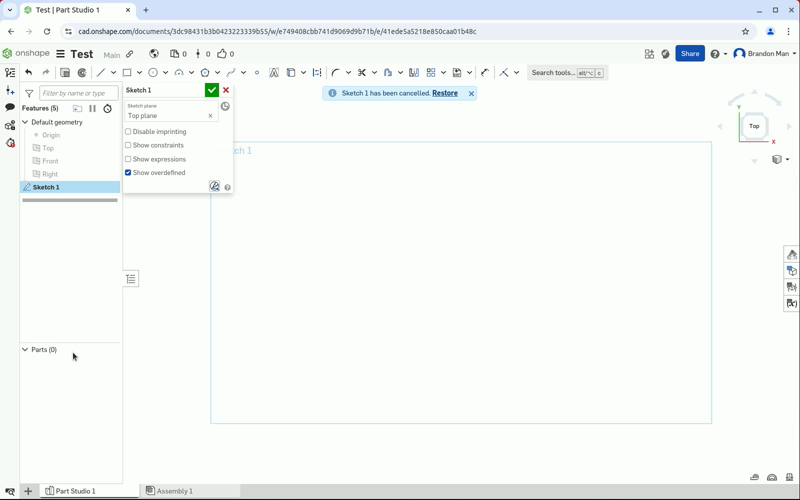
key(l)
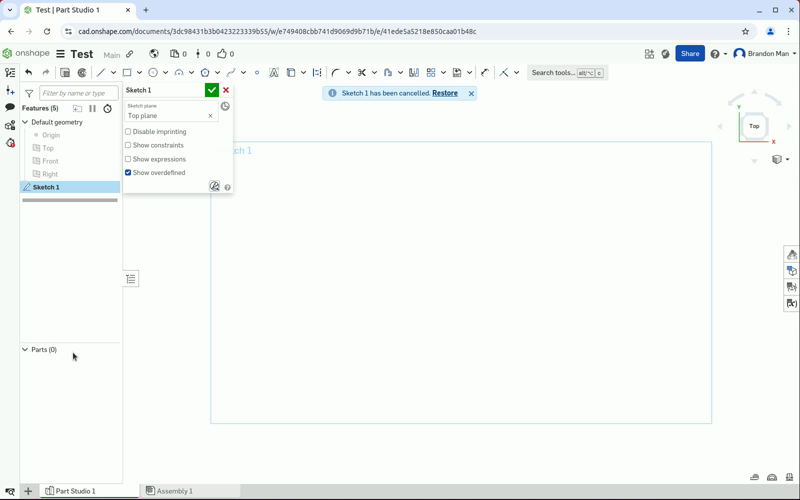
key_down(shift)
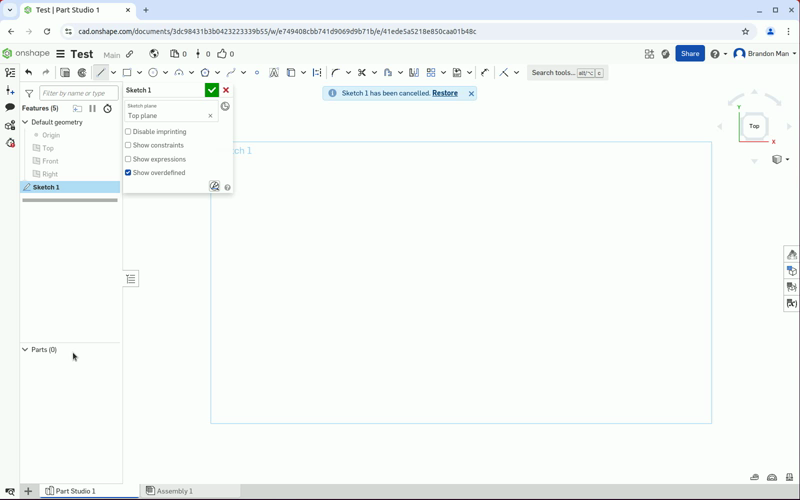
mouse_move(459, 284)
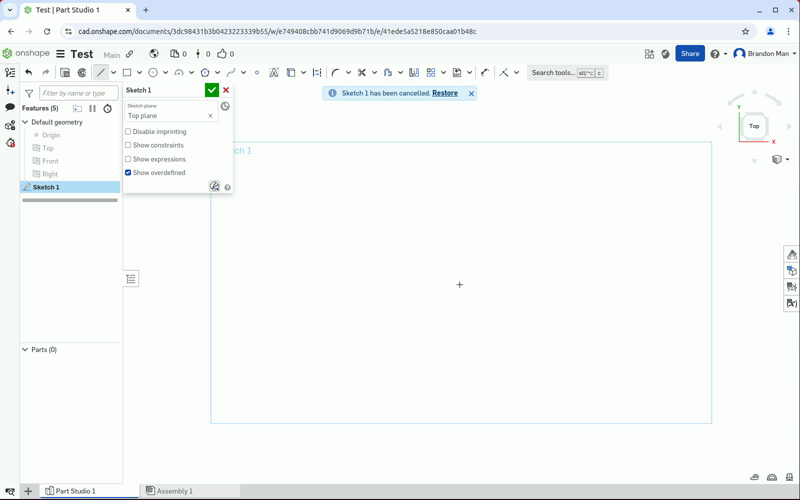
click(459, 284)
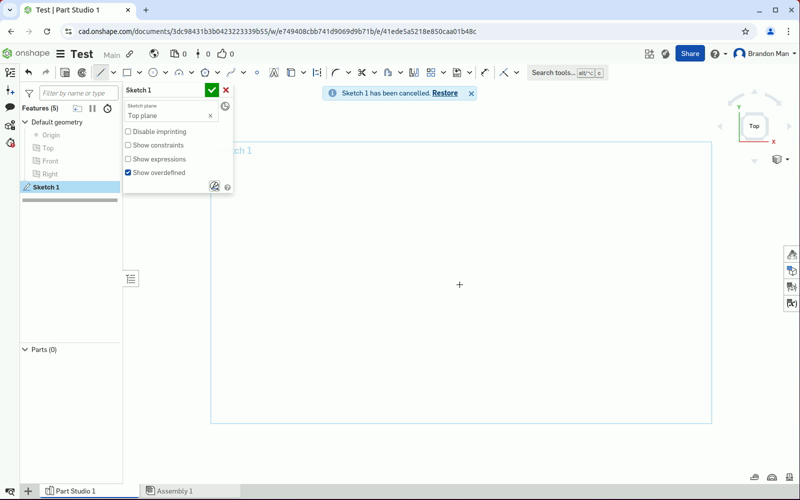
key_up(shift)
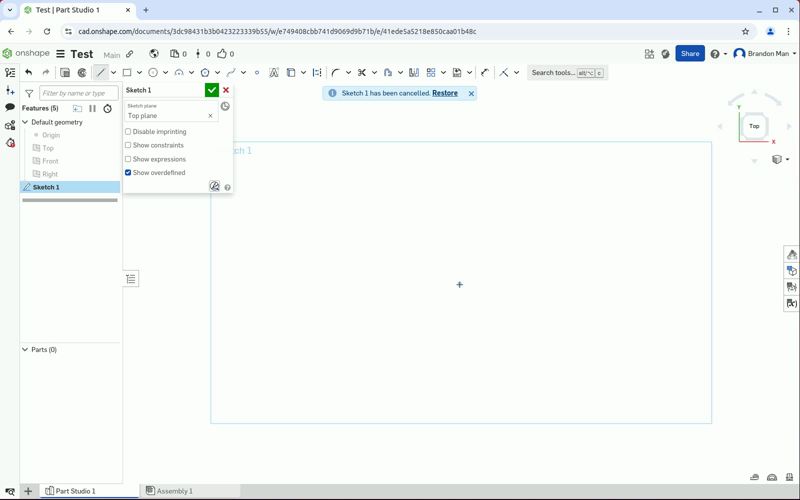
key_down(shift)
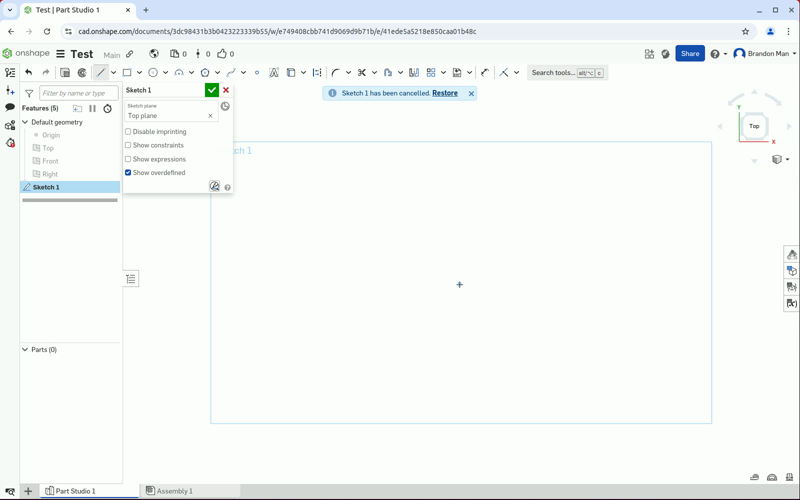
mouse_move(489, 284)
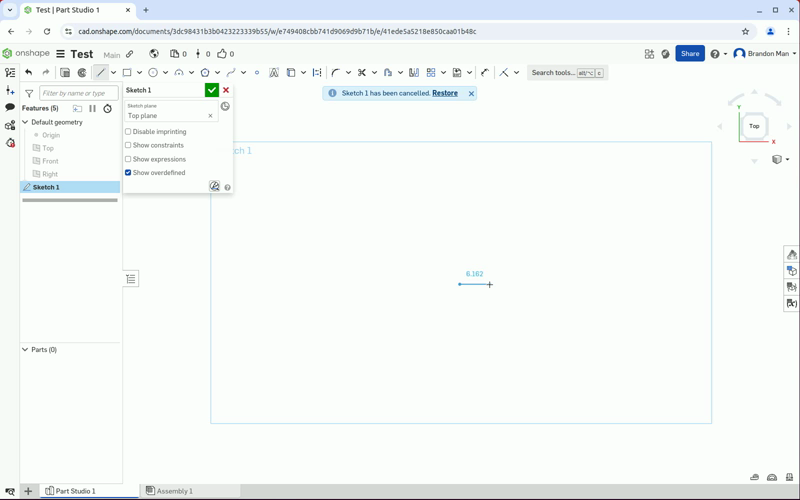
mouse_move(463, 284)
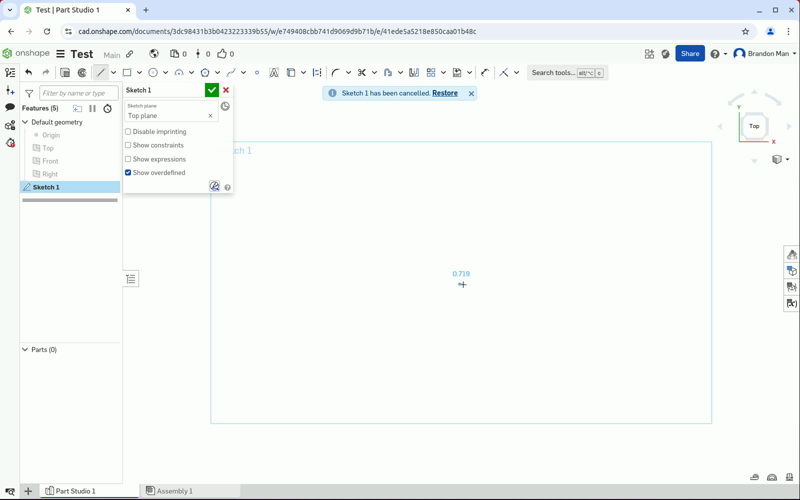
scroll(6)
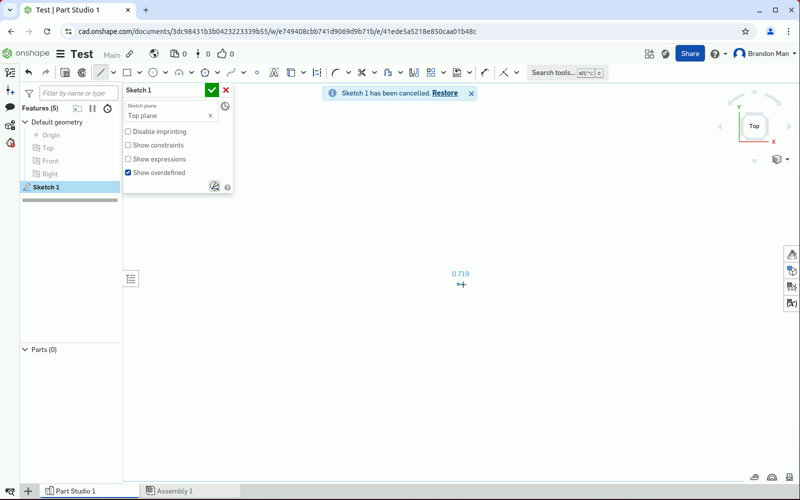
scroll(6)
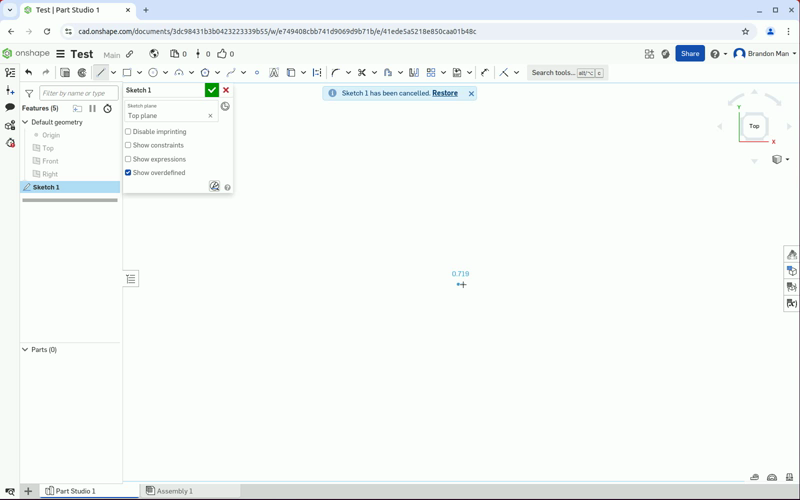
scroll(6)
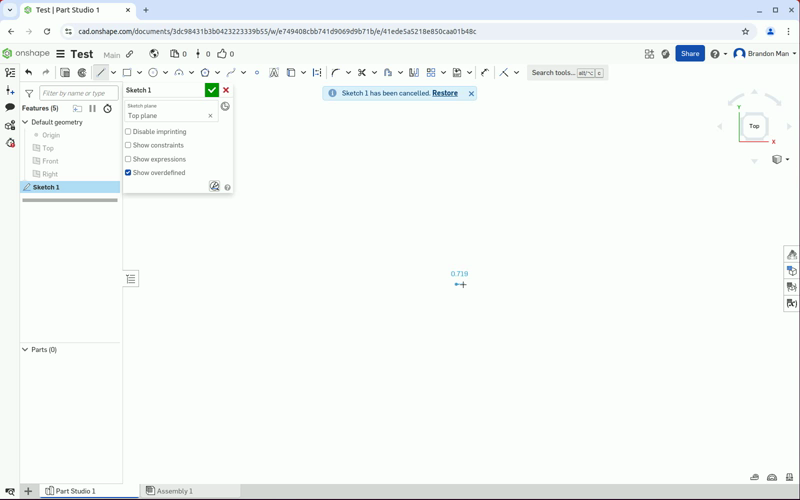
scroll(6)
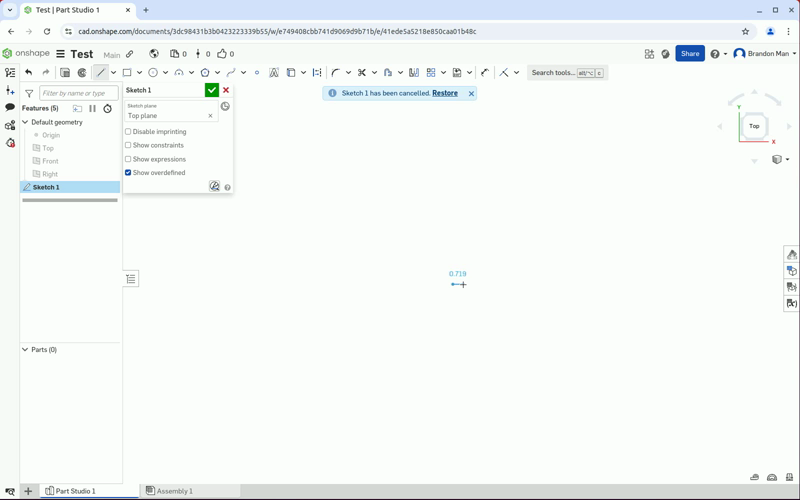
scroll(6)
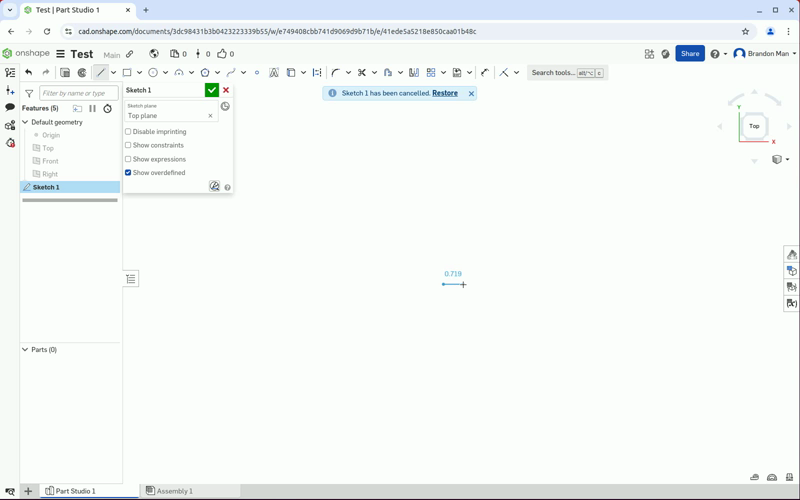
scroll(6)
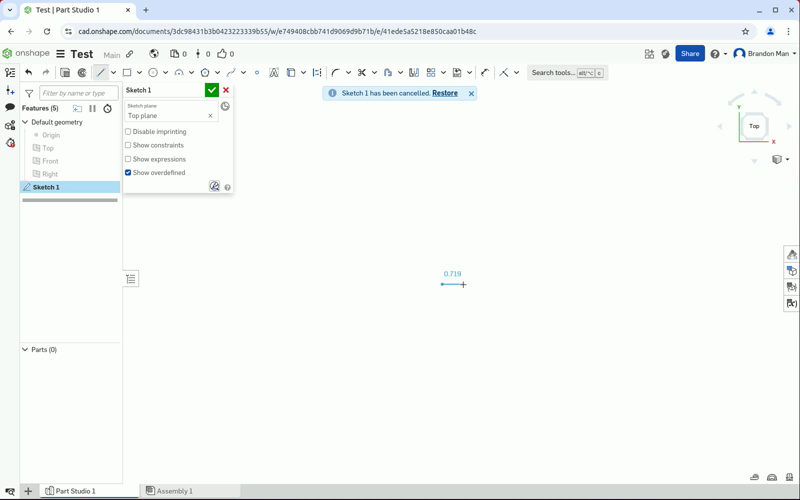
scroll(6)
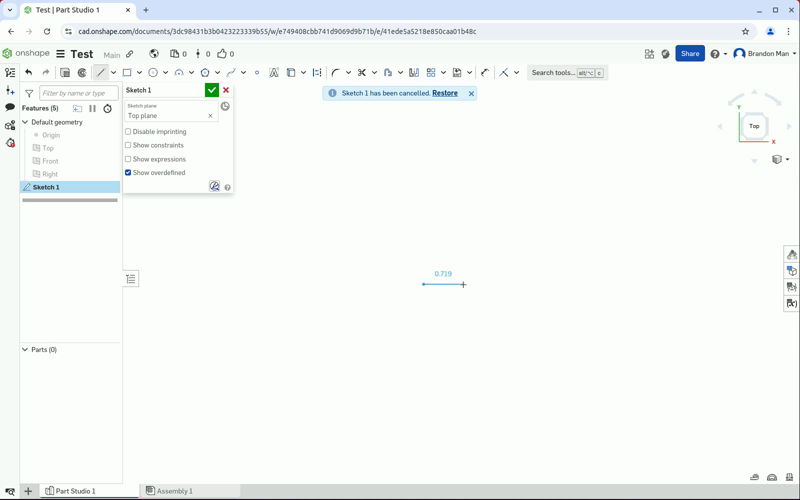
click(463, 284)
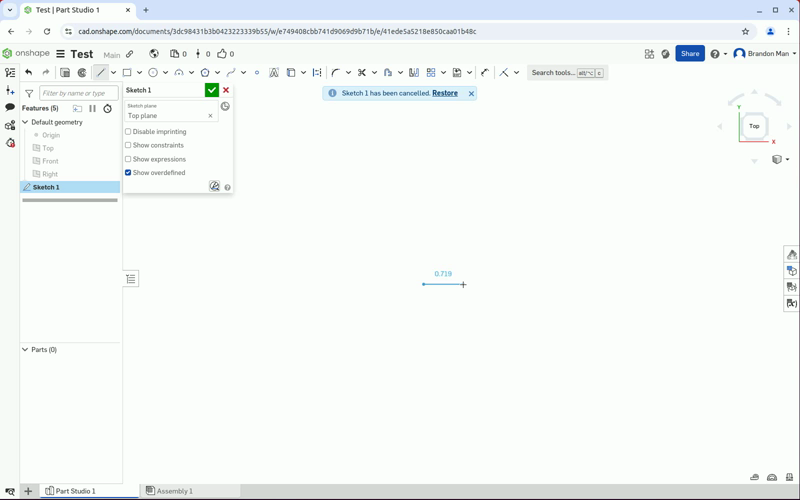
scroll(-6)
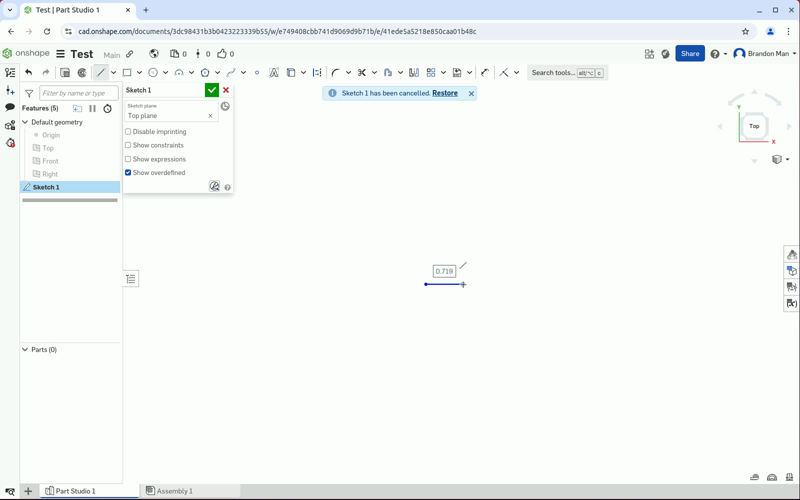
scroll(-6)
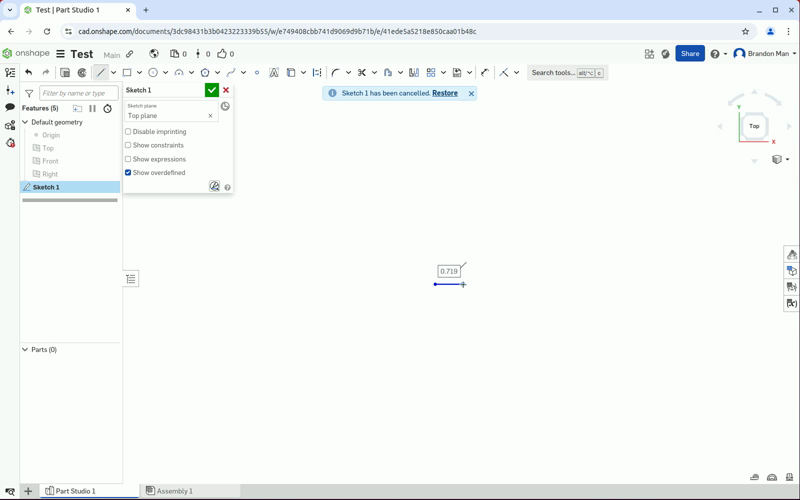
scroll(-6)
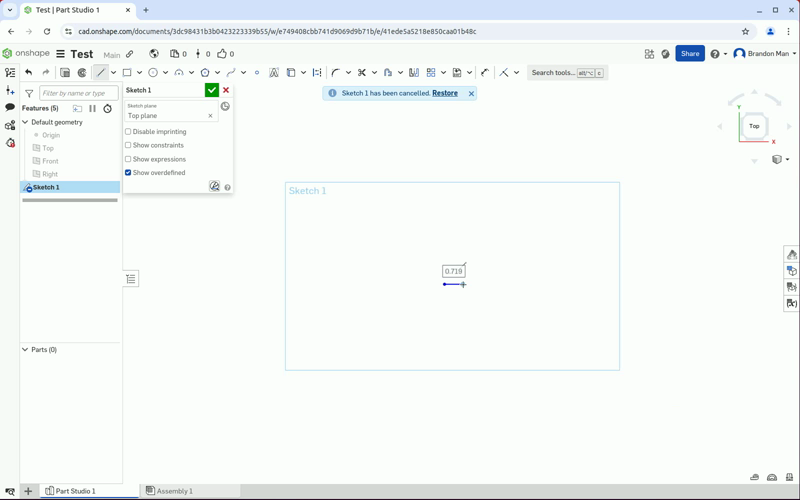
scroll(-6)
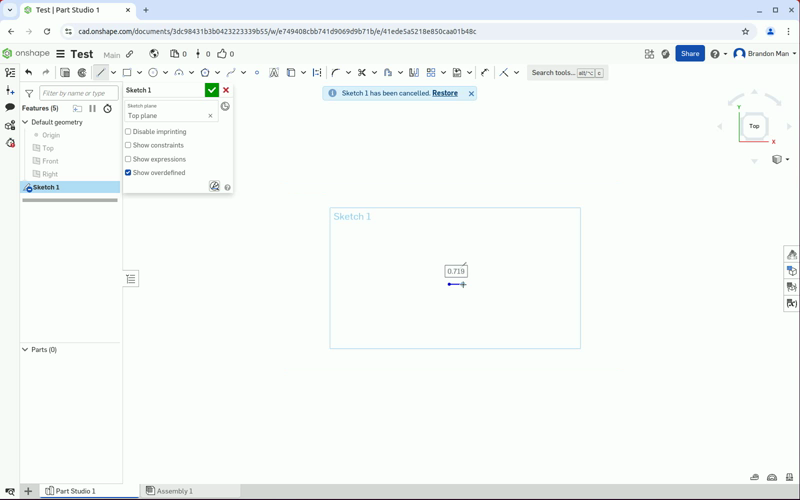
scroll(-6)
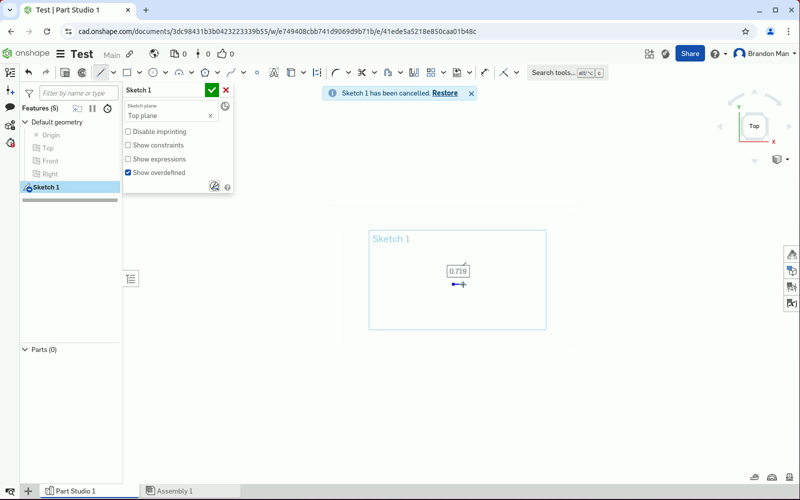
scroll(-6)
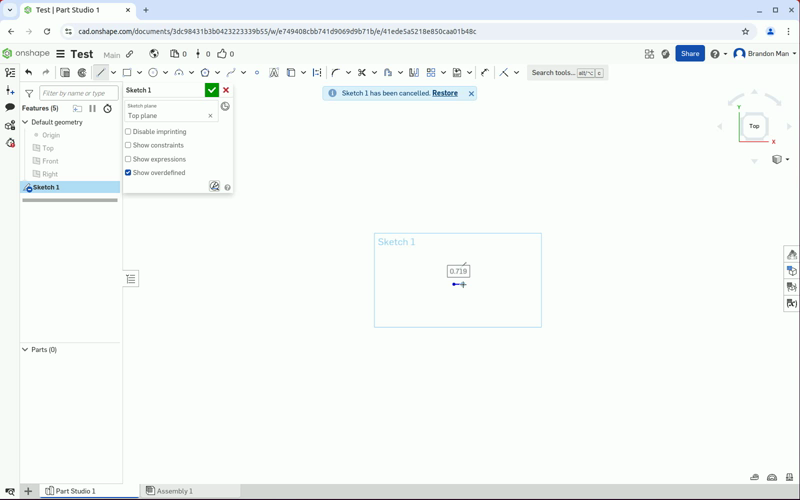
scroll(-6)
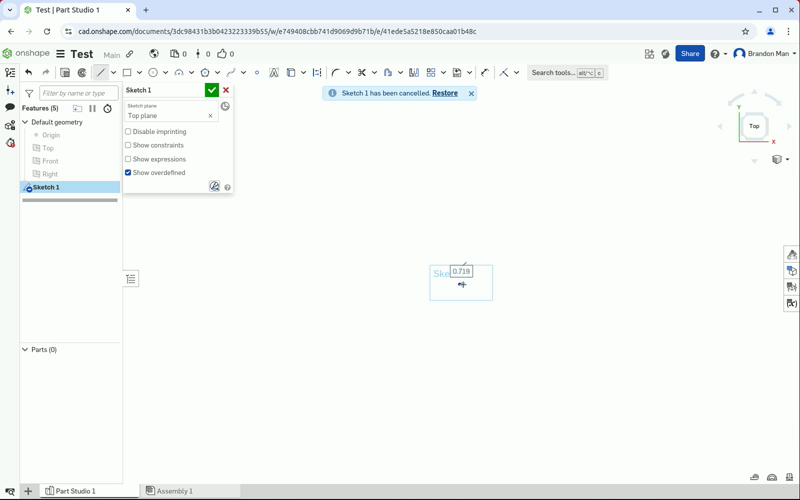
key_up(shift)
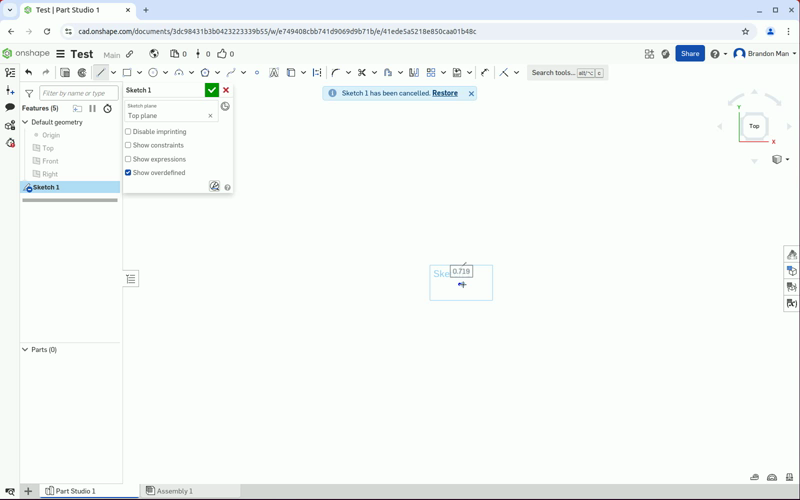
key_down(shift)
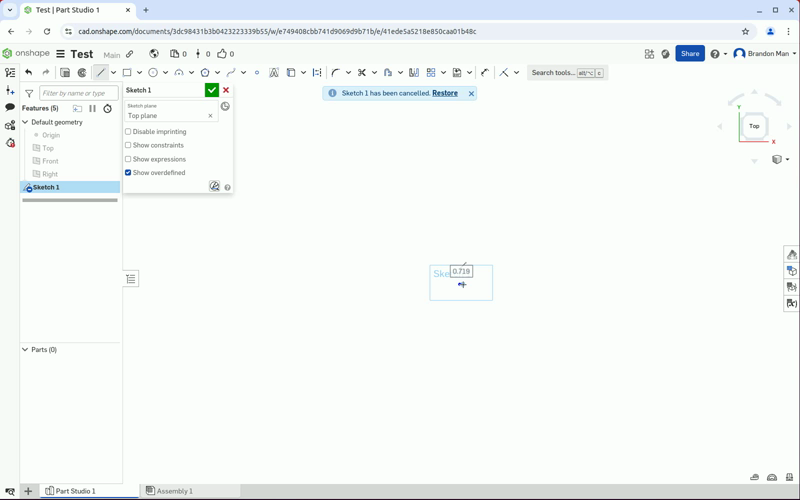
mouse_move(493, 284)
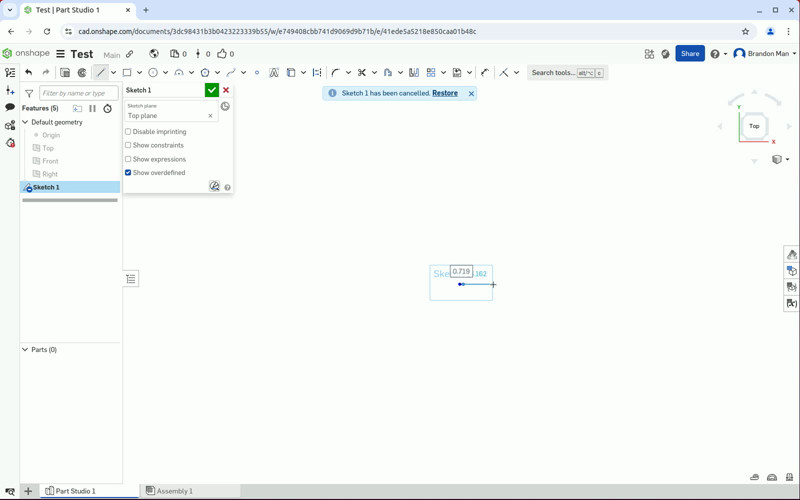
mouse_move(463, 280)
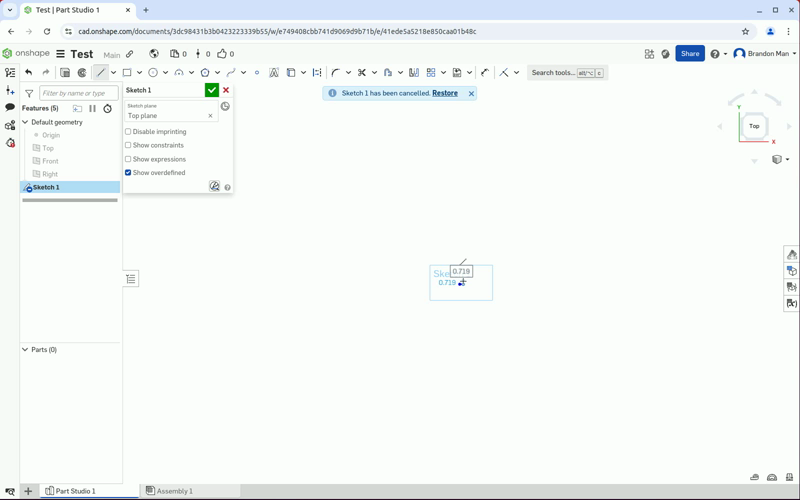
scroll(6)
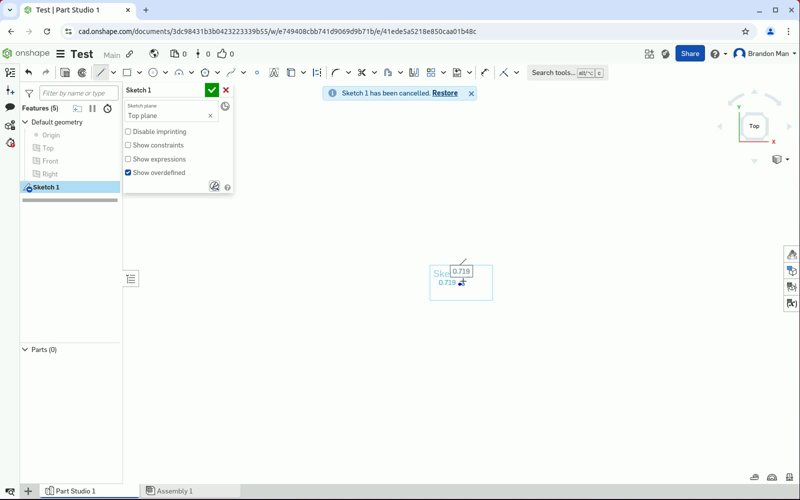
scroll(6)
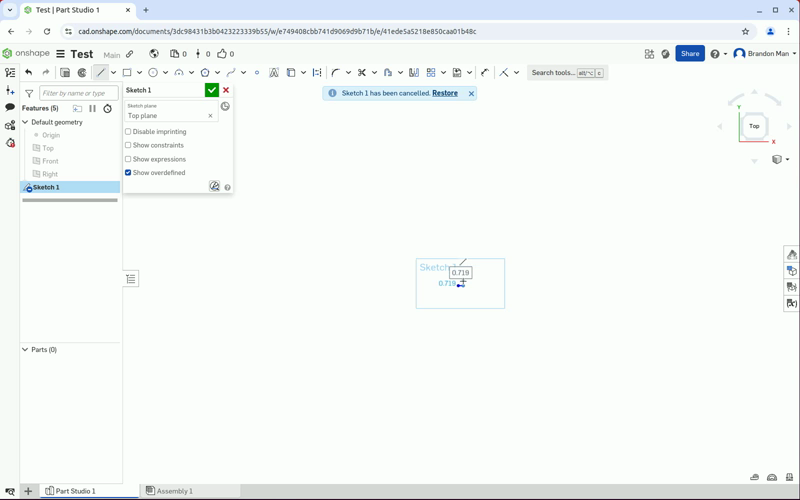
scroll(6)
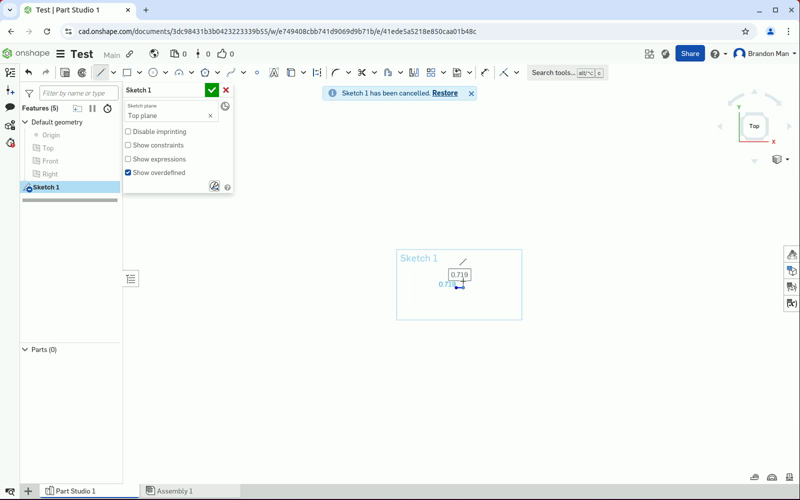
scroll(6)
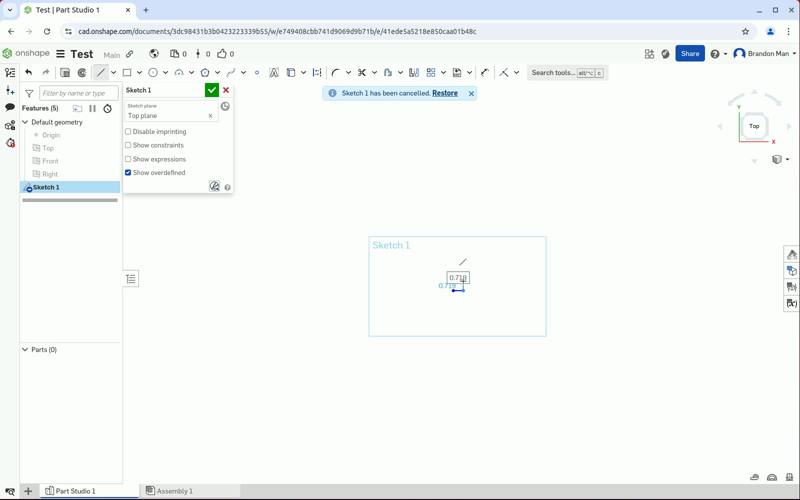
scroll(6)
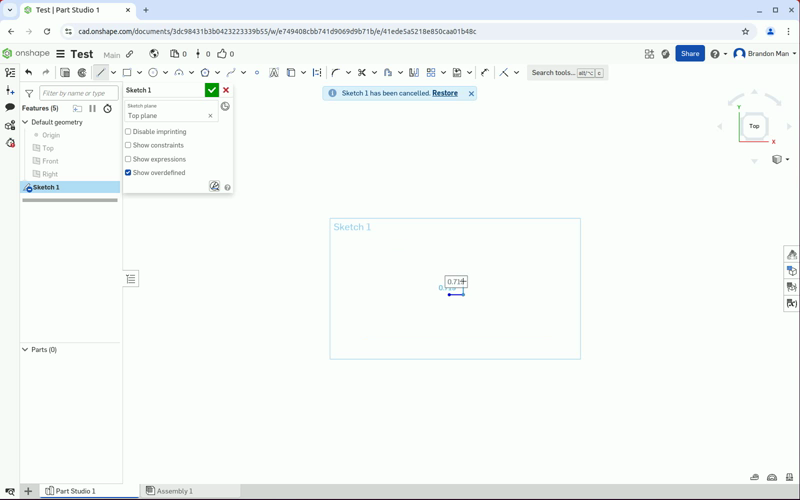
scroll(6)
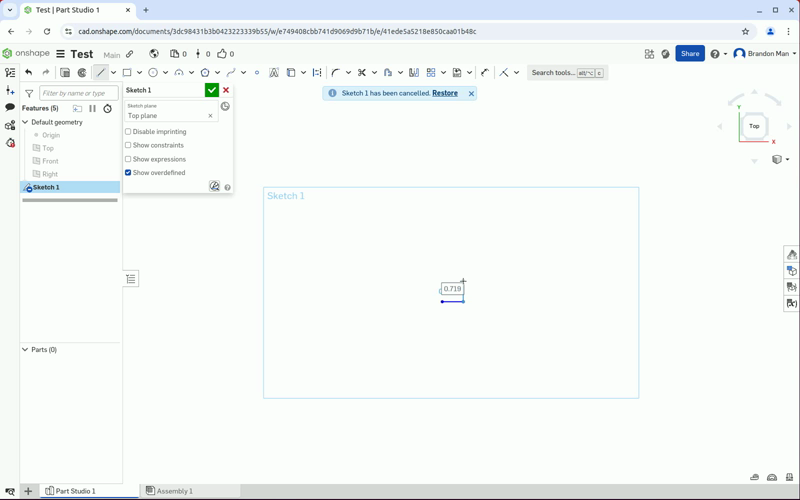
scroll(6)
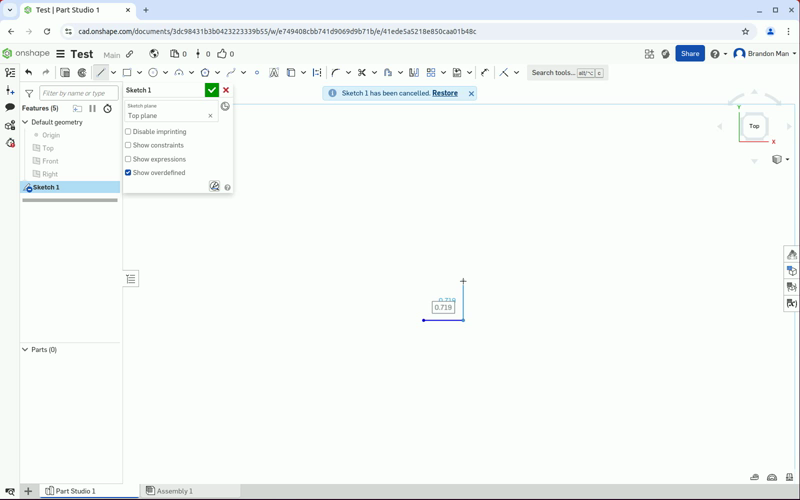
click(463, 280)
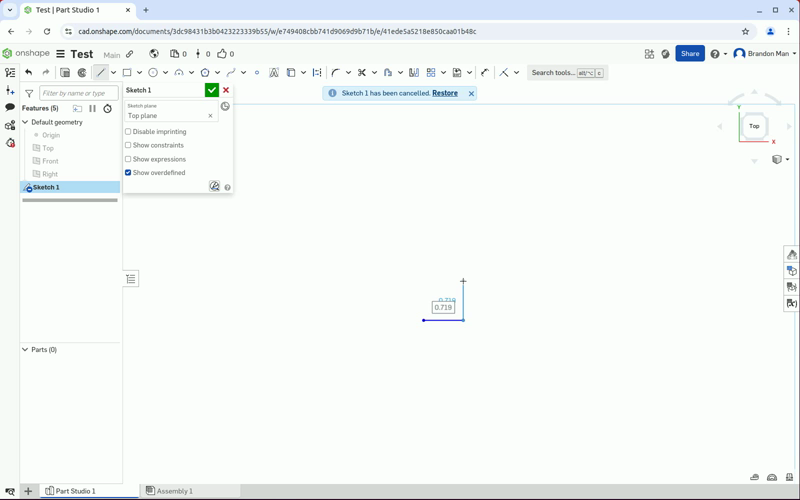
scroll(-6)
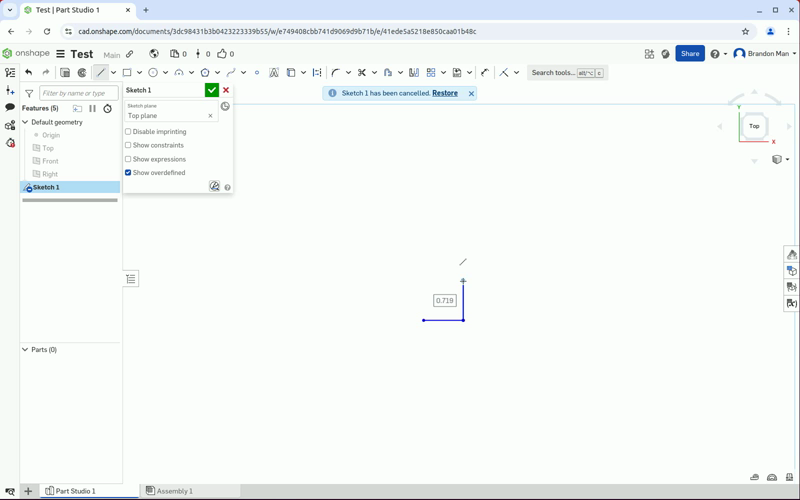
scroll(-6)
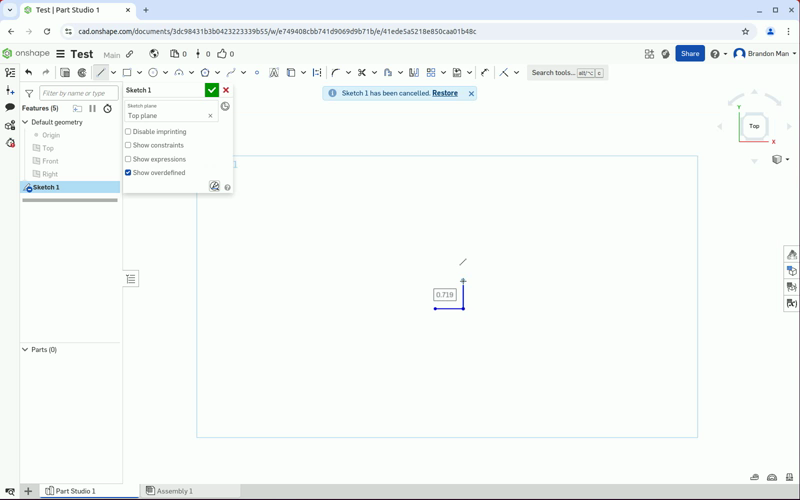
scroll(-6)
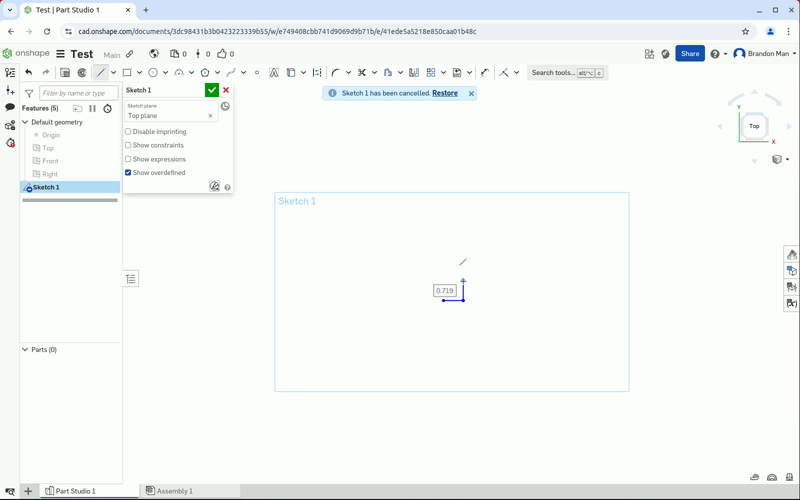
scroll(-6)
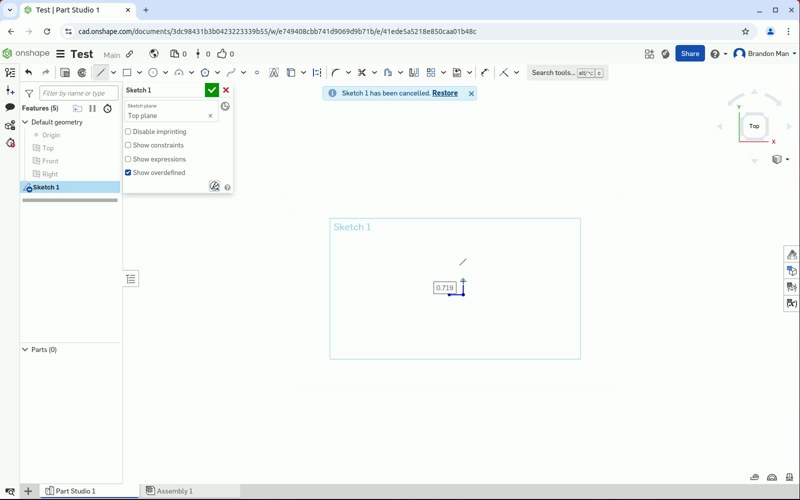
scroll(-6)
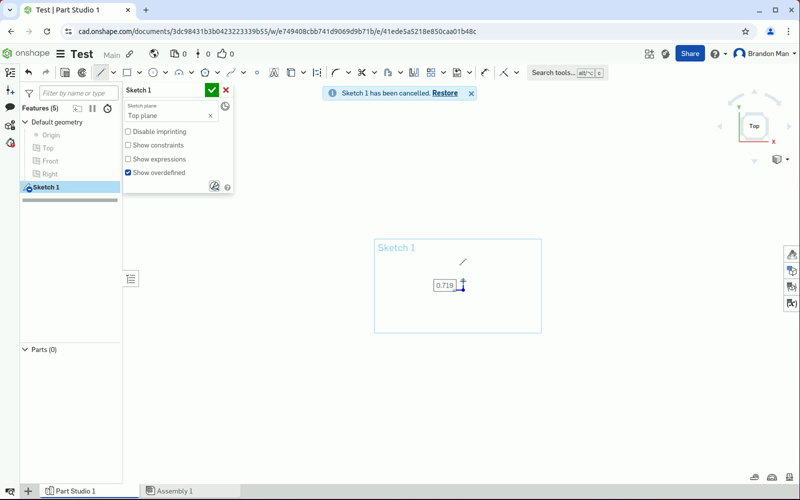
scroll(-6)
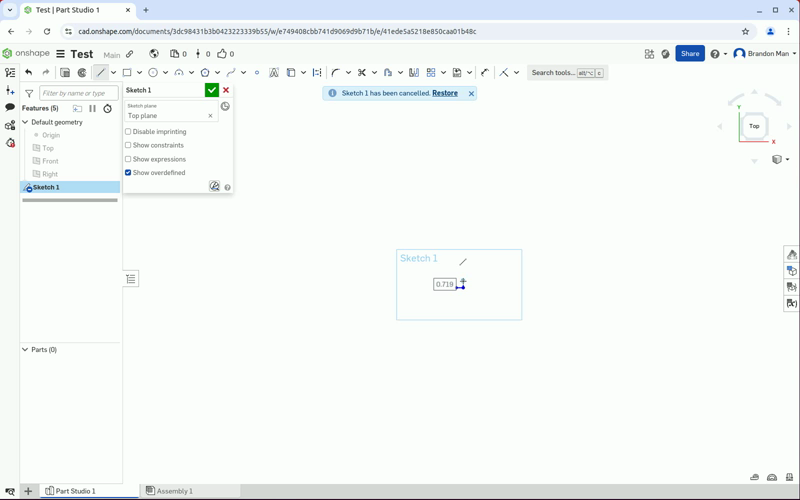
scroll(-6)
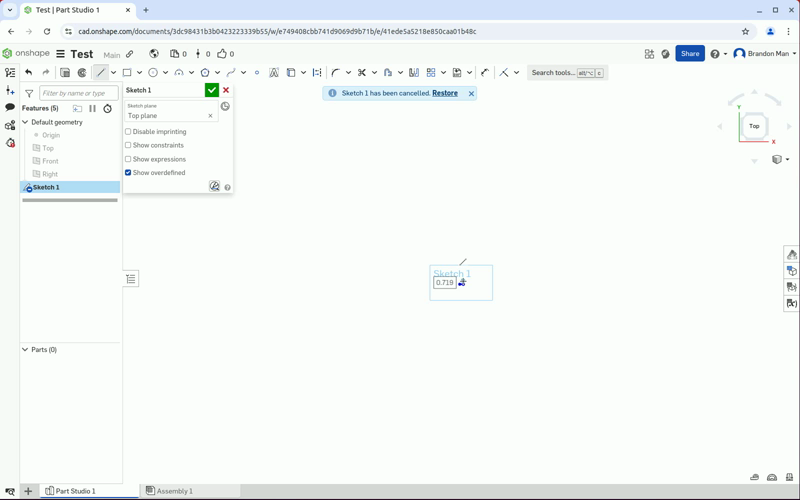
key_up(shift)
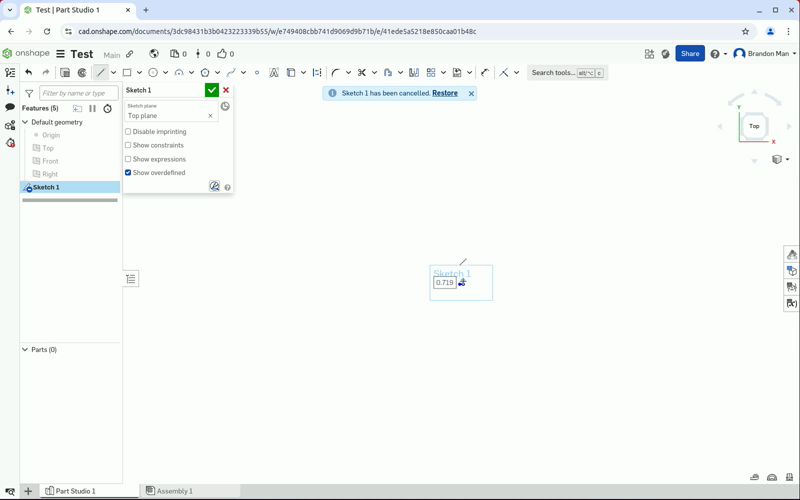
key_down(shift)
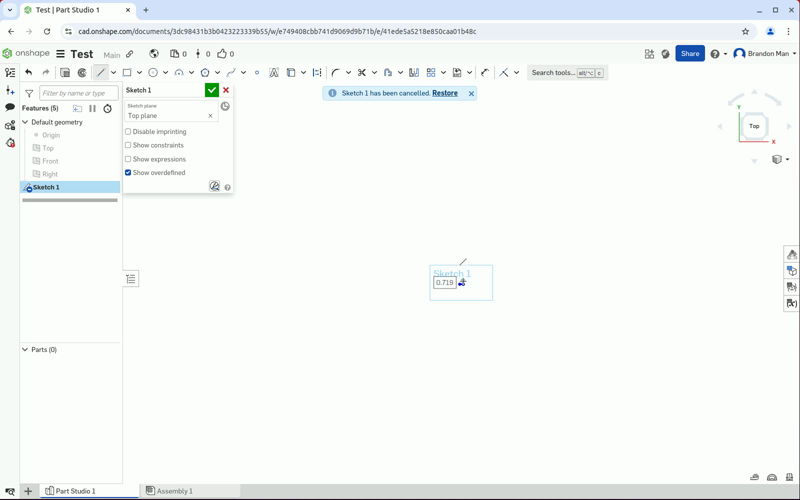
mouse_move(493, 280)
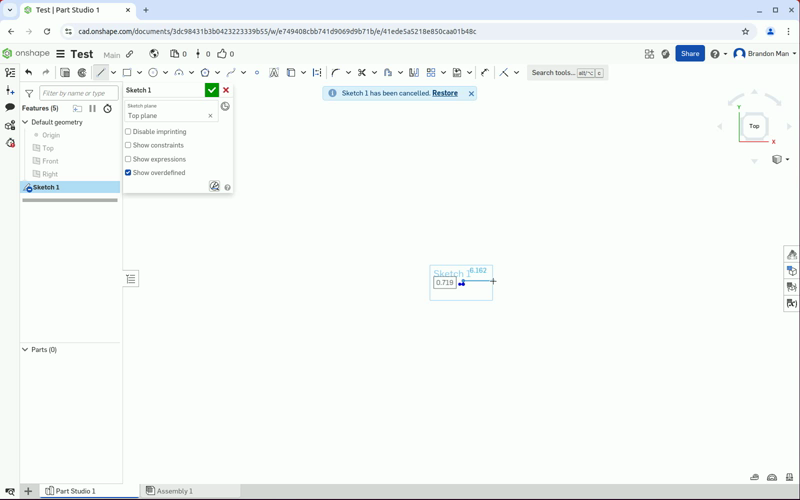
mouse_move(459, 280)
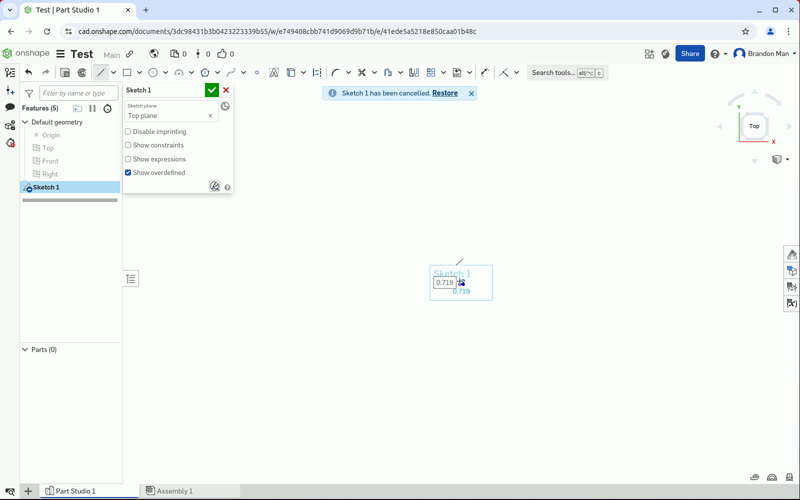
scroll(6)
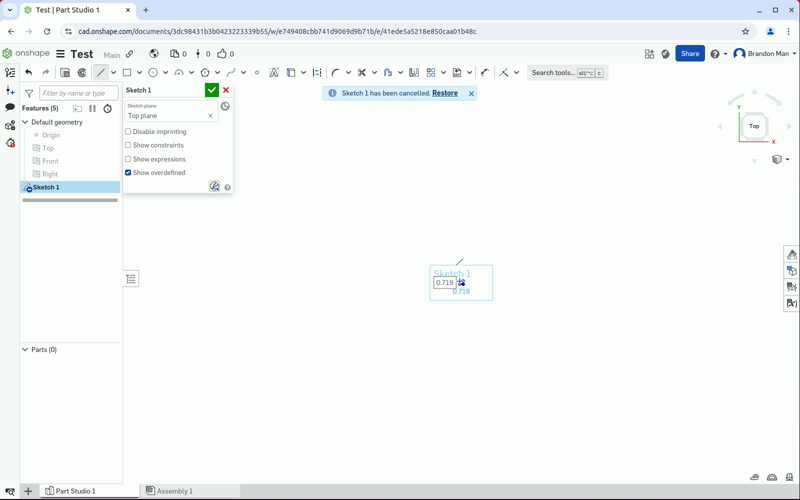
scroll(6)
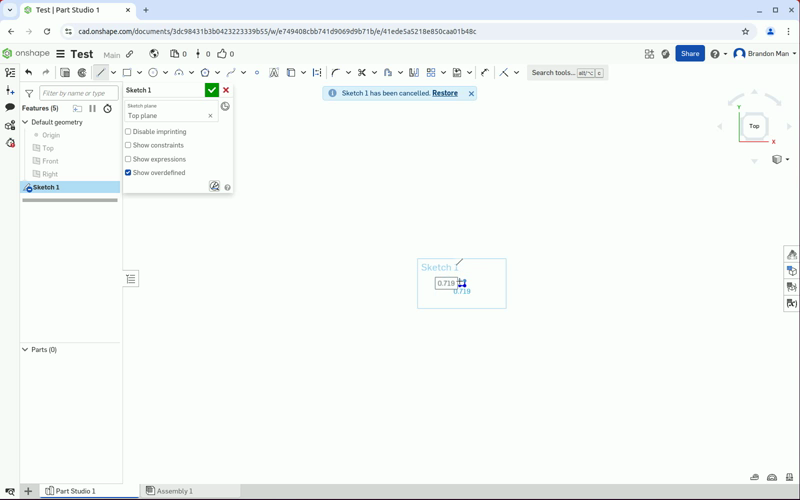
scroll(6)
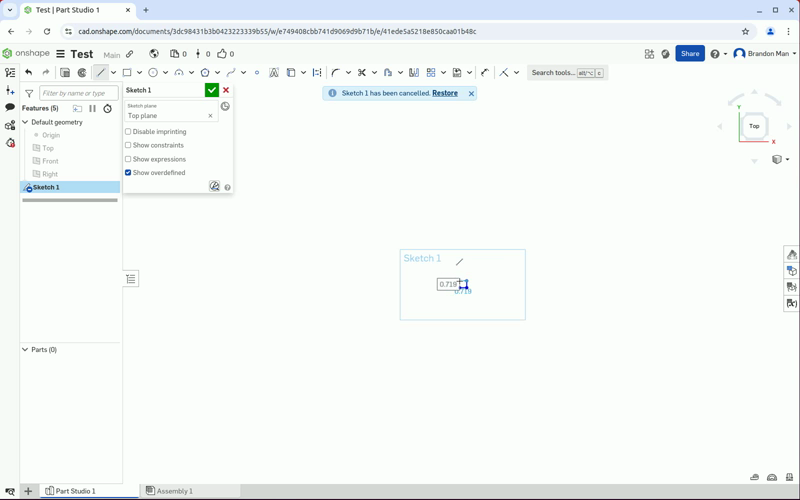
scroll(6)
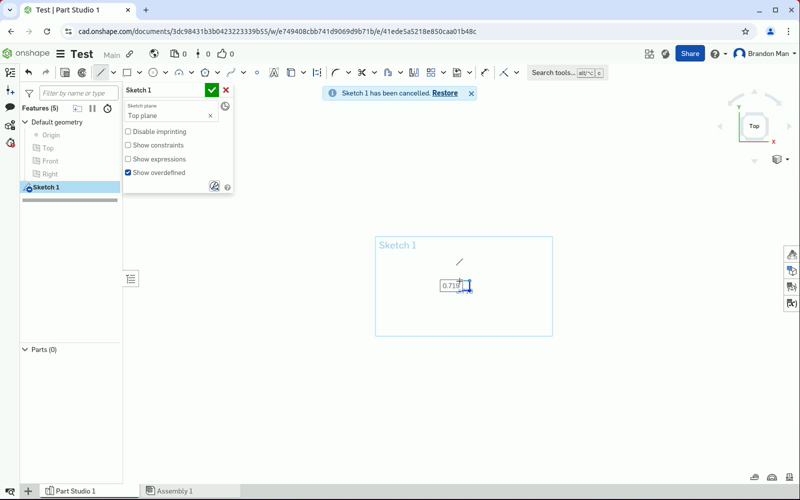
scroll(6)
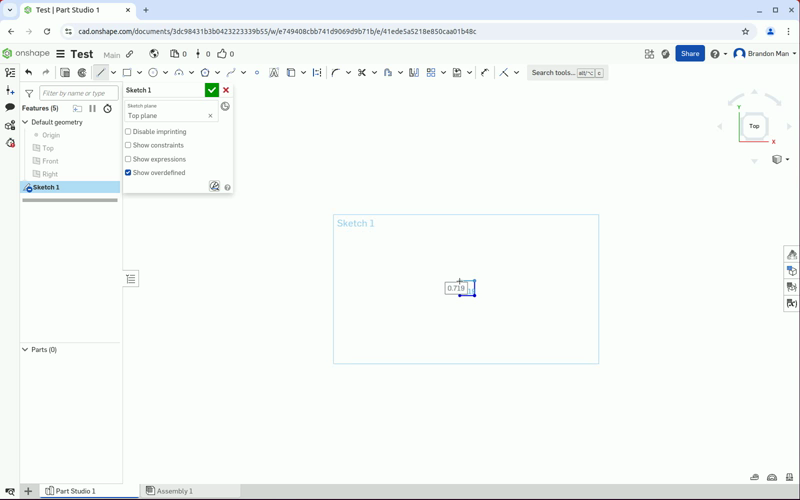
scroll(6)
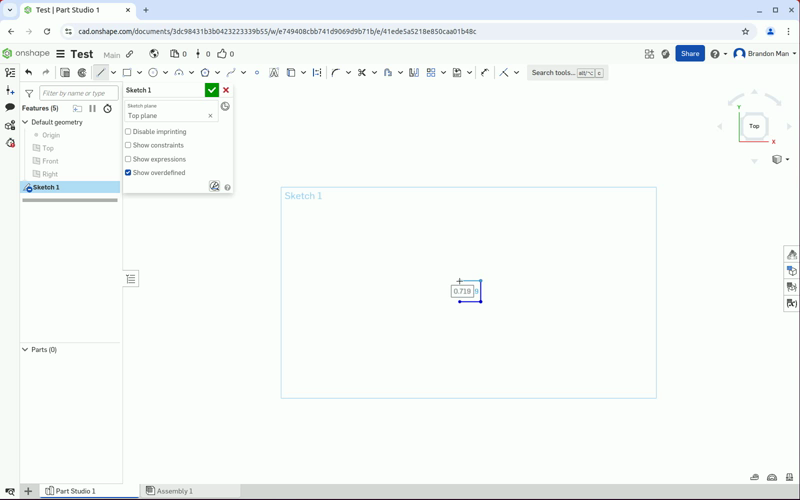
scroll(6)
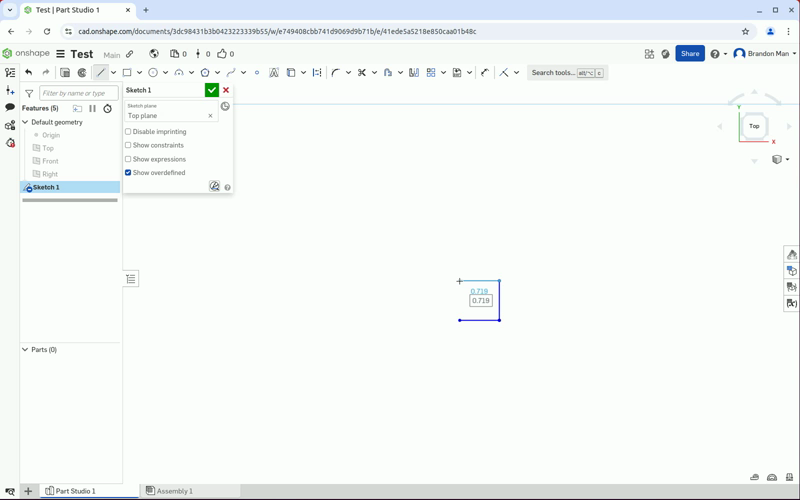
click(459, 280)
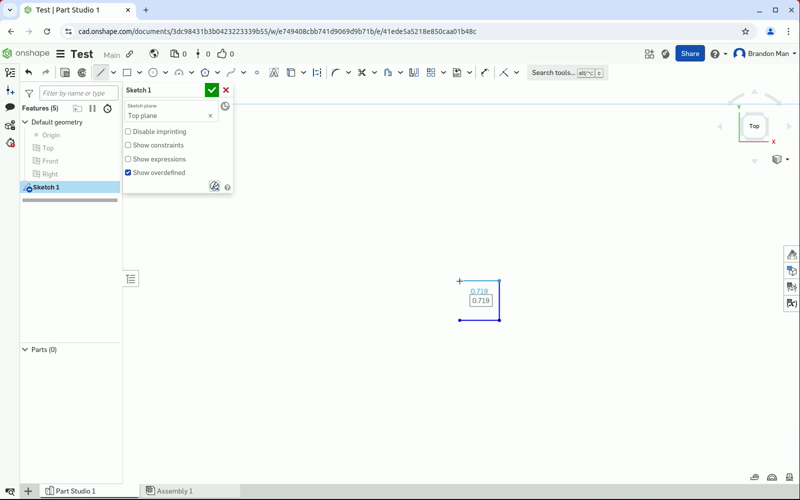
scroll(-6)
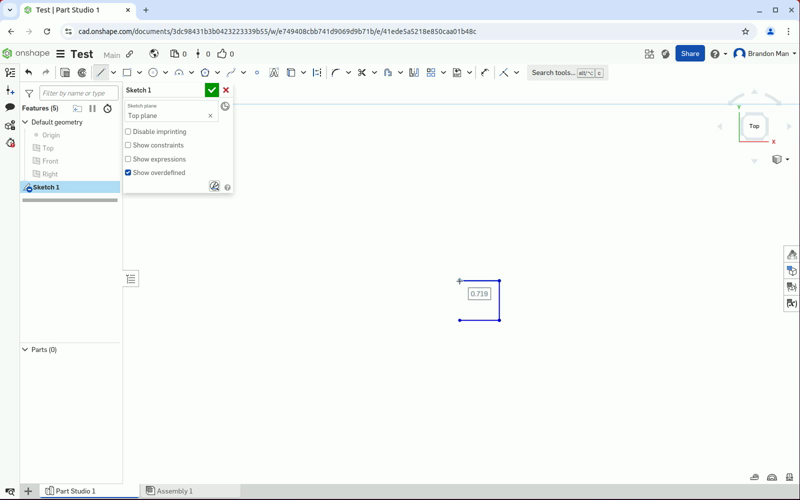
scroll(-6)
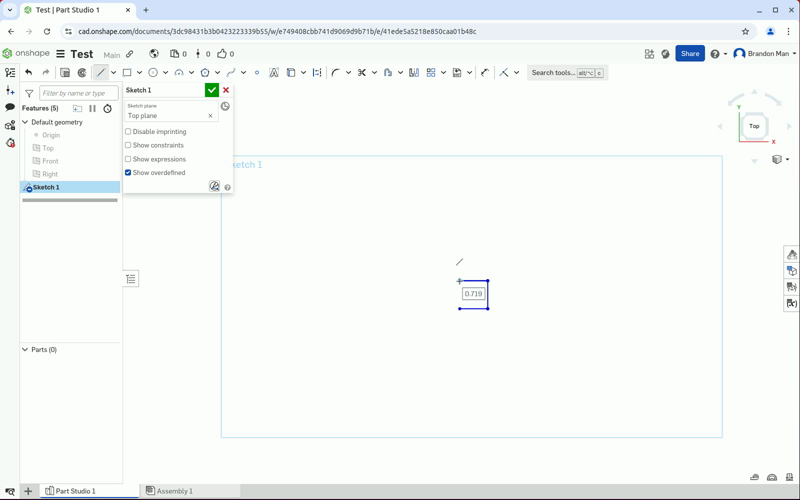
scroll(-6)
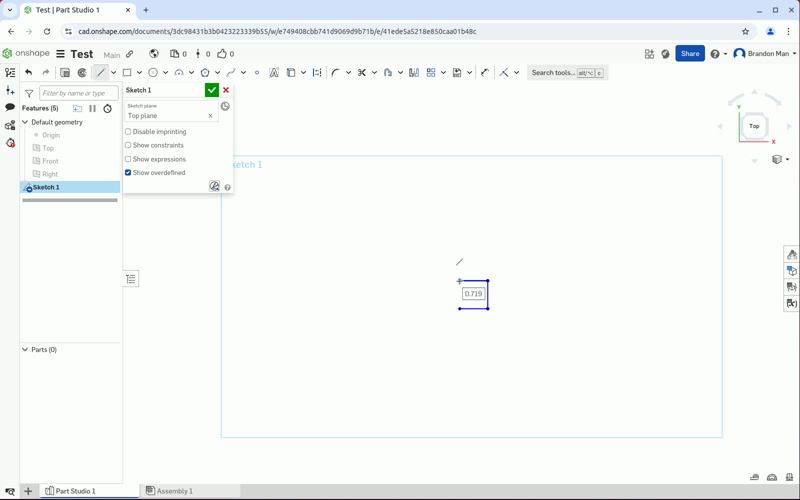
scroll(-6)
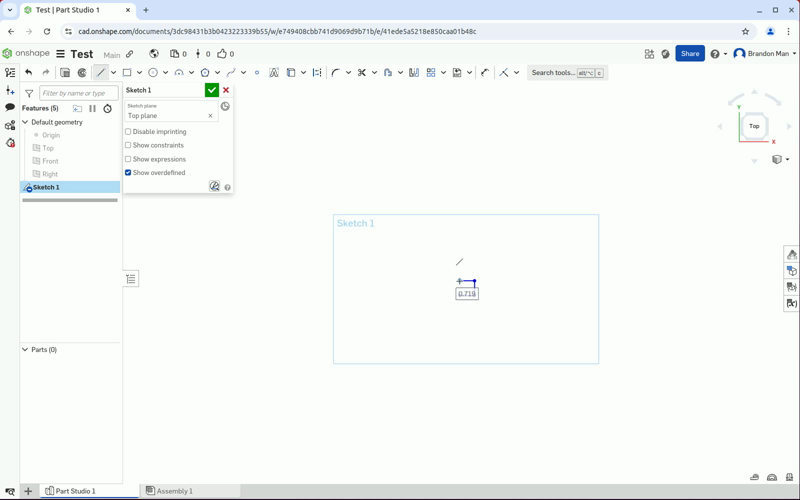
scroll(-6)
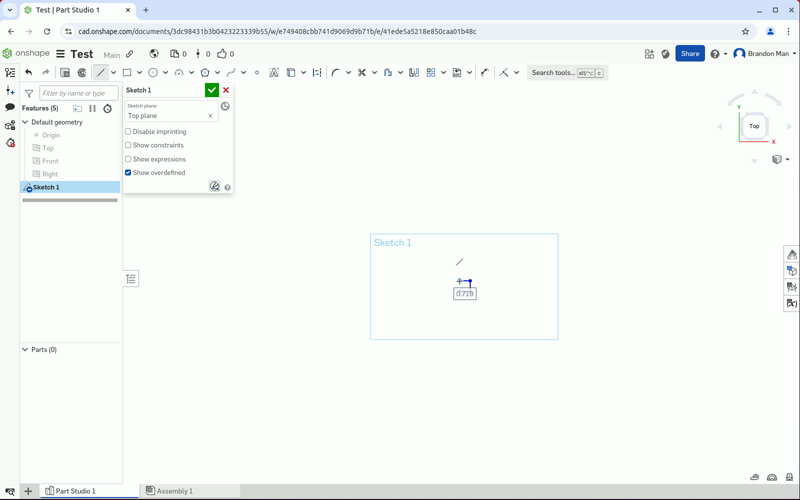
scroll(-6)
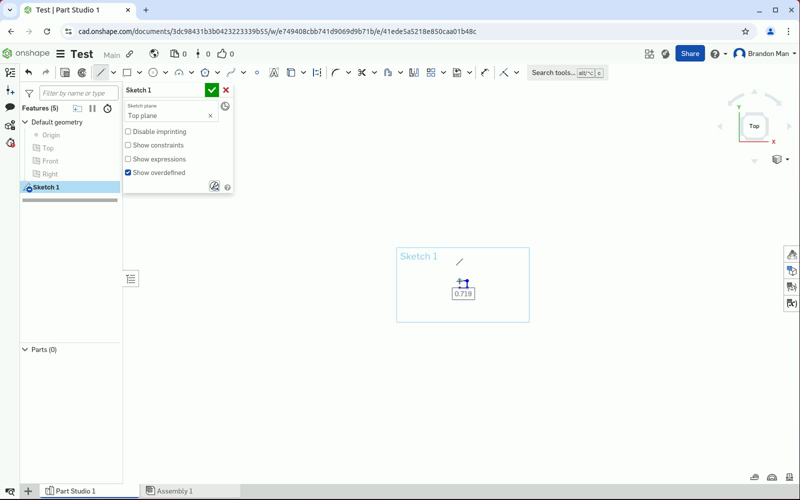
scroll(-6)
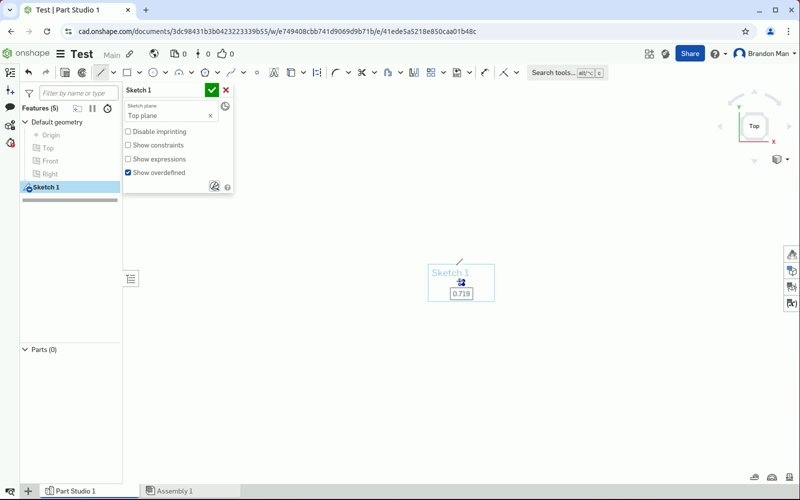
key_up(shift)
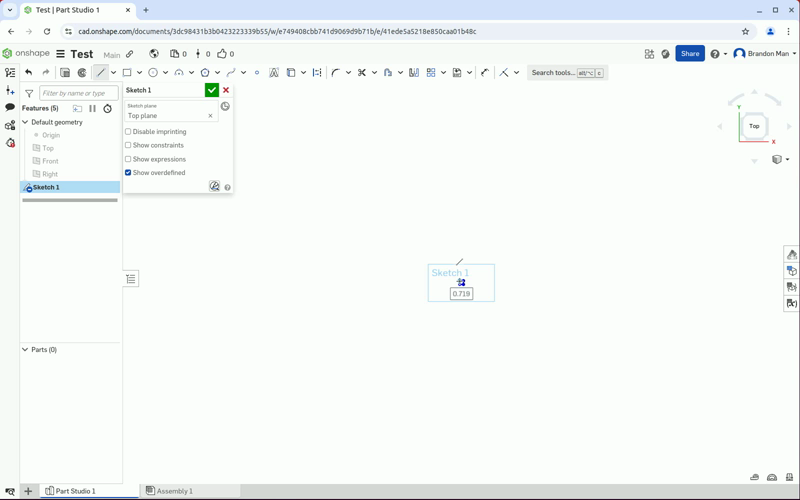
mouse_move(489, 280)
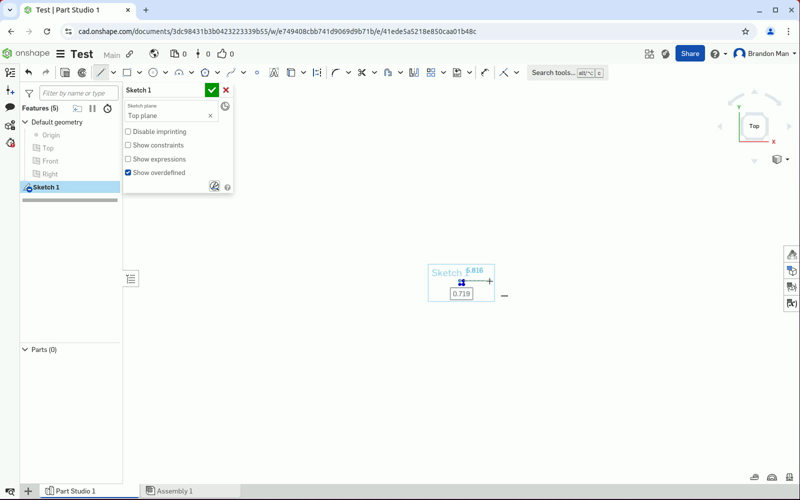
key_down(shift)
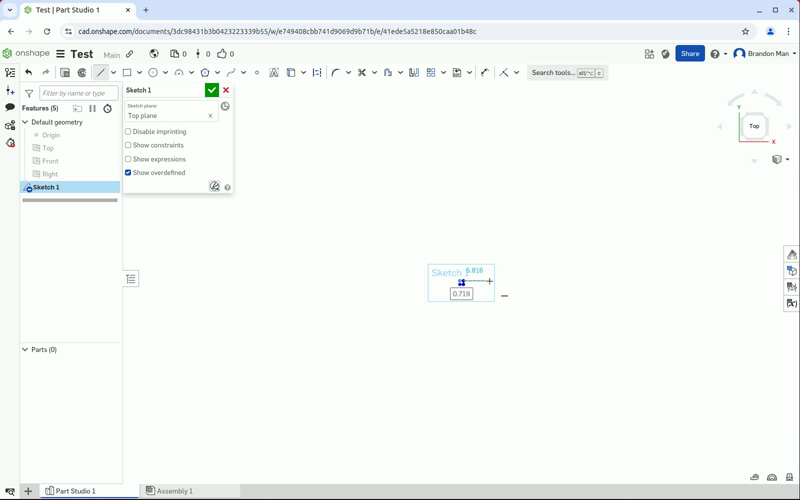
mouse_move(459, 284)
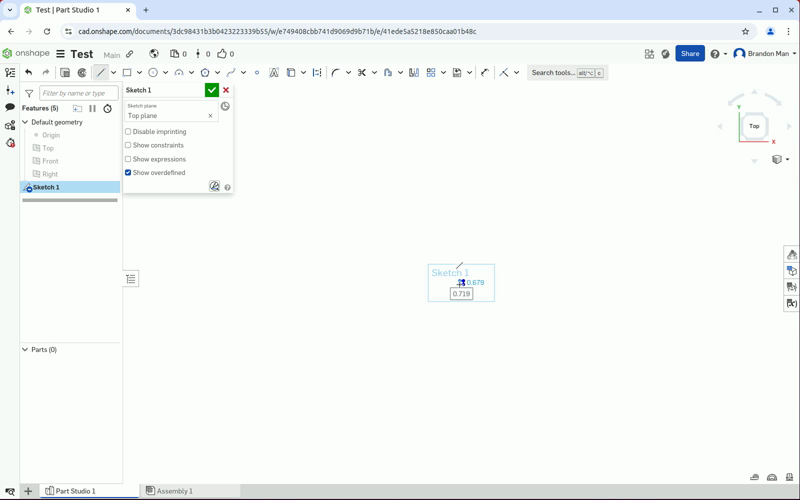
scroll(6)
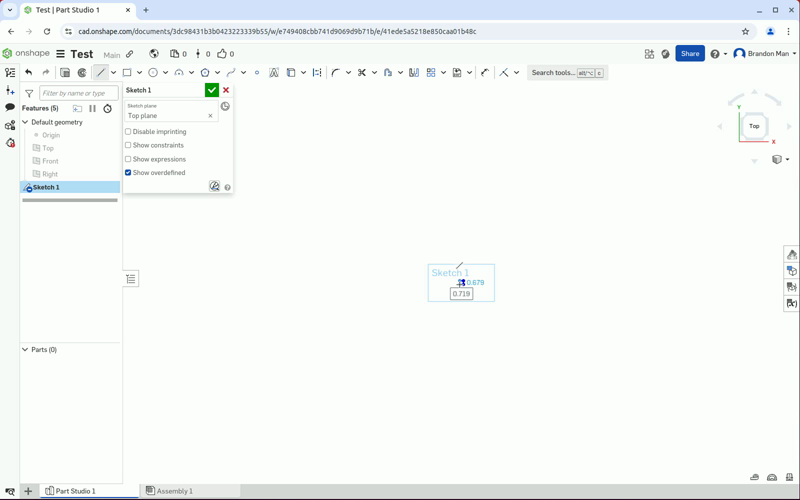
scroll(6)
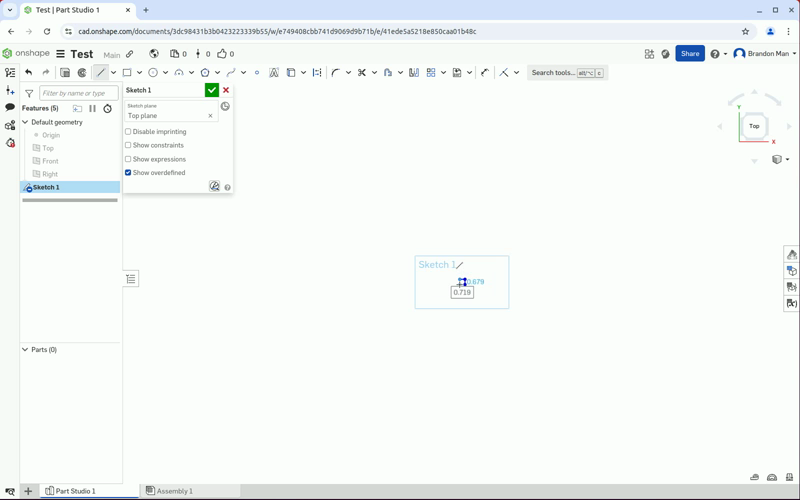
scroll(6)
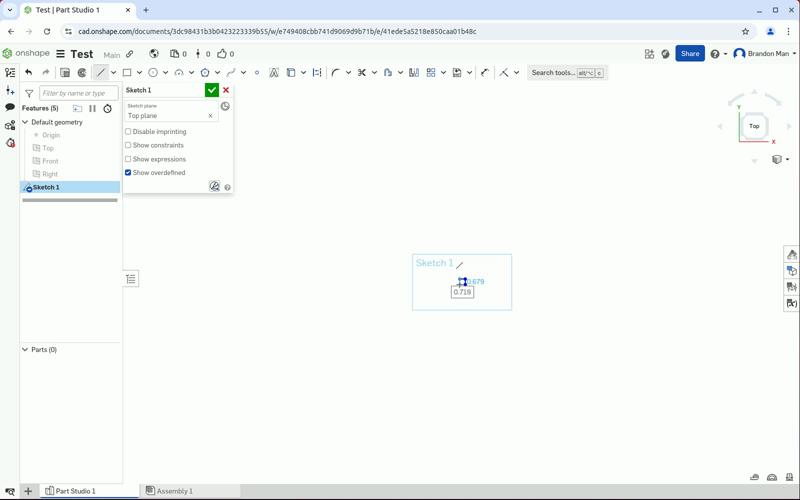
scroll(6)
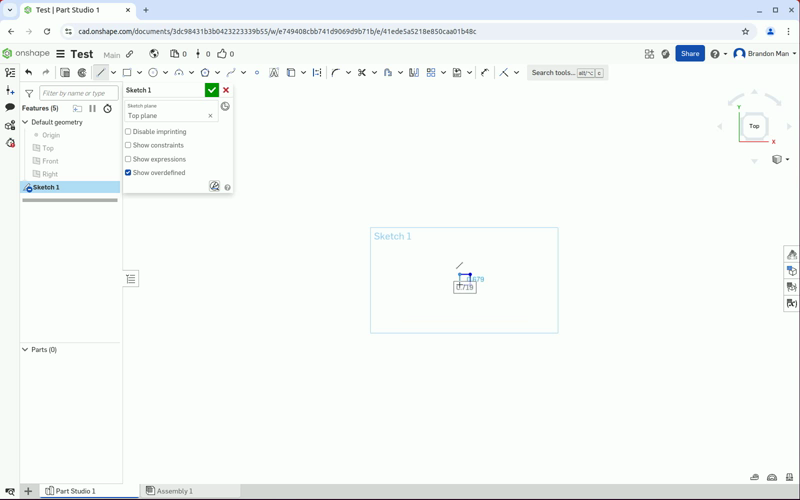
scroll(6)
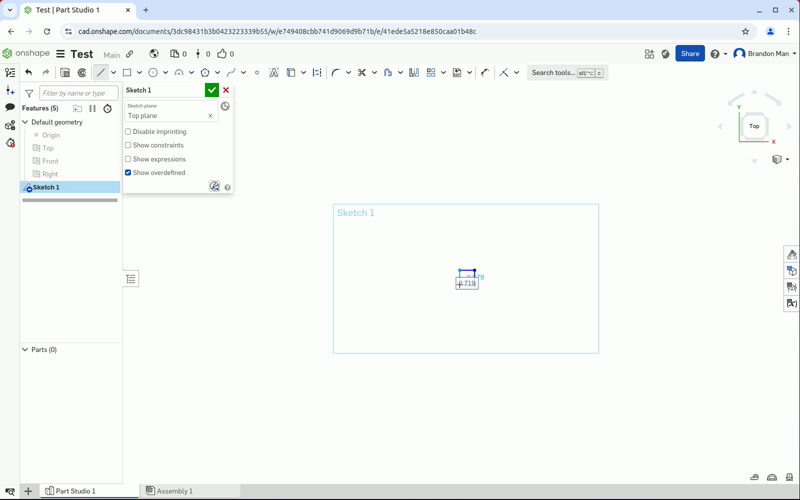
scroll(6)
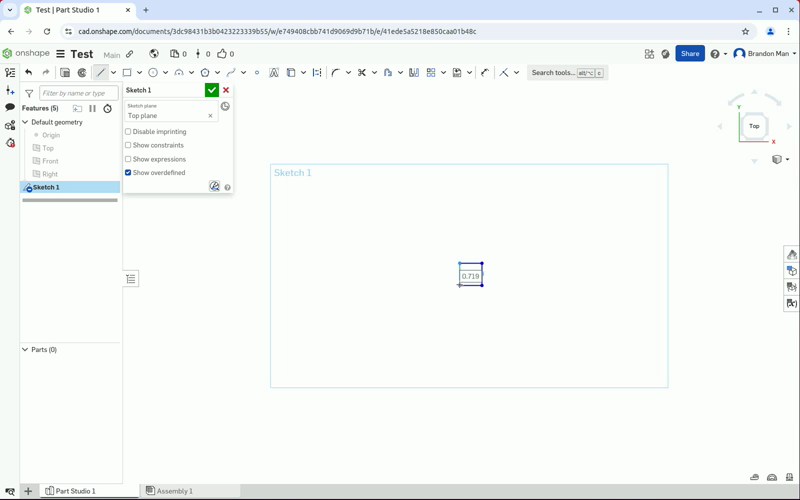
scroll(6)
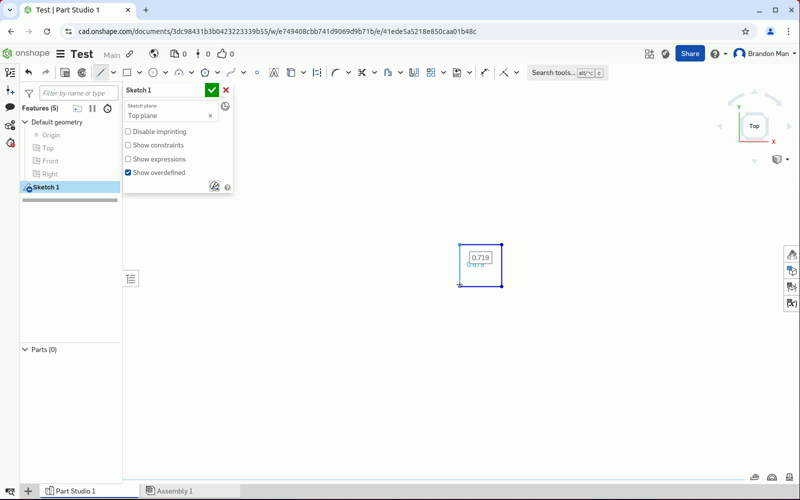
key_up(shift)
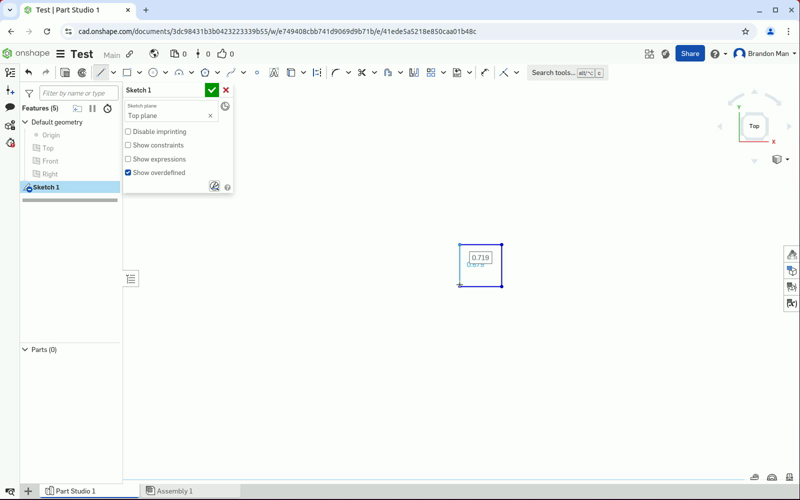
click(459, 284)
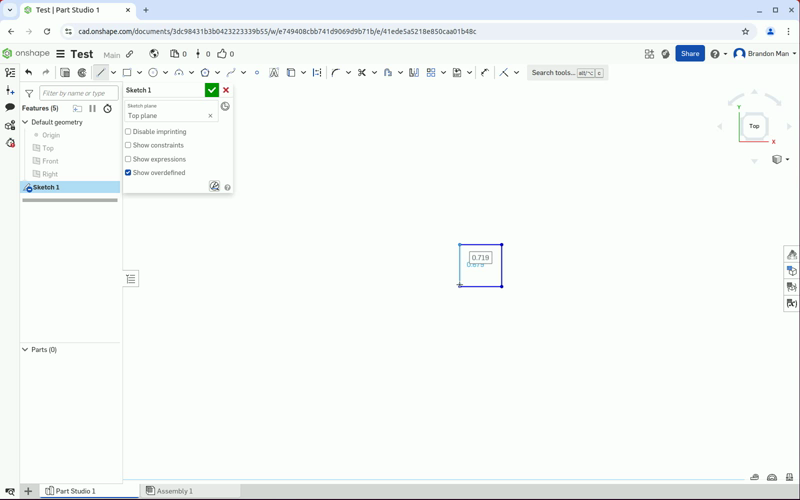
scroll(-6)
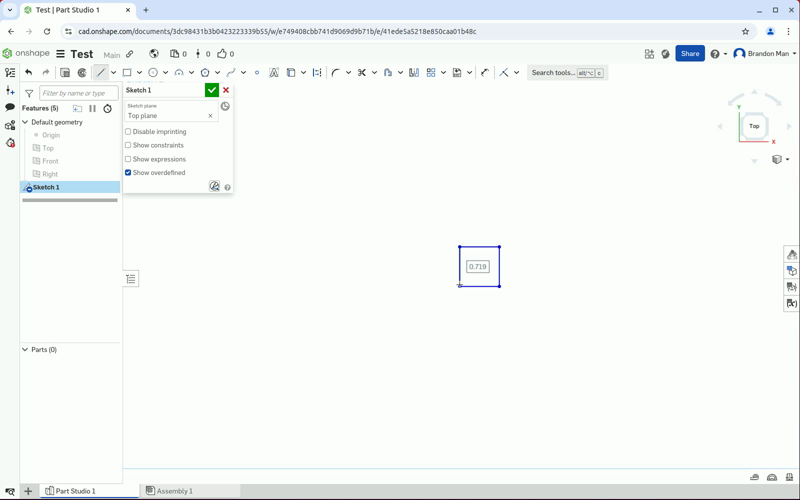
scroll(-6)
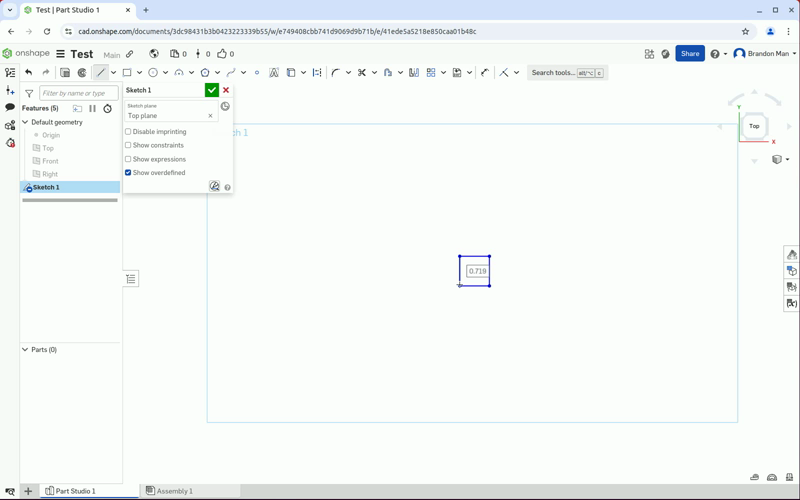
scroll(-6)
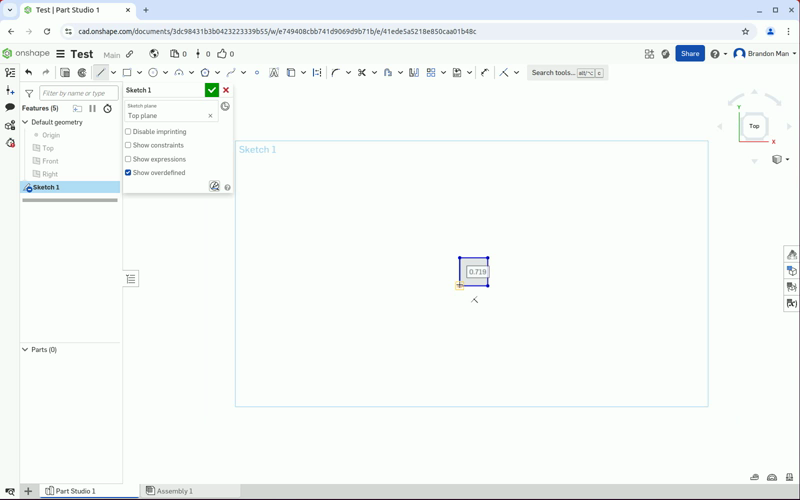
scroll(-6)
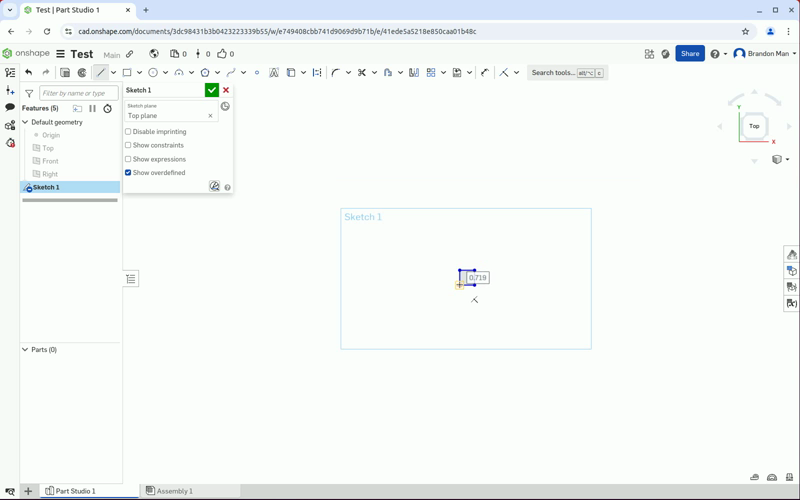
scroll(-6)
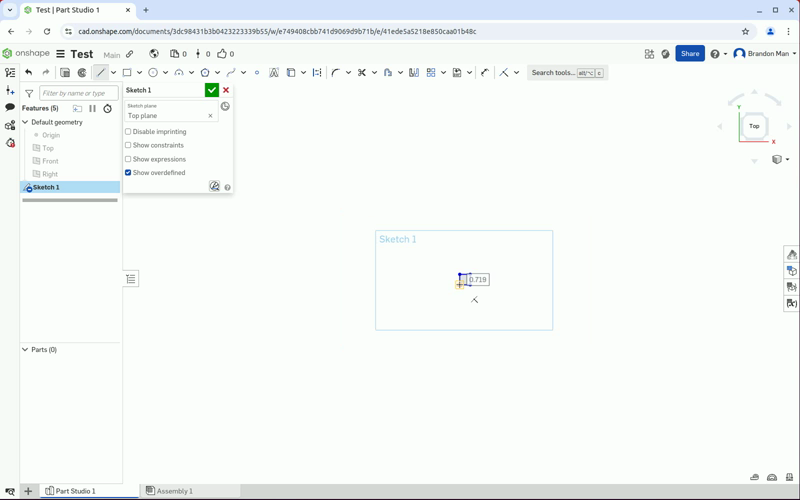
scroll(-6)
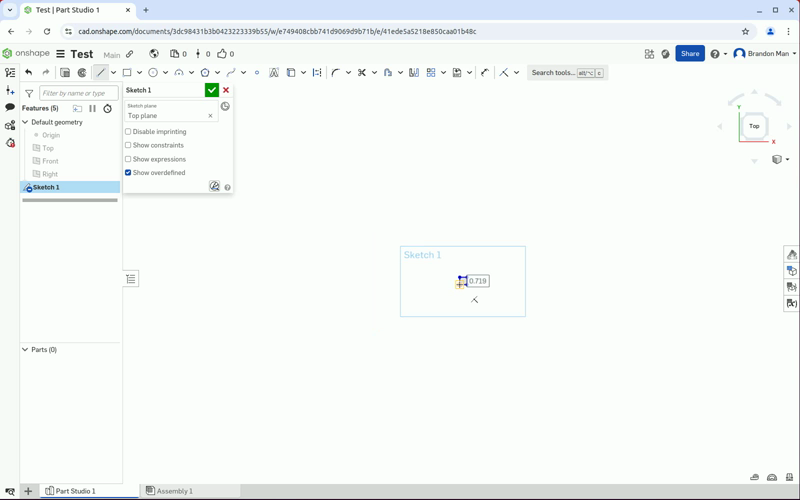
scroll(-6)
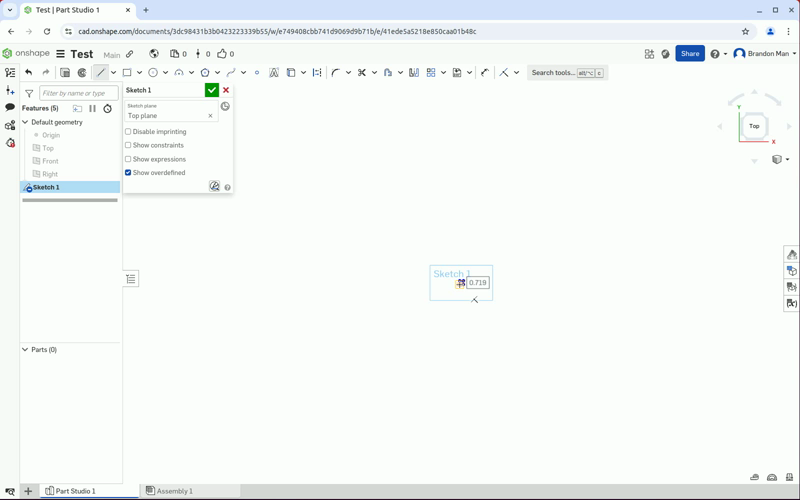
key(esc)
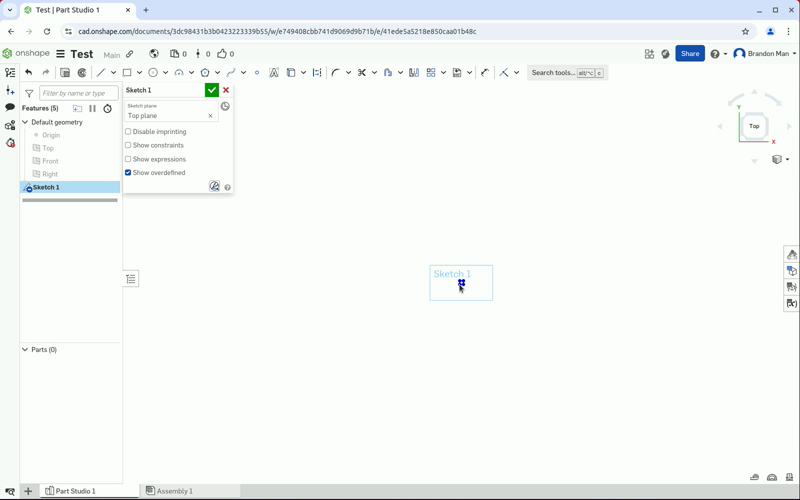
mouse_move(460, 283)
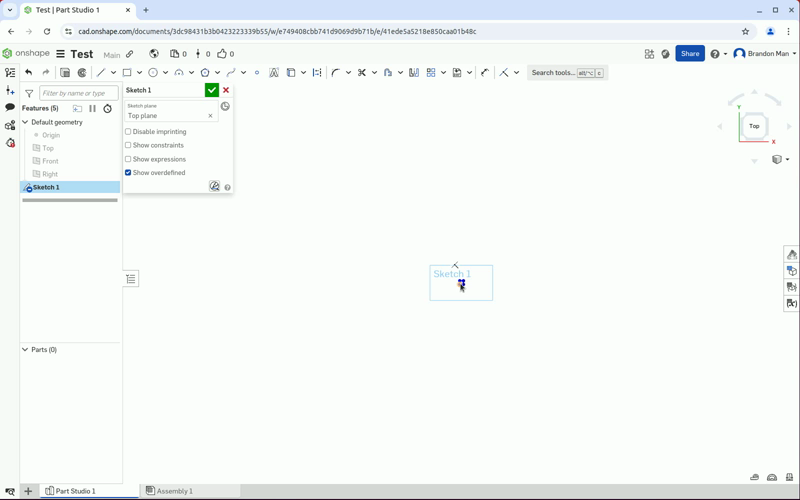
scroll(6)
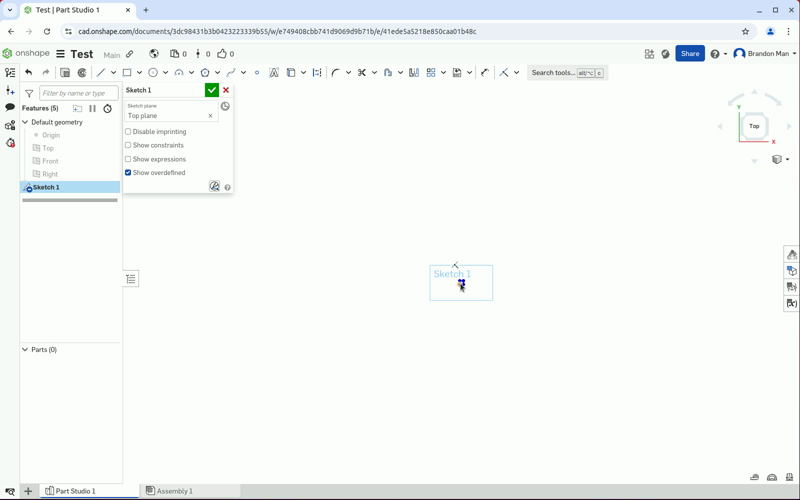
scroll(6)
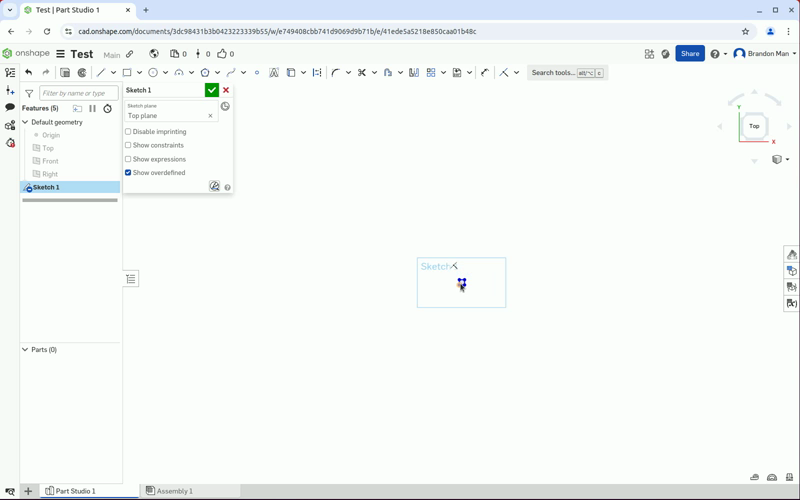
scroll(6)
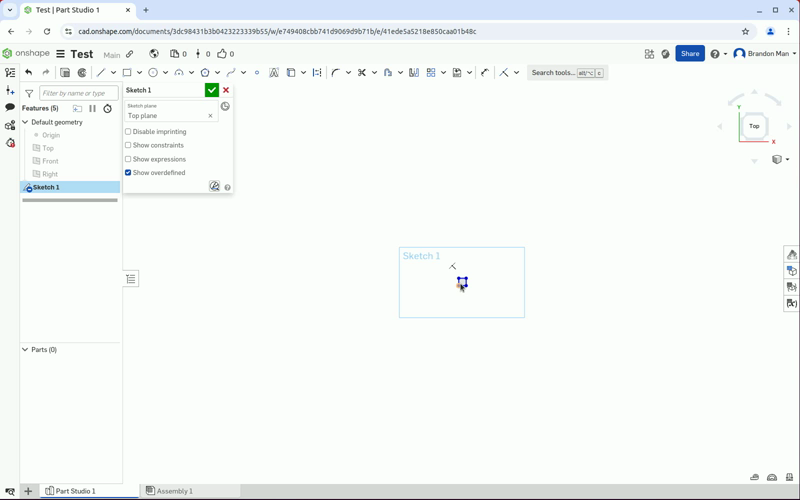
scroll(6)
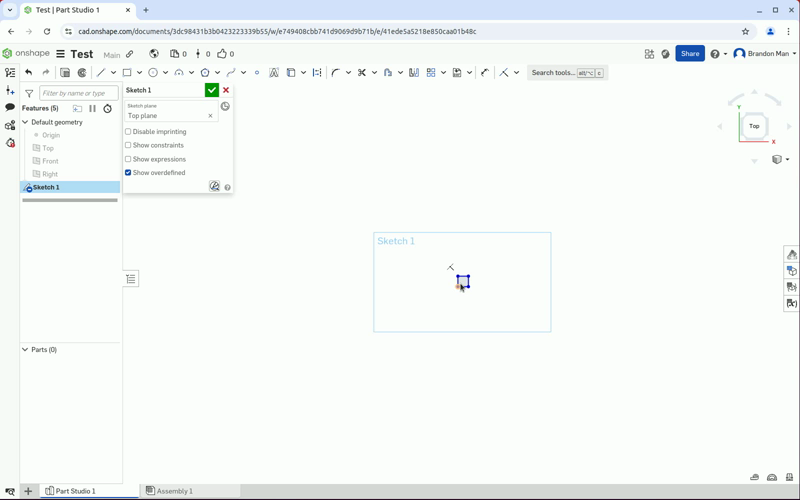
scroll(6)
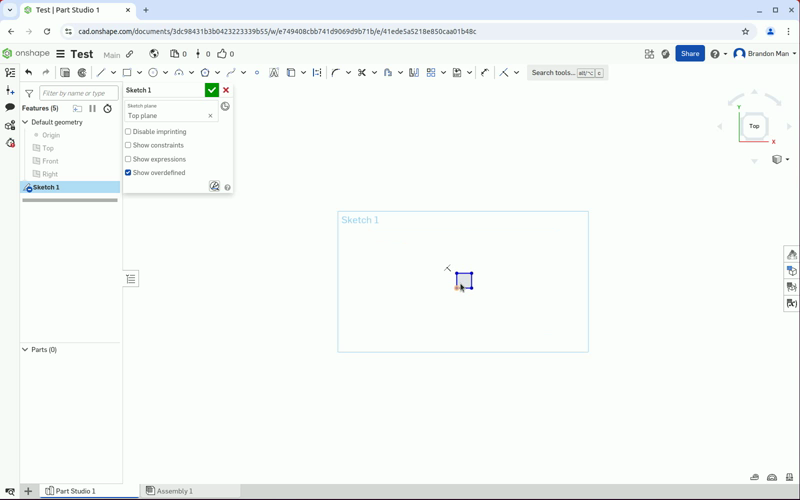
scroll(6)
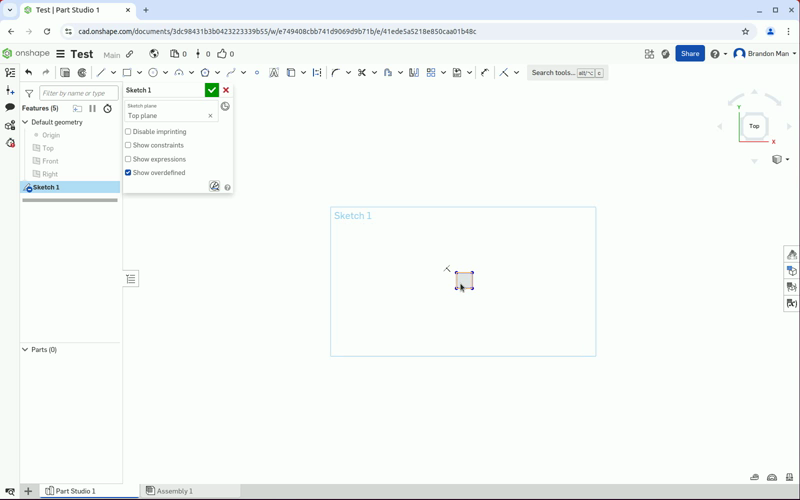
scroll(6)
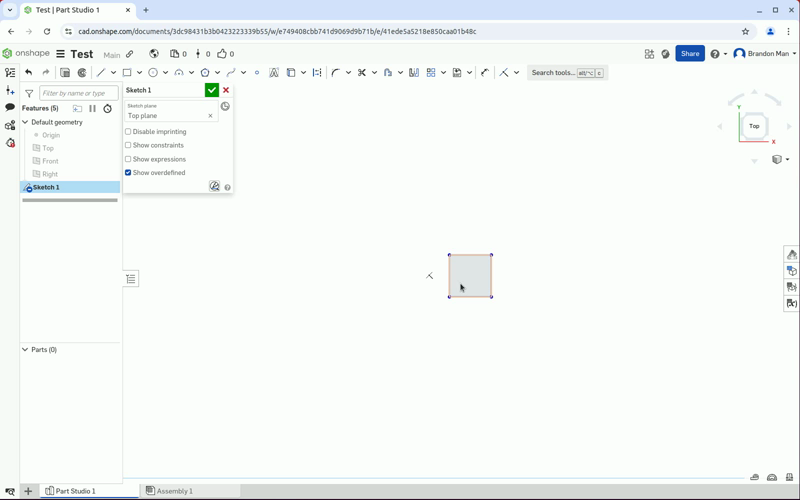
click(460, 283)
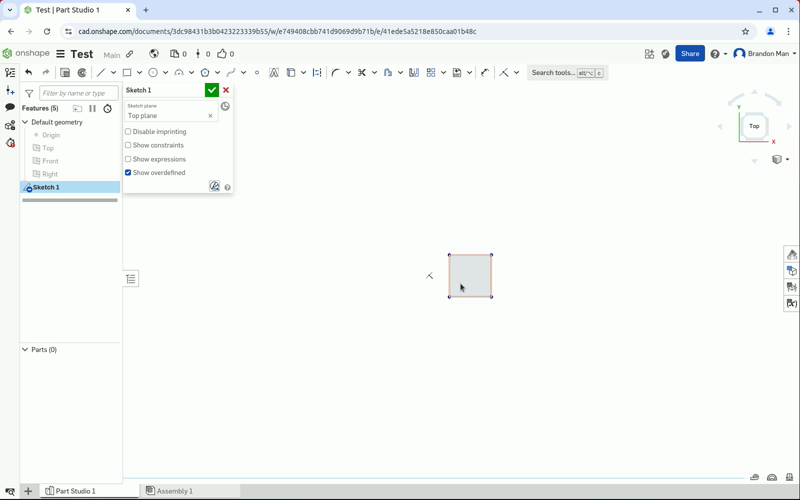
scroll(-6)
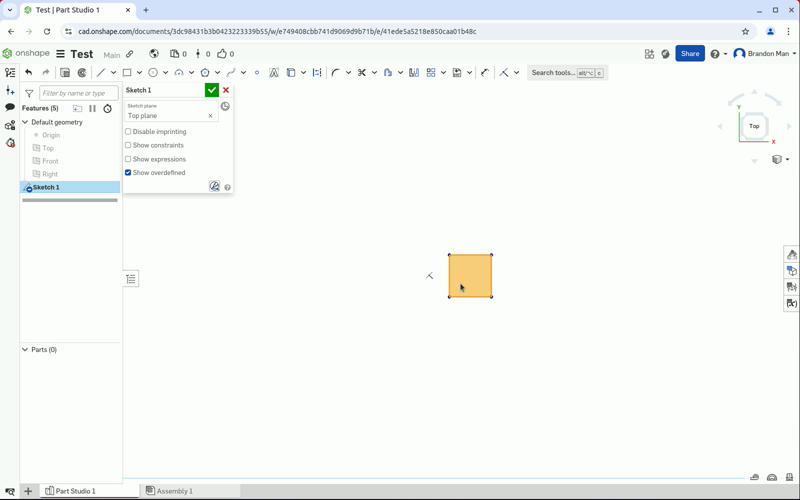
scroll(-6)
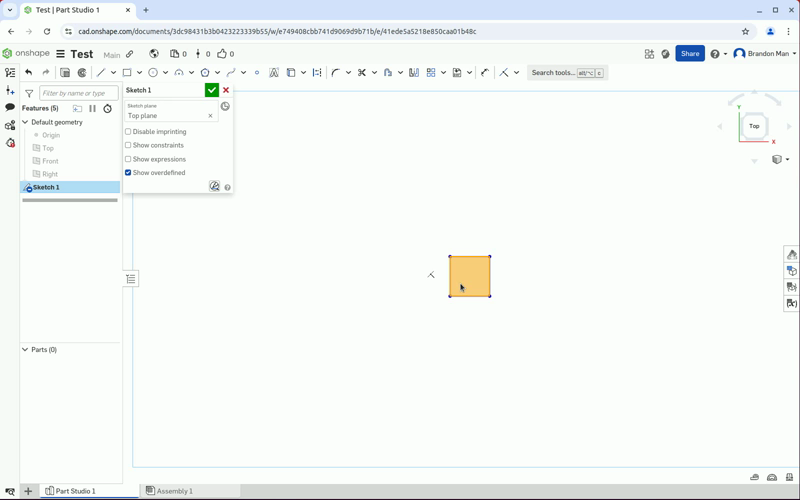
scroll(-6)
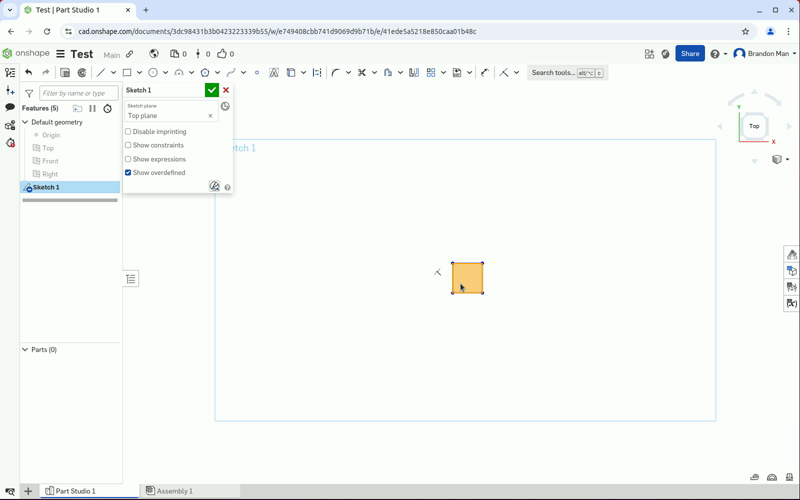
scroll(-6)
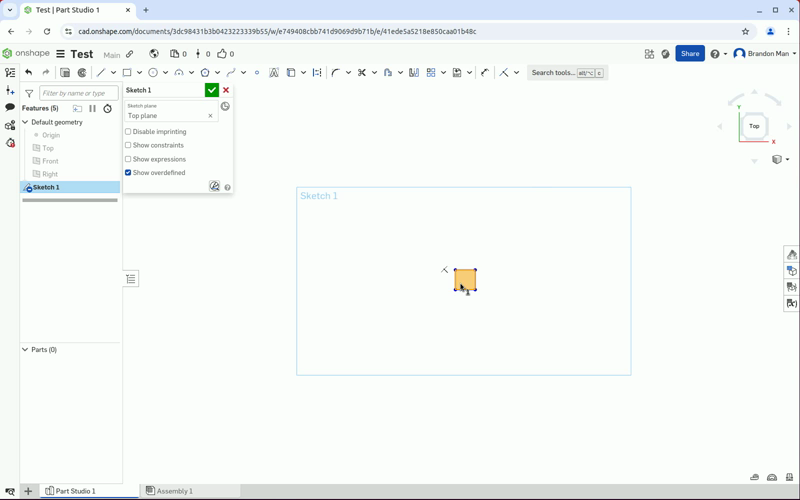
scroll(-6)
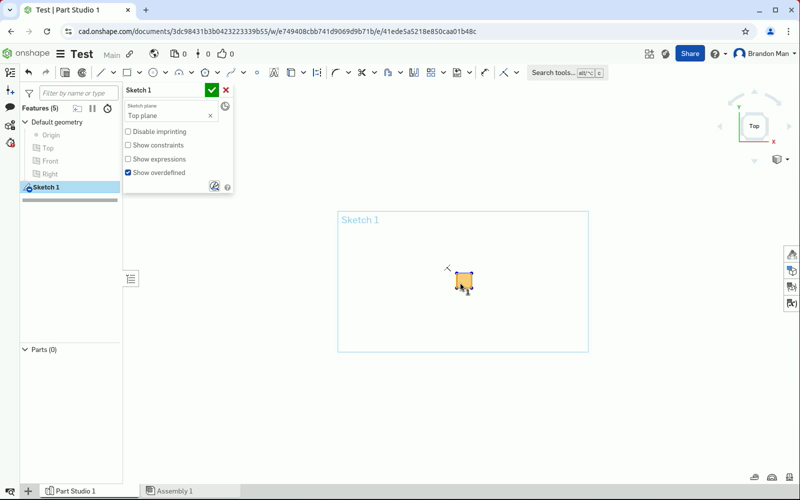
scroll(-6)
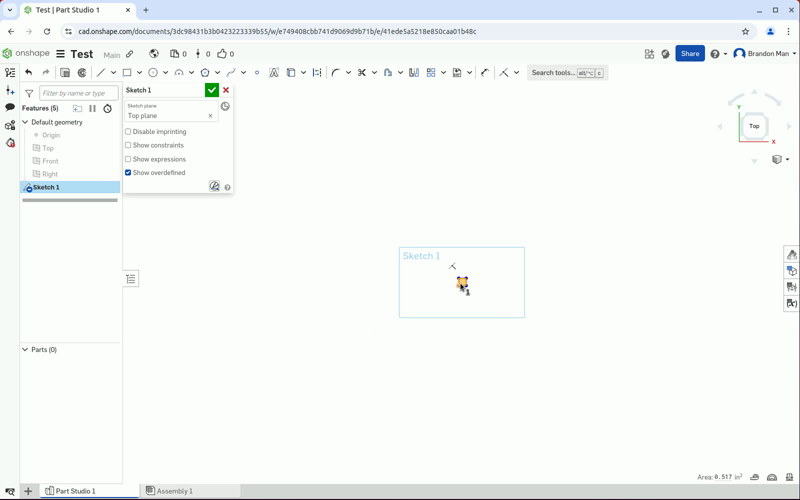
scroll(-6)
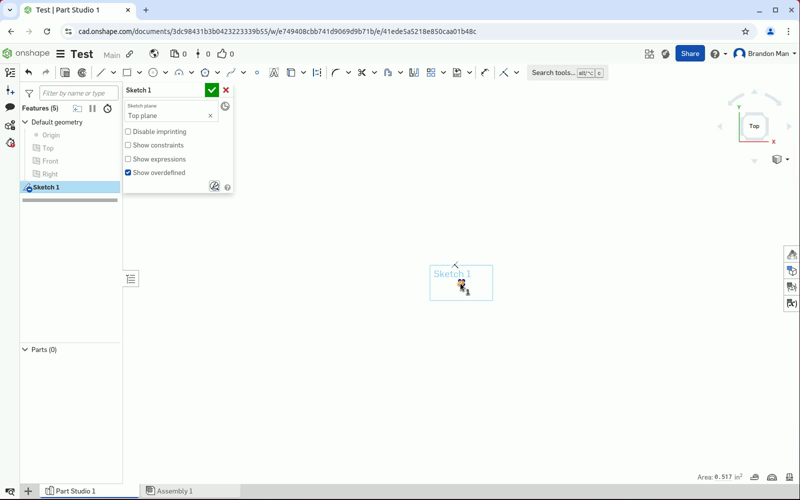
mouse_move(73, 352)
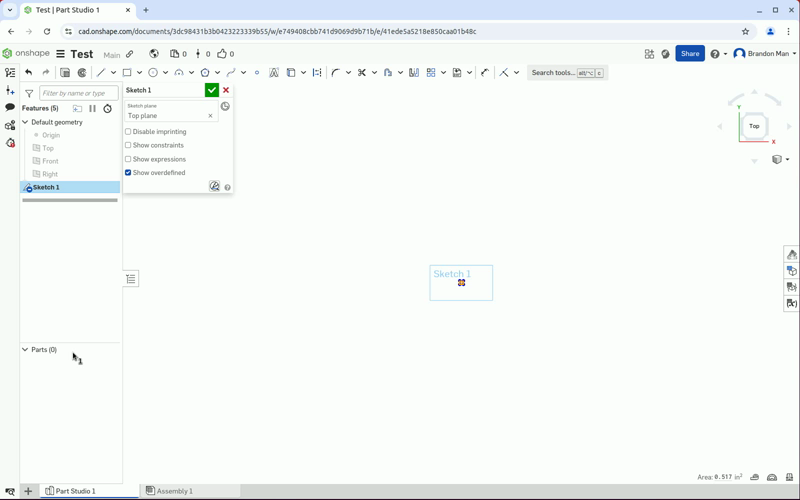
key(shift+y)
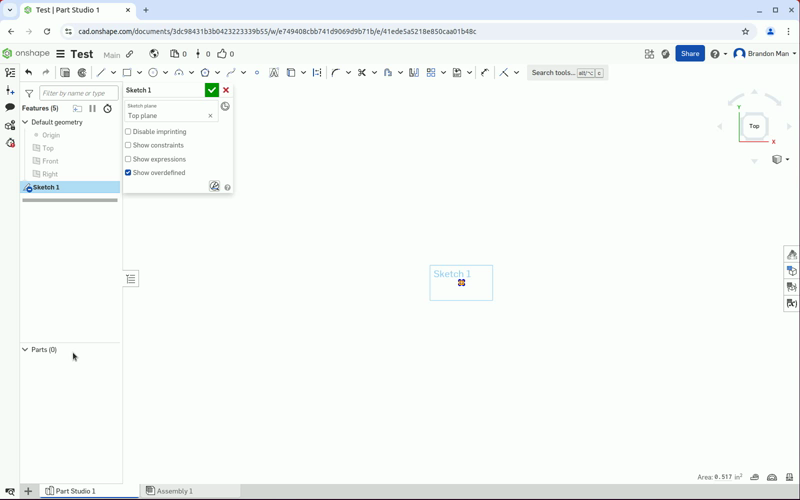
key(shift+e)
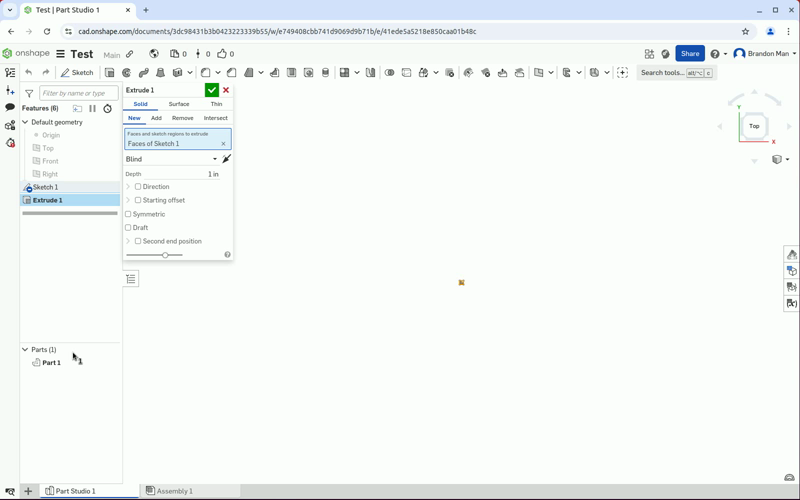
mouse_move(143, 106)
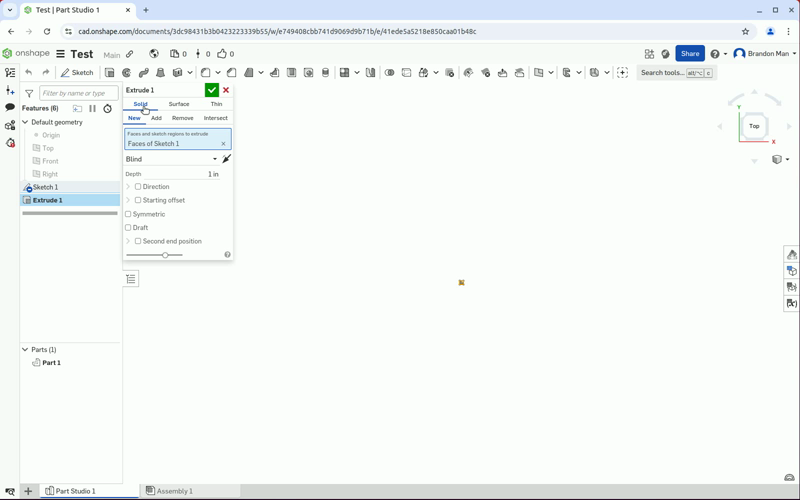
click(143, 106)
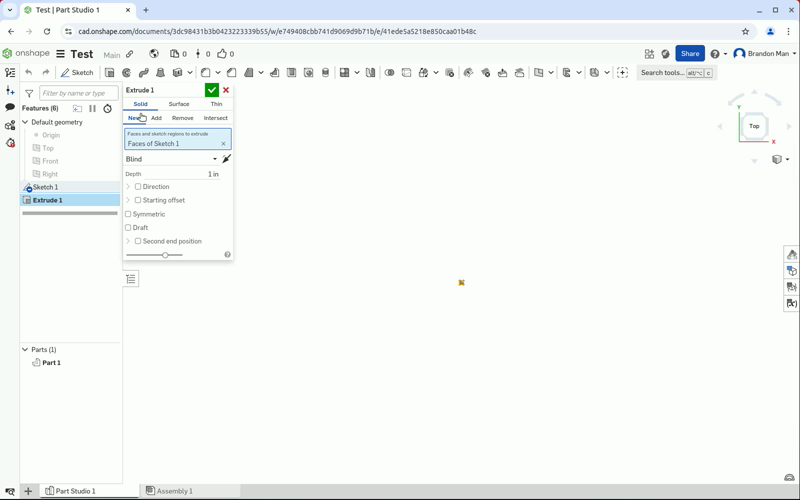
mouse_move(137, 120)
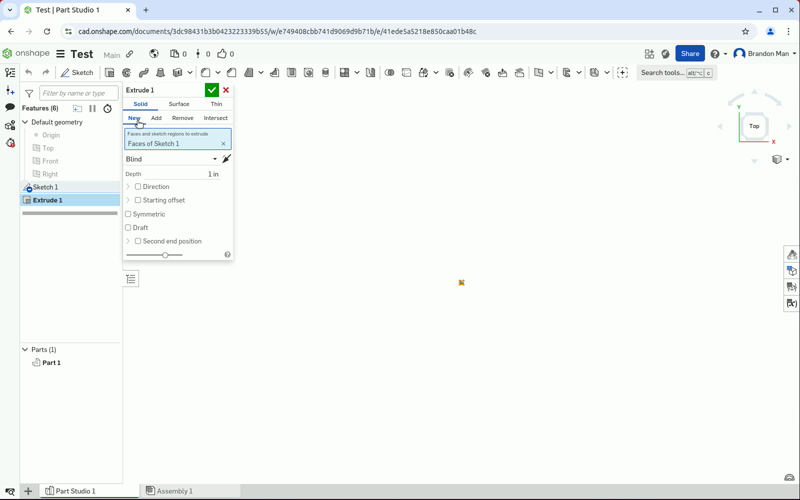
click(137, 120)
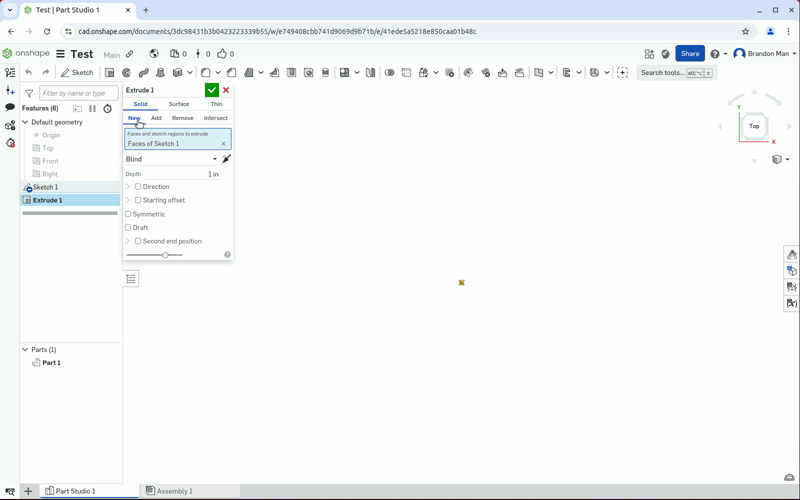
key(tab, 4)
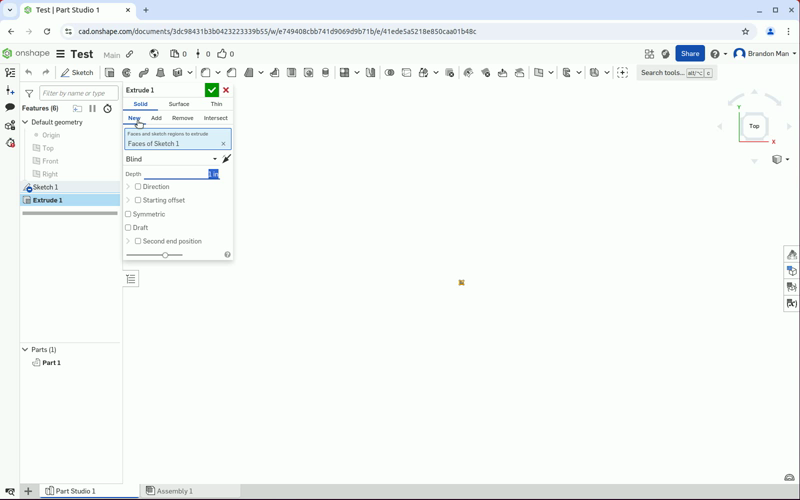
text(23.108)
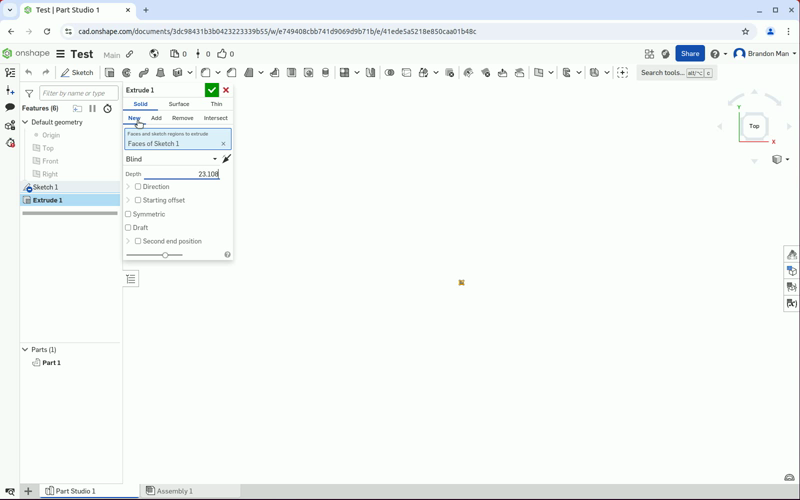
key(enter)
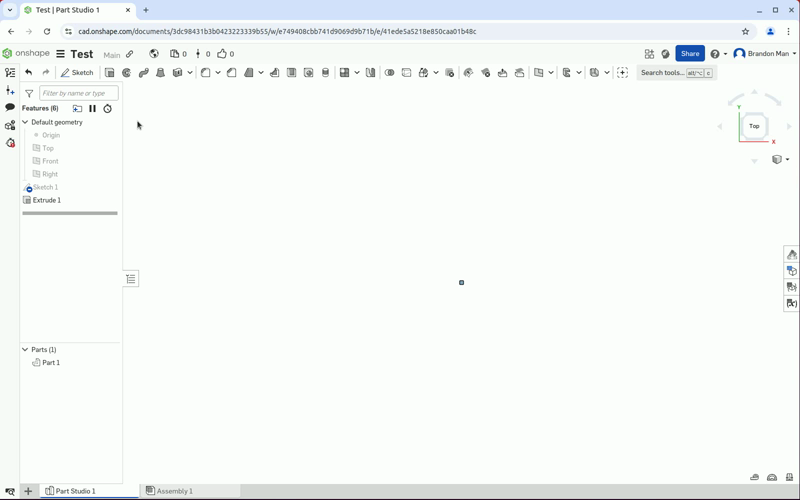
key(shift+h)
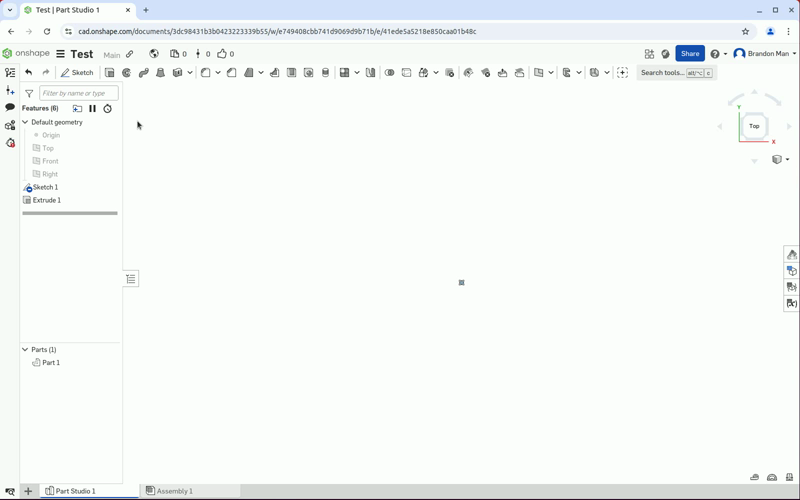
key(shift+h)
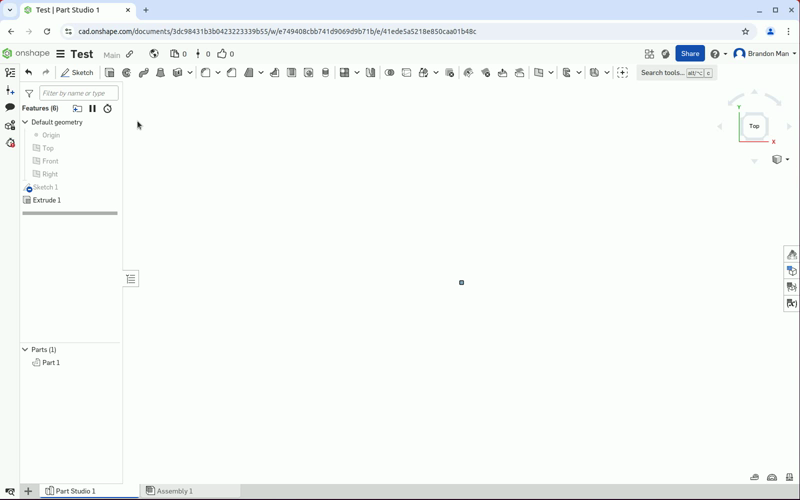
mouse_move(73, 189)
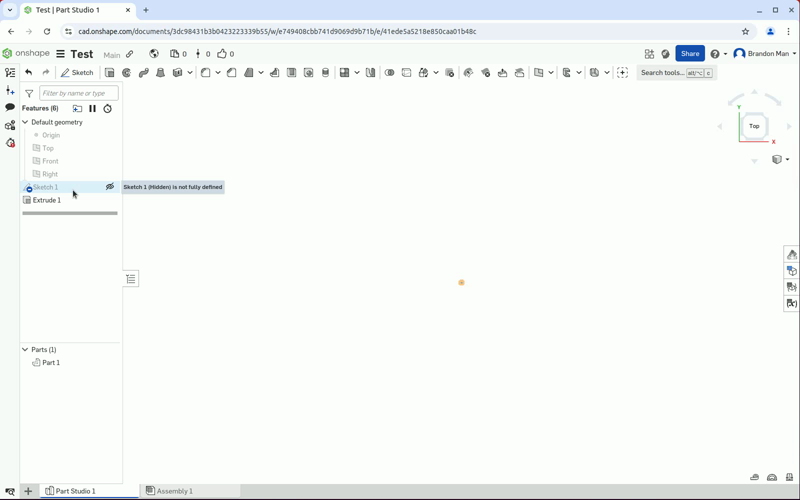
click(73, 189)
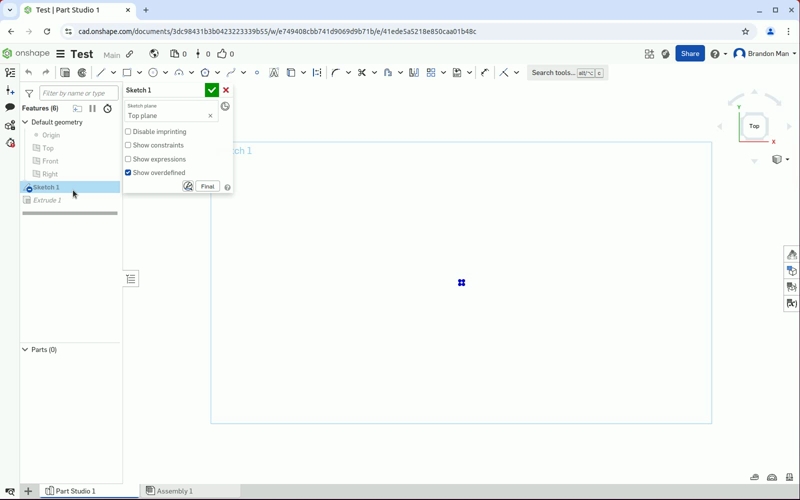
mouse_move(229, 92)
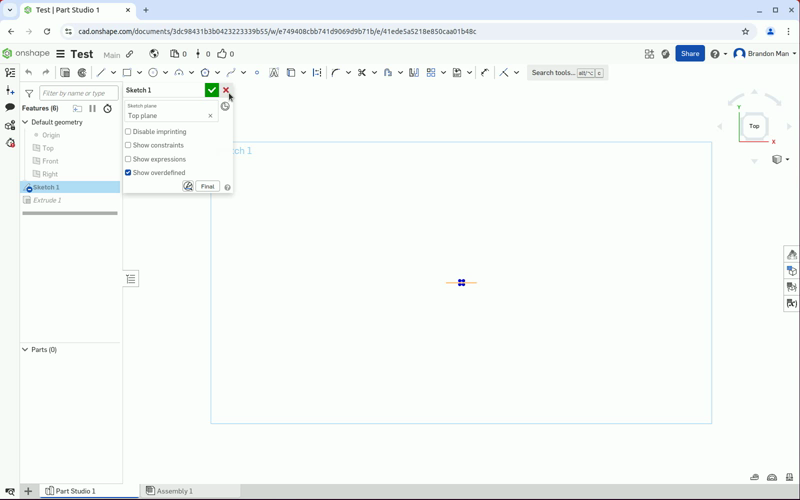
click(229, 92)
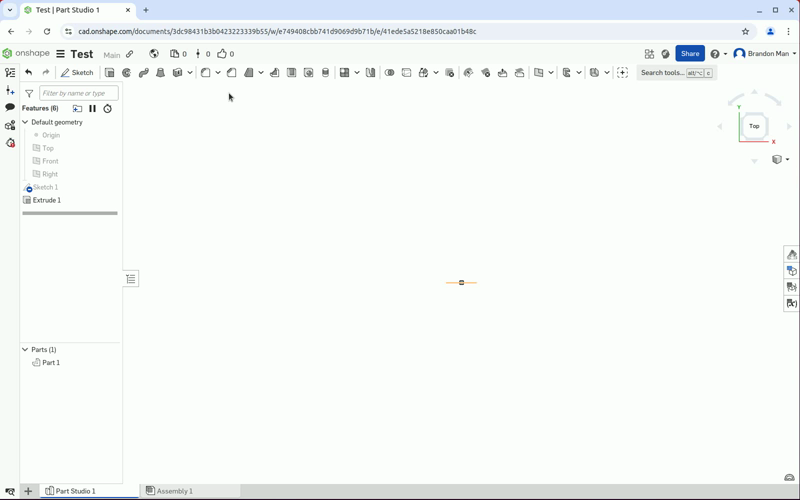
mouse_move(73, 352)
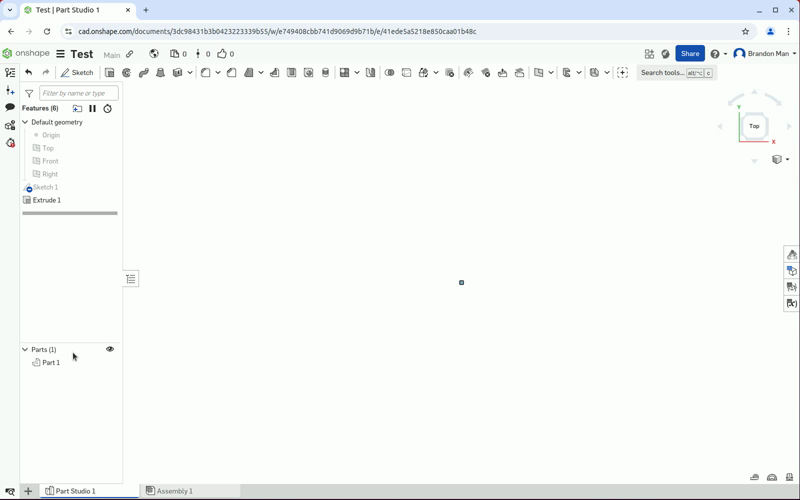
key(y)
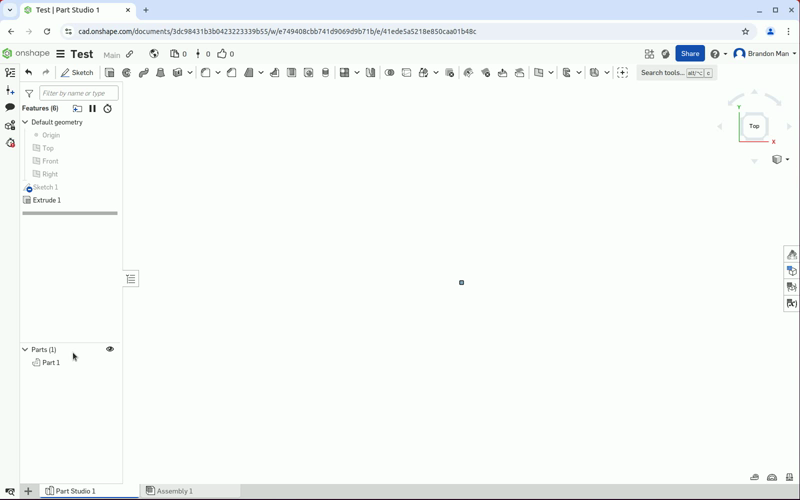
key(shift+p)
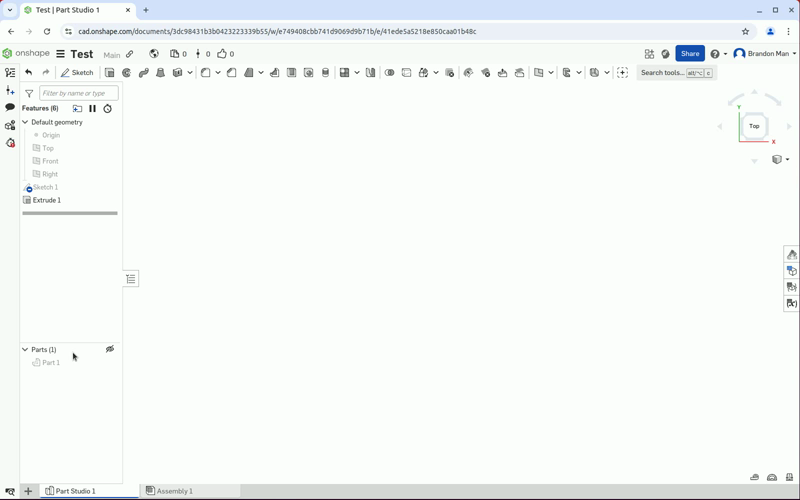
key(space)
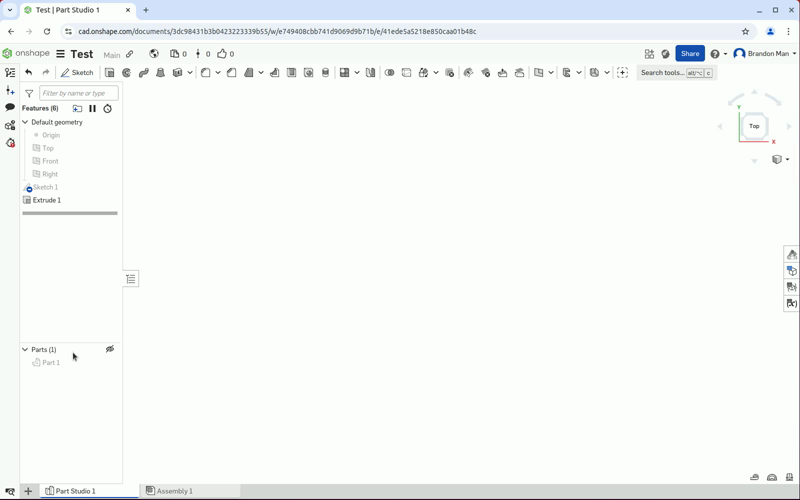
key_down(shift)
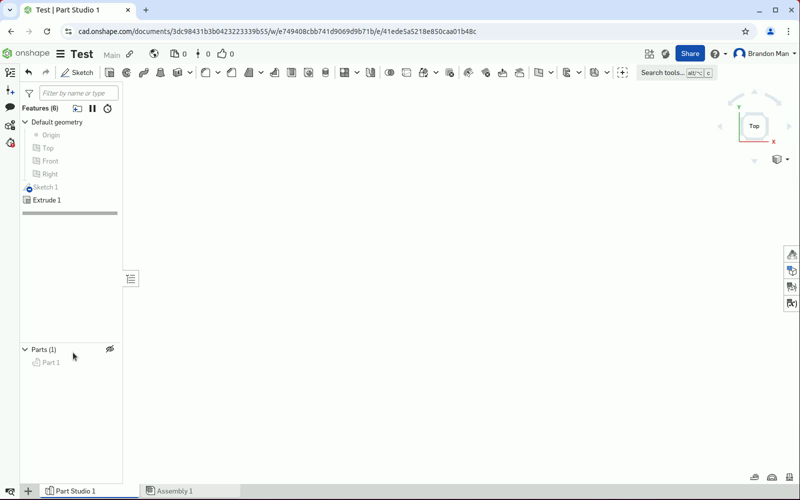
key(up)
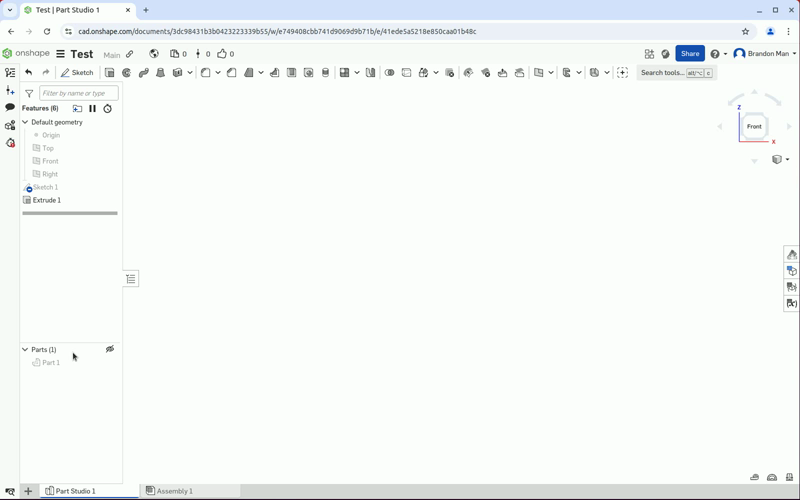
key_up(shift)
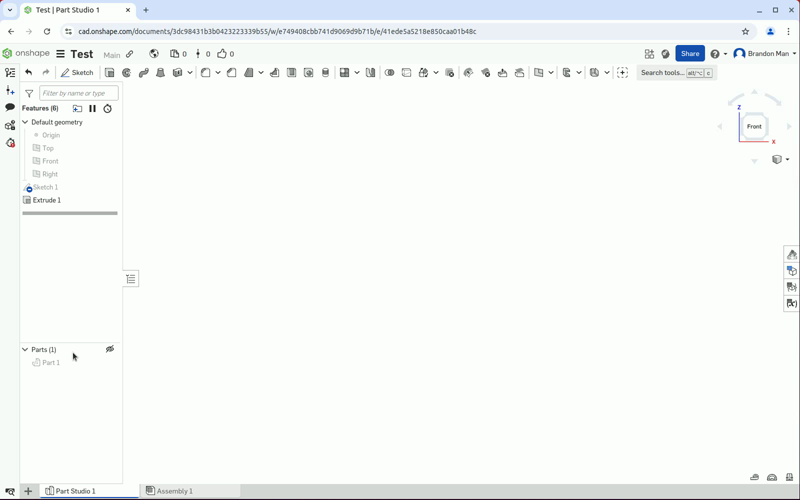
key(space)
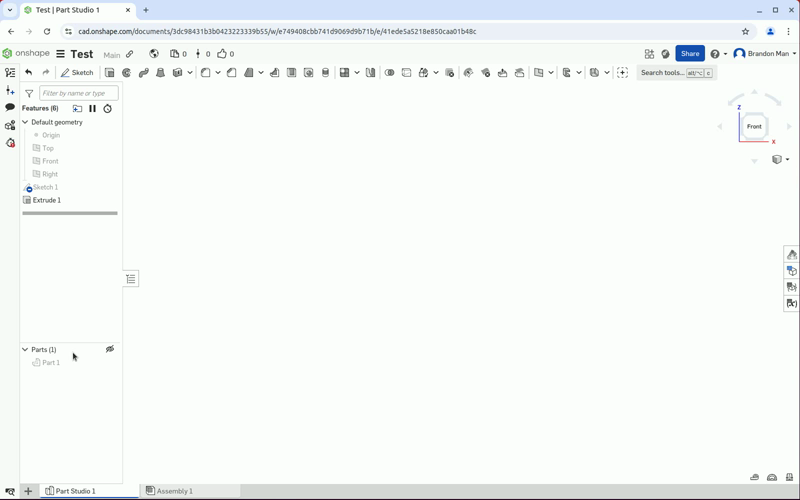
key_down(shift)
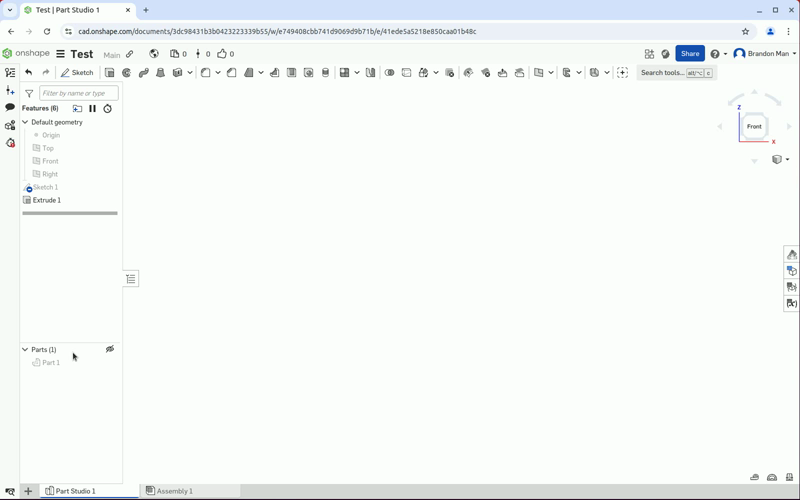
key(left)
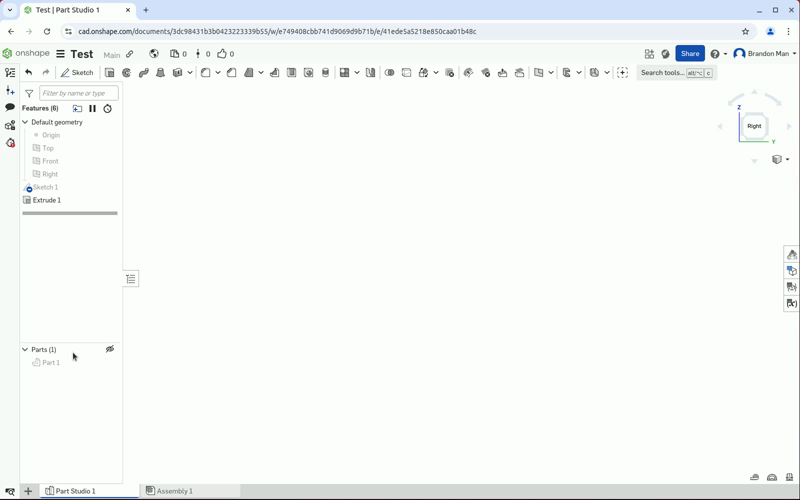
key_up(shift)
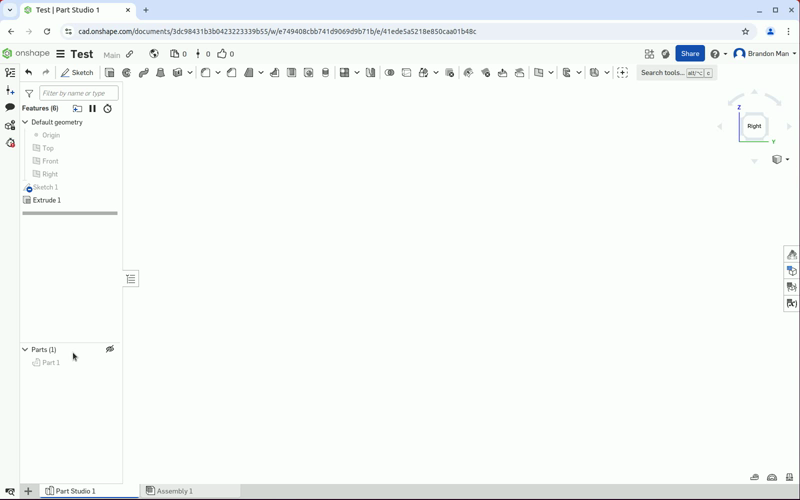
mouse_move(73, 352)
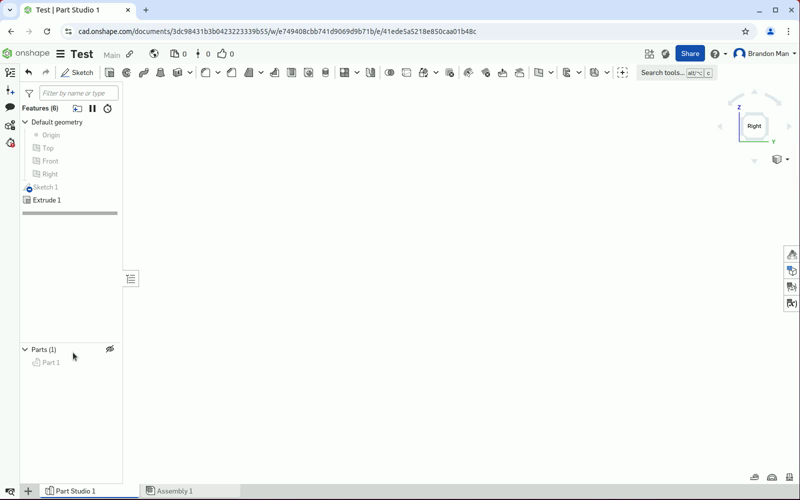
key(shift+y)
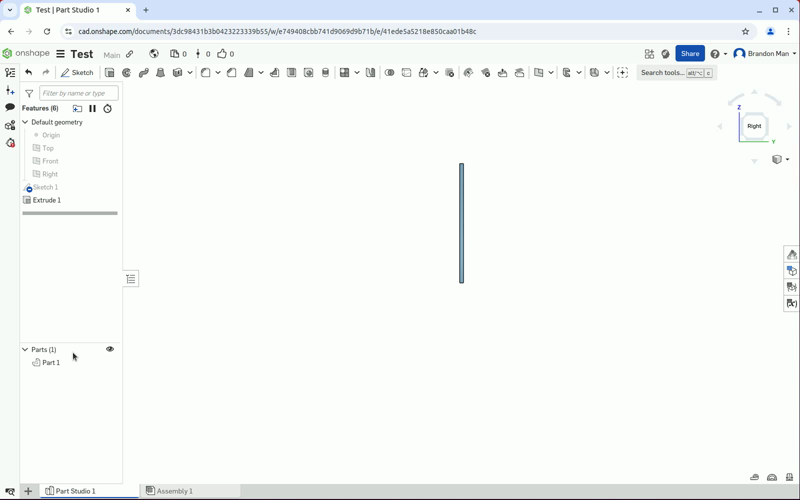
mouse_move(541, 75)
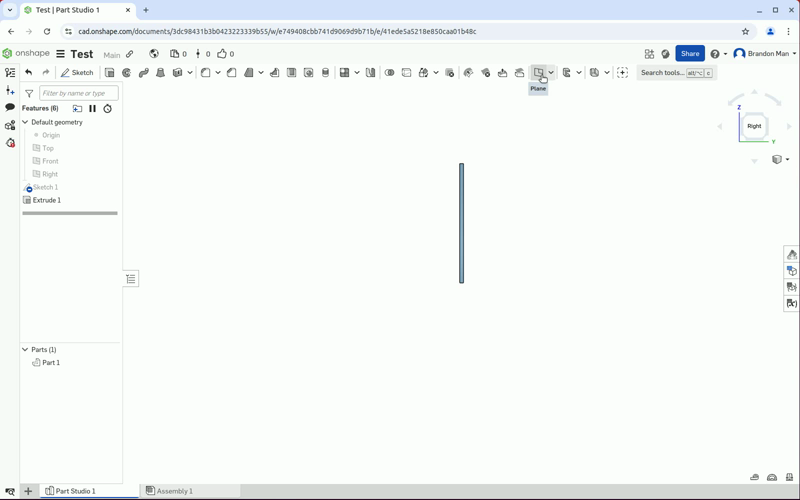
click(541, 75)
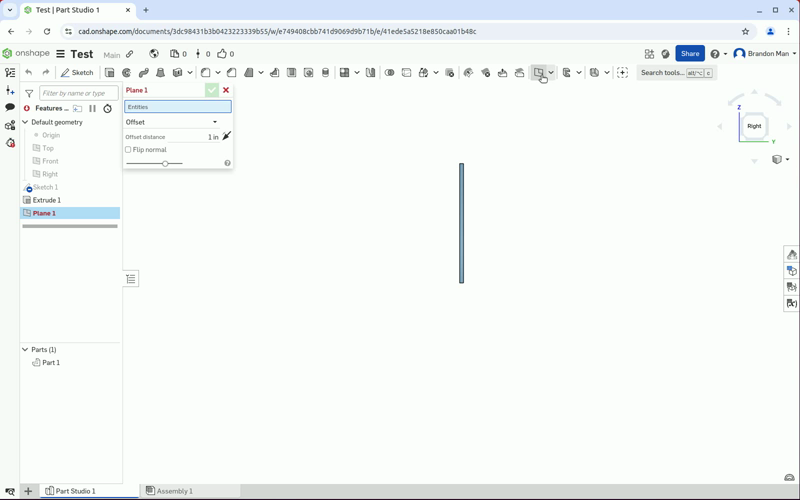
mouse_move(73, 176)
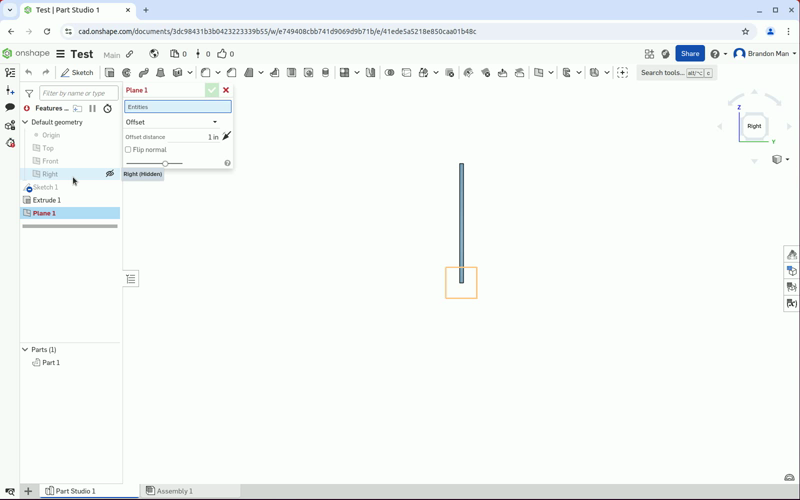
click(73, 176)
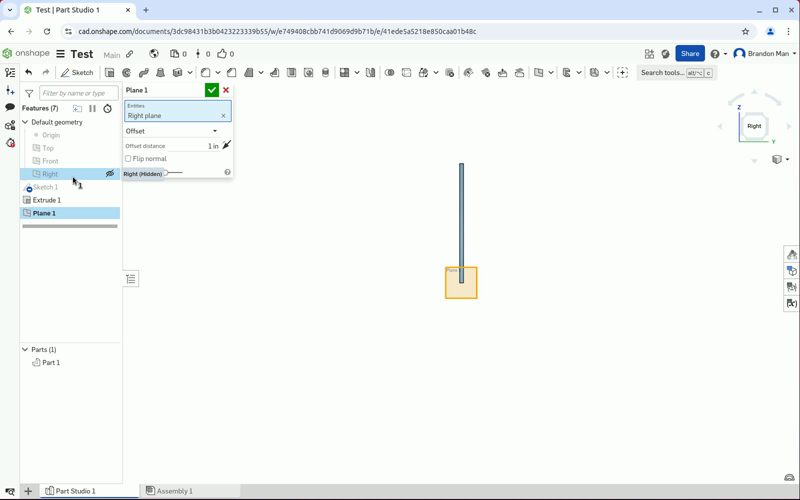
key(tab, 2)
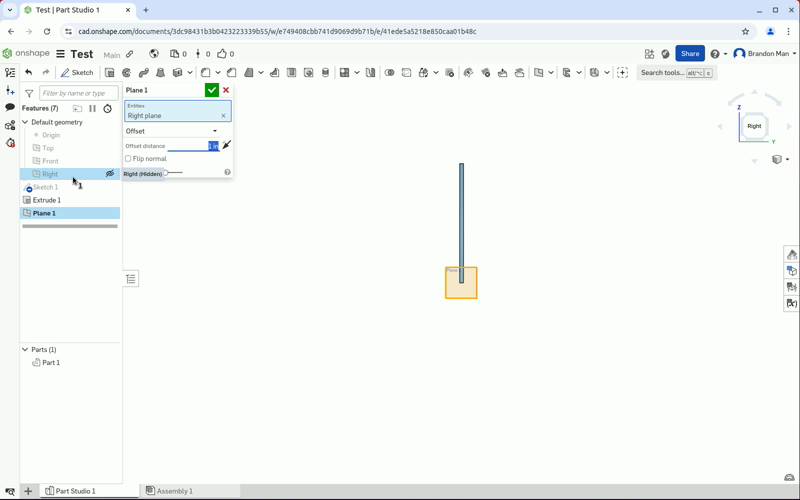
text(0.246)
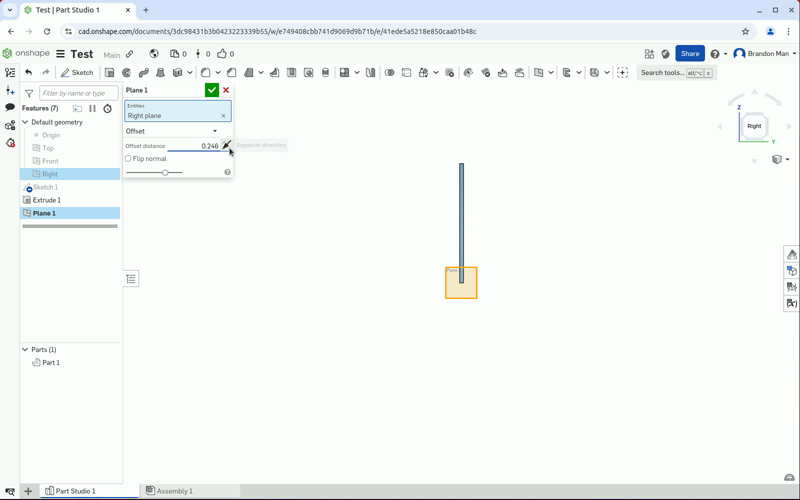
mouse_move(229, 147)
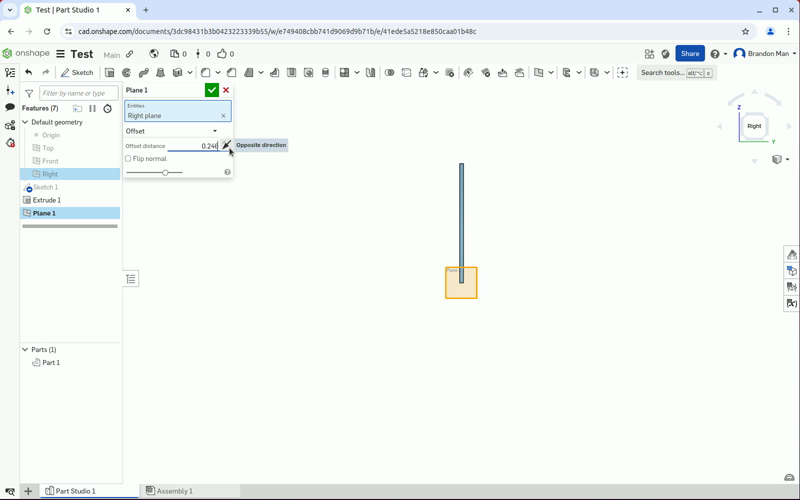
click(229, 147)
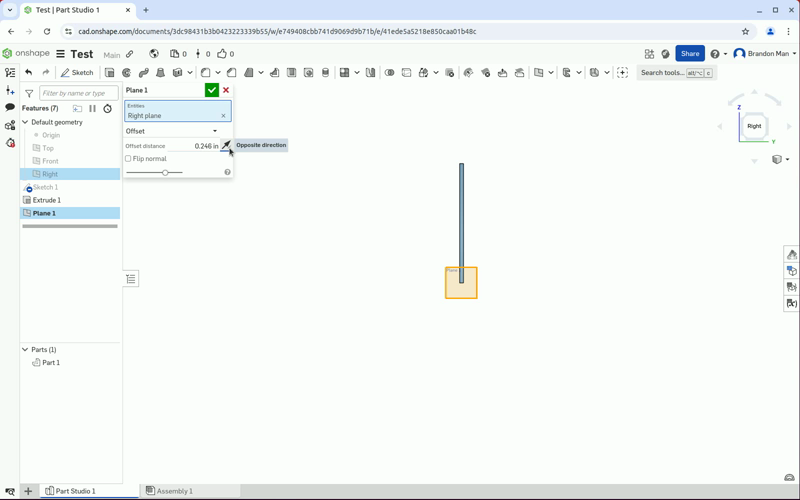
key(enter, 2)
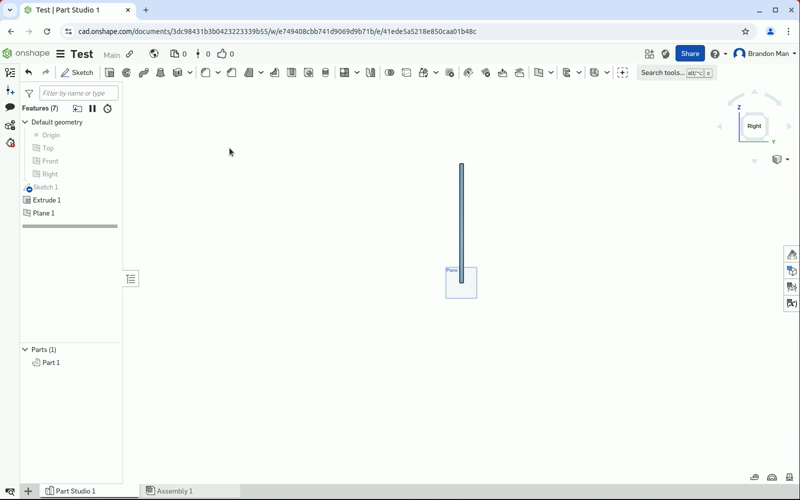
key(shift+s)
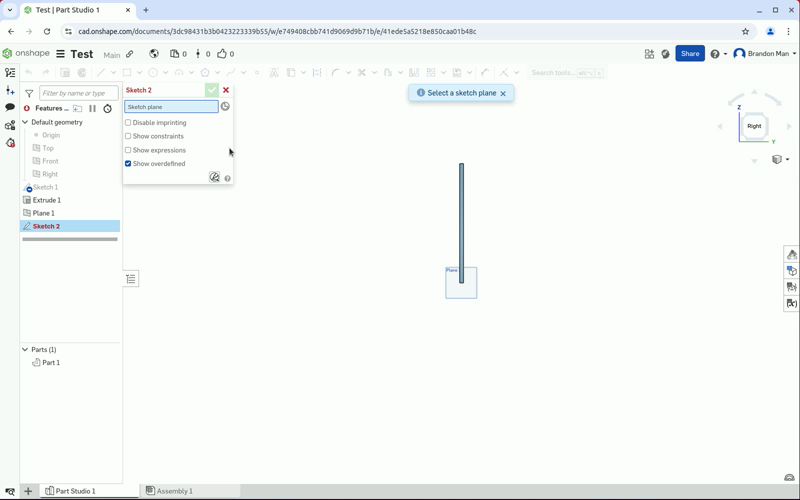
mouse_move(73, 215)
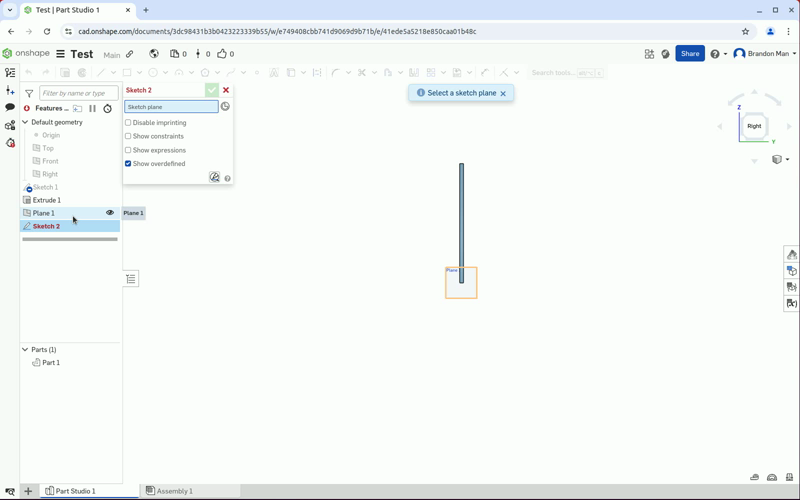
click(73, 215)
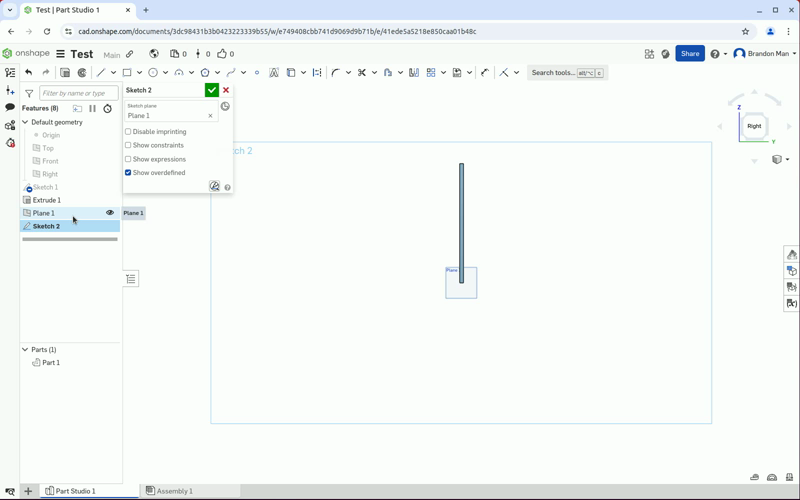
mouse_move(73, 352)
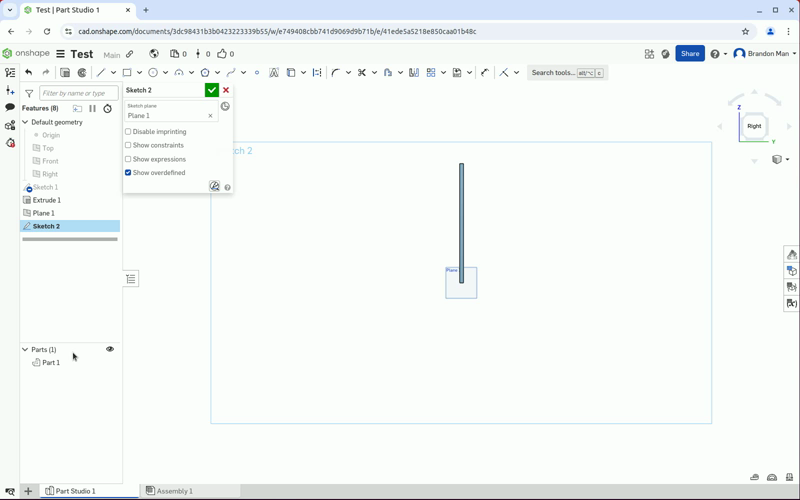
key(y)
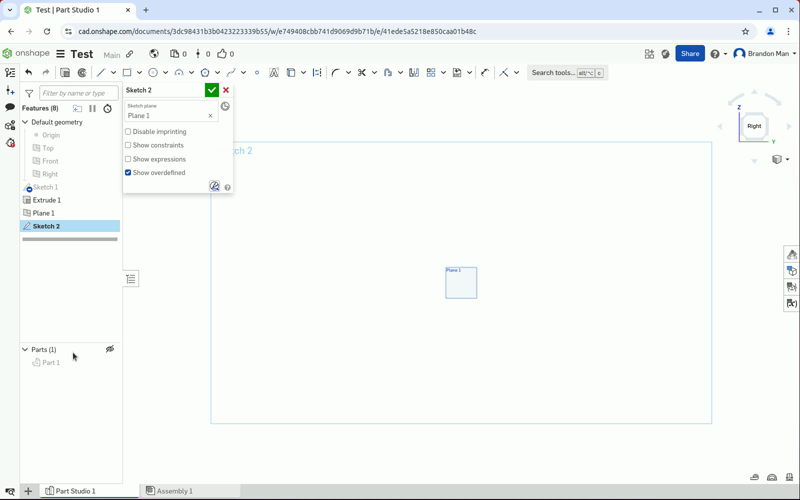
key(l)
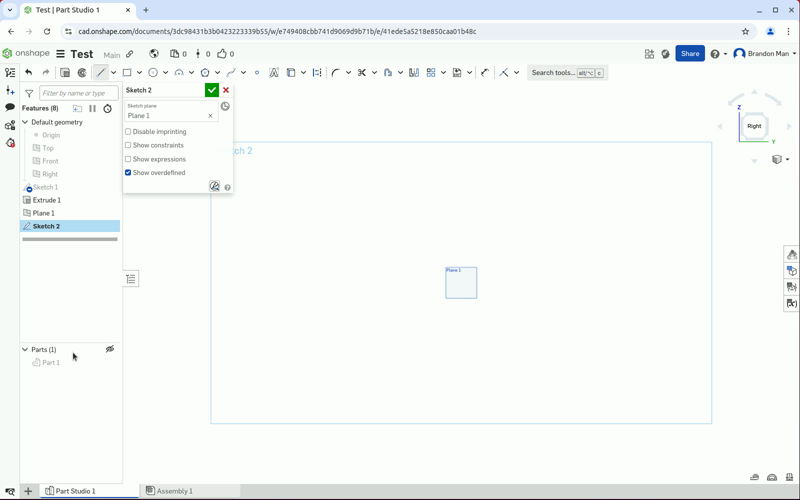
key_down(shift)
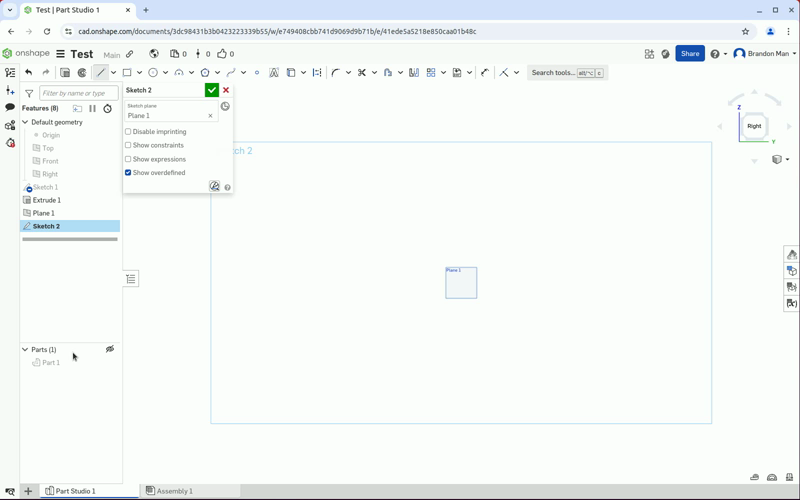
mouse_move(446, 176)
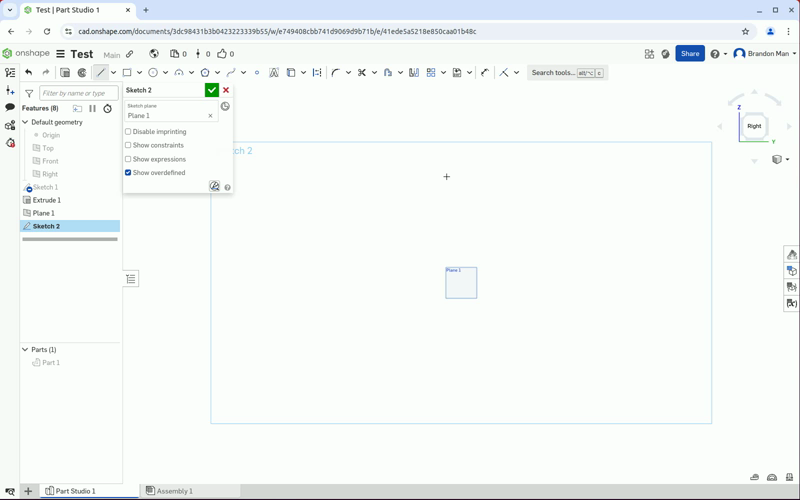
click(446, 176)
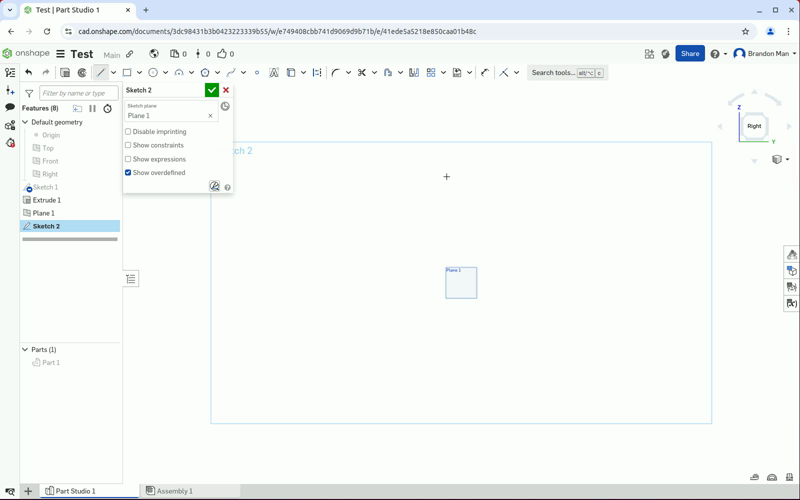
key_up(shift)
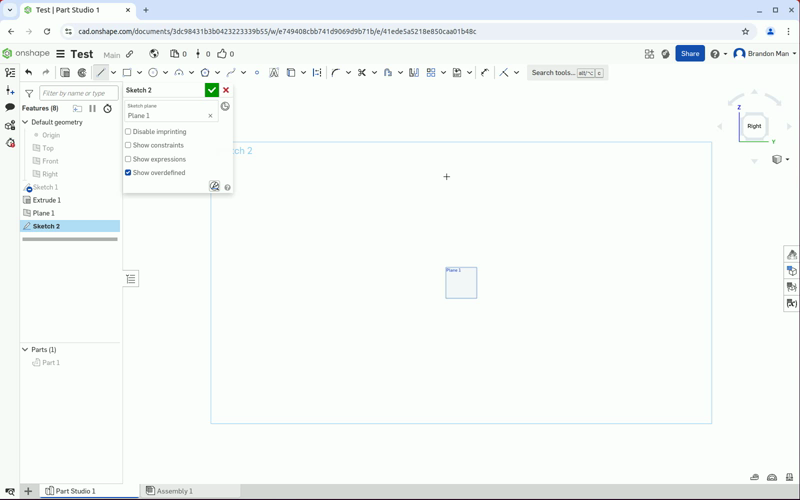
key_down(shift)
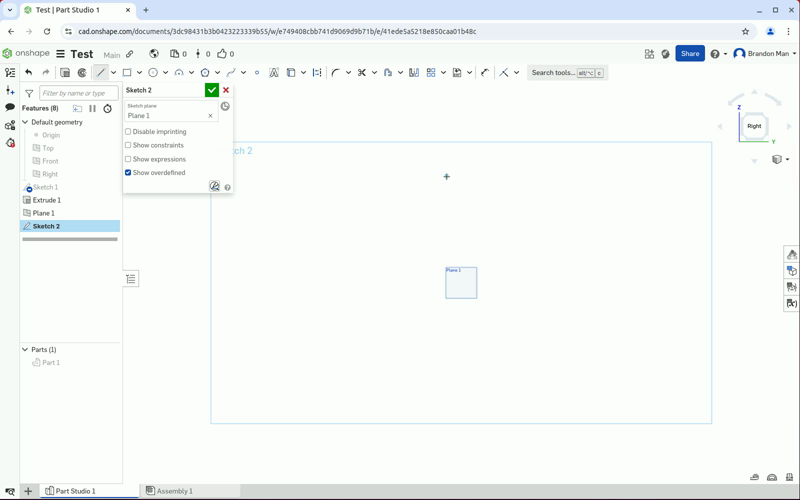
mouse_move(476, 176)
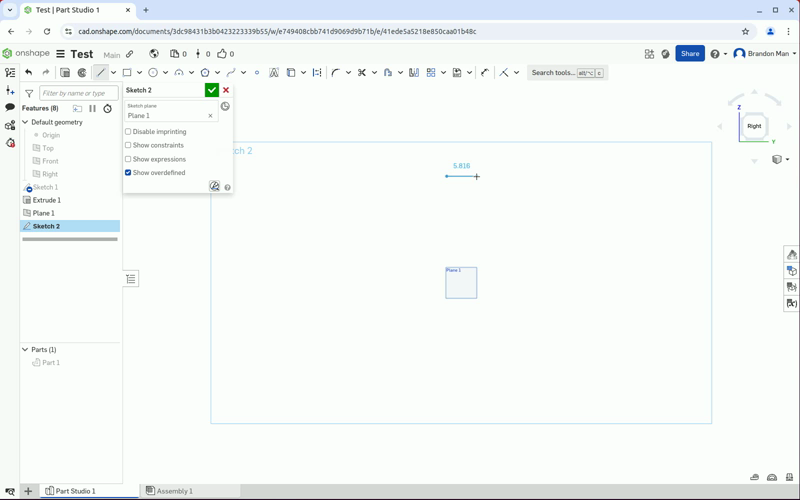
mouse_move(447, 176)
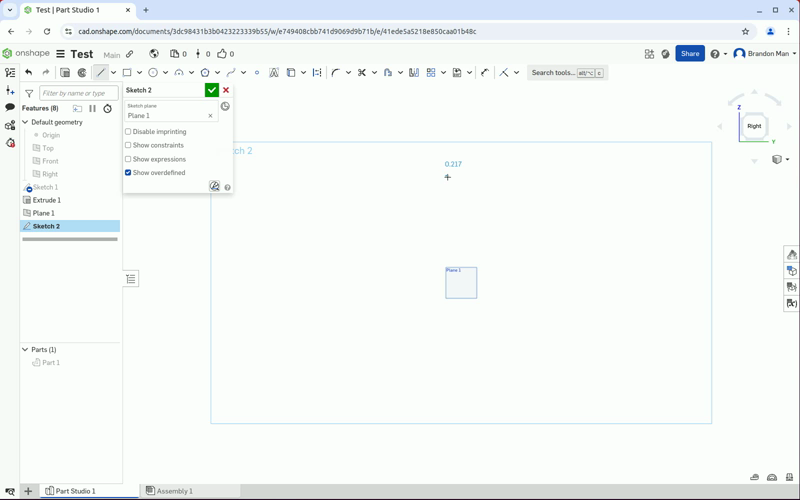
scroll(6)
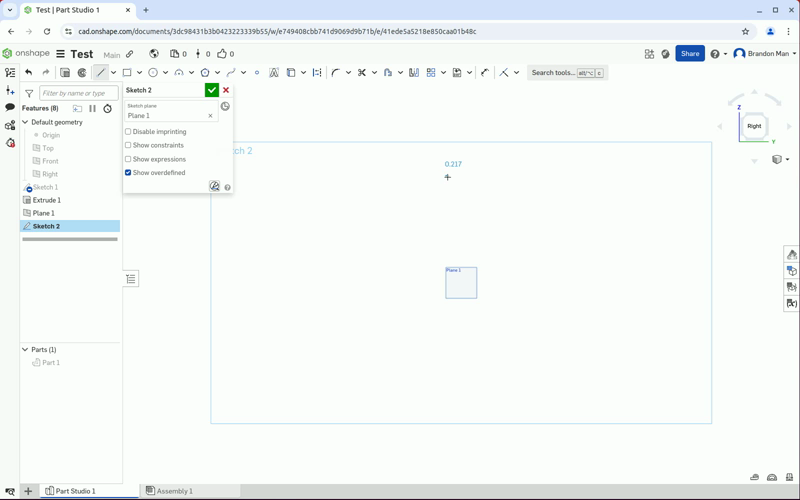
scroll(6)
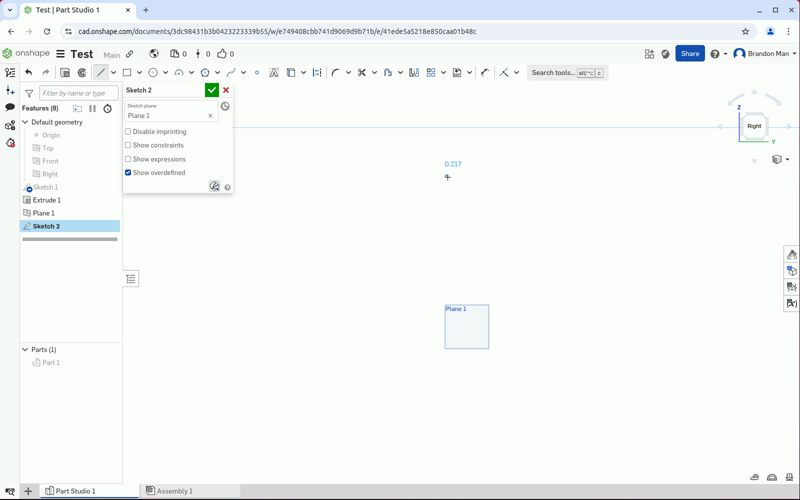
scroll(6)
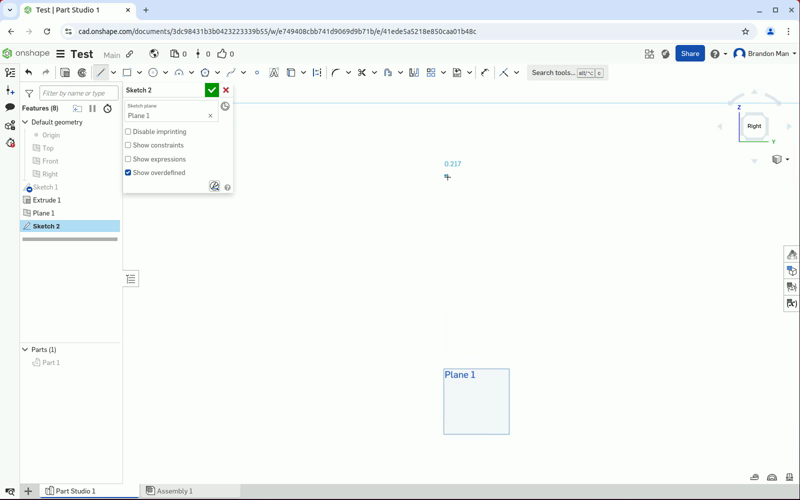
scroll(6)
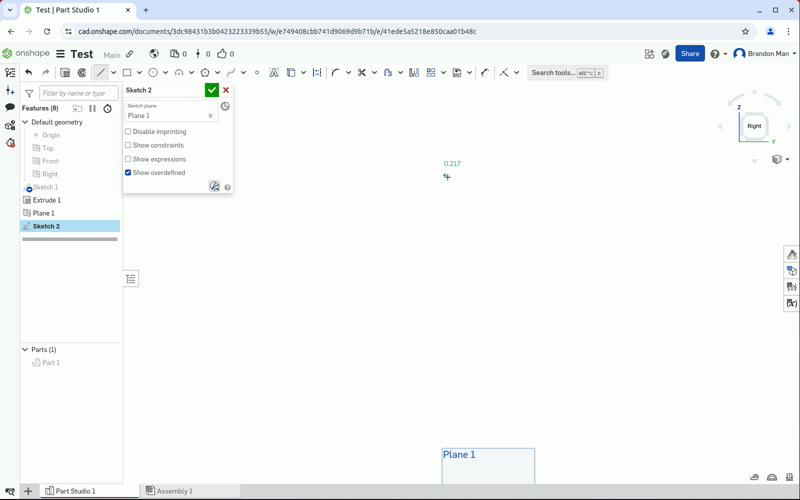
scroll(6)
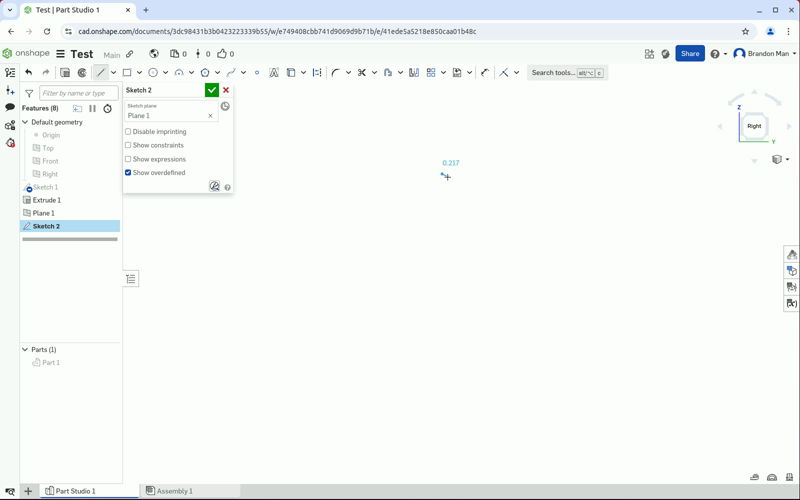
scroll(6)
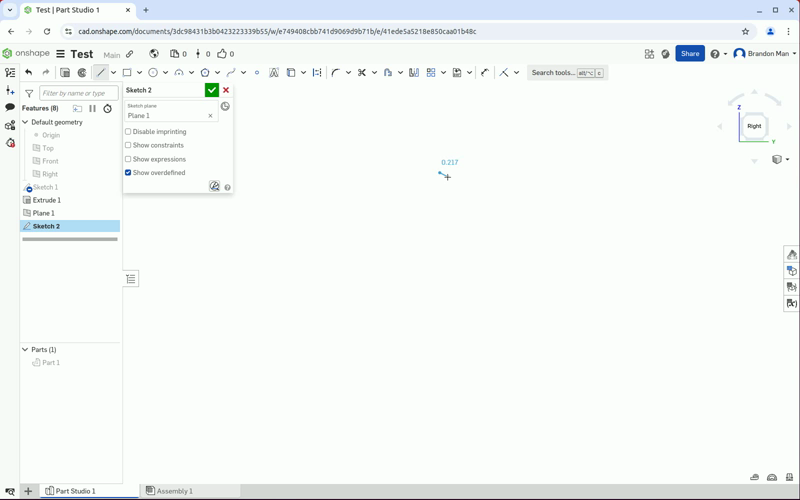
scroll(6)
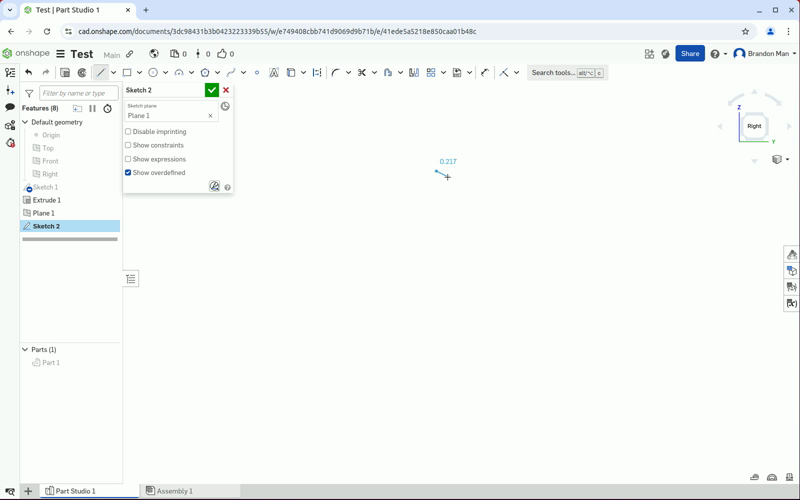
click(447, 176)
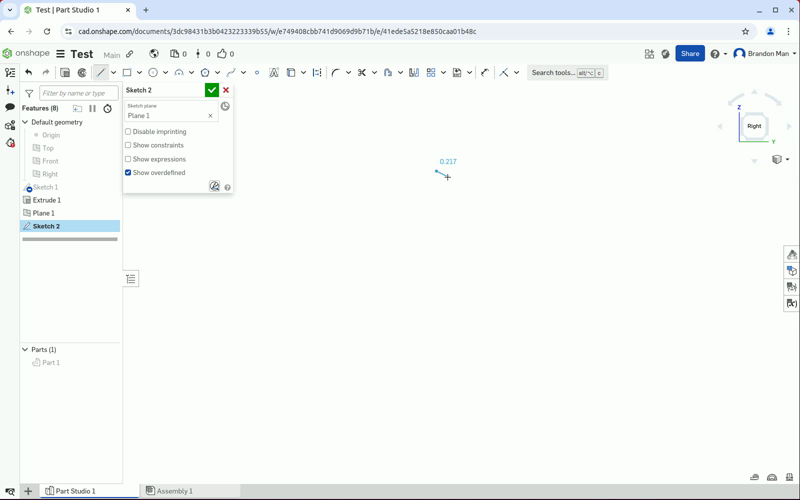
scroll(-6)
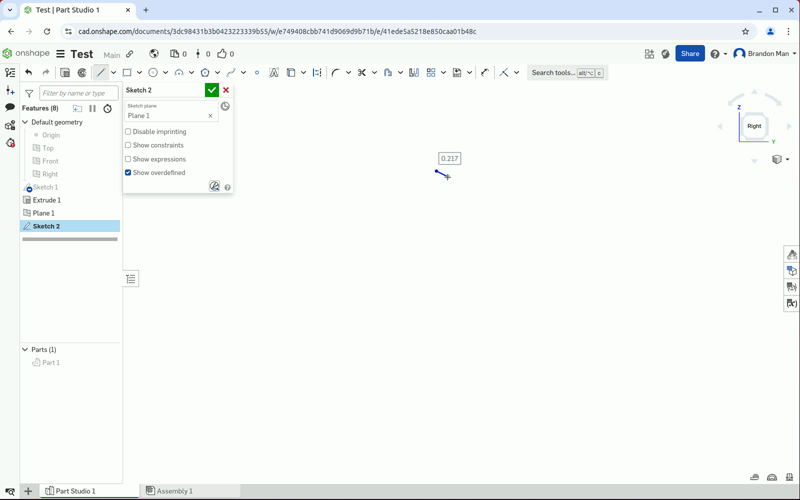
scroll(-6)
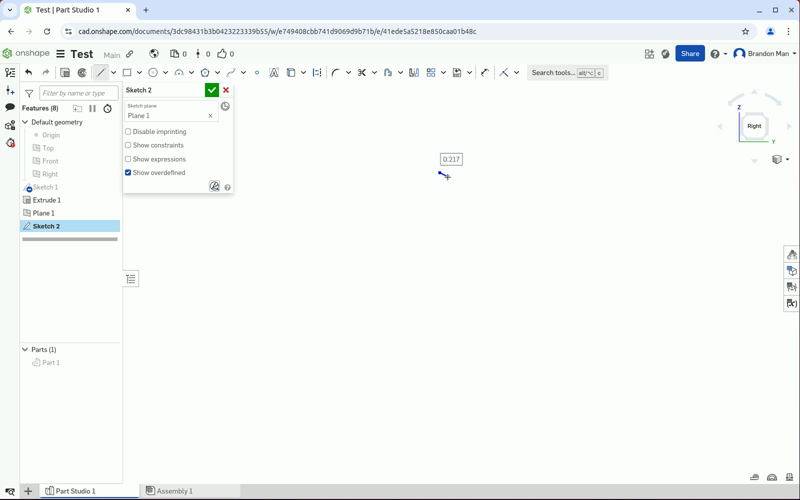
scroll(-6)
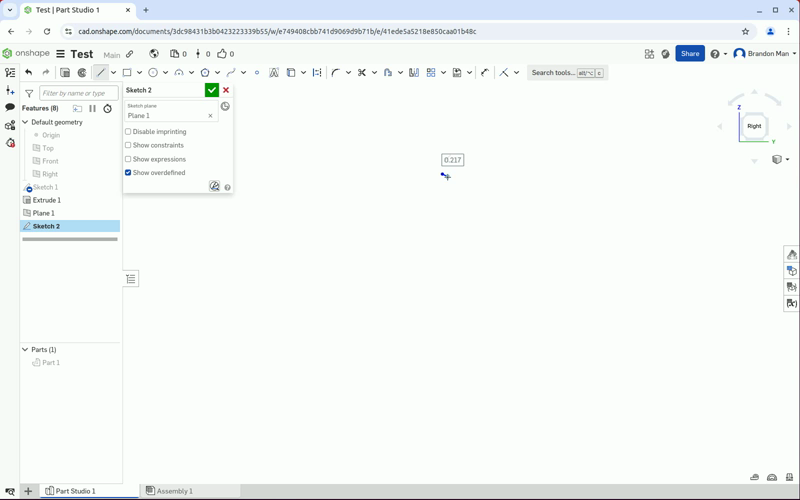
scroll(-6)
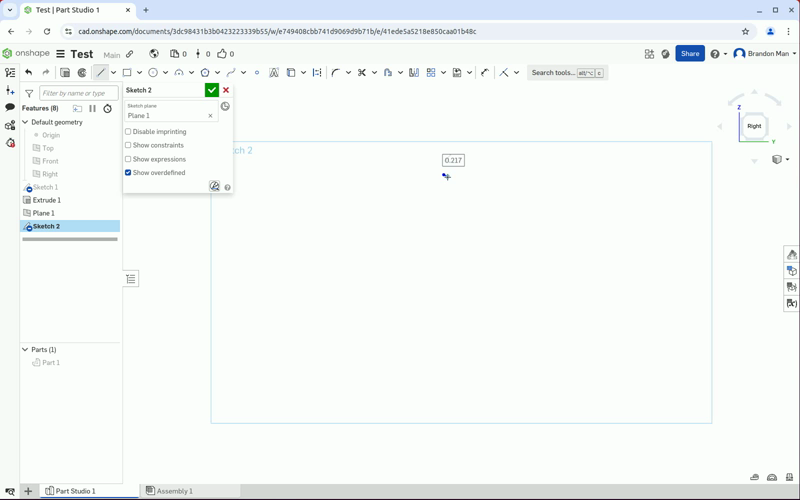
scroll(-6)
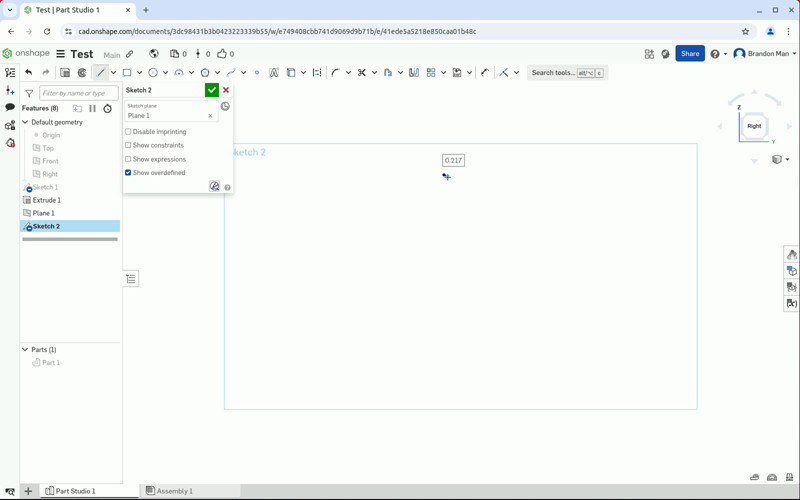
scroll(-6)
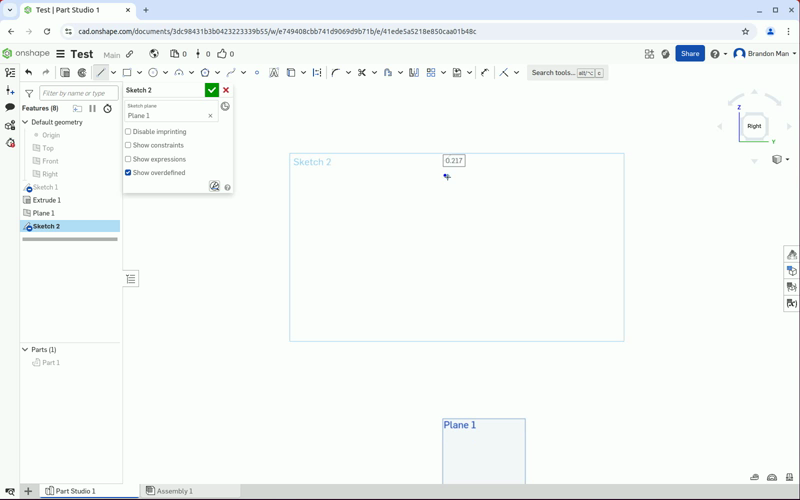
scroll(-6)
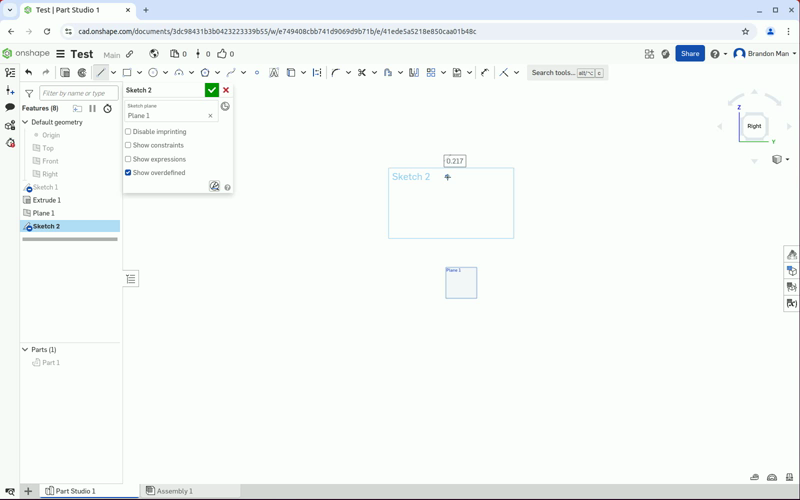
key_up(shift)
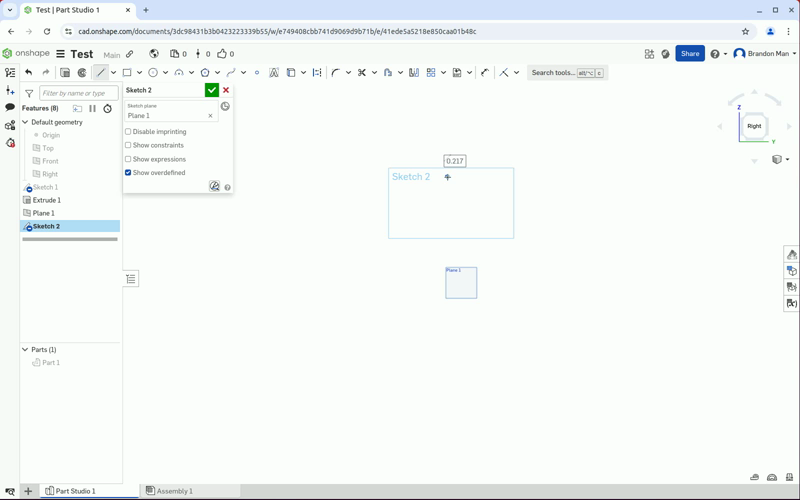
key(esc)
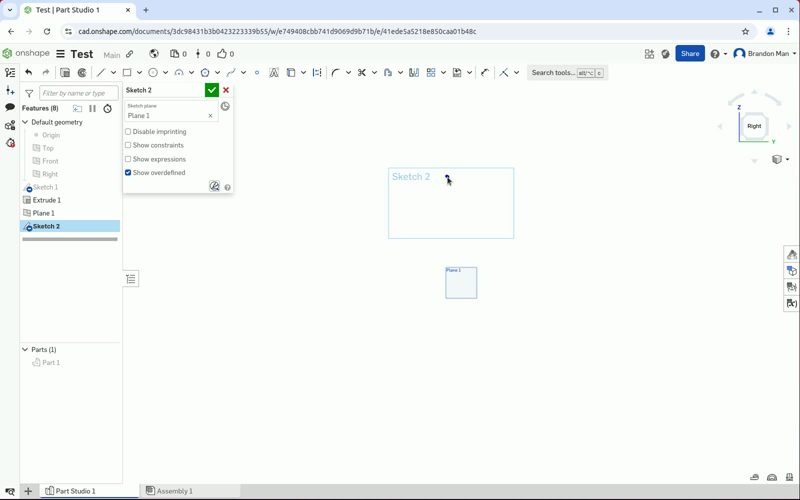
key(a)
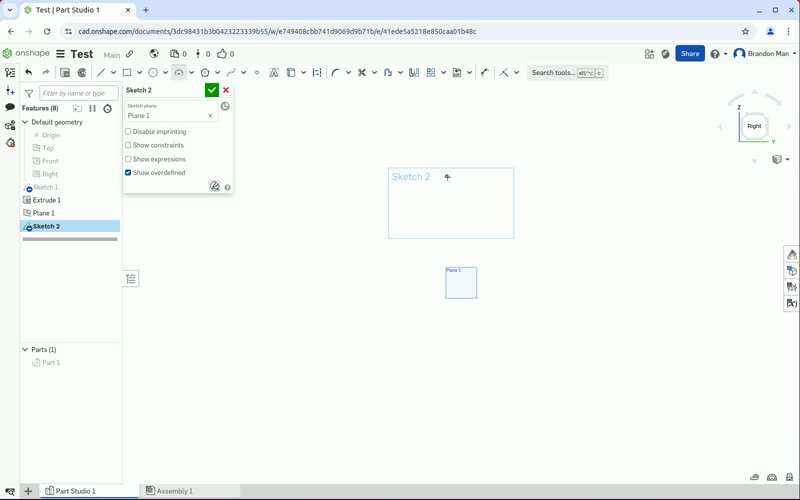
mouse_move(447, 176)
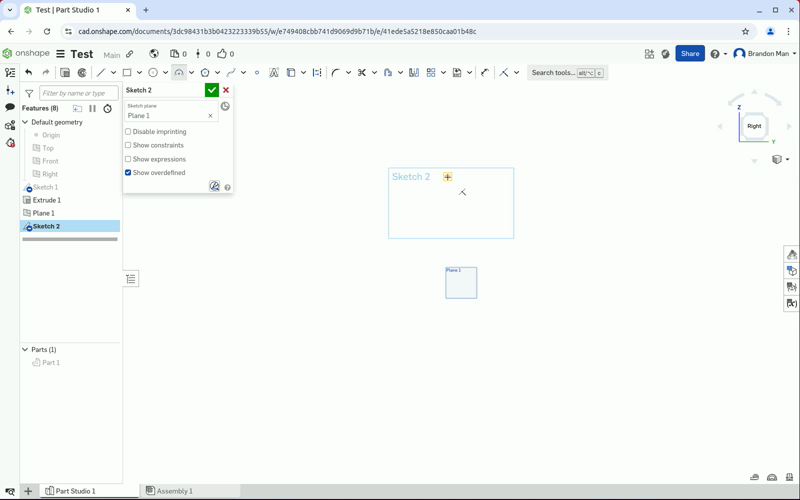
scroll(6)
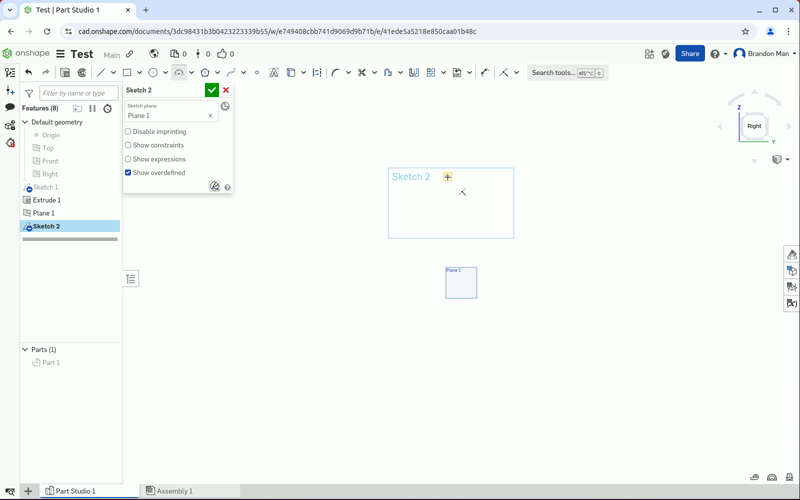
scroll(6)
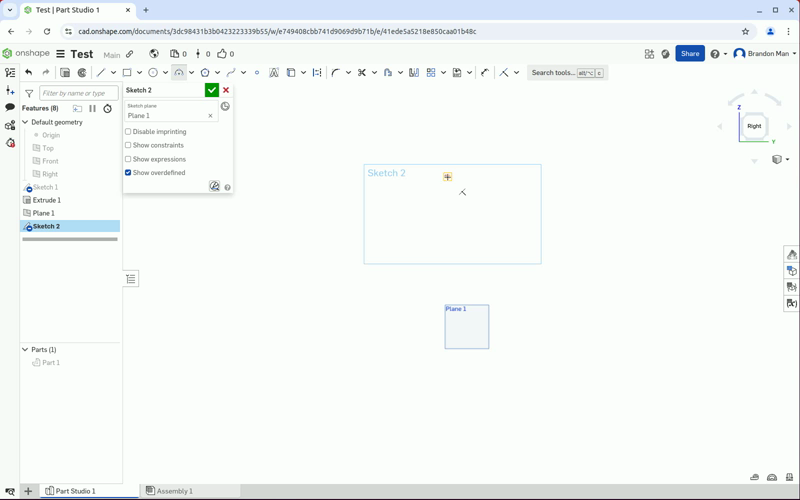
scroll(6)
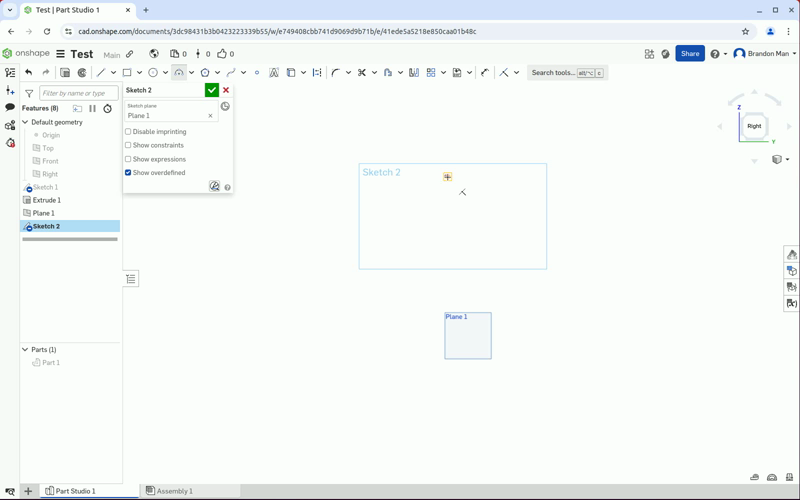
scroll(6)
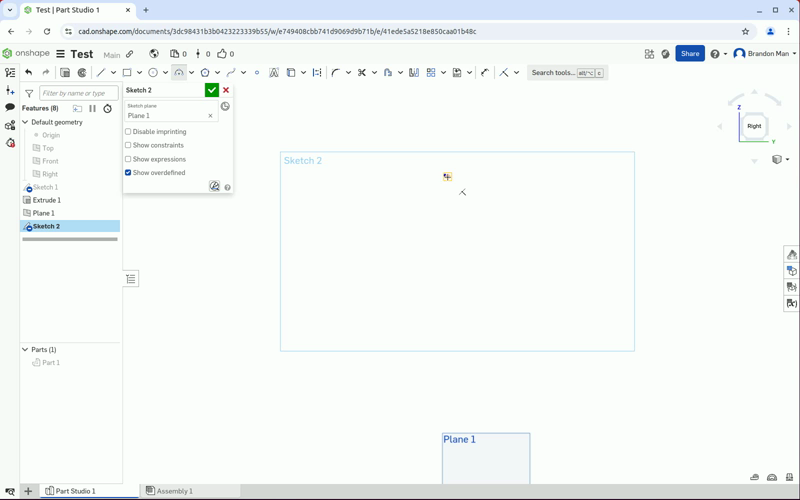
scroll(6)
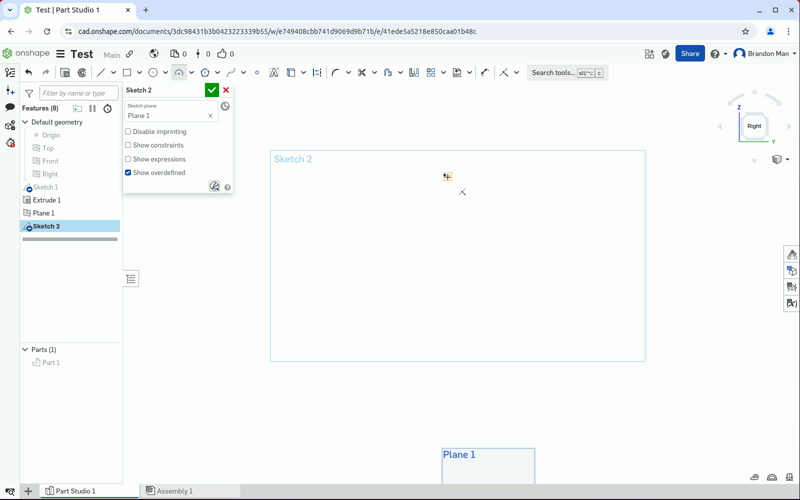
scroll(6)
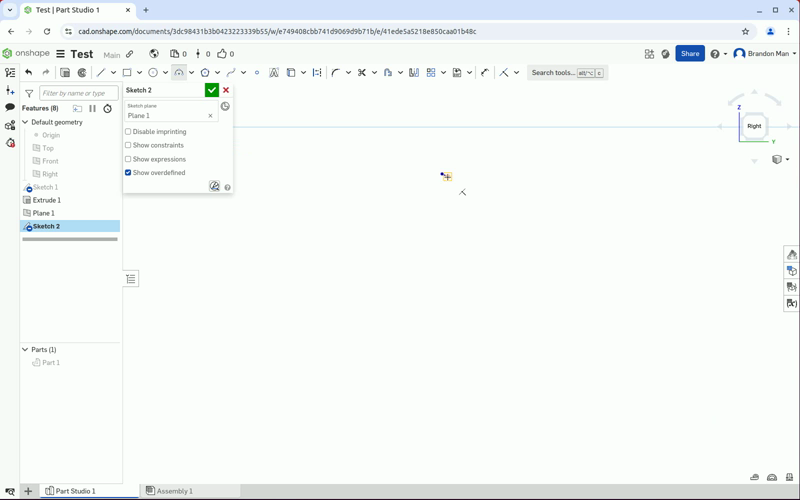
scroll(6)
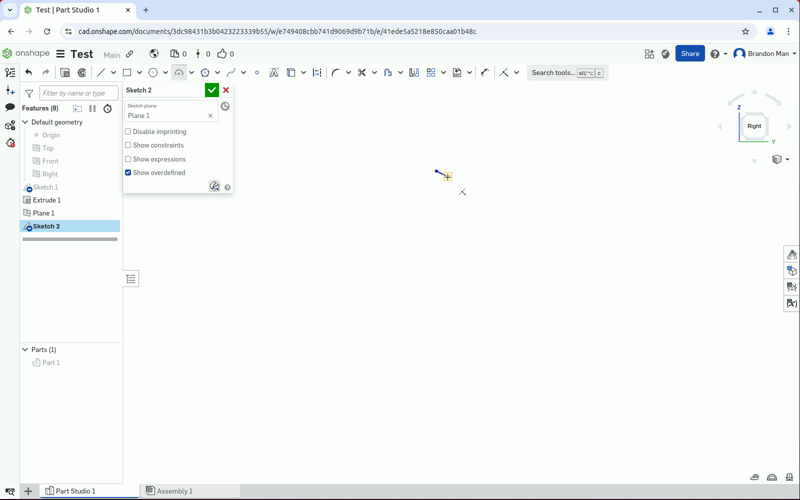
click(447, 176)
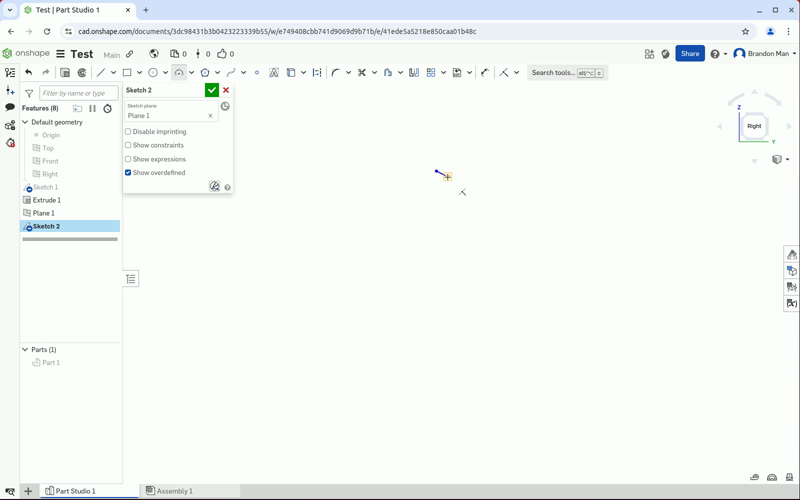
scroll(-6)
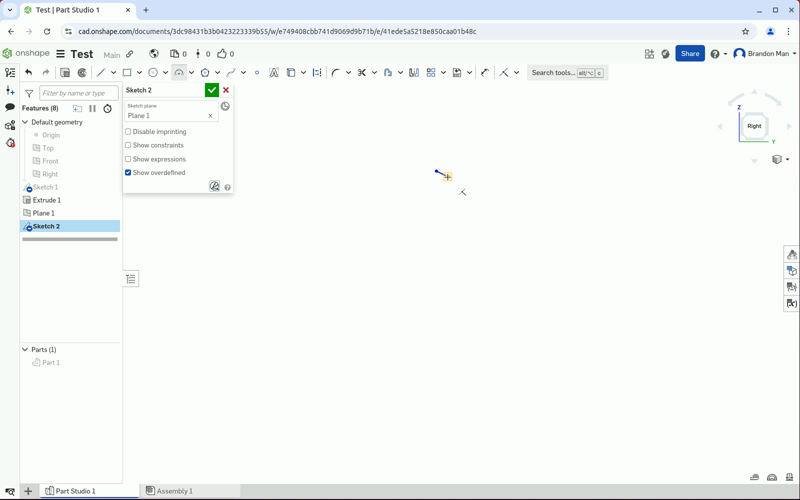
scroll(-6)
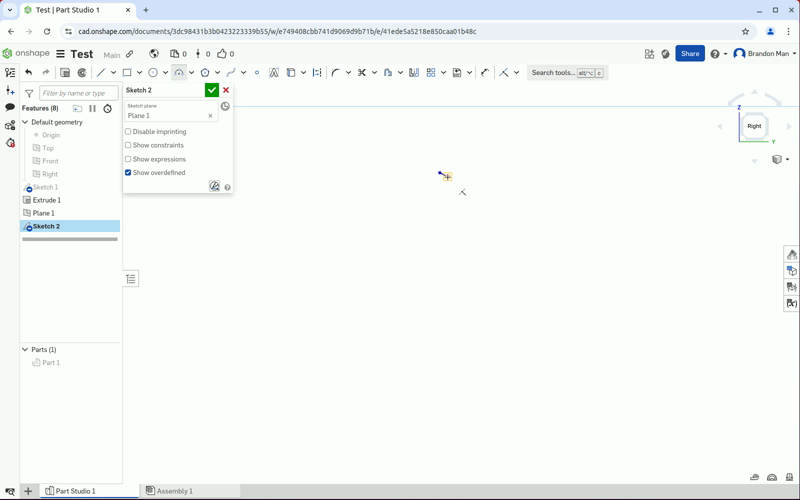
scroll(-6)
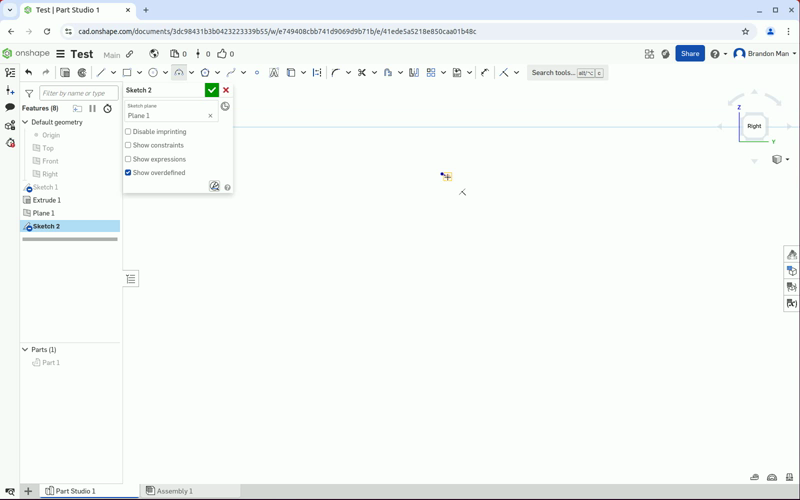
scroll(-6)
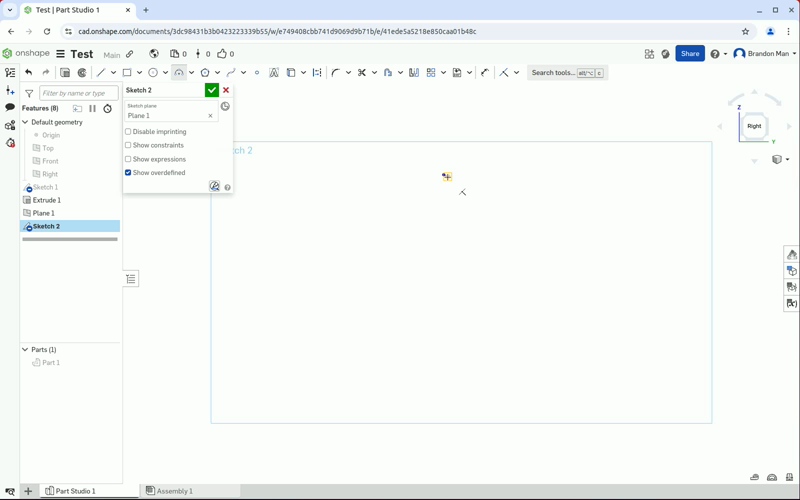
scroll(-6)
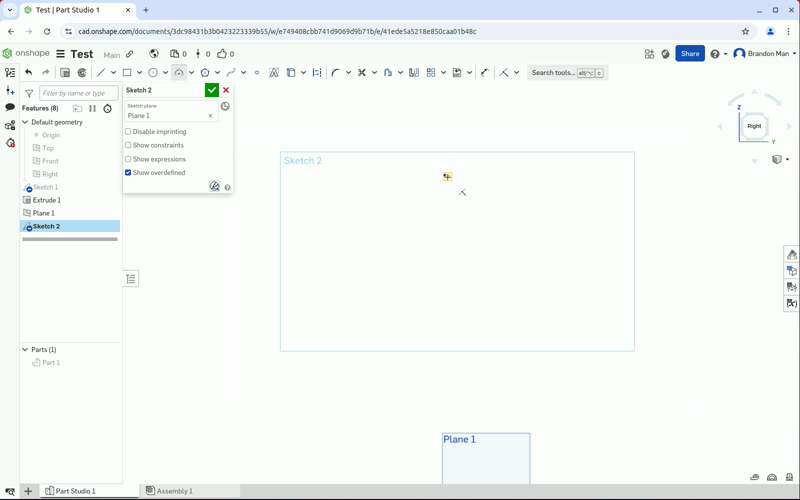
scroll(-6)
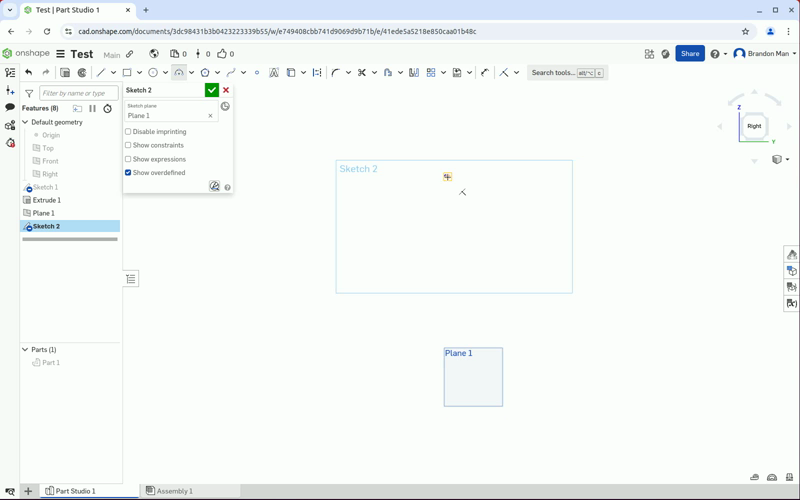
scroll(-6)
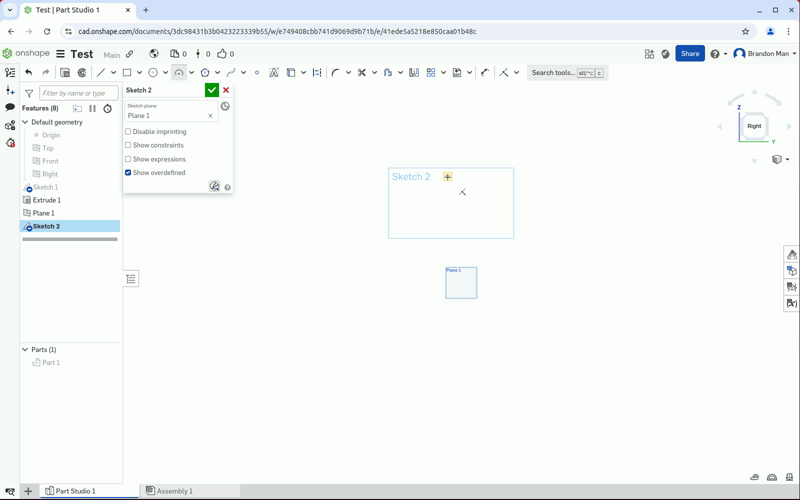
key_down(shift)
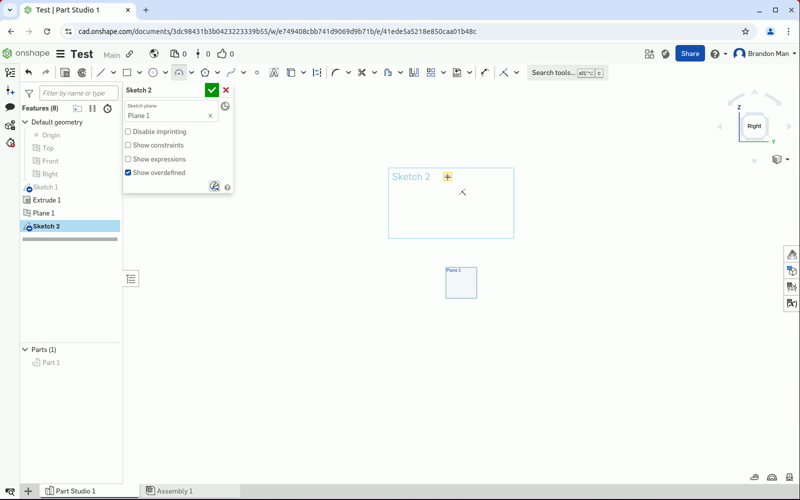
mouse_move(451, 178)
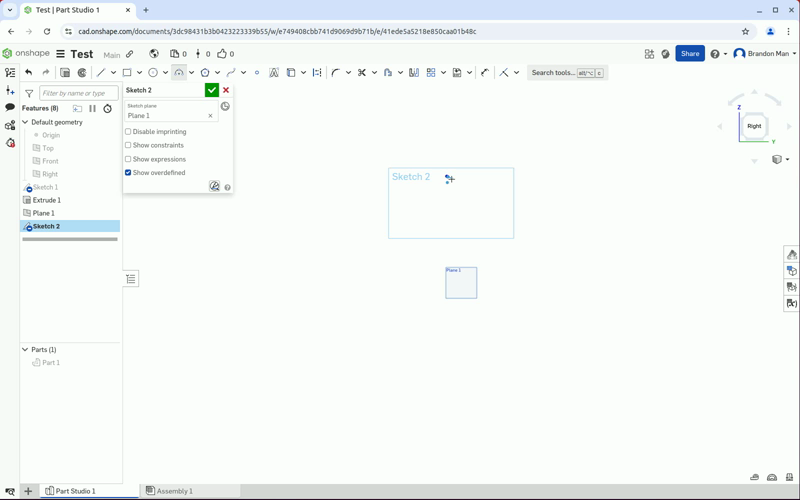
scroll(6)
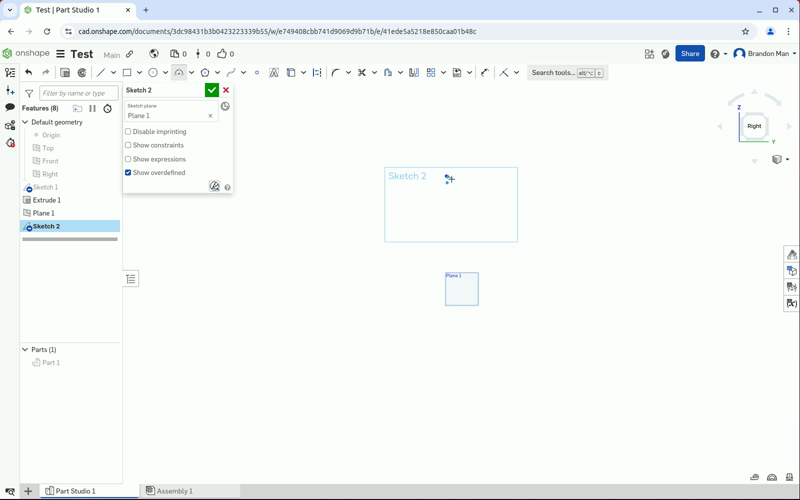
scroll(6)
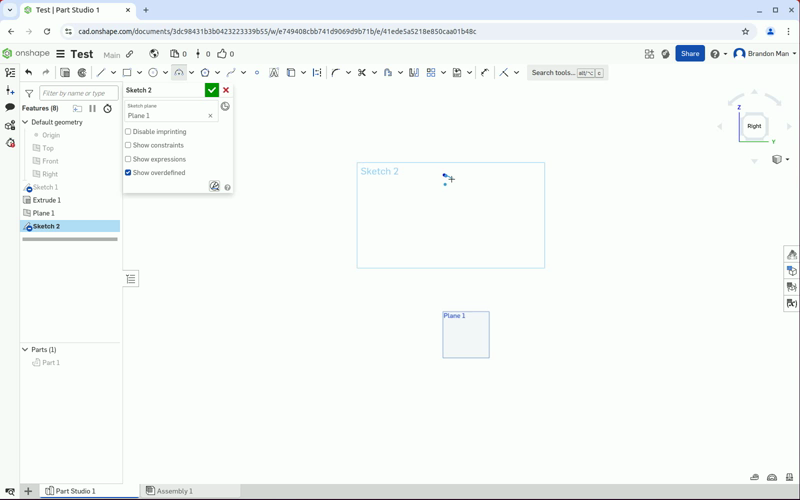
scroll(6)
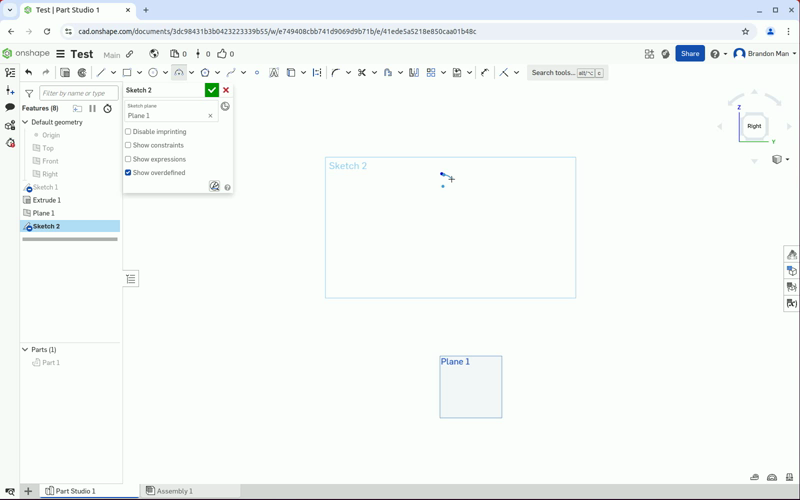
scroll(6)
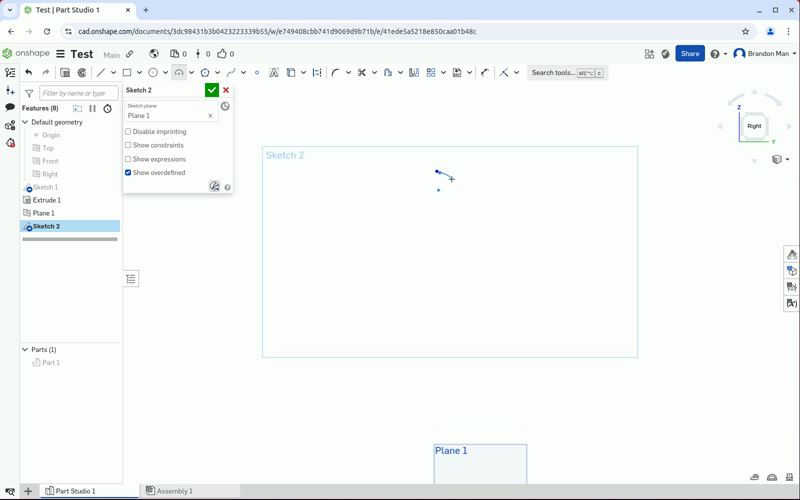
scroll(6)
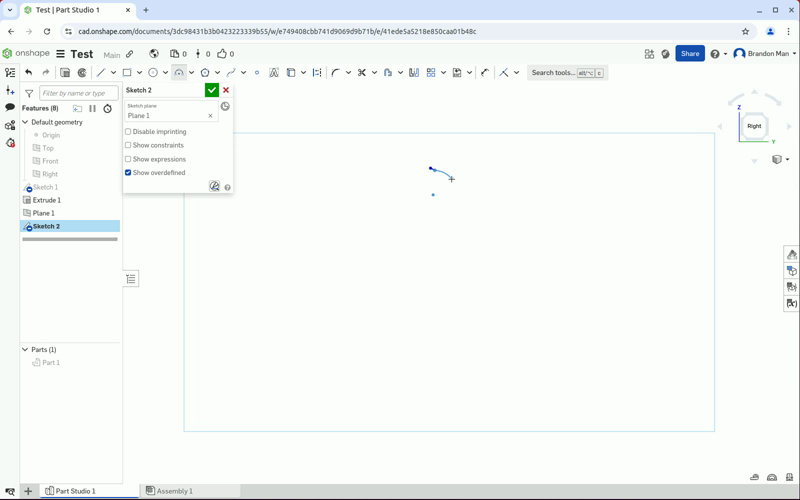
scroll(6)
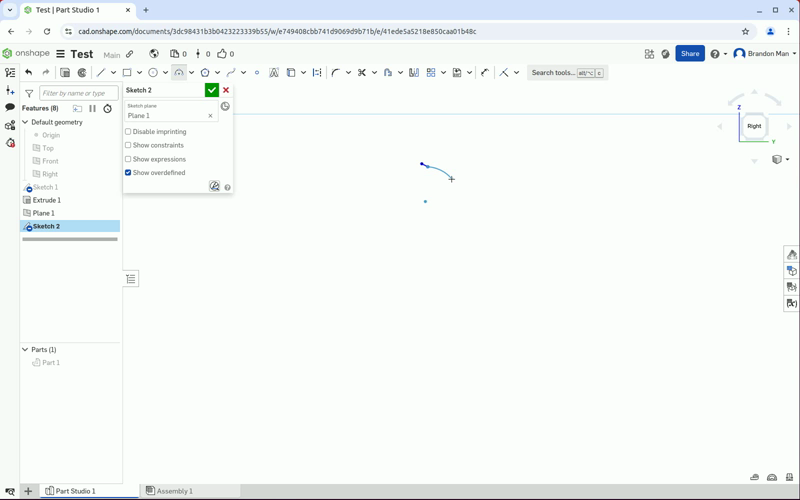
scroll(6)
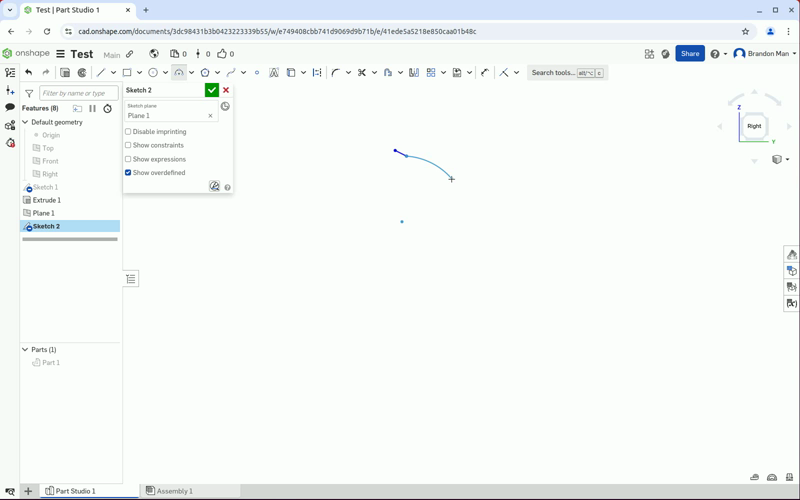
click(451, 178)
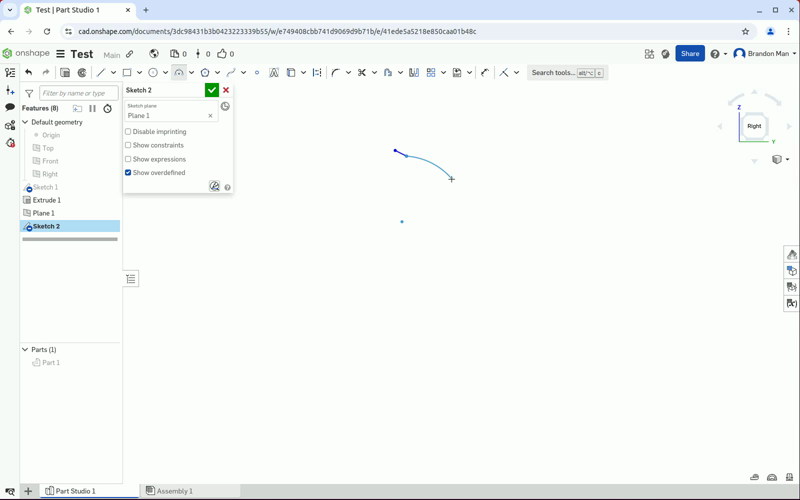
scroll(-6)
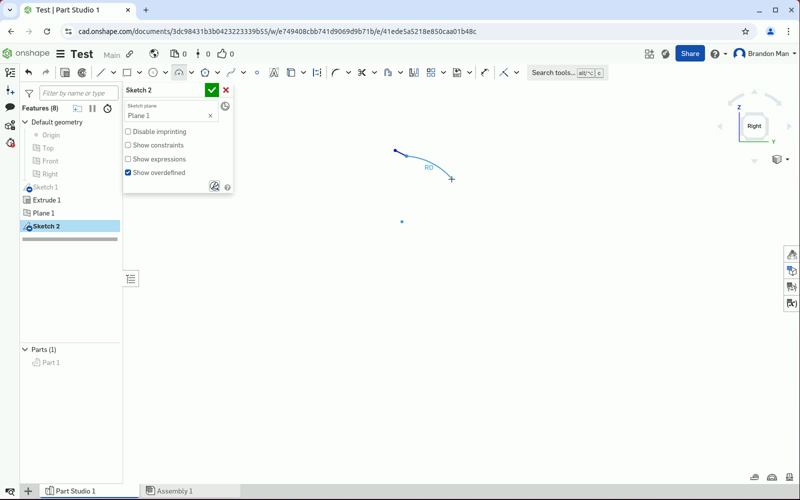
scroll(-6)
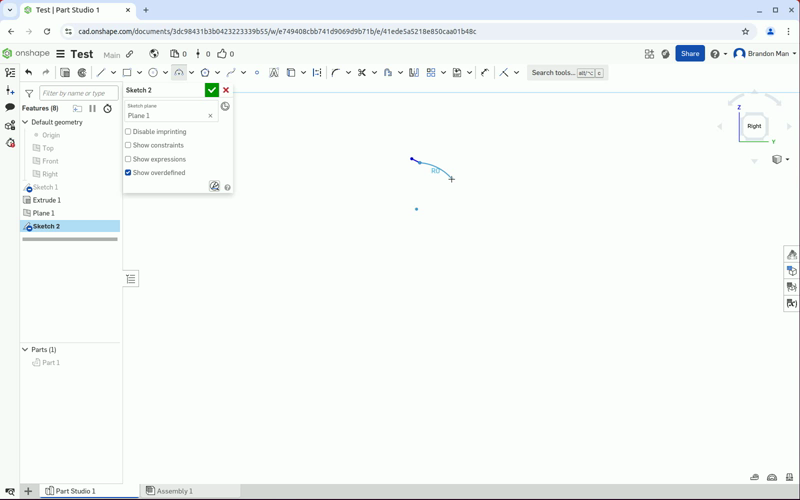
scroll(-6)
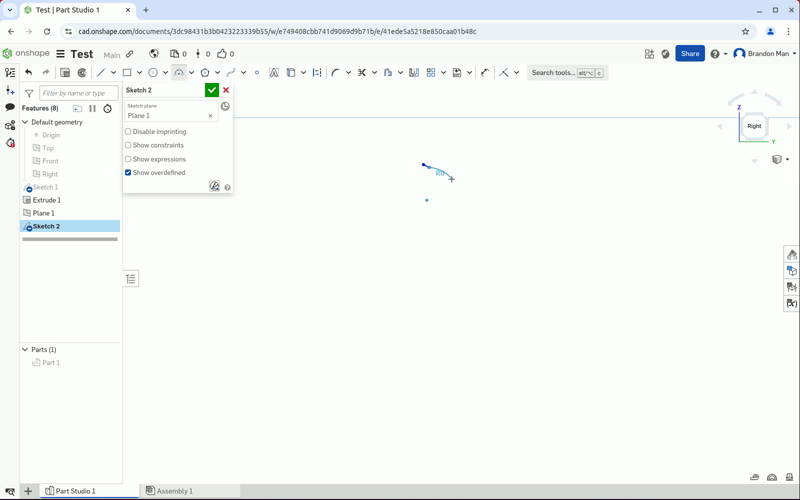
scroll(-6)
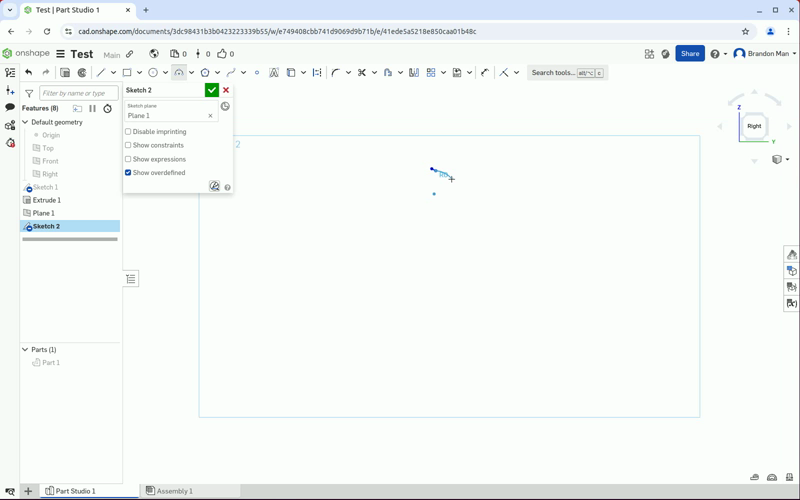
scroll(-6)
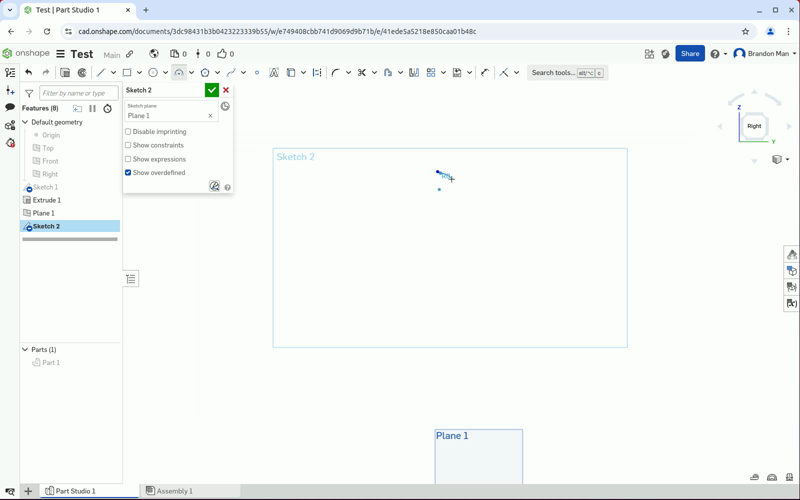
scroll(-6)
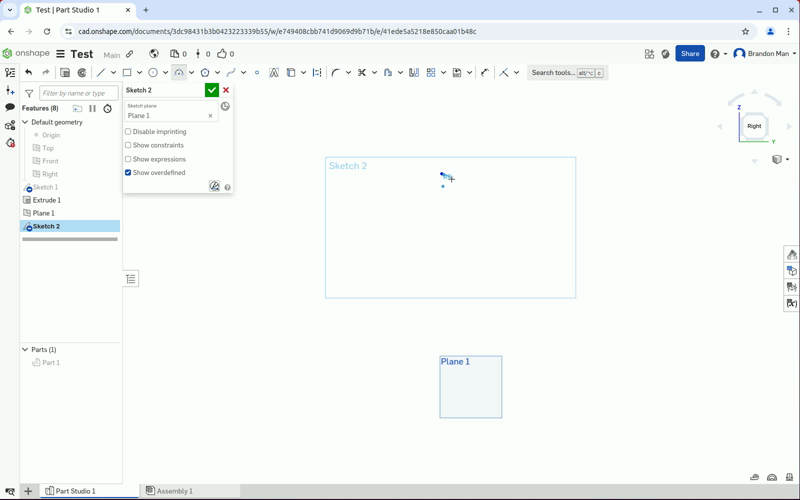
scroll(-6)
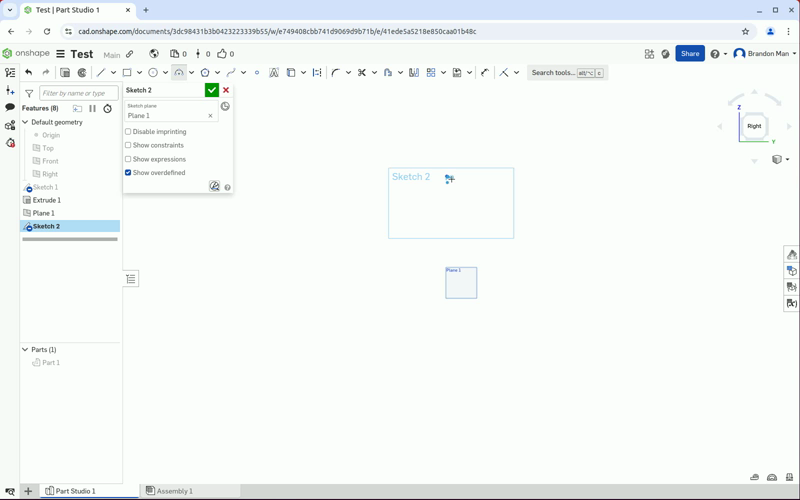
mouse_move(450, 176)
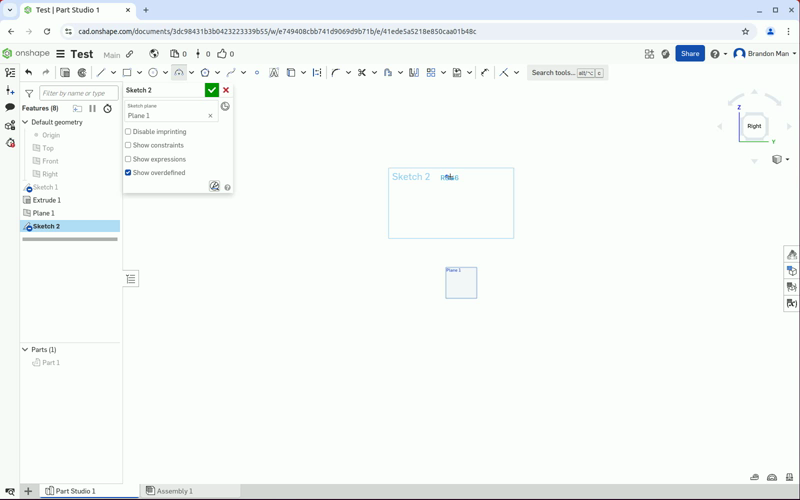
scroll(6)
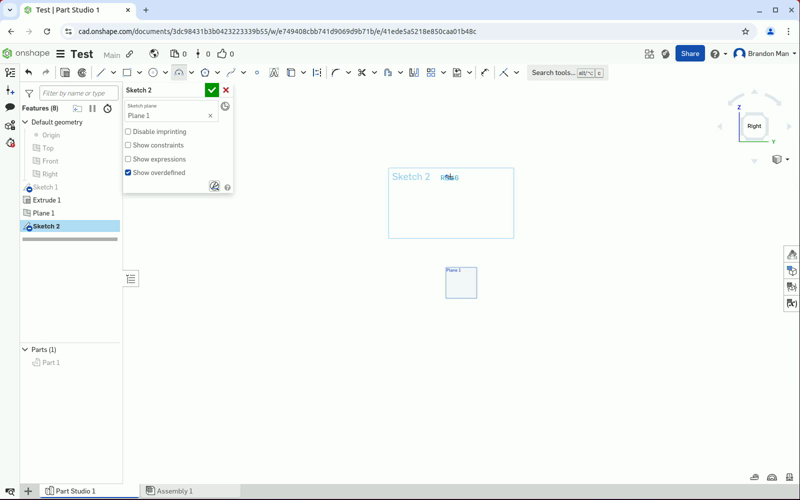
scroll(6)
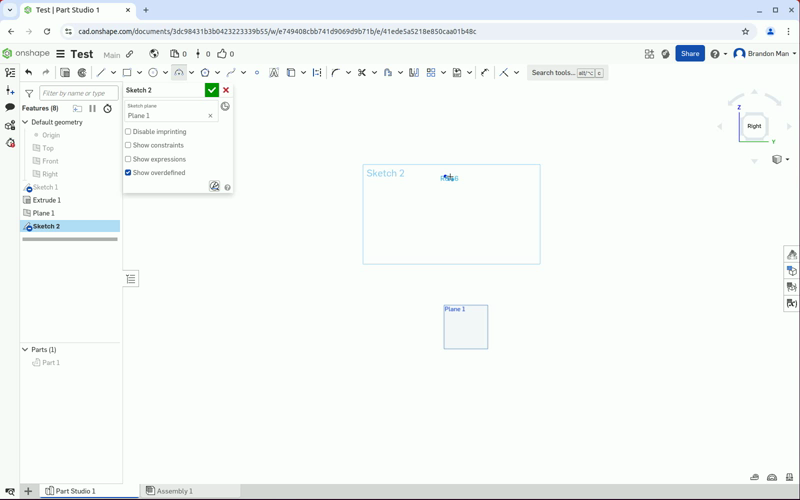
scroll(6)
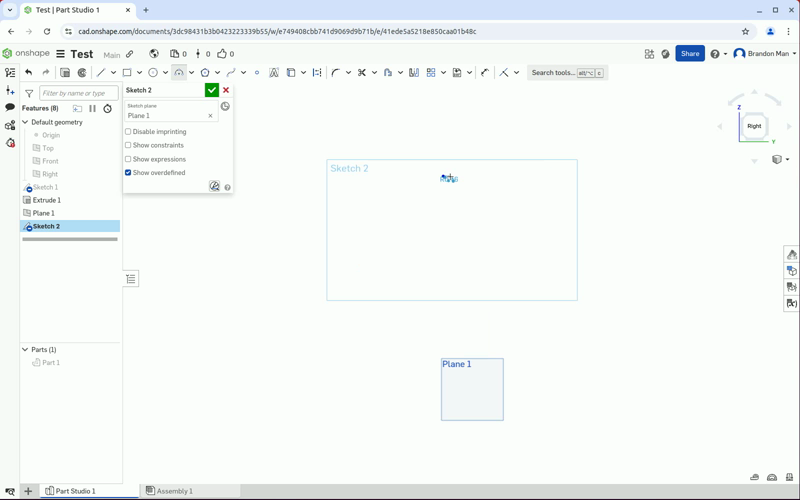
scroll(6)
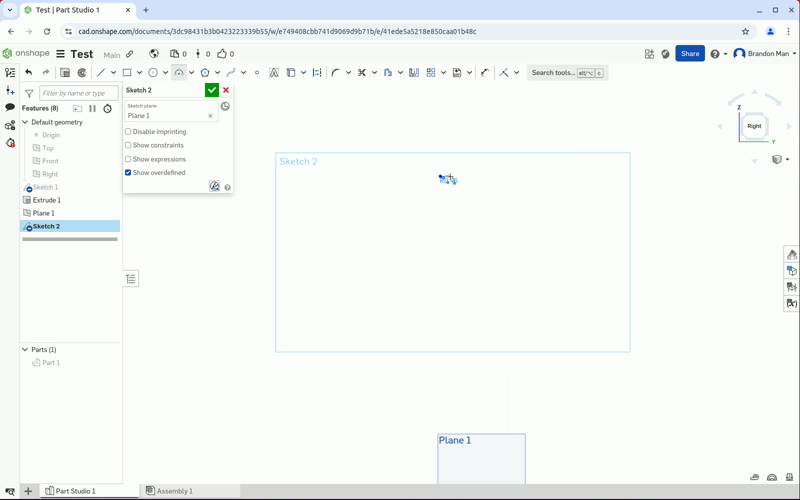
scroll(6)
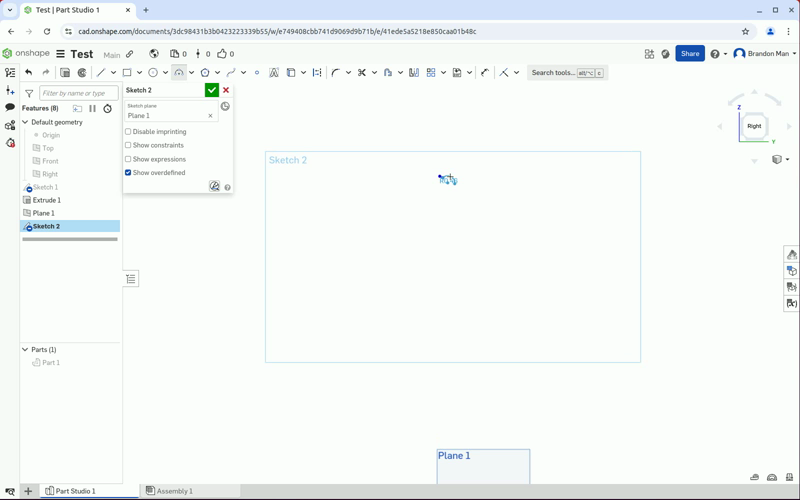
scroll(6)
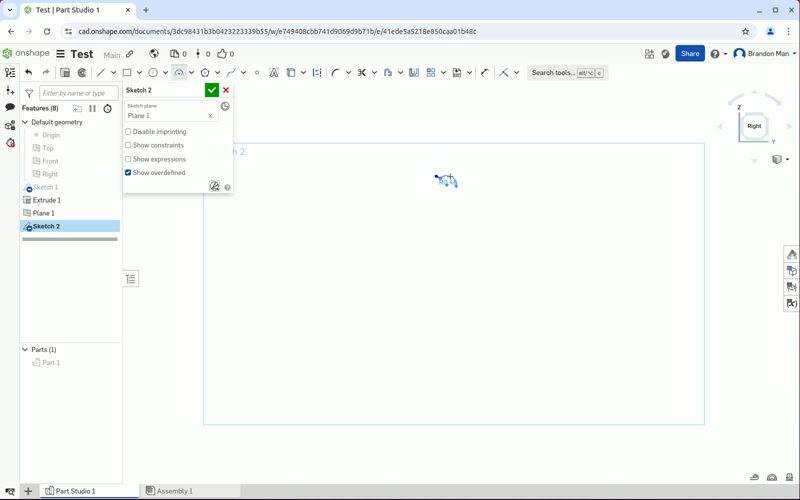
scroll(6)
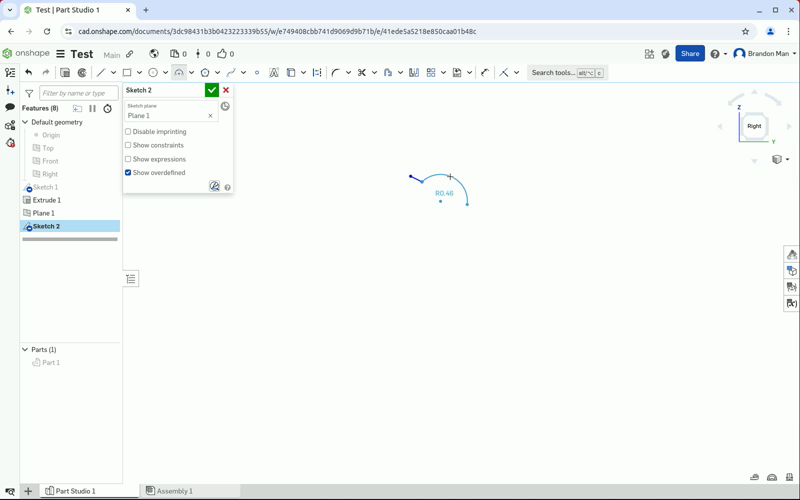
click(450, 176)
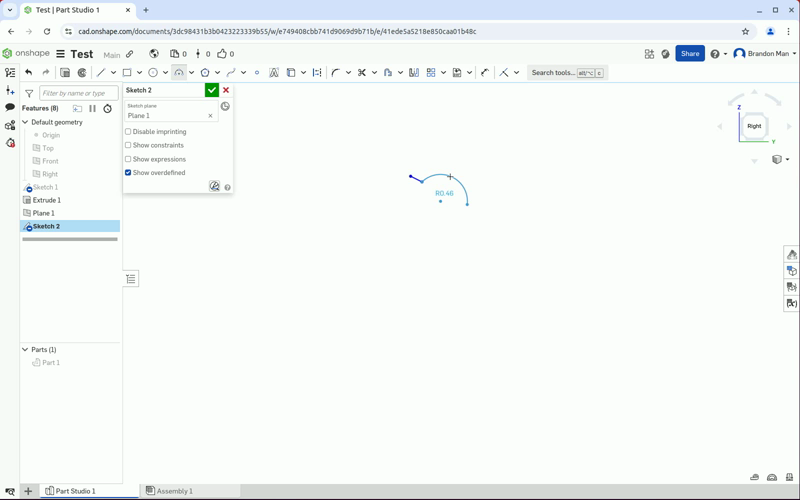
scroll(-6)
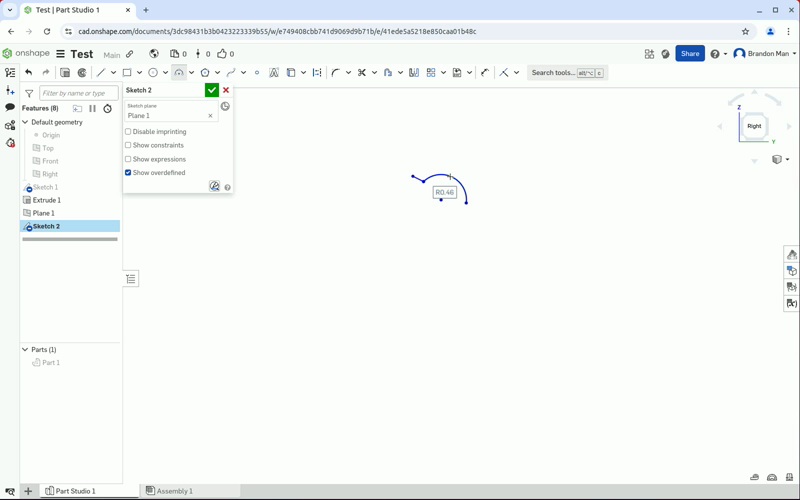
scroll(-6)
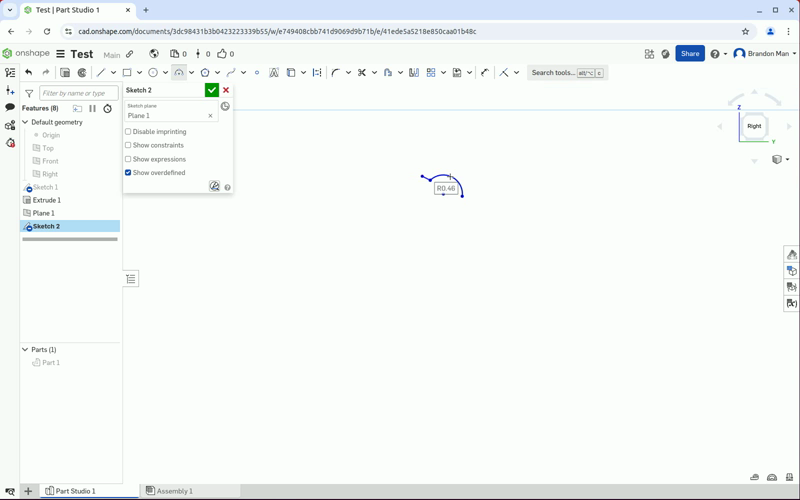
scroll(-6)
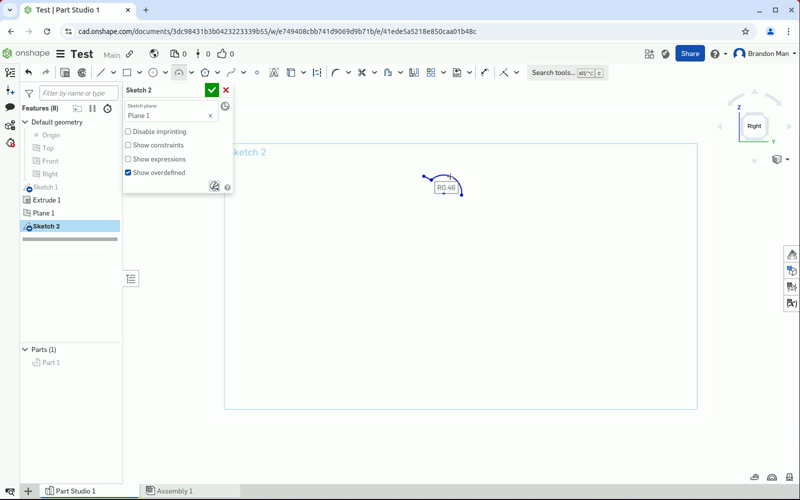
scroll(-6)
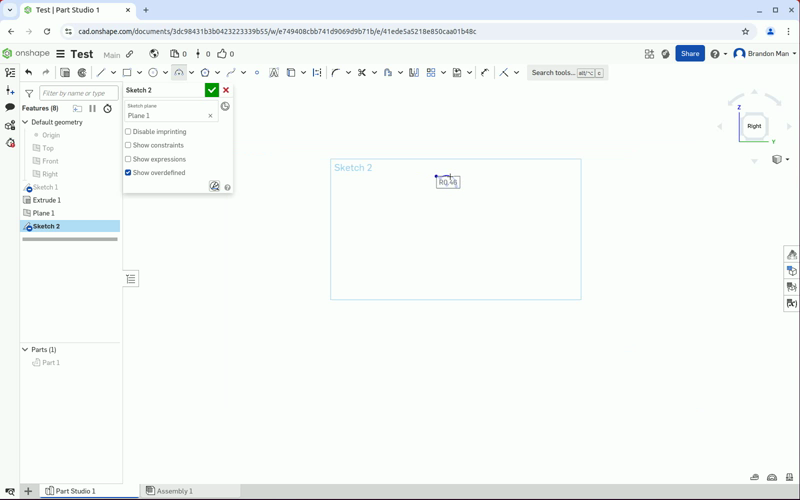
scroll(-6)
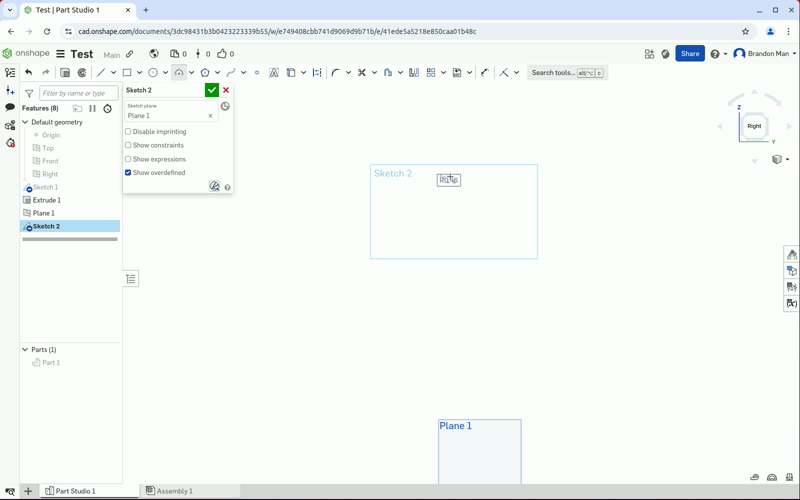
scroll(-6)
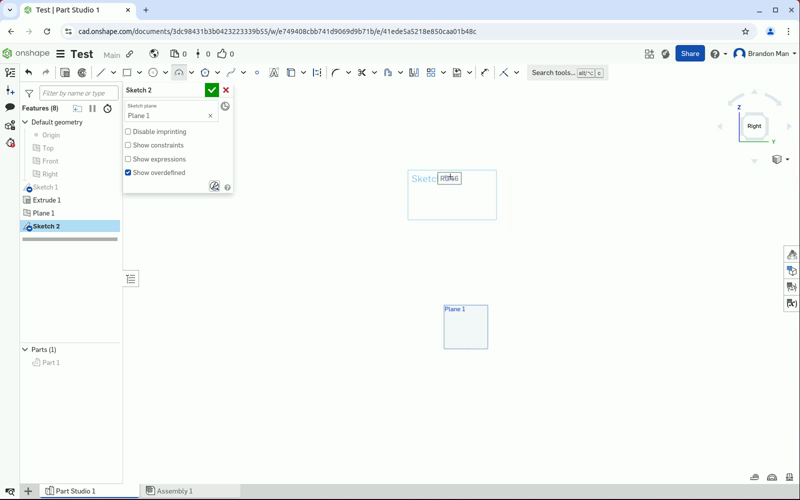
scroll(-6)
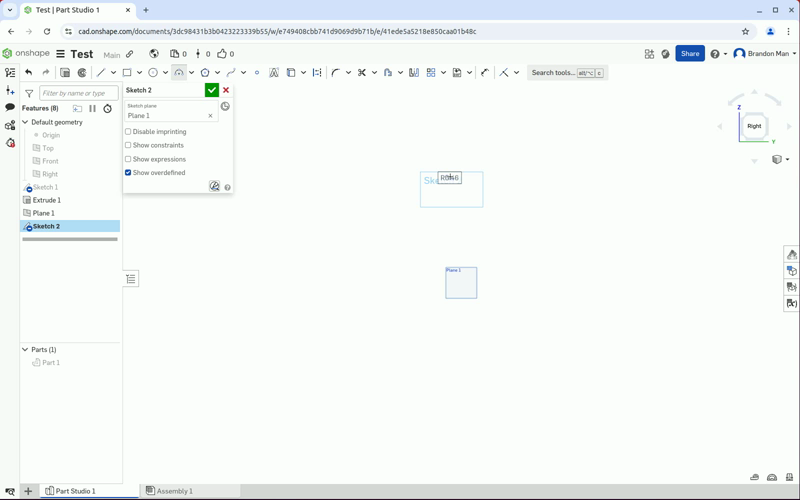
key_up(shift)
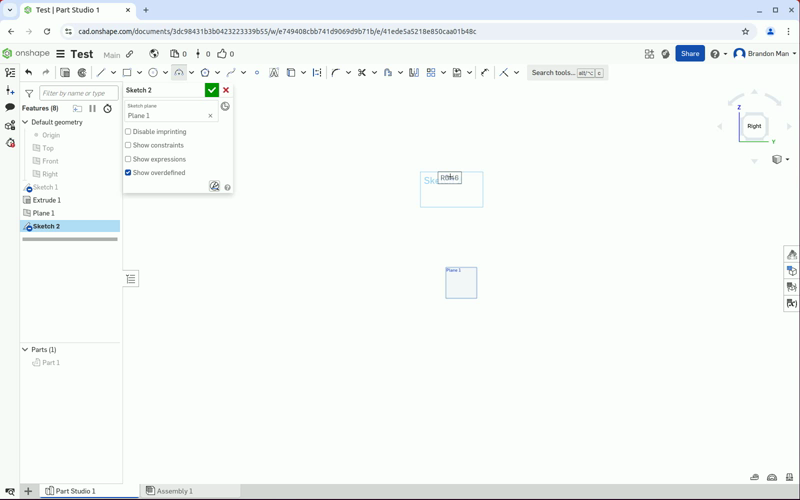
key(esc)
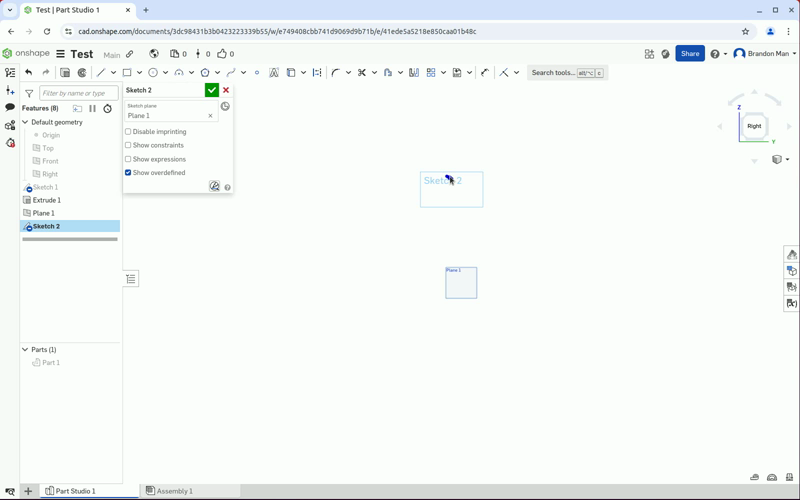
key(l)
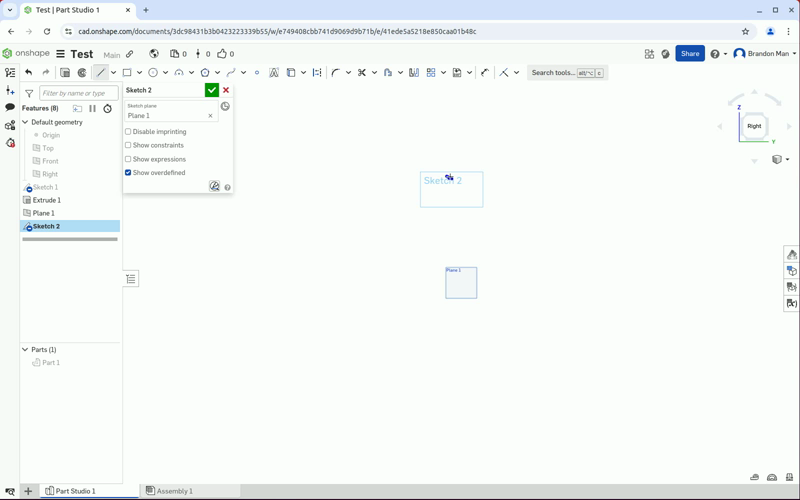
mouse_move(451, 178)
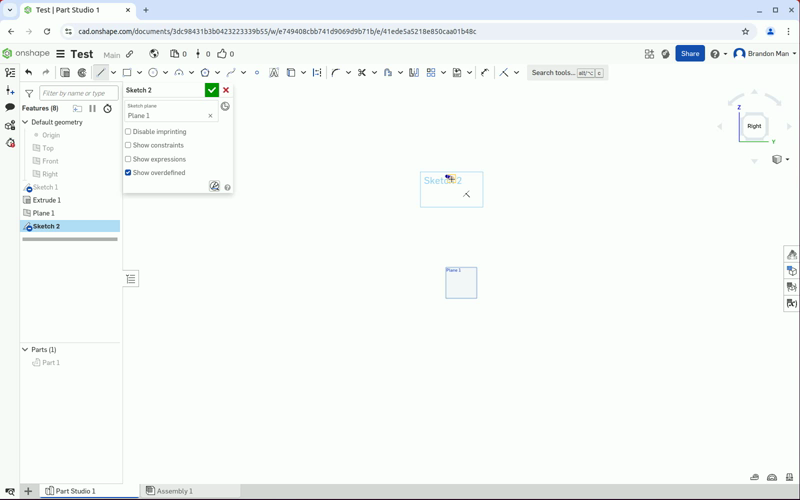
scroll(6)
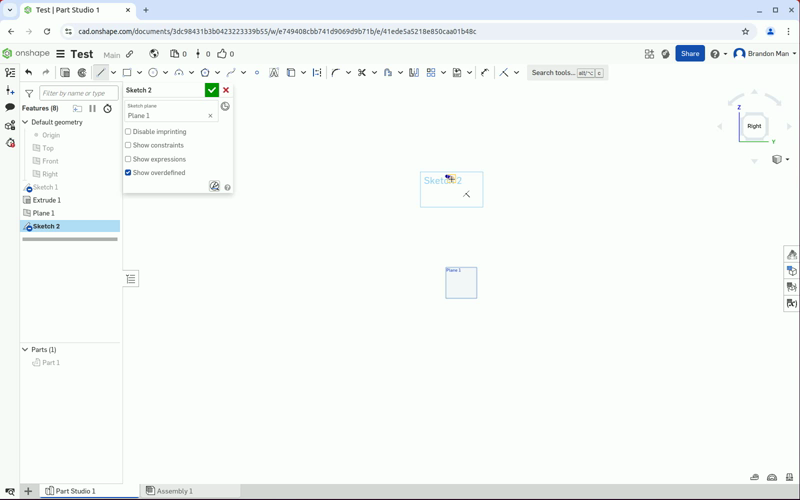
scroll(6)
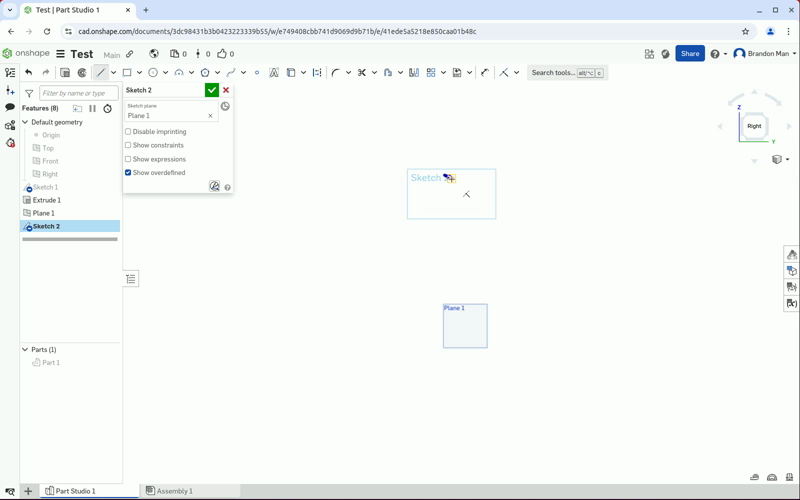
scroll(6)
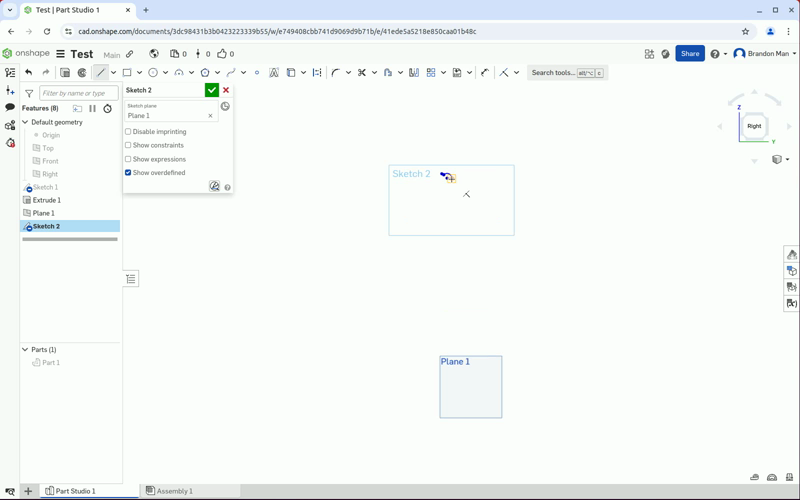
scroll(6)
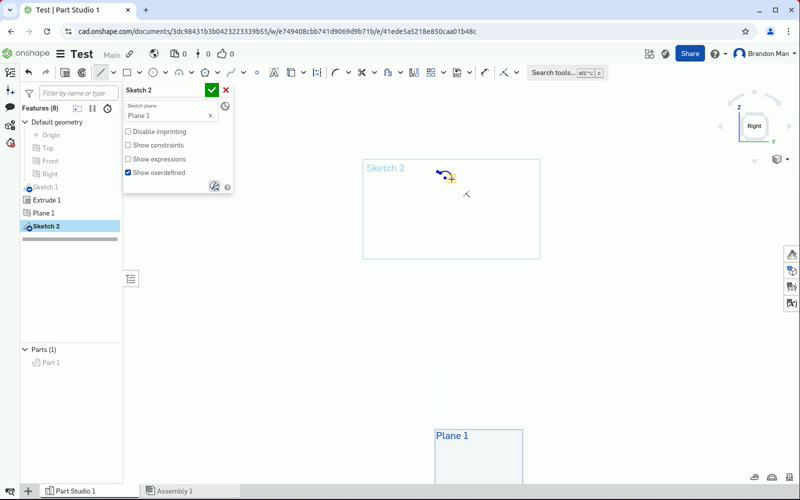
scroll(6)
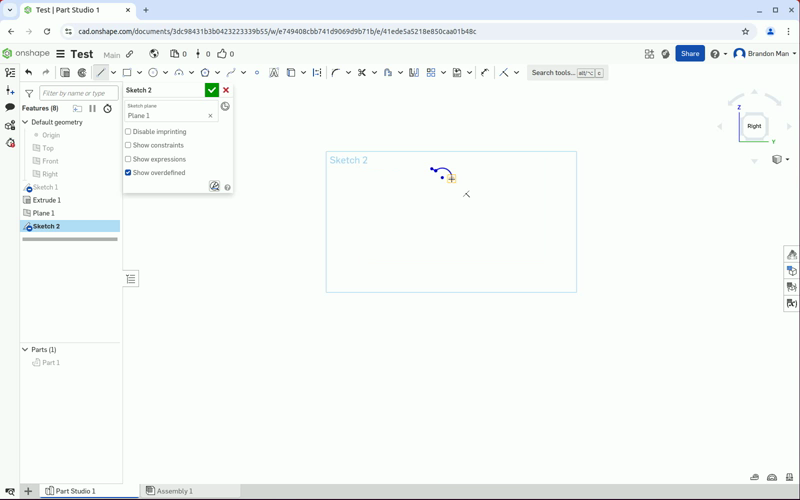
scroll(6)
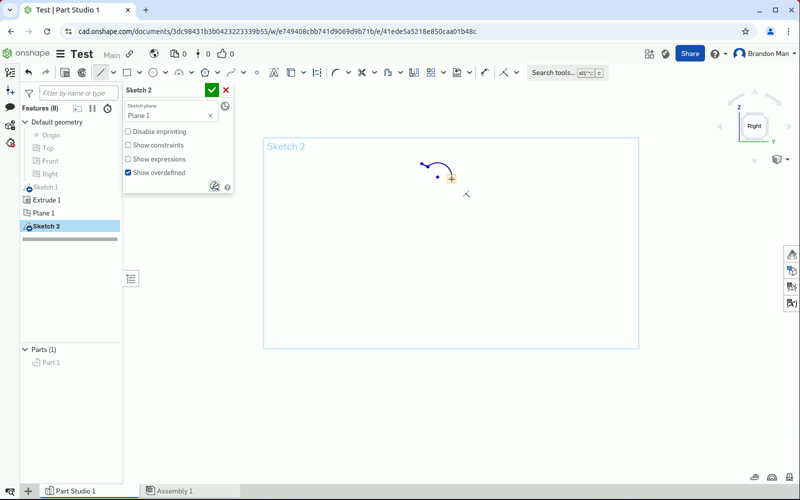
scroll(6)
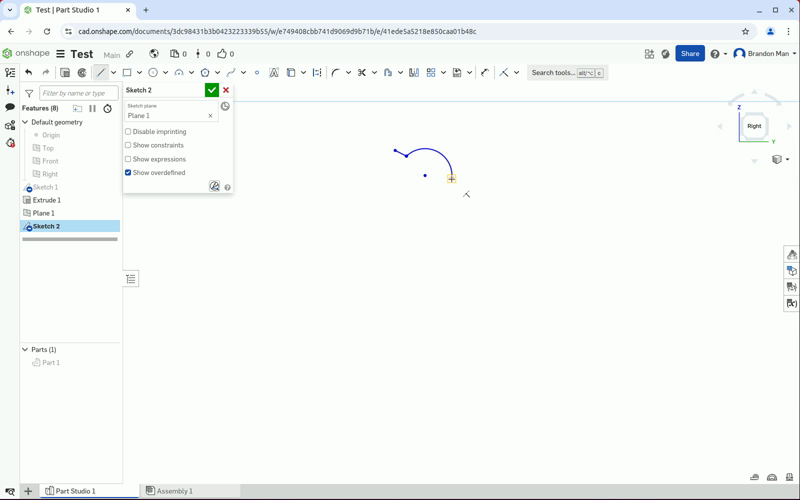
click(451, 178)
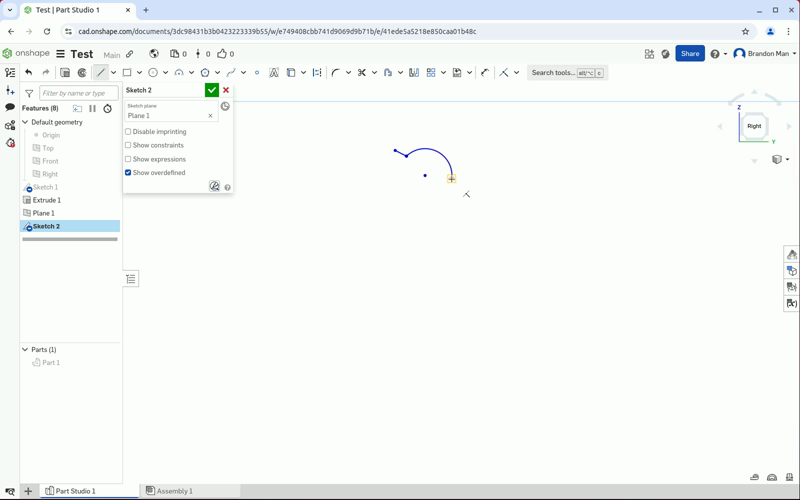
scroll(-6)
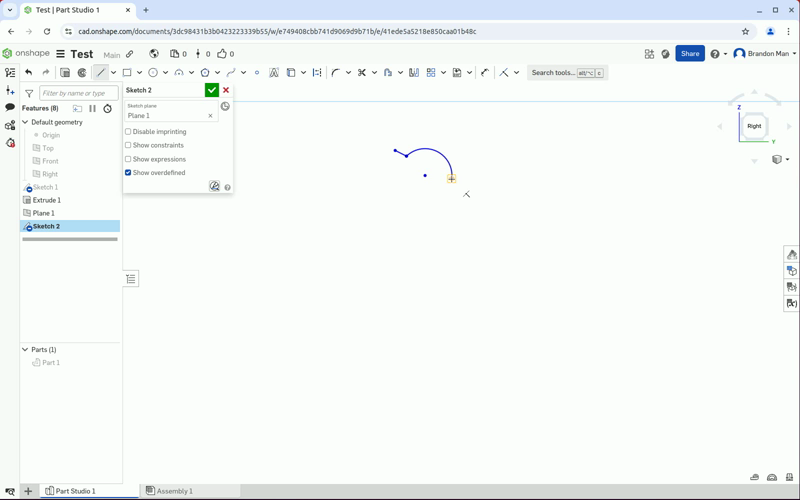
scroll(-6)
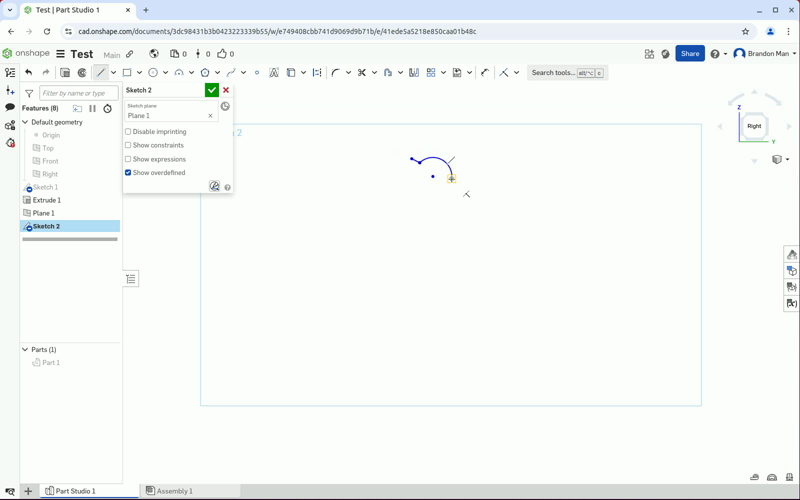
scroll(-6)
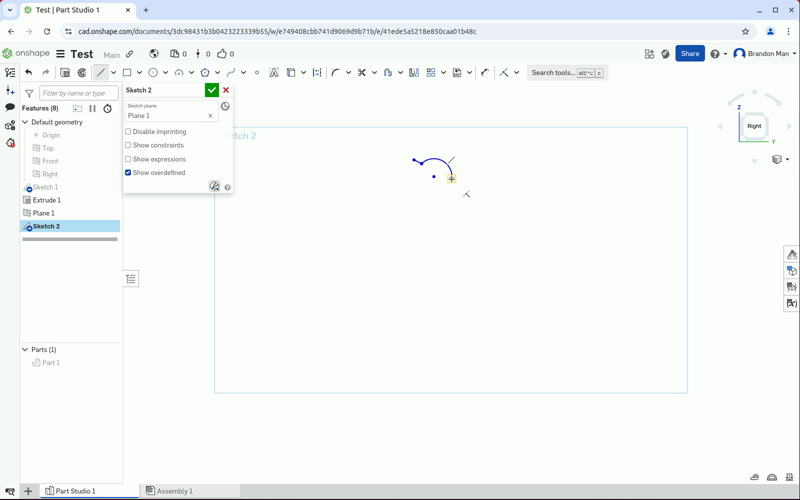
scroll(-6)
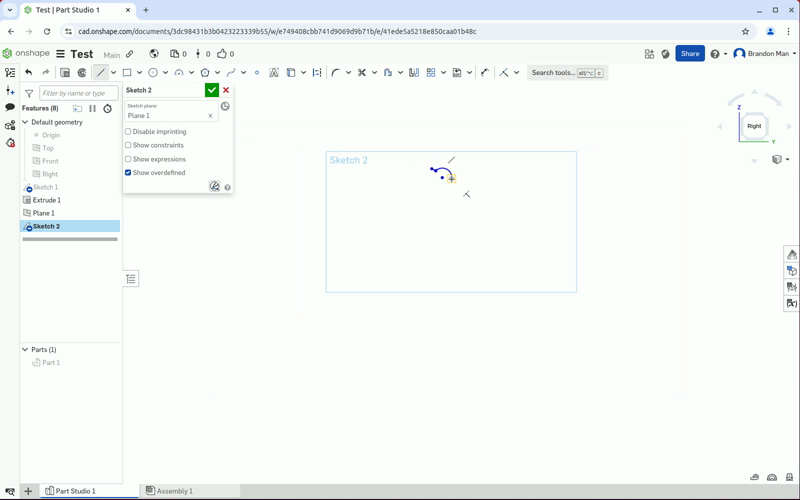
scroll(-6)
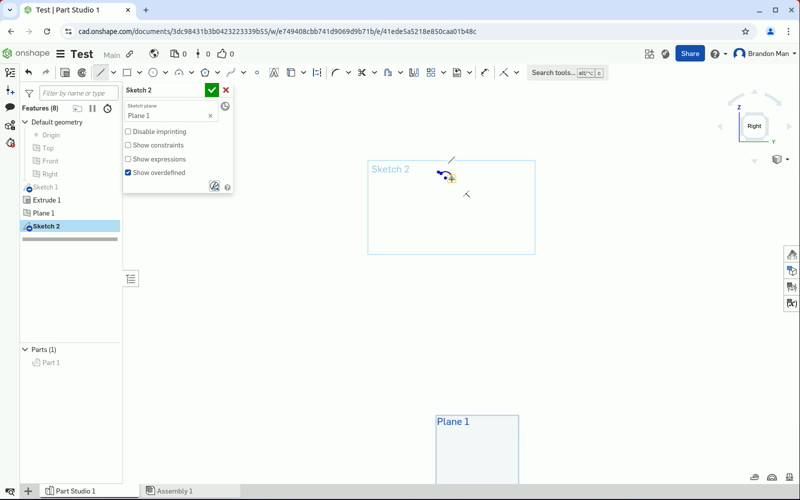
scroll(-6)
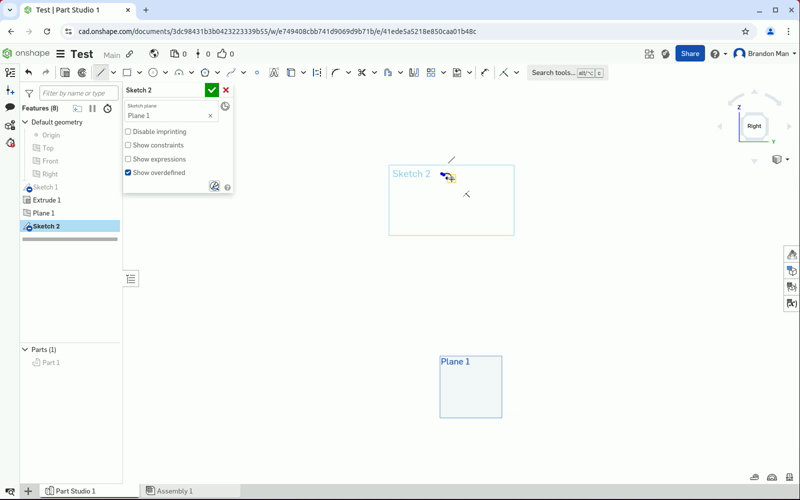
scroll(-6)
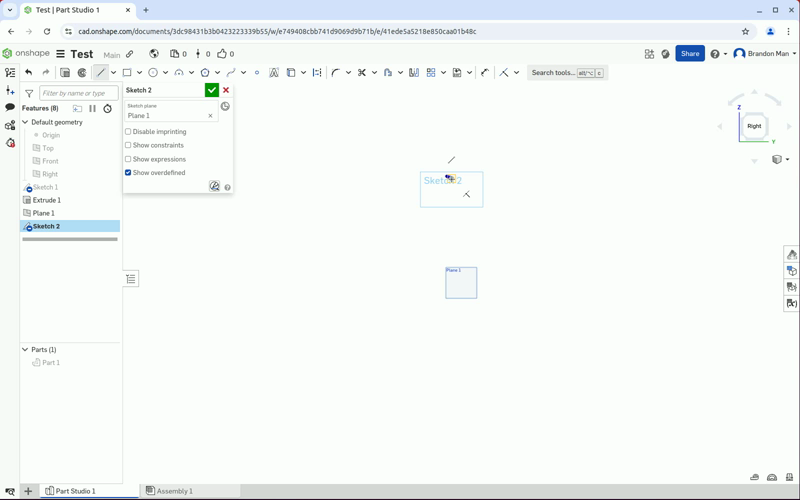
key_down(shift)
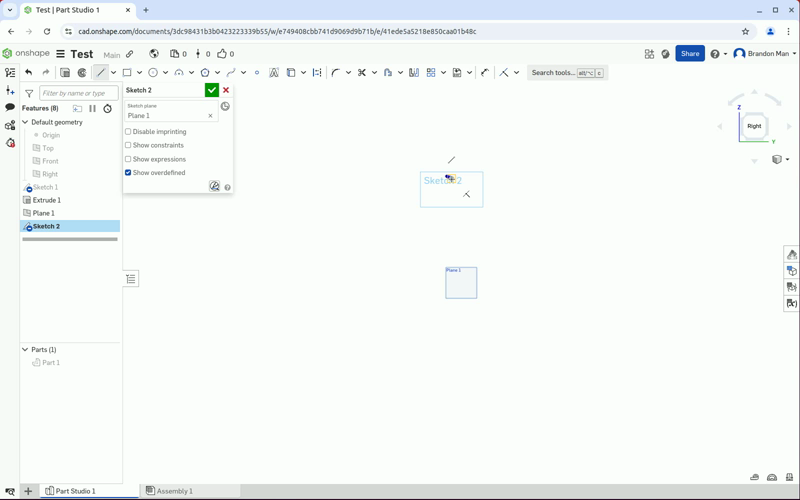
mouse_move(481, 178)
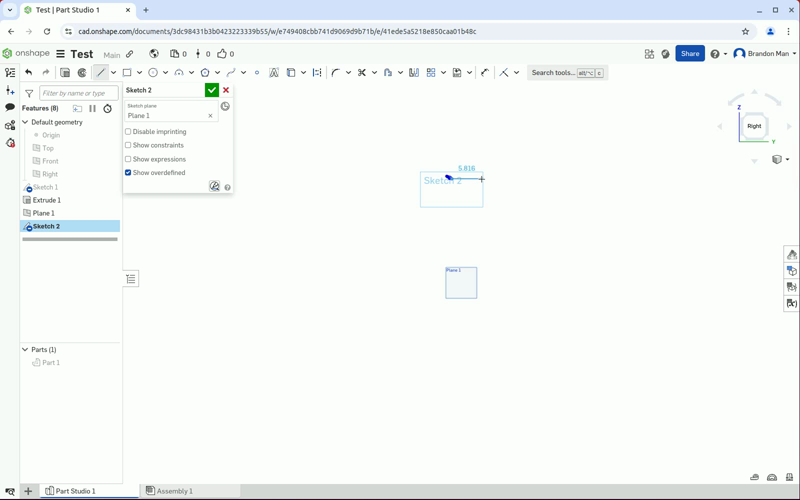
mouse_move(460, 178)
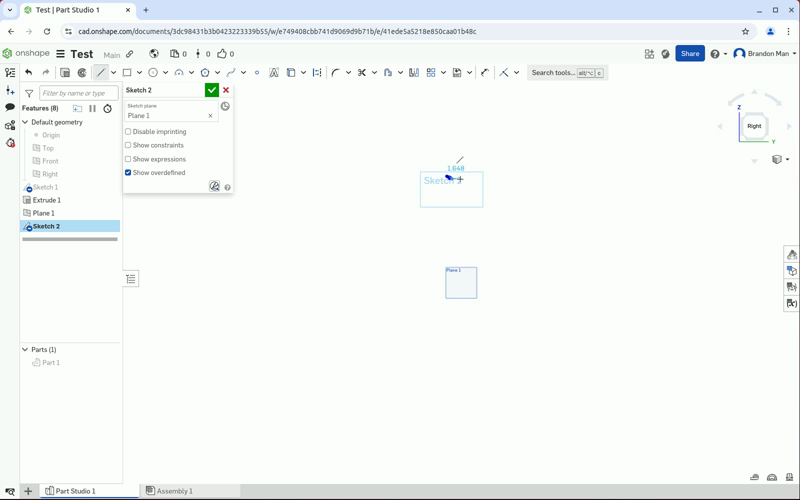
click(460, 178)
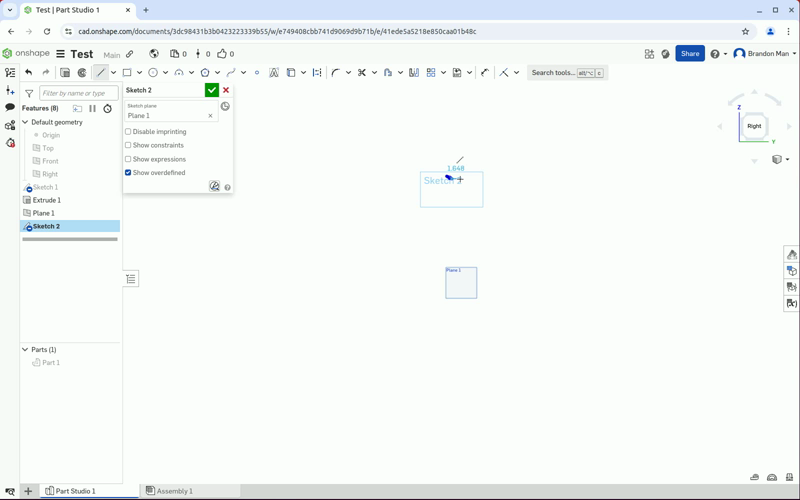
key_up(shift)
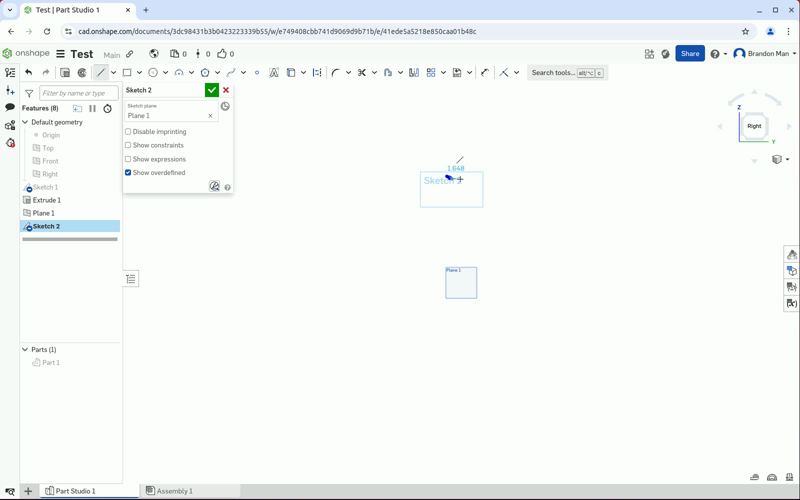
key_down(shift)
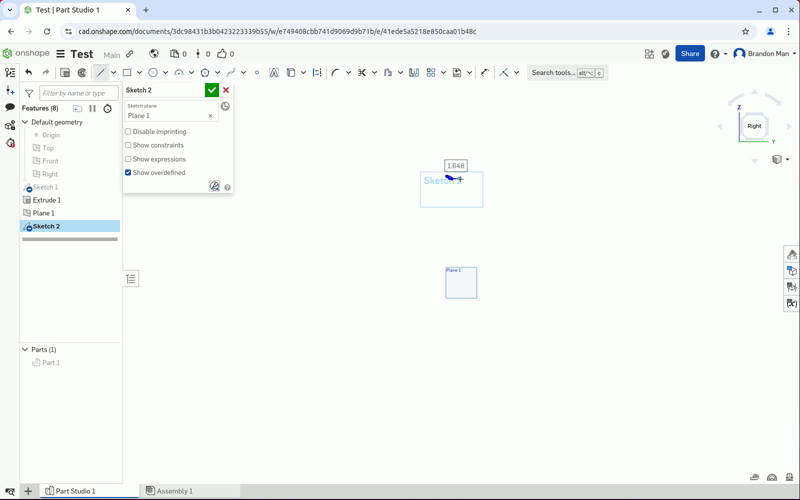
mouse_move(490, 178)
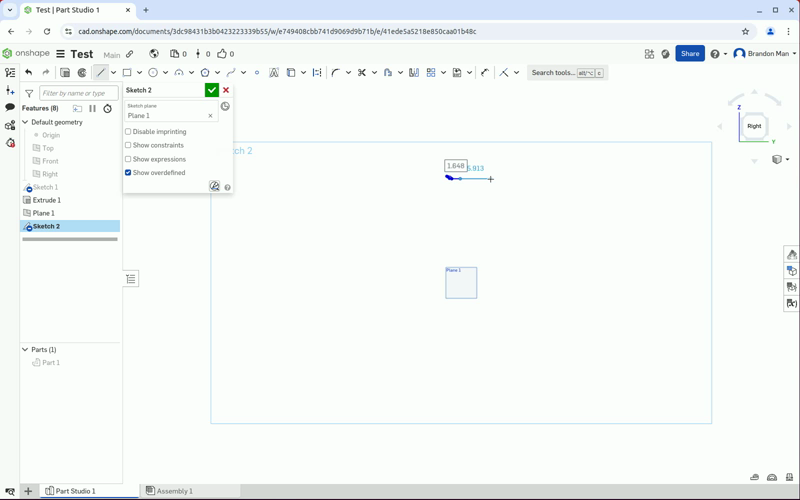
mouse_move(460, 175)
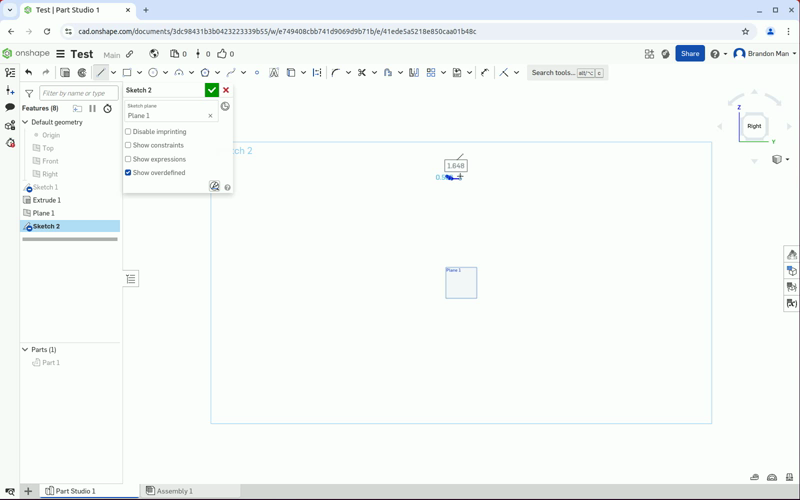
scroll(6)
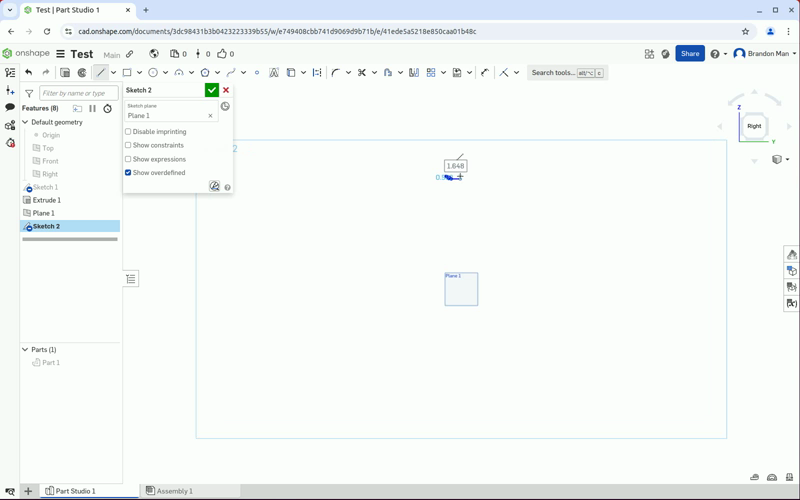
scroll(6)
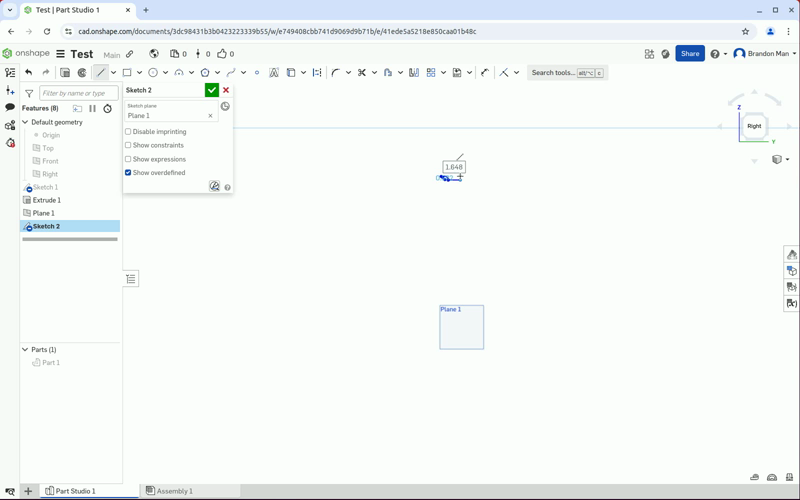
scroll(6)
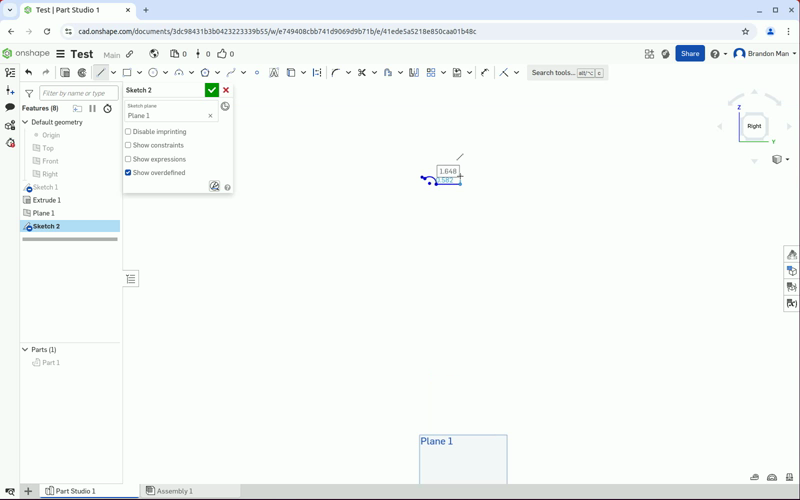
scroll(6)
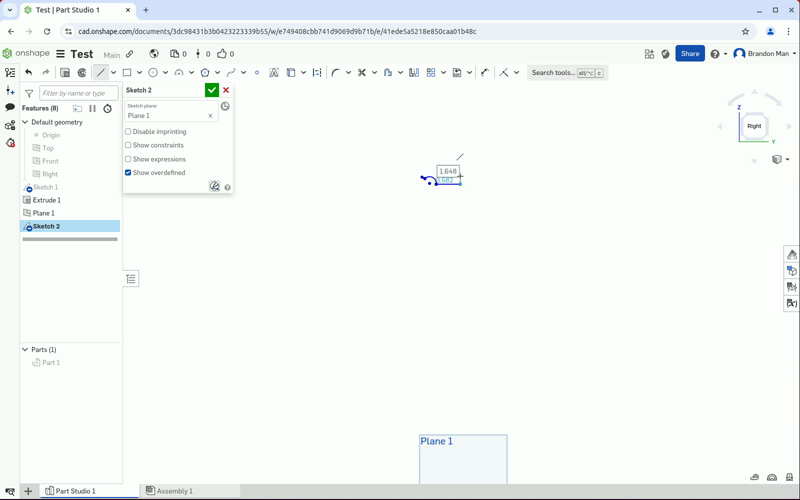
scroll(6)
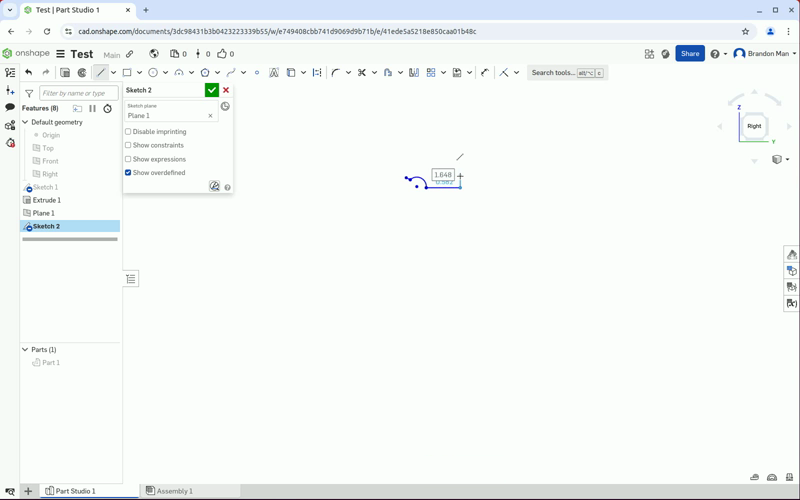
scroll(6)
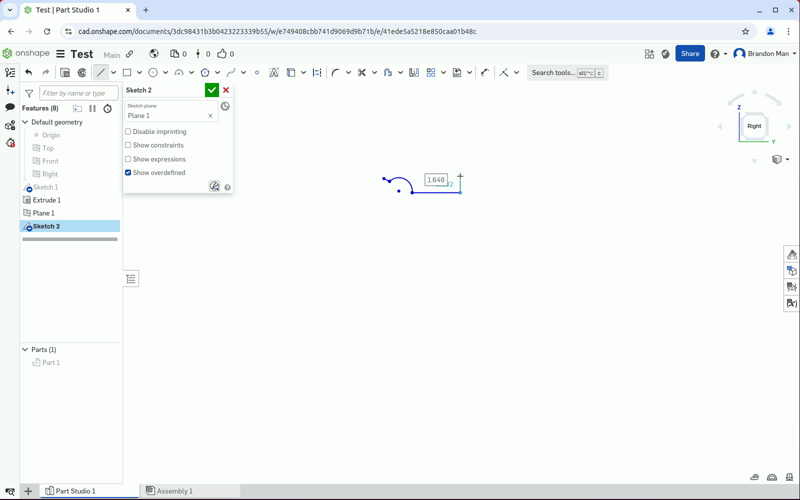
scroll(6)
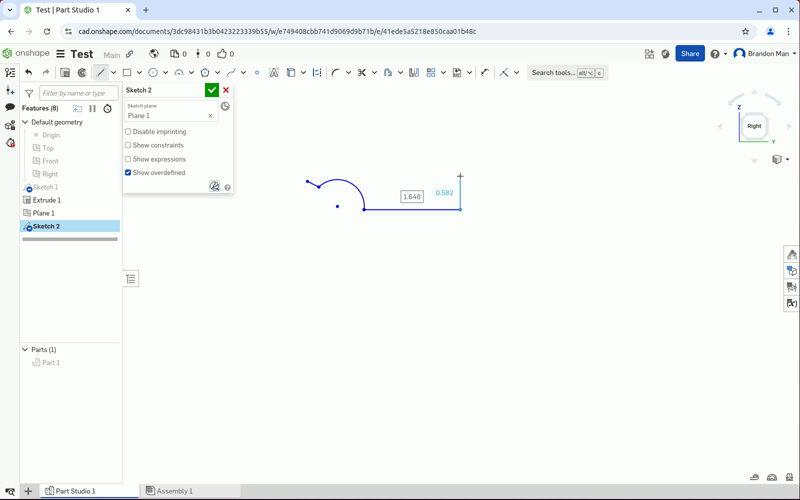
click(460, 175)
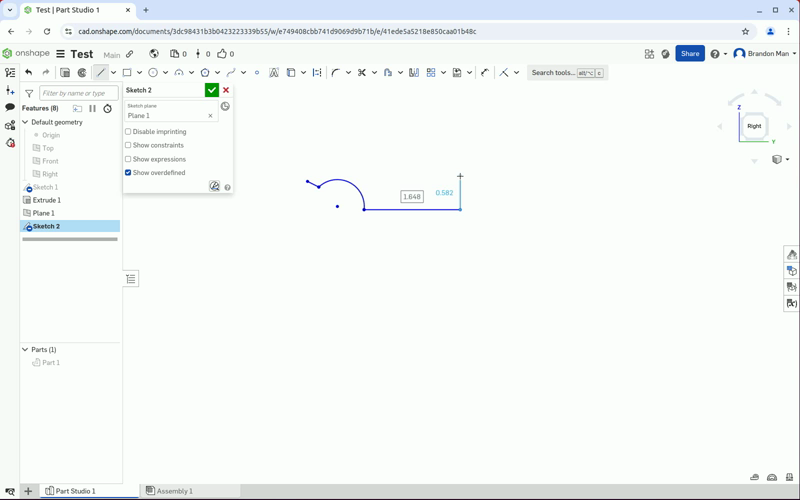
scroll(-6)
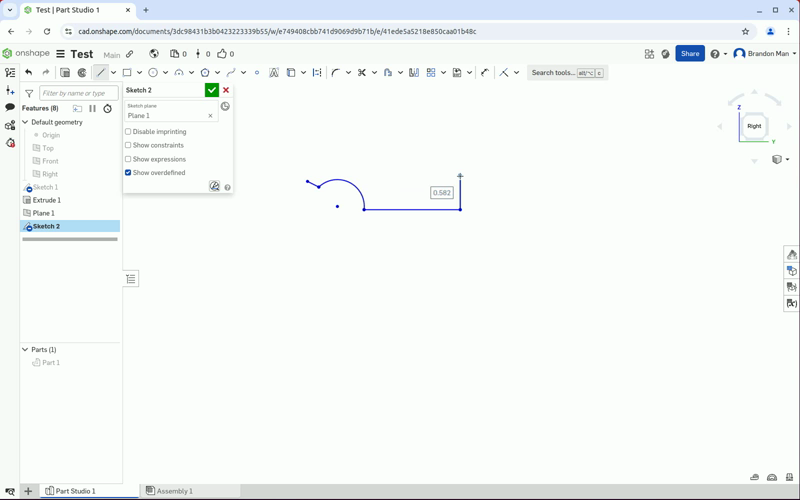
scroll(-6)
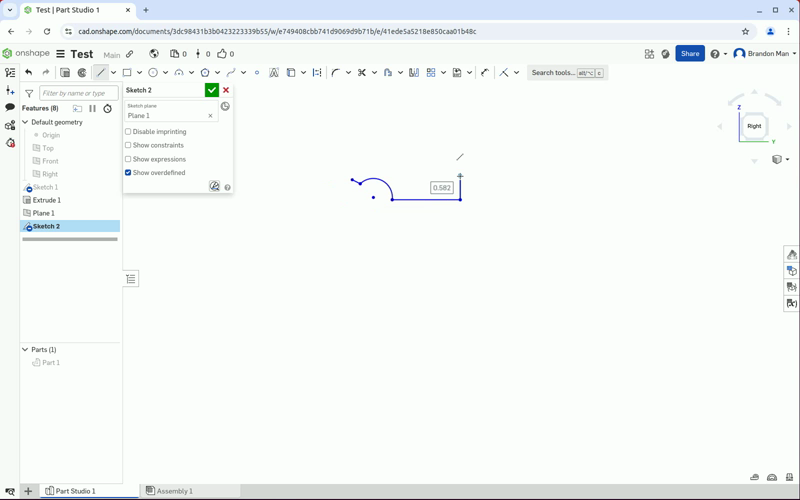
scroll(-6)
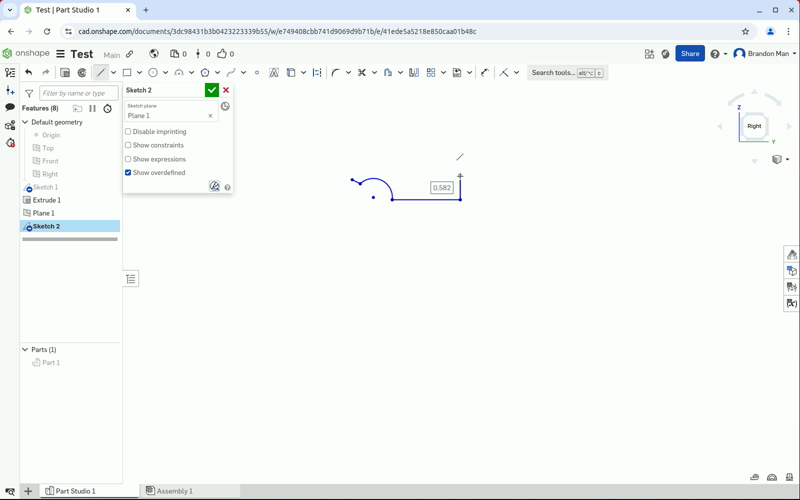
scroll(-6)
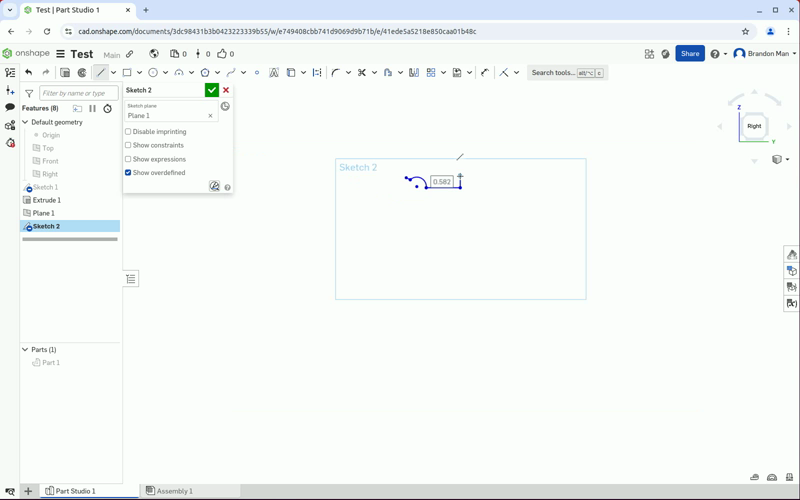
scroll(-6)
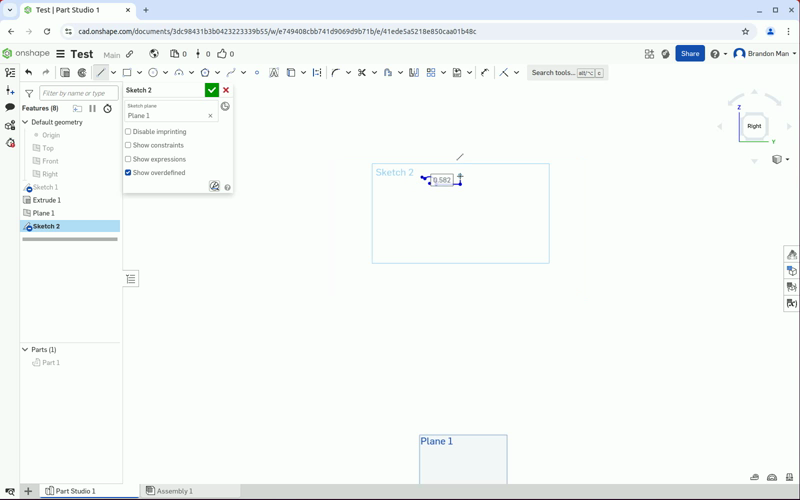
scroll(-6)
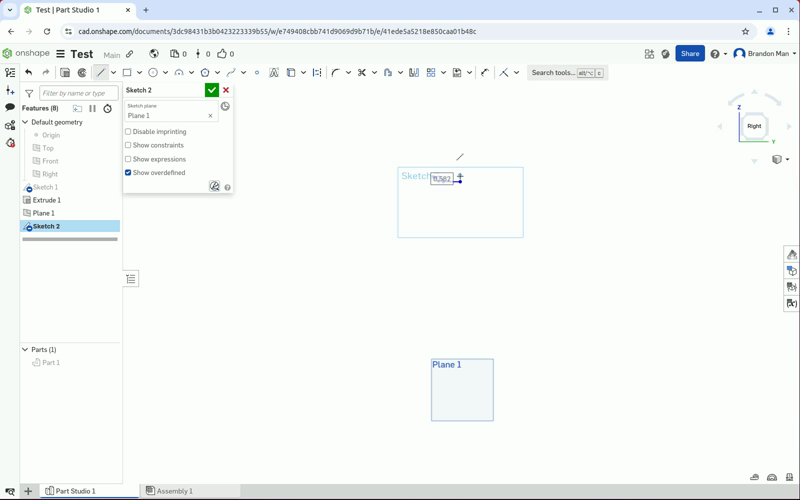
scroll(-6)
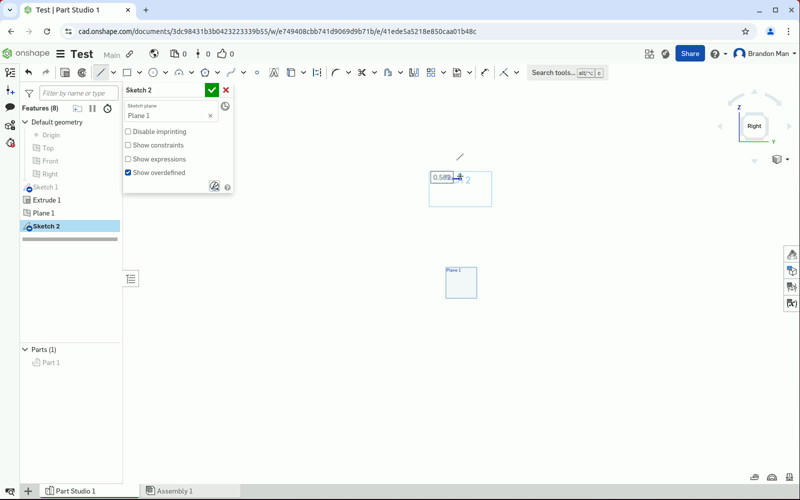
key_up(shift)
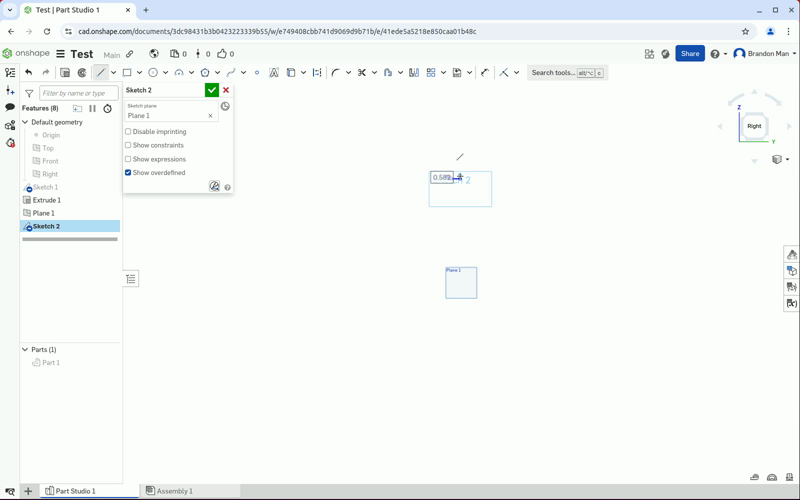
key_down(shift)
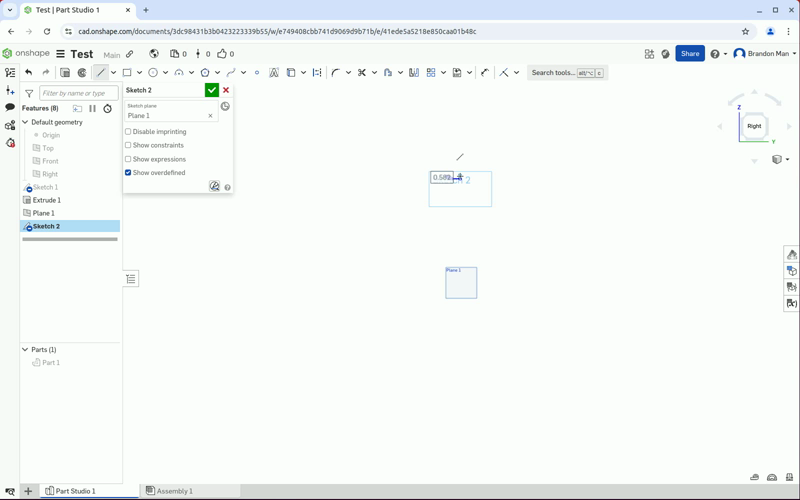
mouse_move(490, 175)
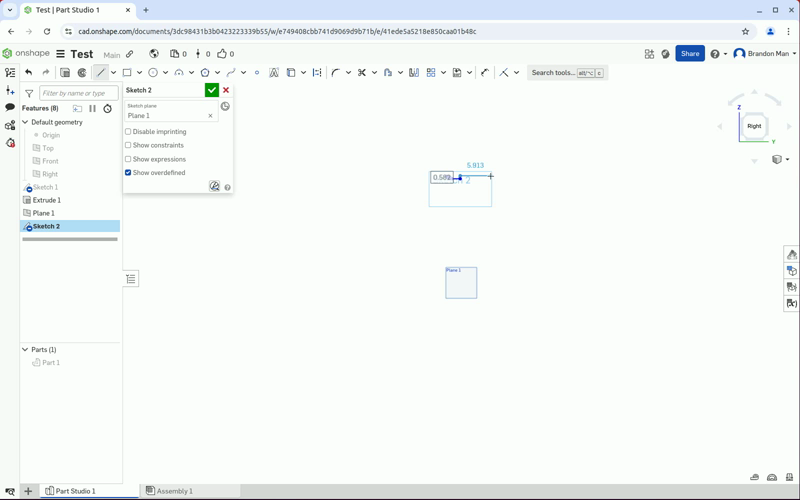
mouse_move(446, 175)
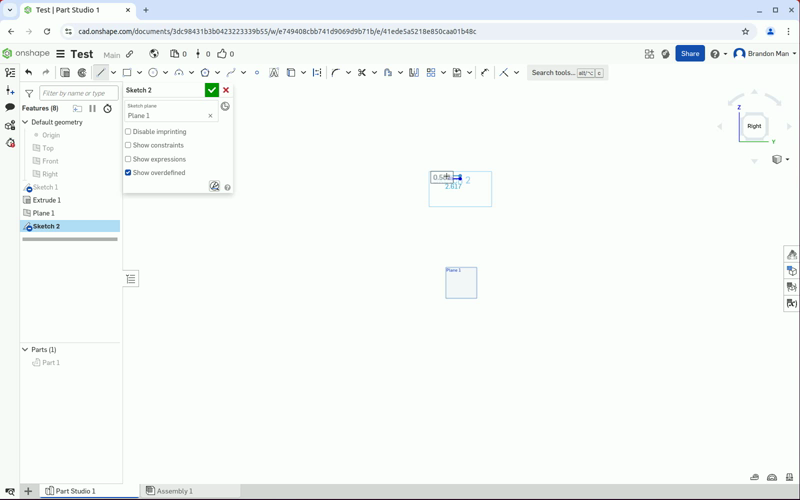
scroll(6)
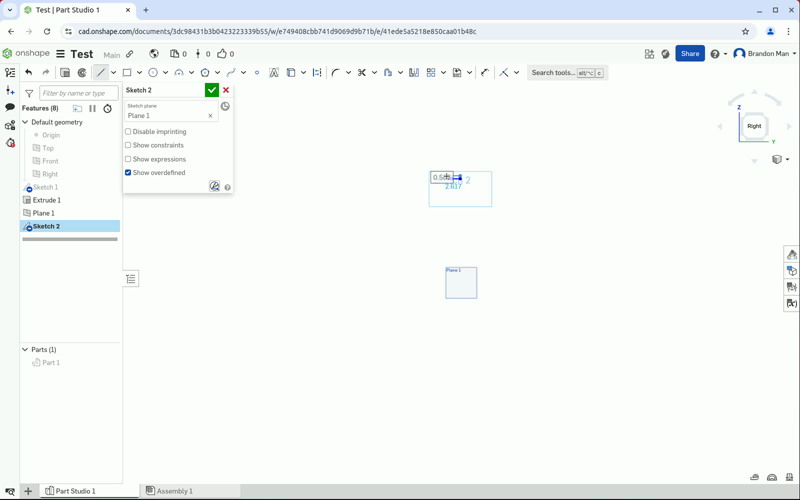
scroll(6)
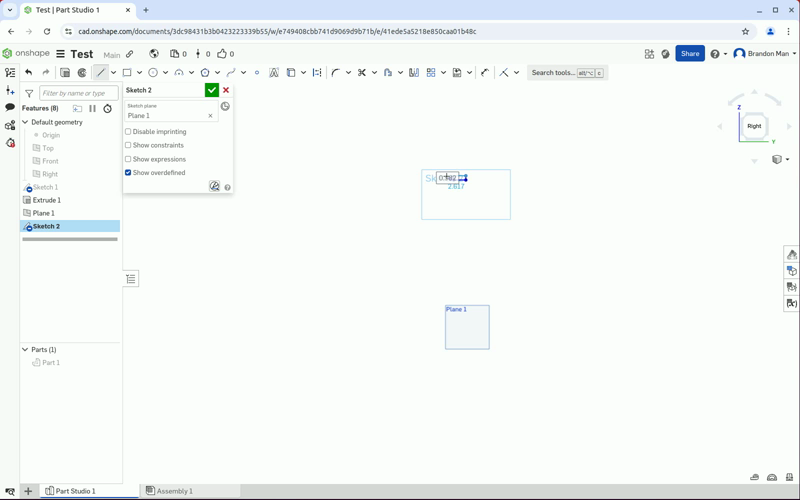
scroll(6)
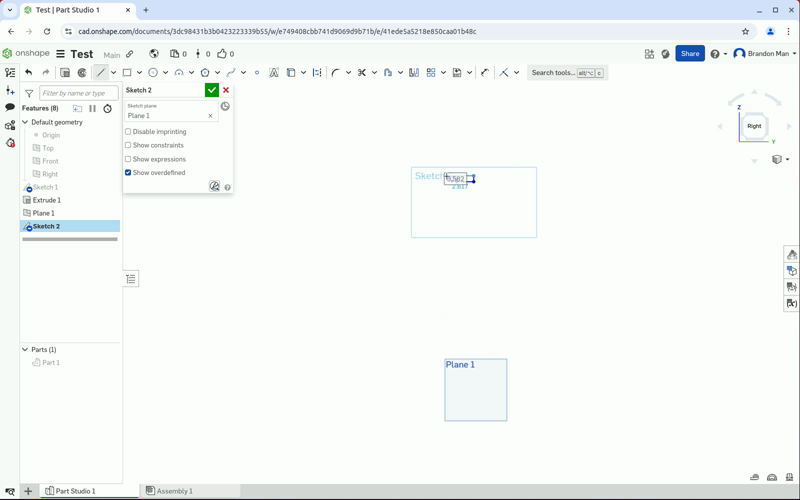
scroll(6)
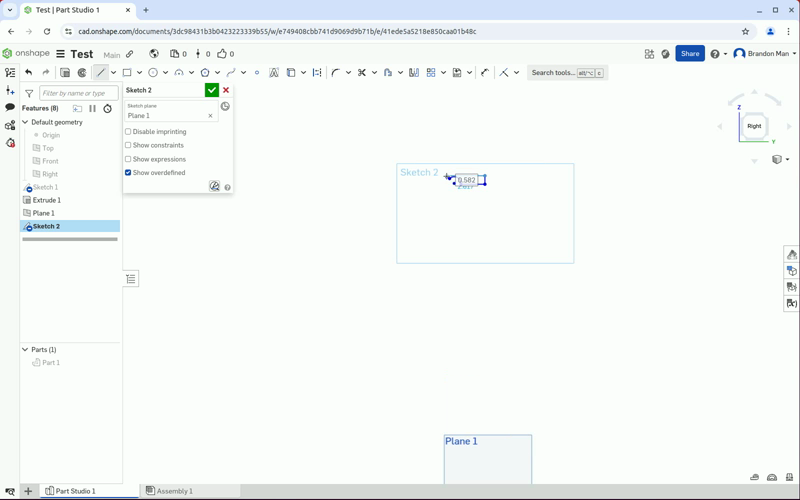
scroll(6)
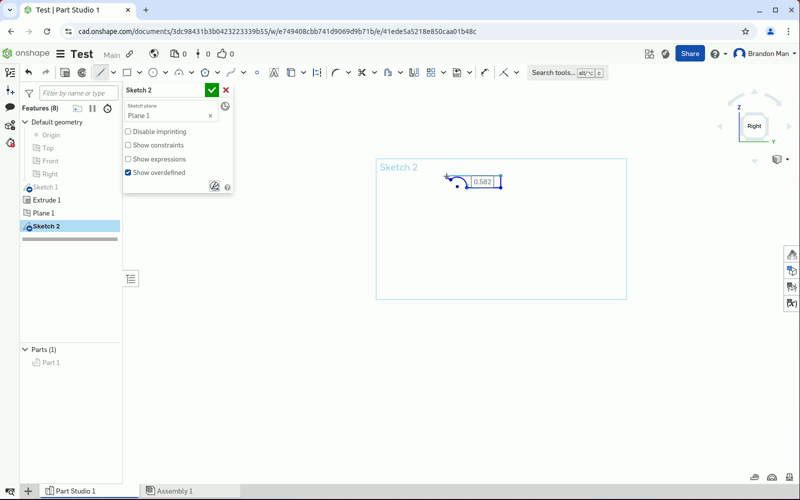
scroll(6)
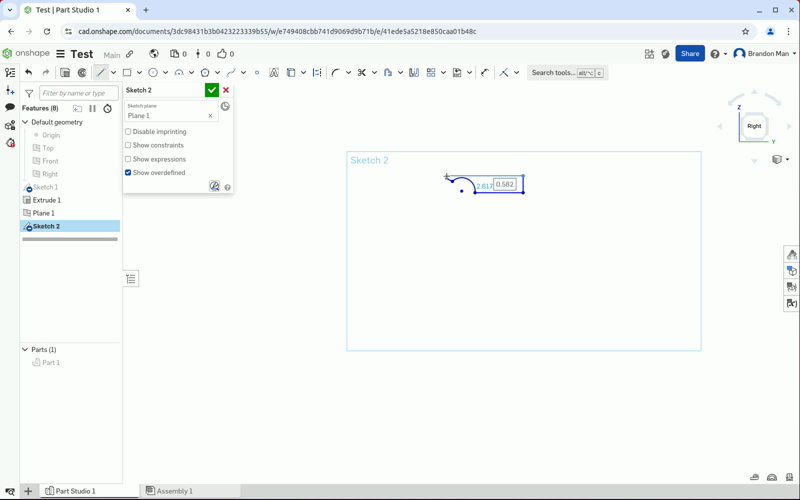
scroll(6)
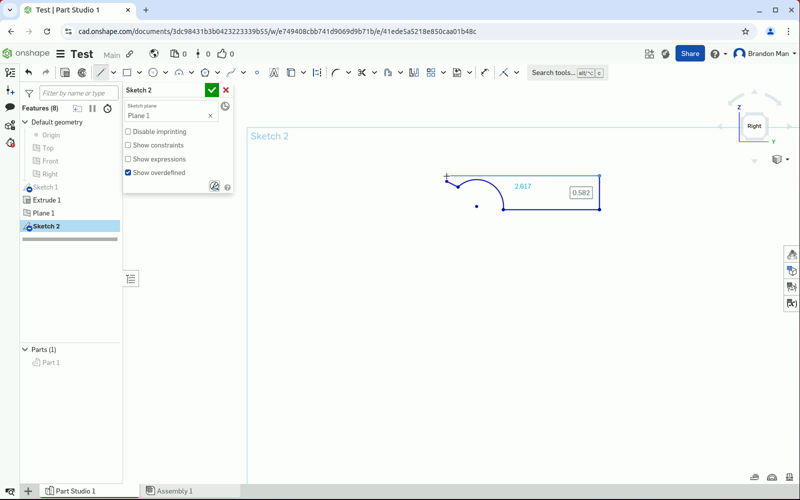
click(446, 175)
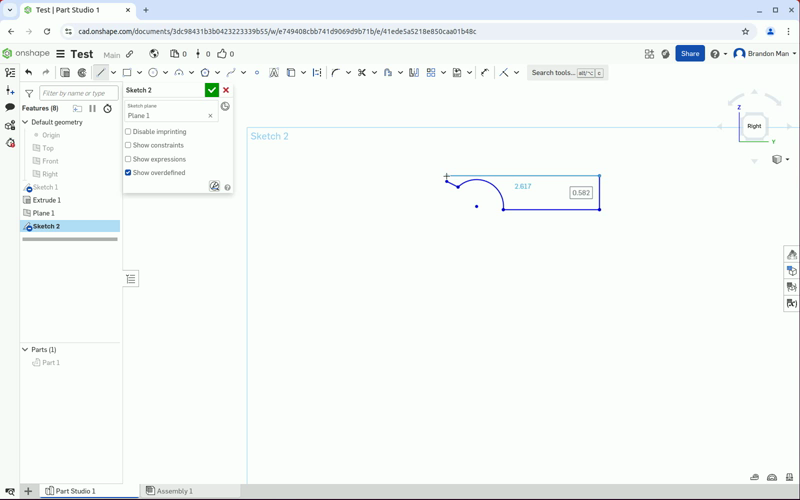
scroll(-6)
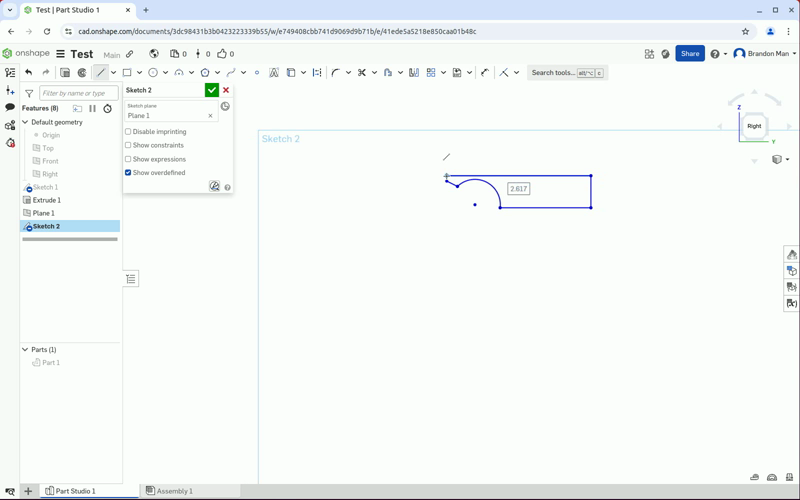
scroll(-6)
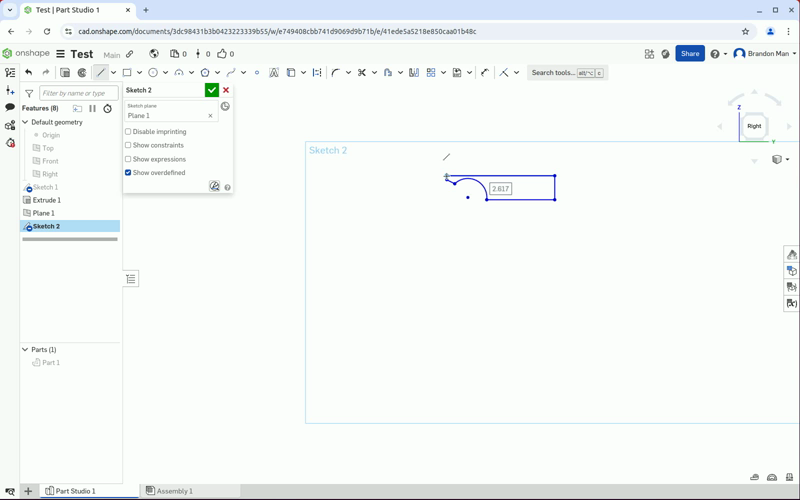
scroll(-6)
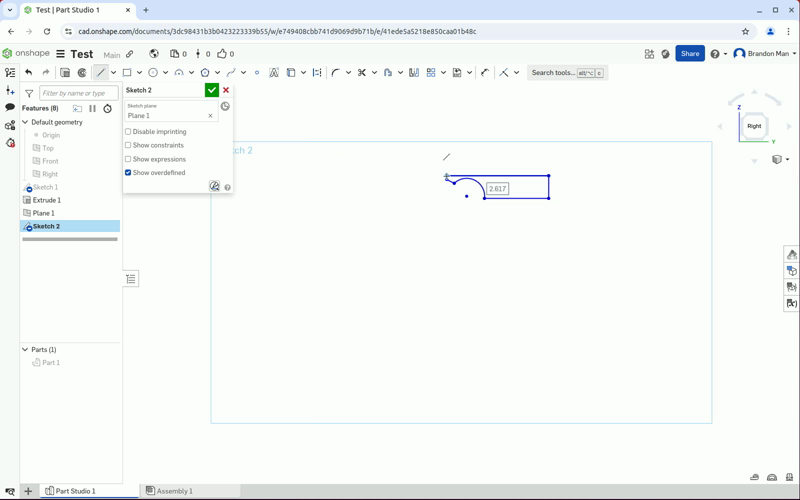
scroll(-6)
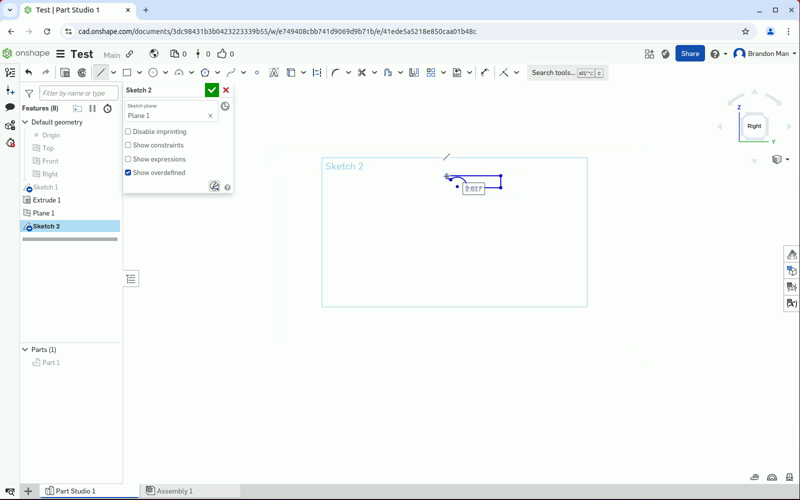
scroll(-6)
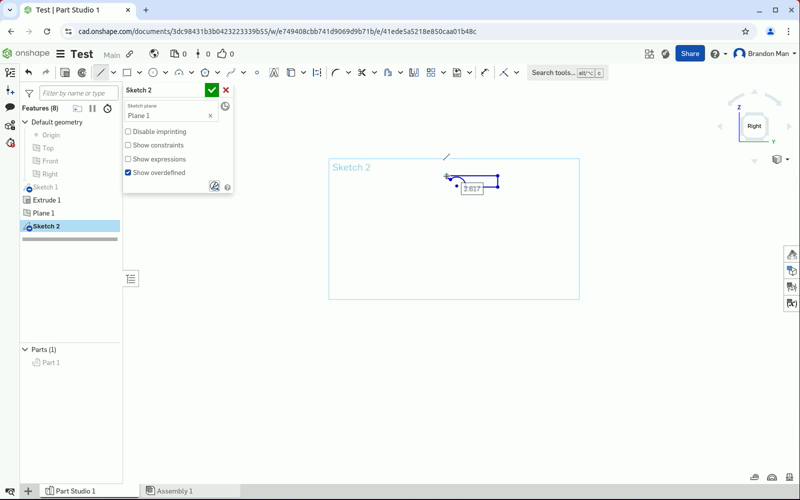
scroll(-6)
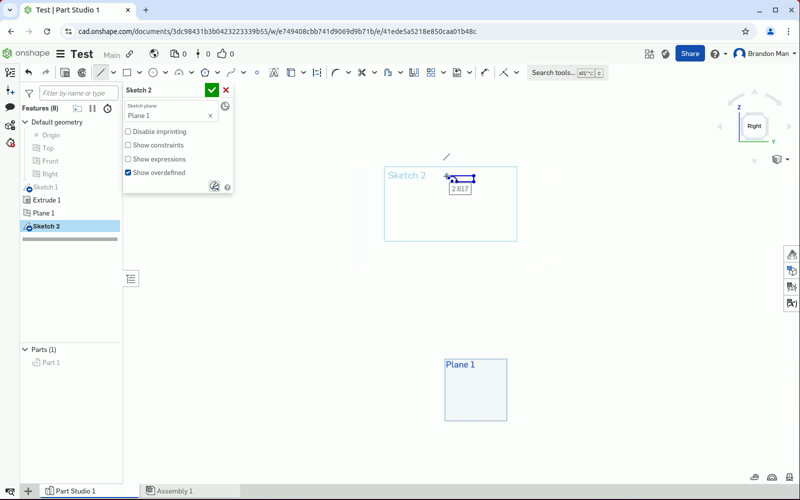
scroll(-6)
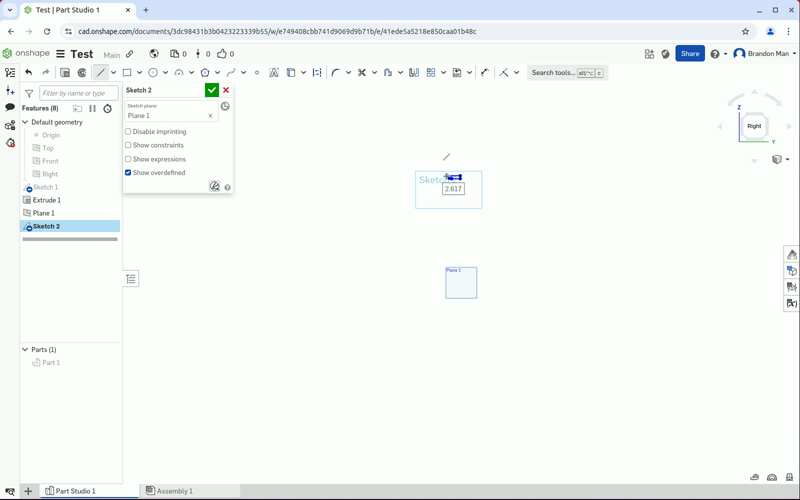
key_up(shift)
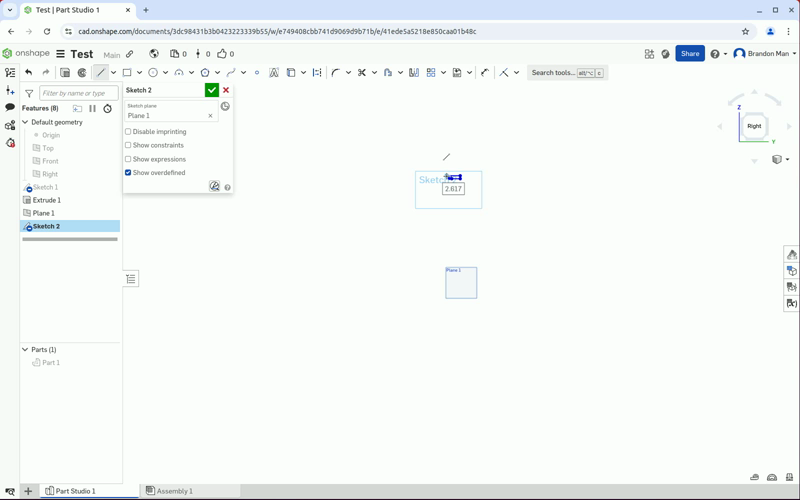
mouse_move(476, 175)
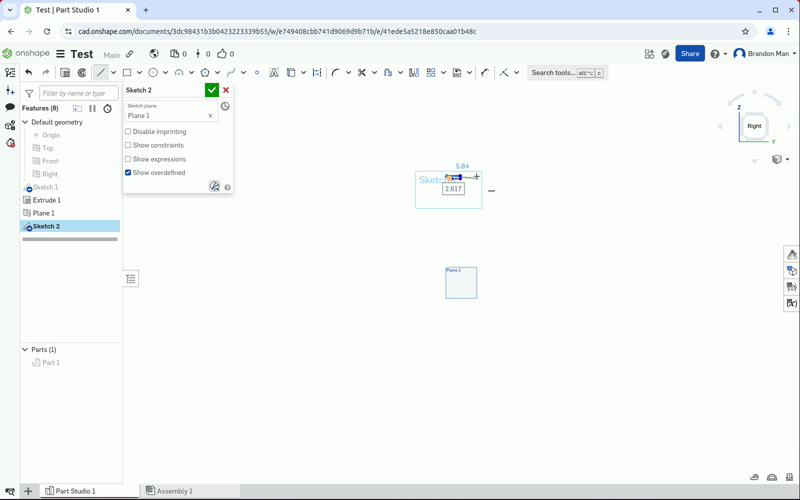
key_down(shift)
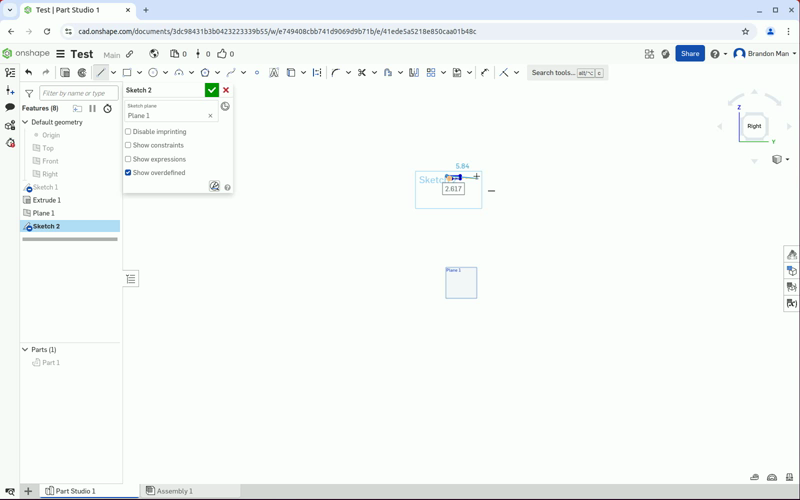
mouse_move(446, 176)
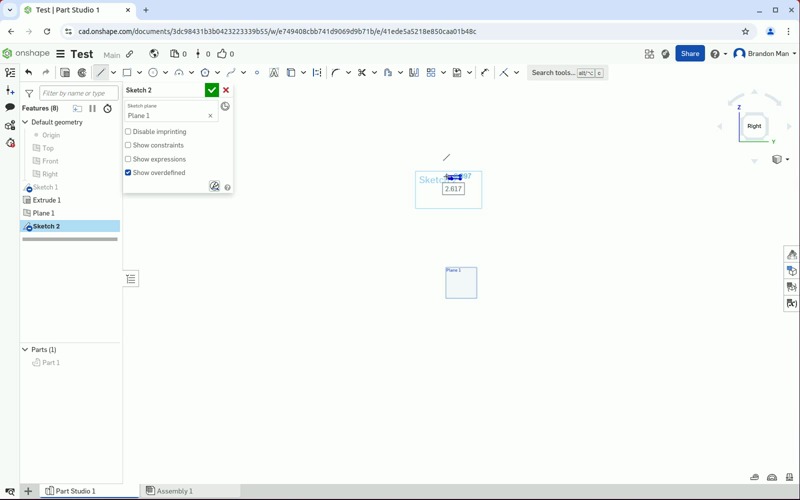
scroll(6)
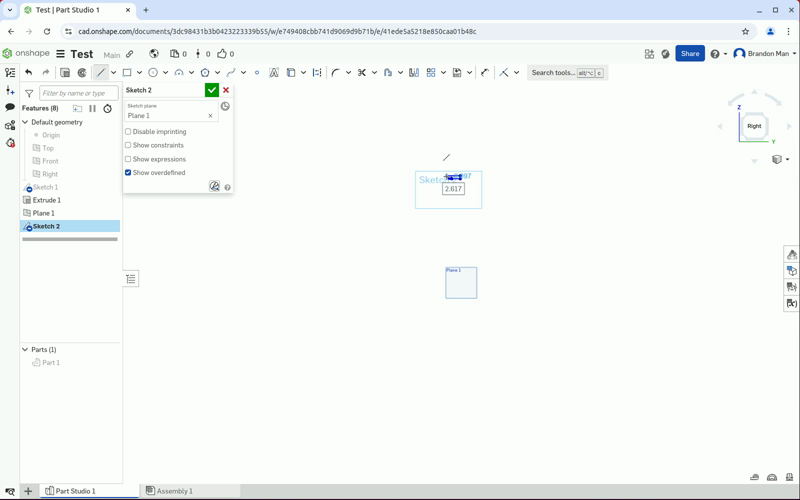
scroll(6)
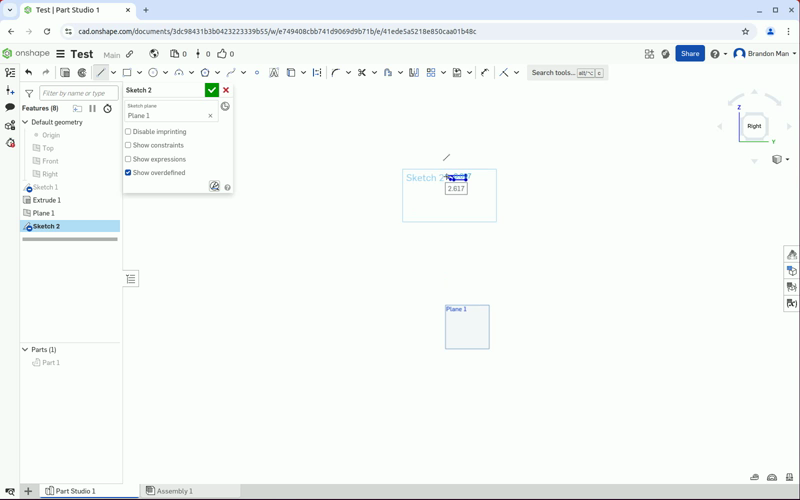
scroll(6)
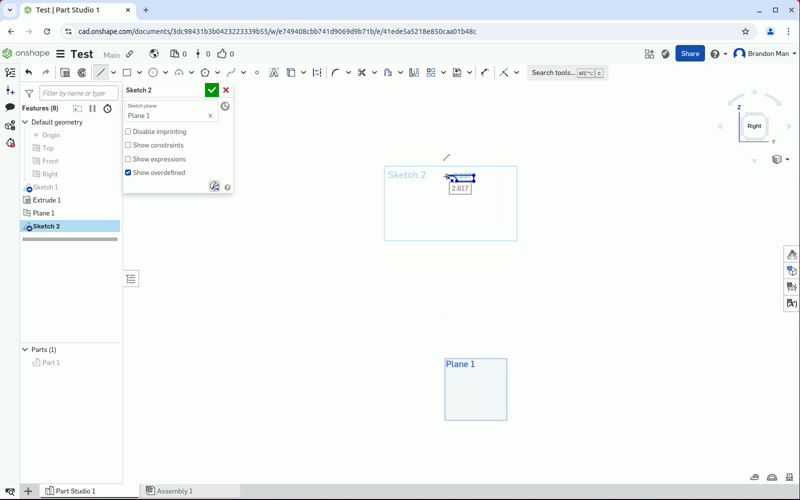
scroll(6)
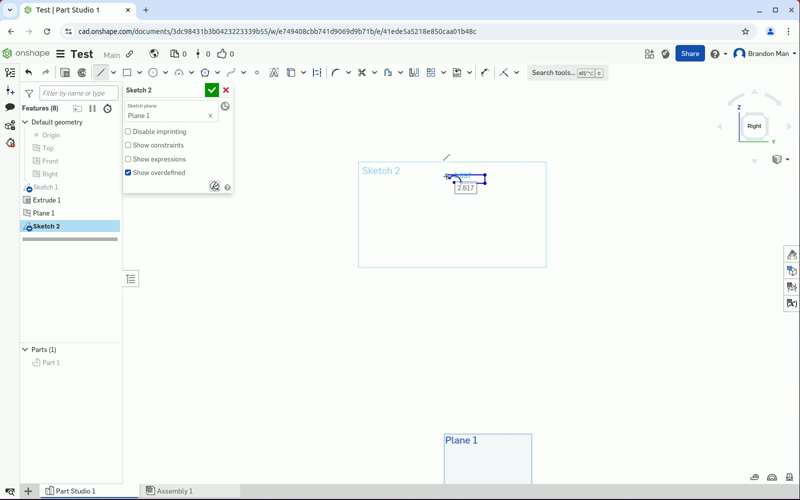
scroll(6)
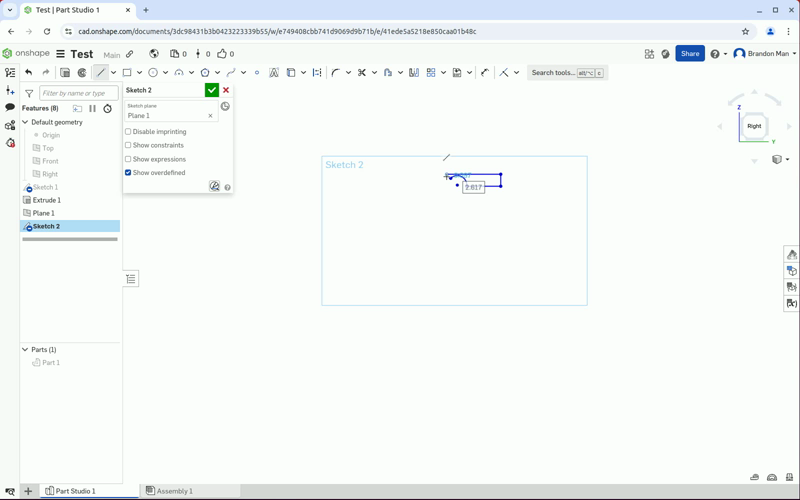
scroll(6)
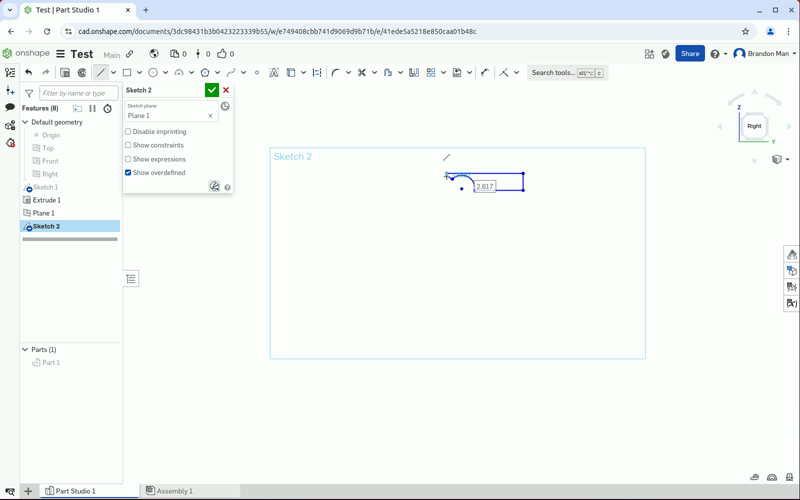
scroll(6)
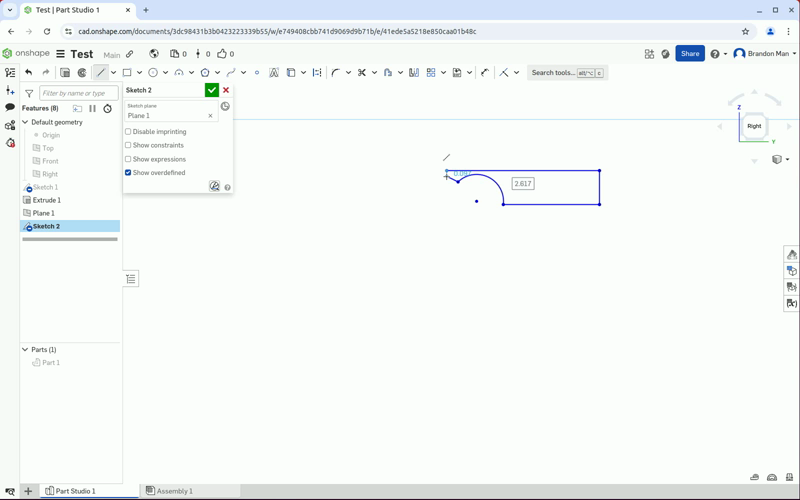
key_up(shift)
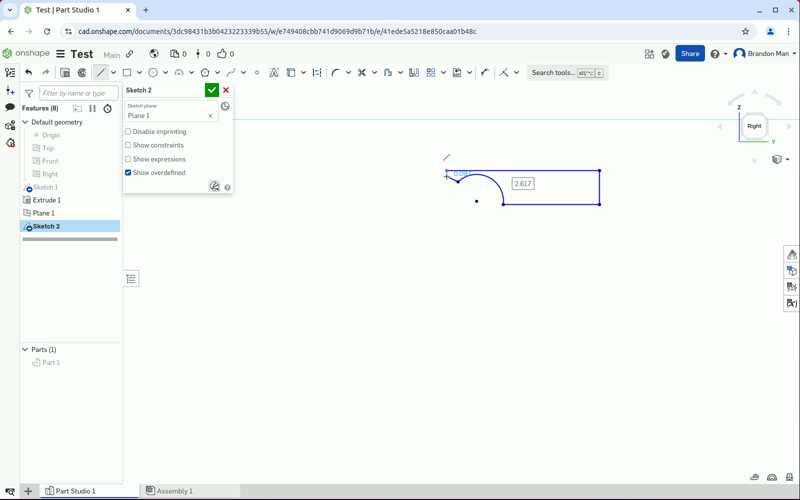
click(446, 176)
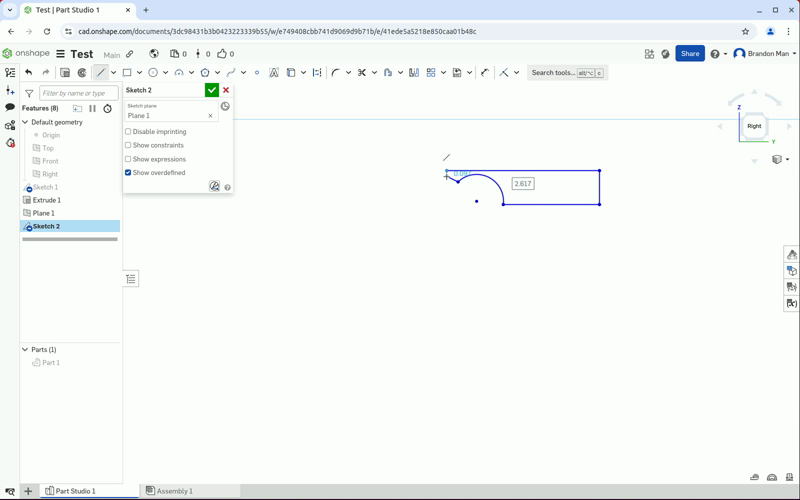
scroll(-6)
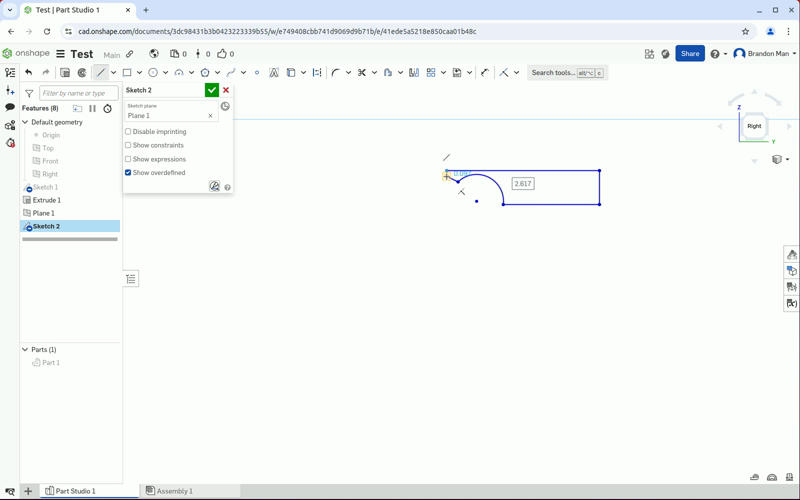
scroll(-6)
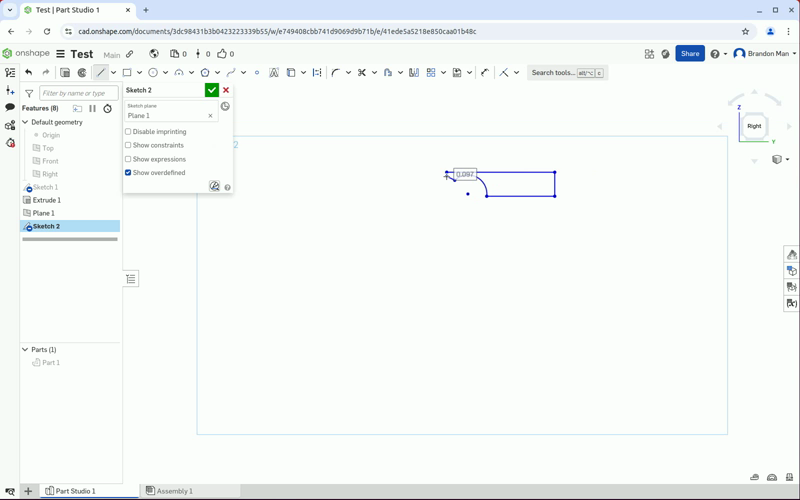
scroll(-6)
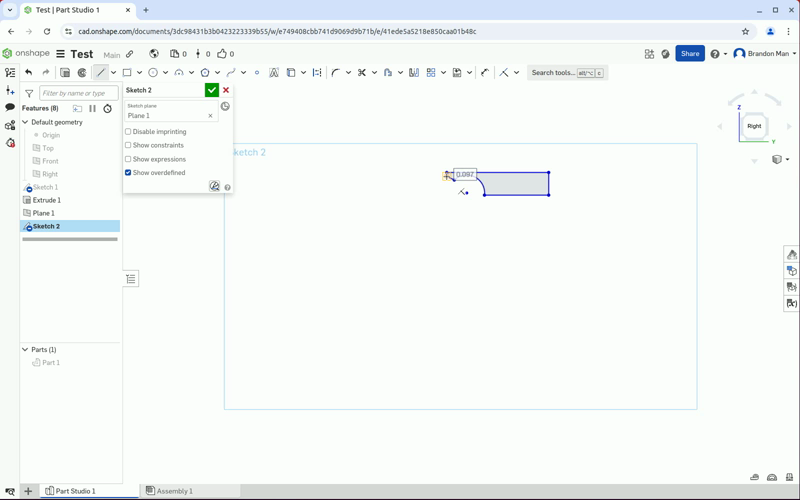
scroll(-6)
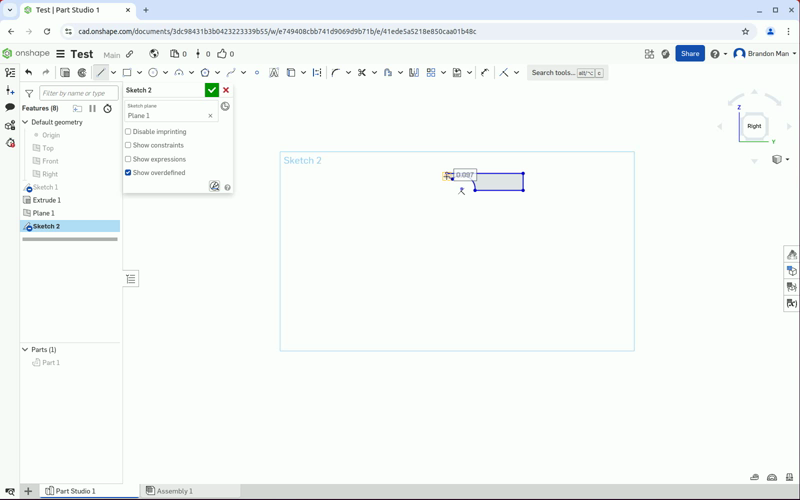
scroll(-6)
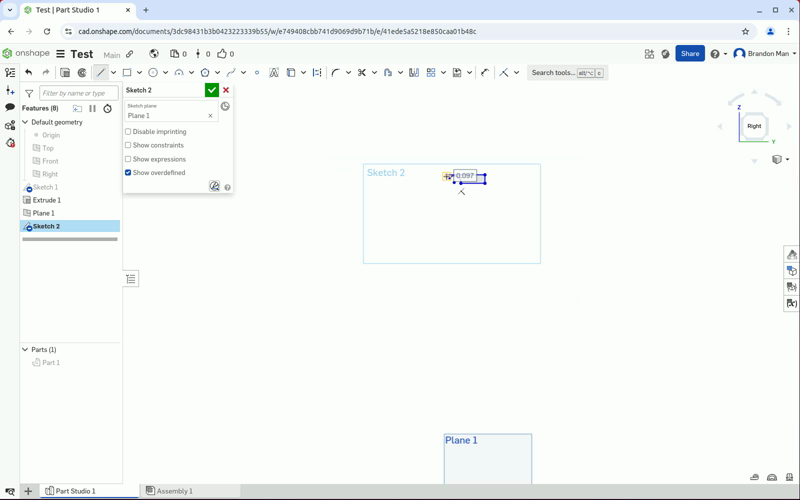
scroll(-6)
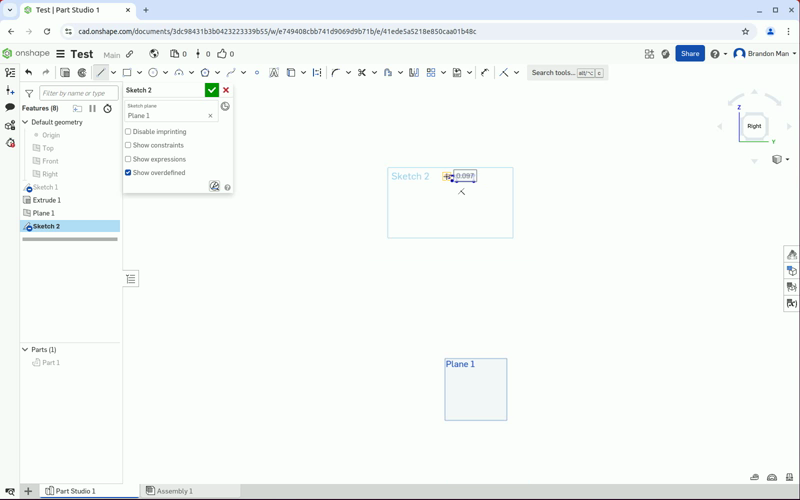
scroll(-6)
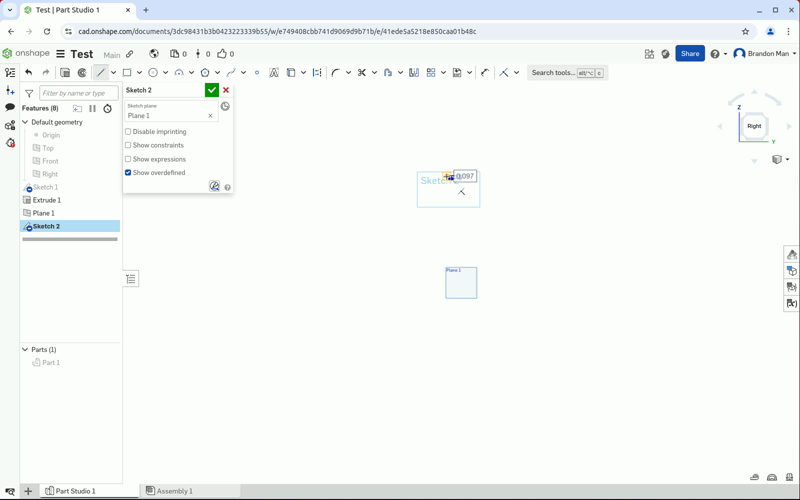
key(esc)
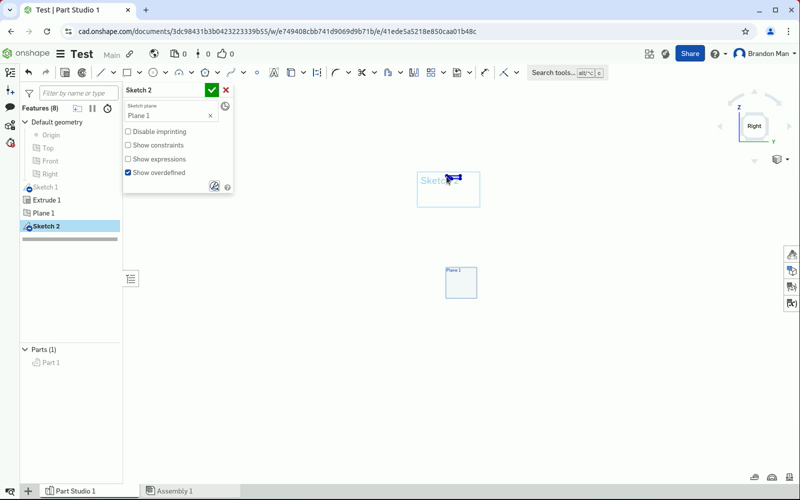
mouse_move(455, 176)
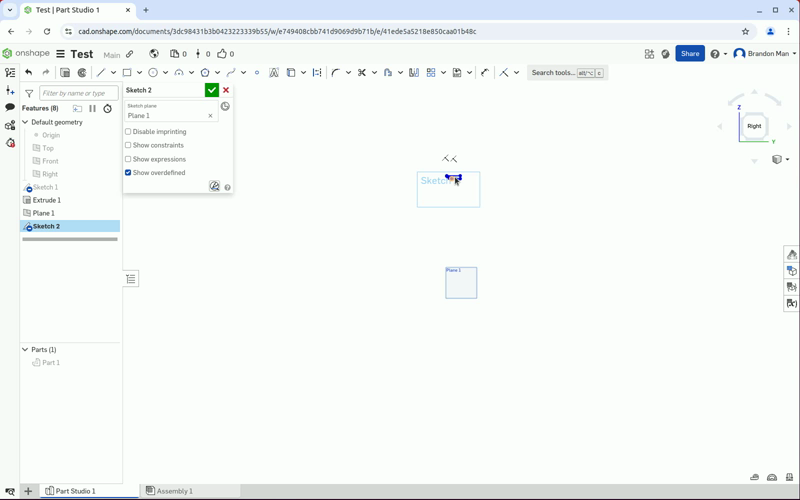
scroll(6)
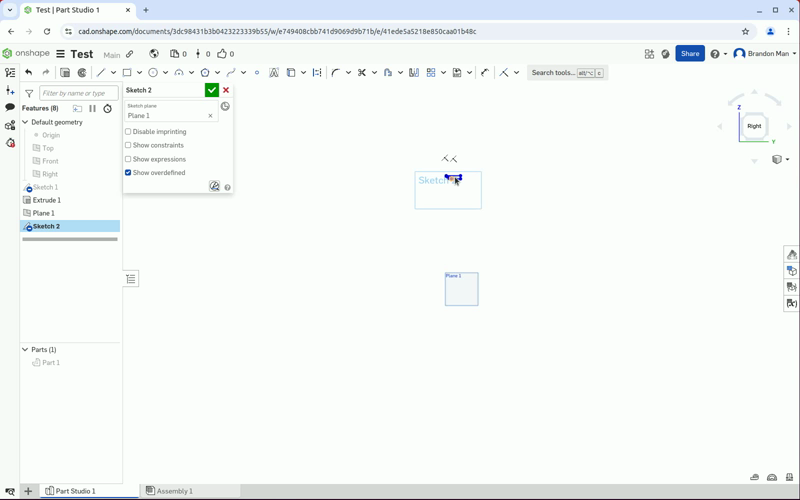
scroll(6)
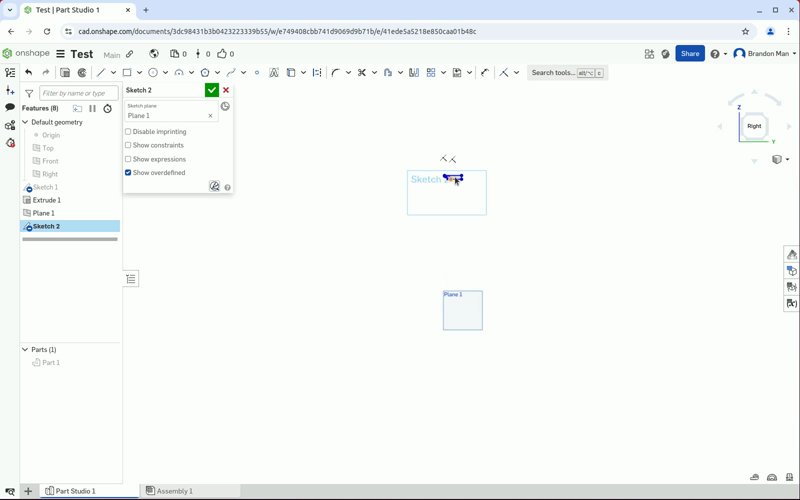
scroll(6)
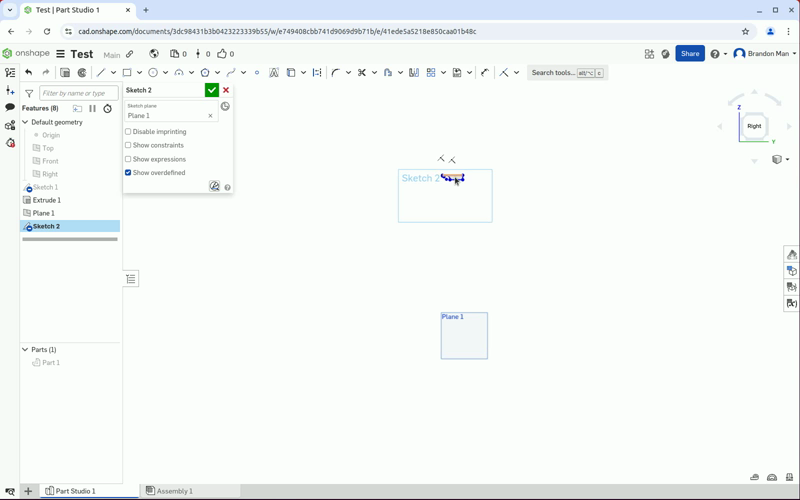
scroll(6)
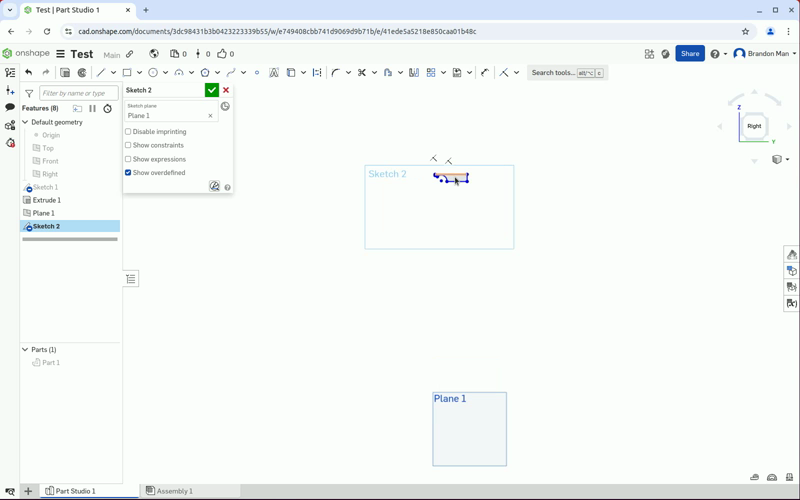
scroll(6)
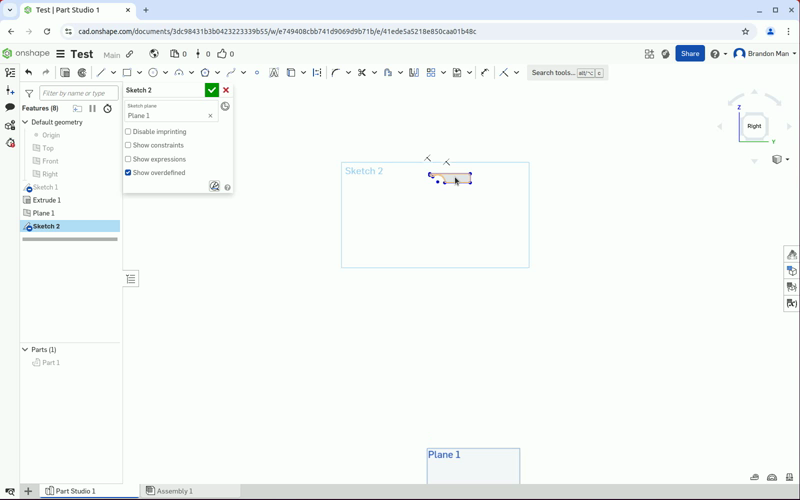
scroll(6)
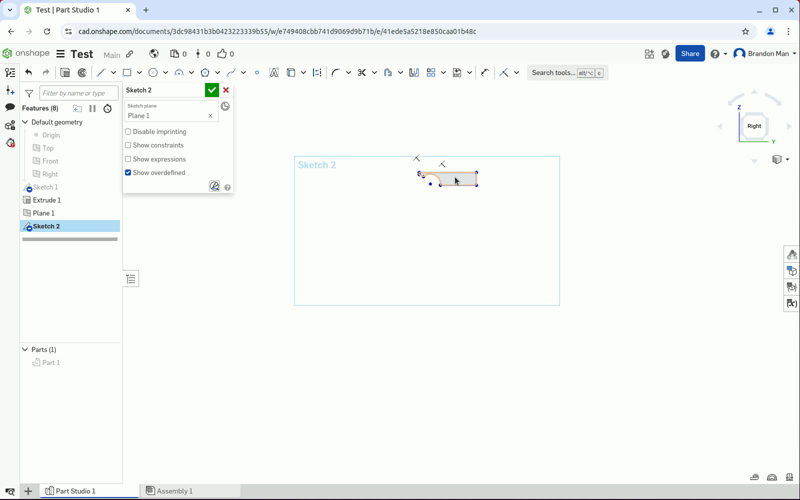
scroll(6)
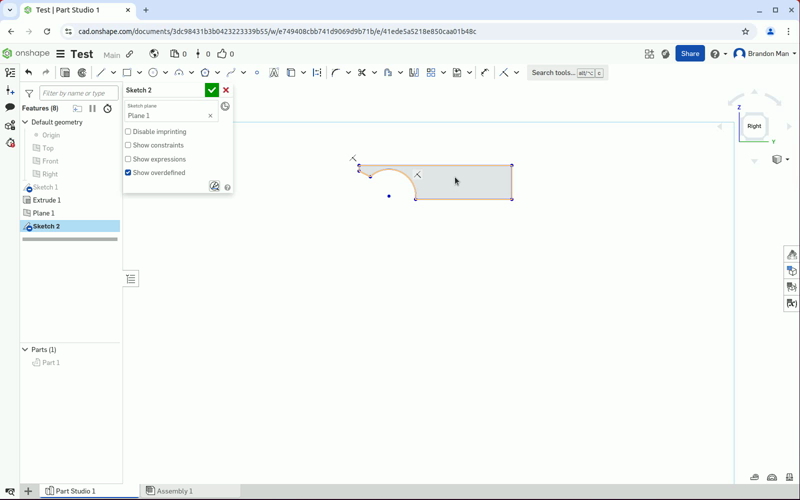
click(455, 176)
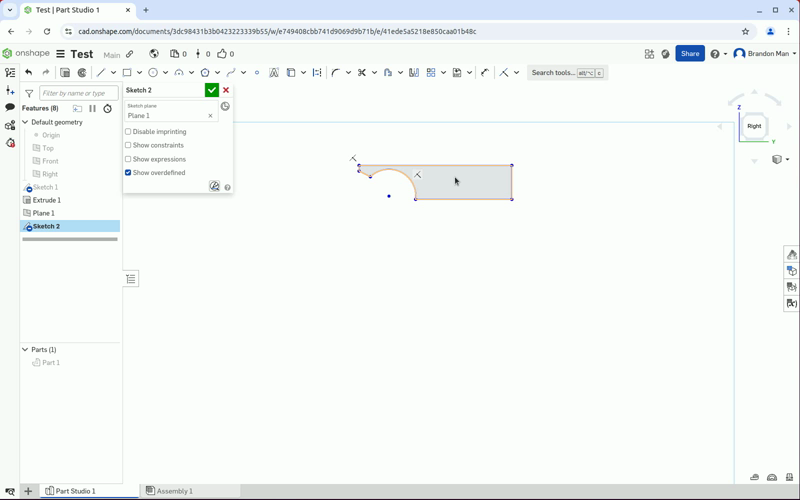
scroll(-6)
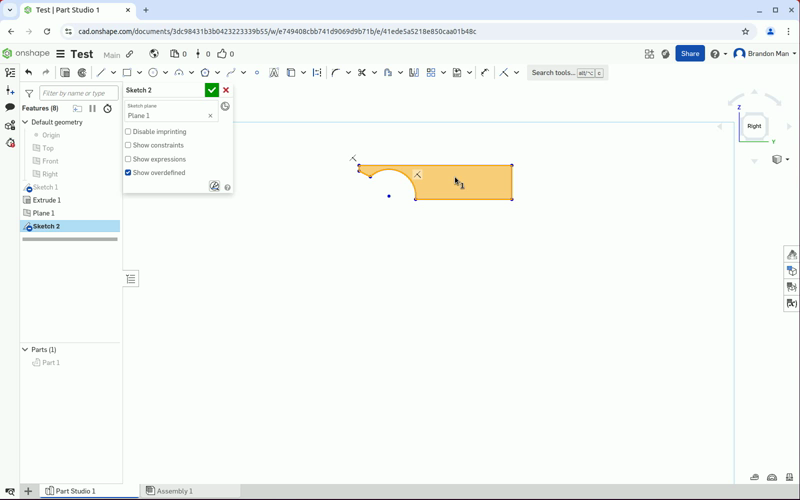
scroll(-6)
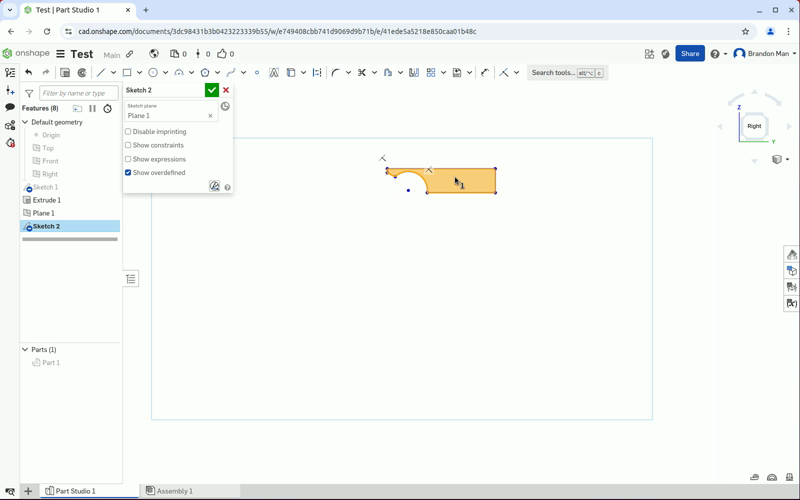
scroll(-6)
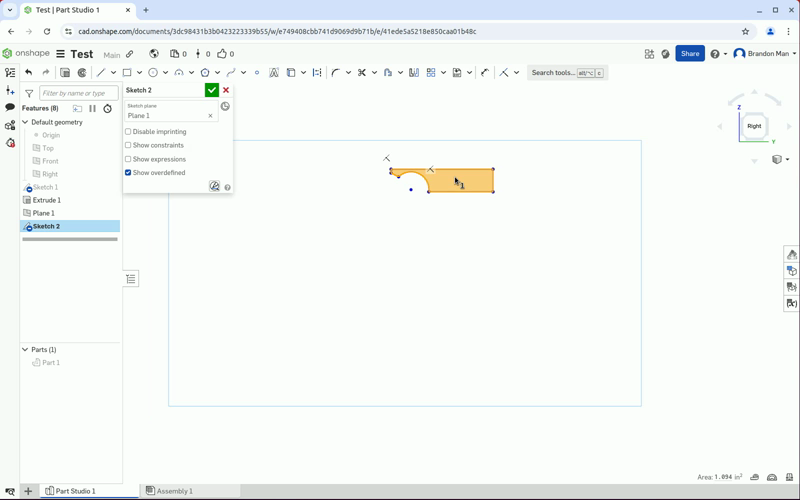
scroll(-6)
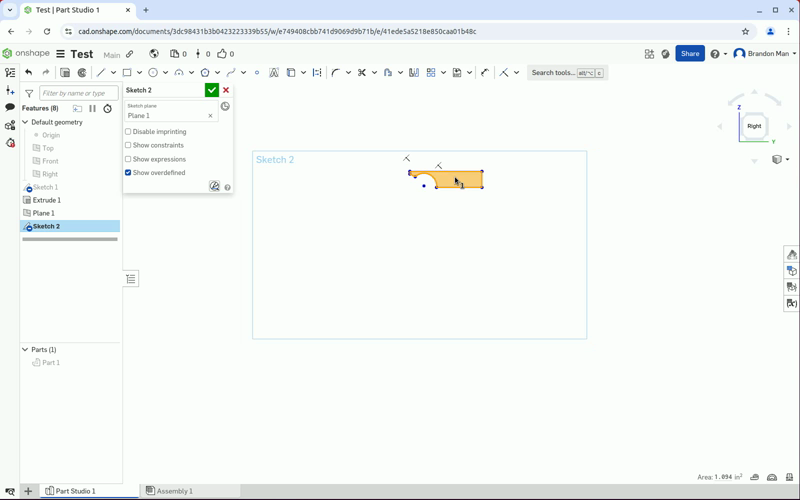
scroll(-6)
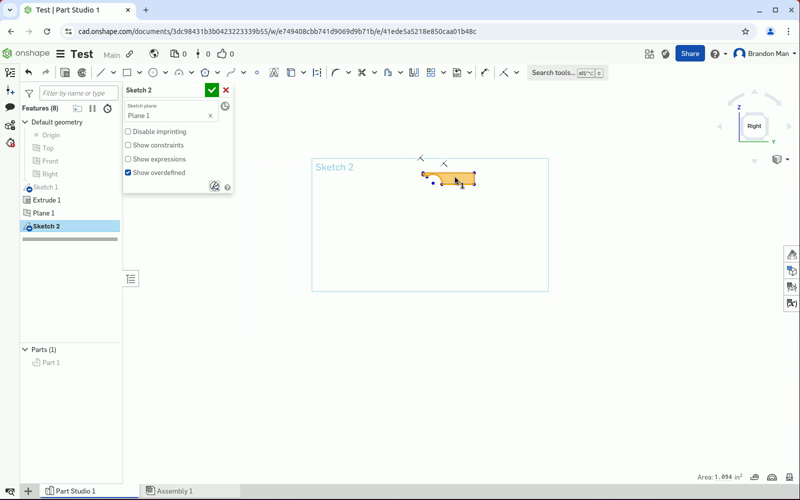
scroll(-6)
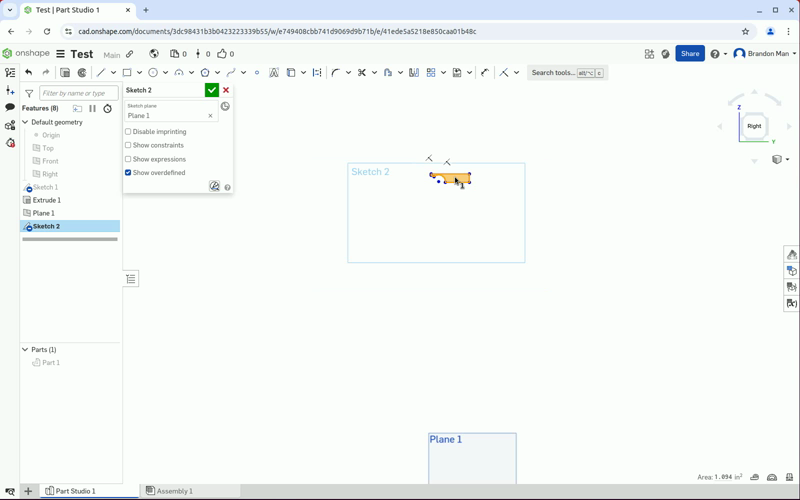
scroll(-6)
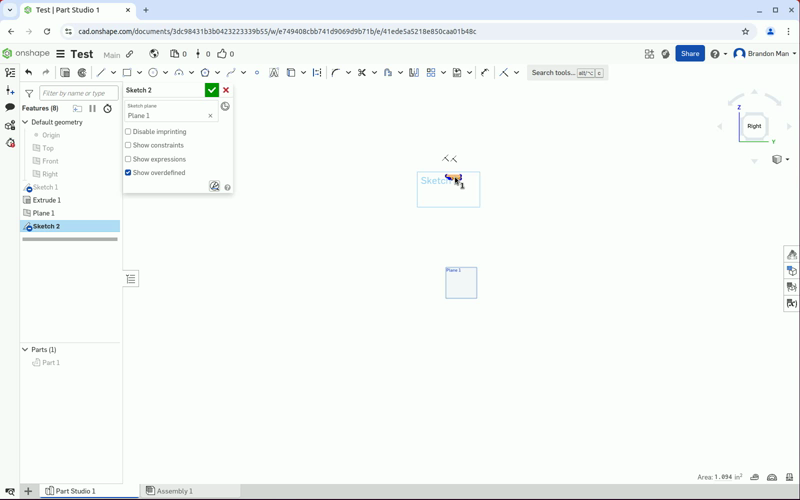
mouse_move(73, 352)
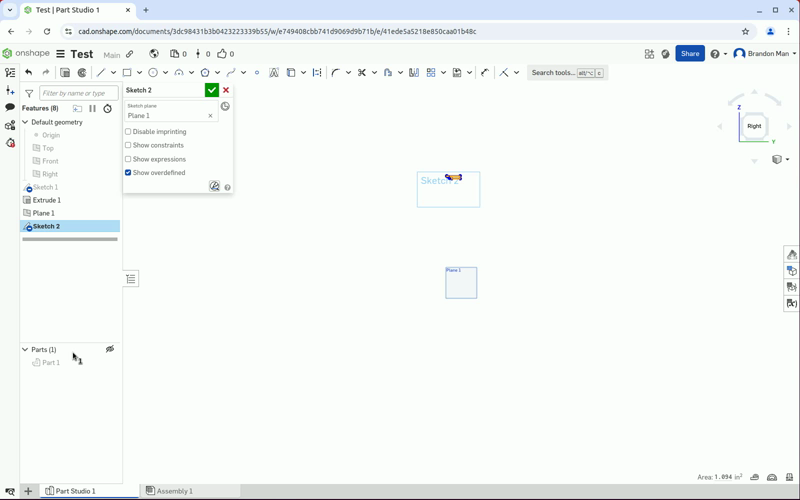
key(shift+y)
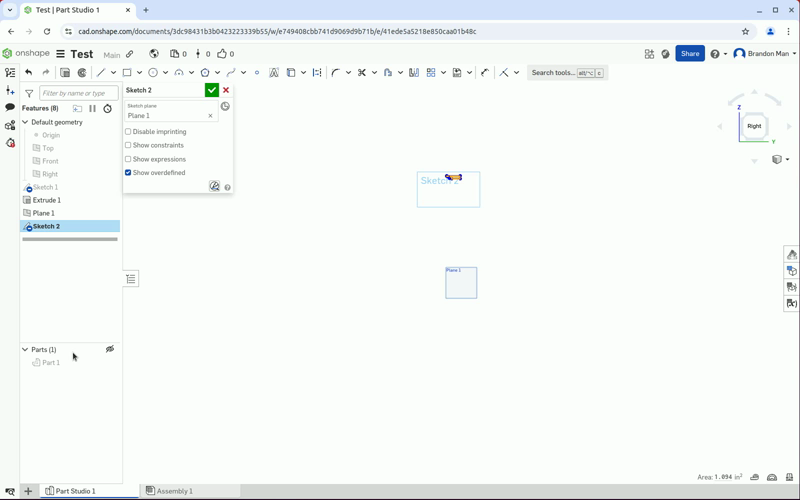
key(shift+e)
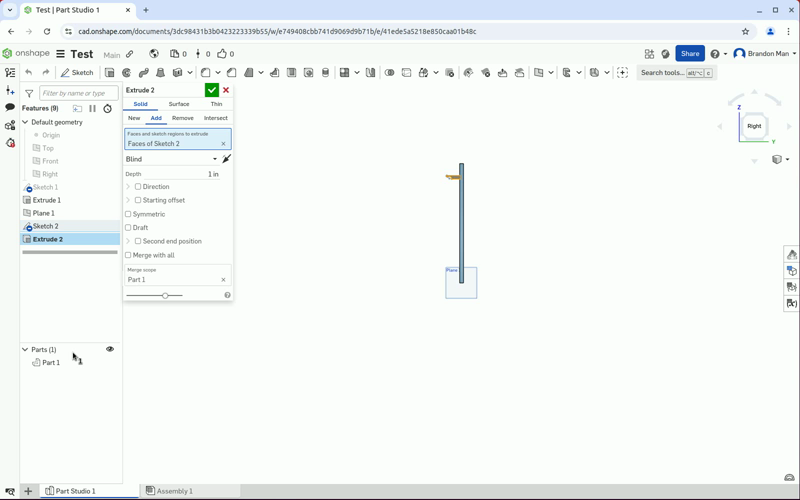
mouse_move(143, 106)
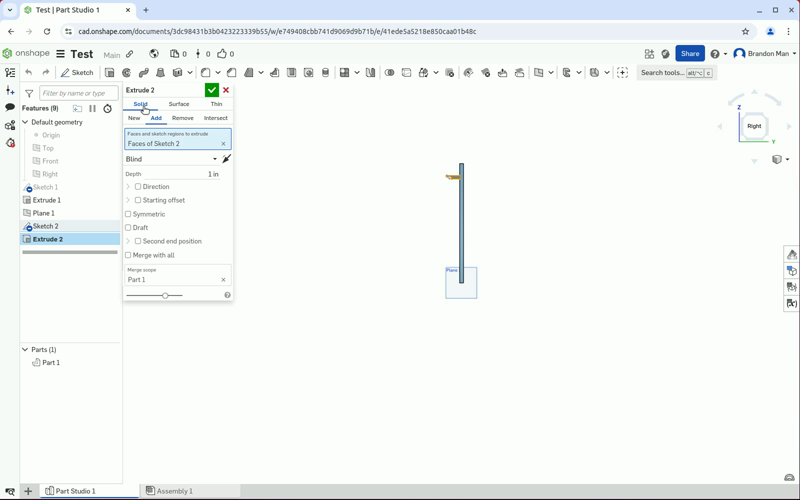
click(143, 106)
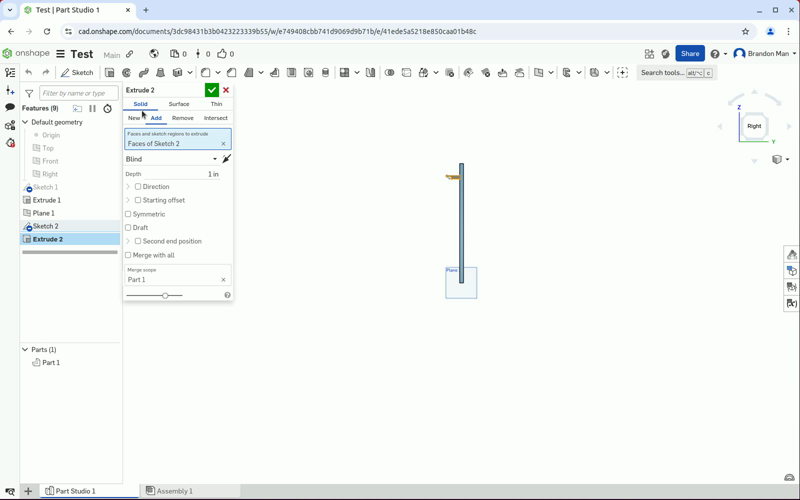
mouse_move(137, 120)
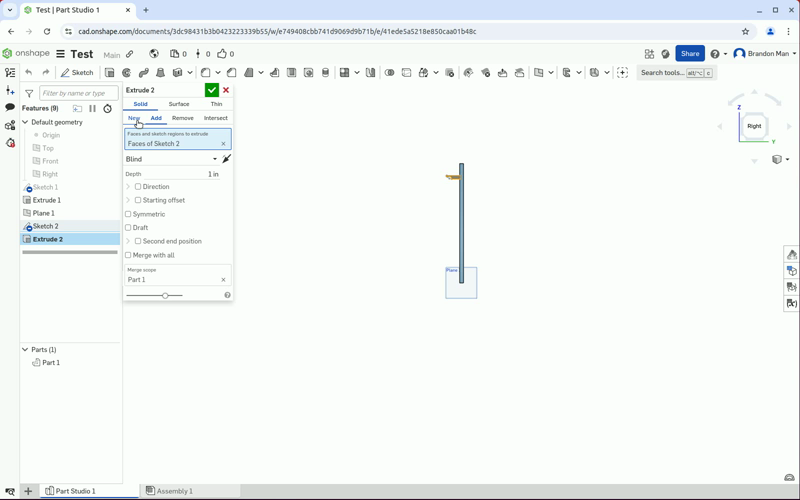
click(137, 120)
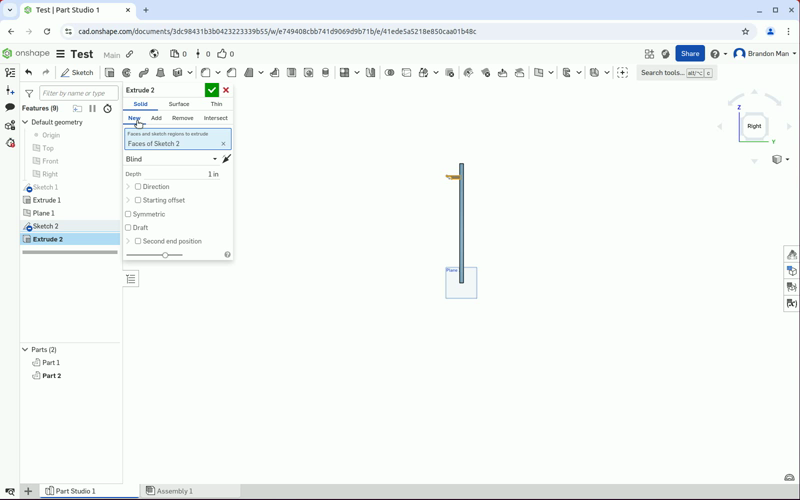
key(tab, 4)
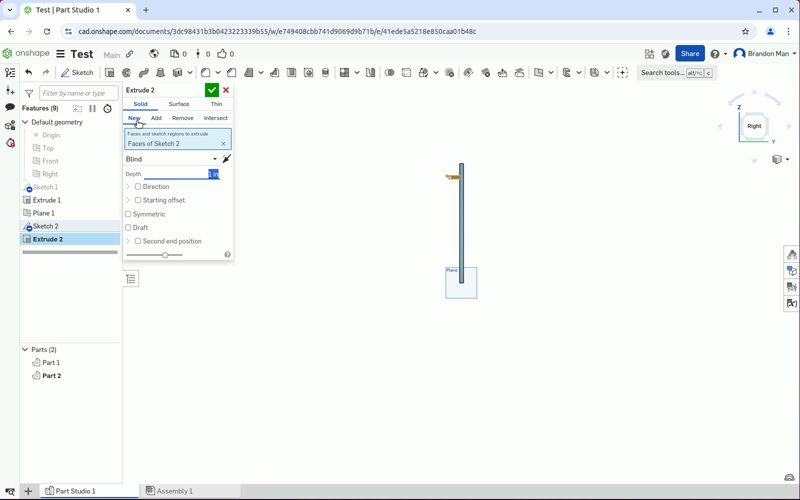
text(0.241)
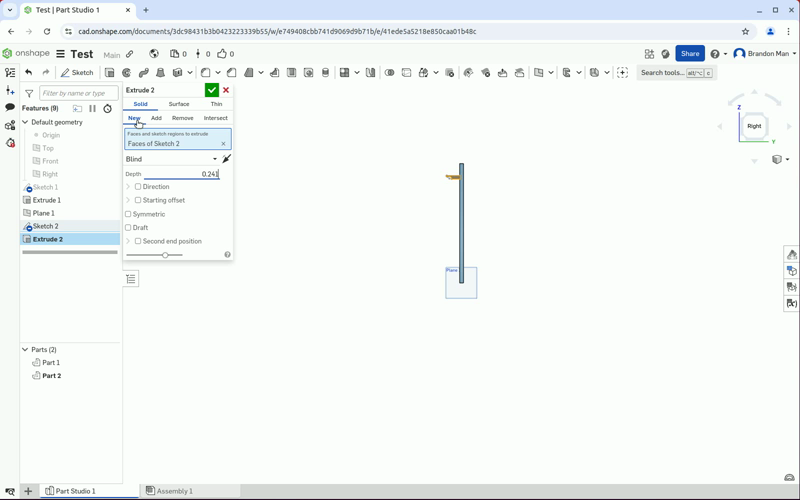
key(enter)
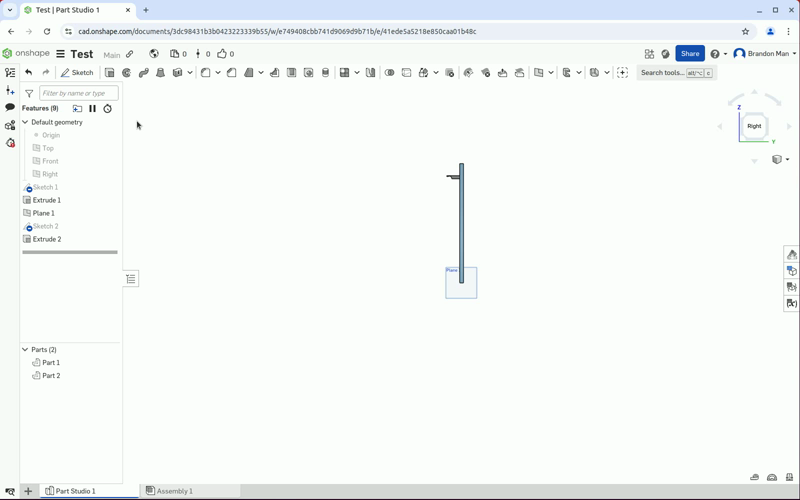
key(shift+h)
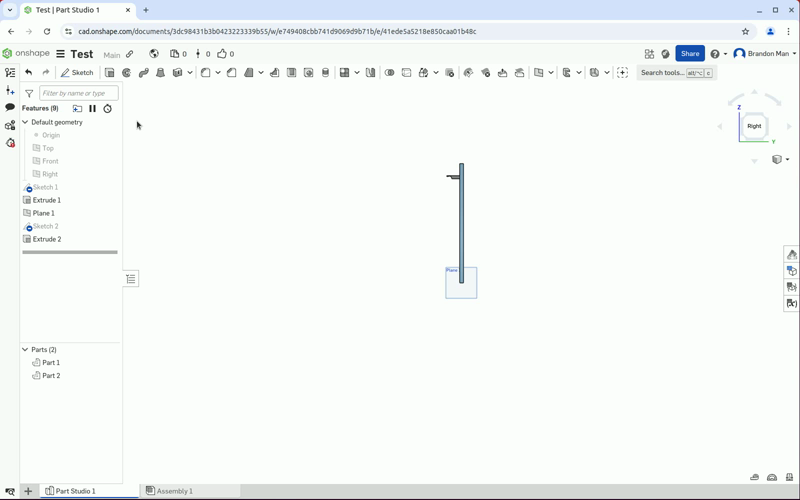
key(shift+h)
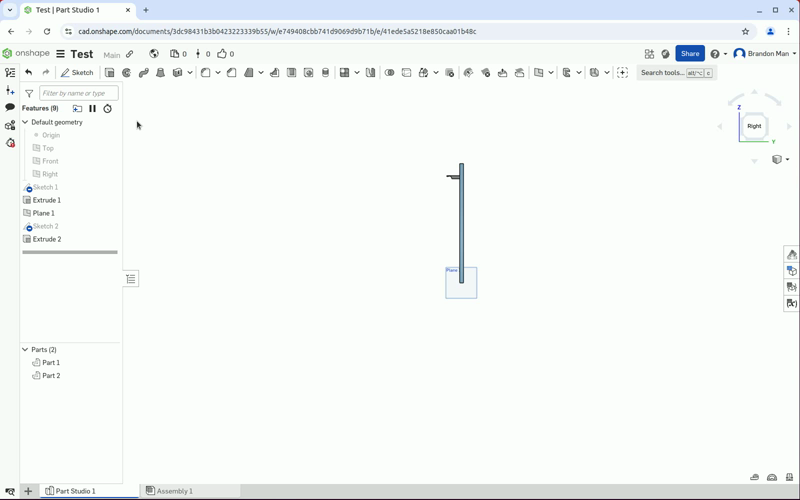
mouse_move(73, 189)
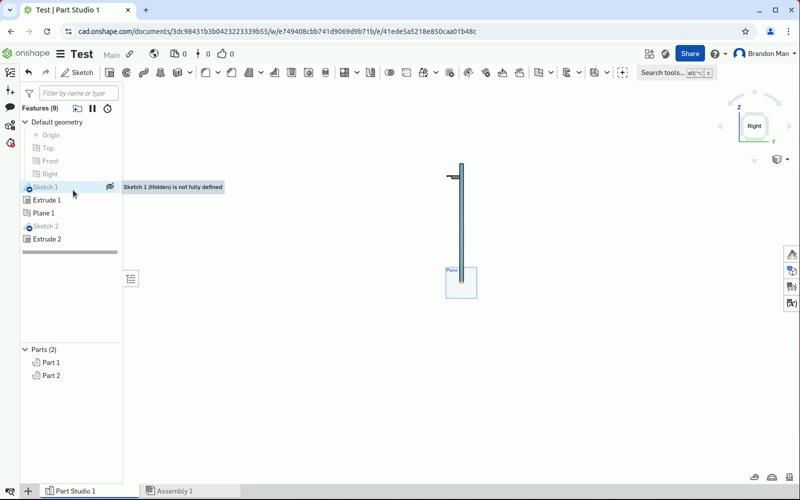
click(73, 189)
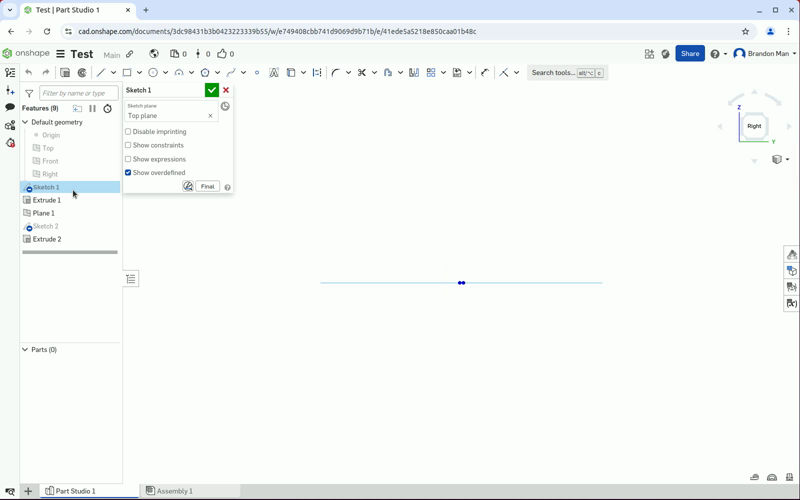
mouse_move(229, 92)
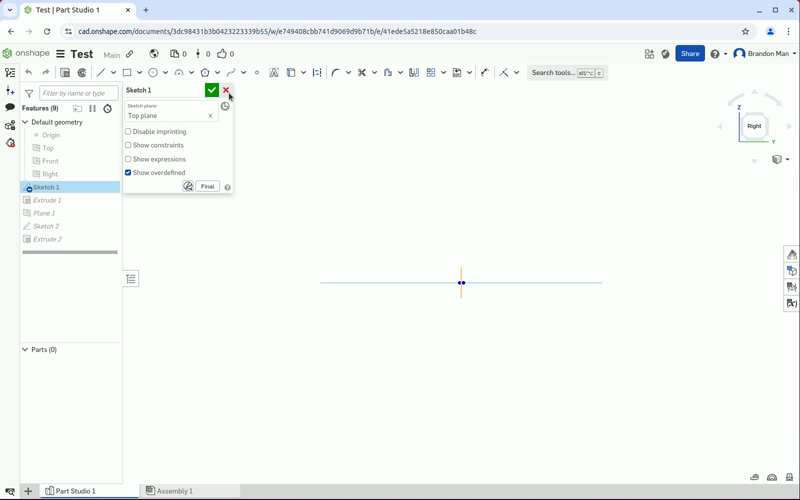
click(229, 92)
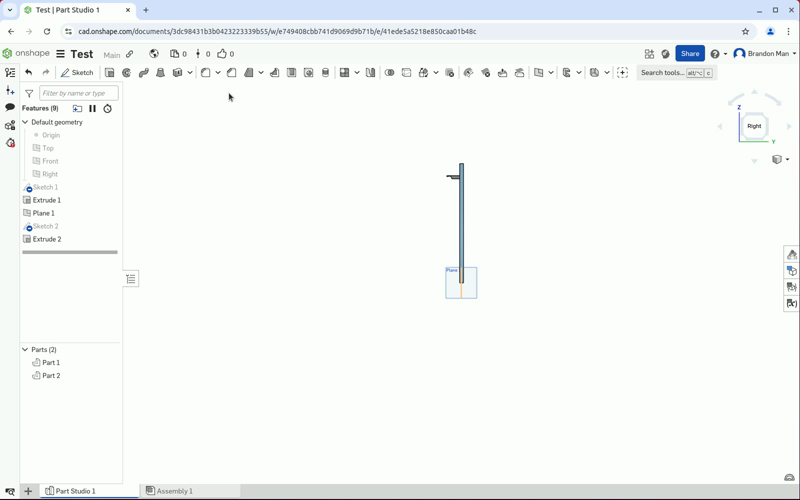
key(shift+s)
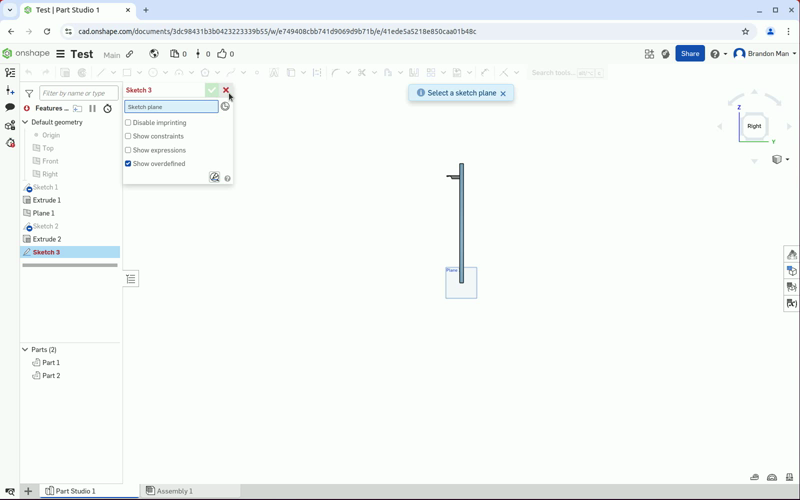
mouse_move(73, 215)
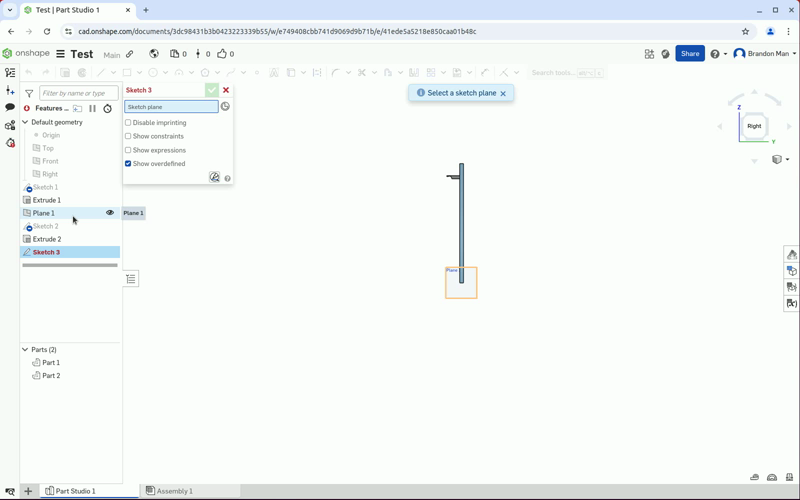
click(73, 215)
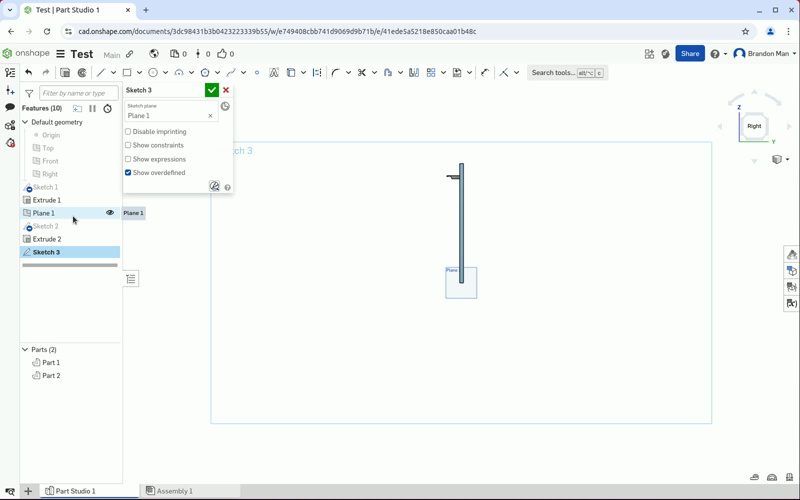
mouse_move(73, 352)
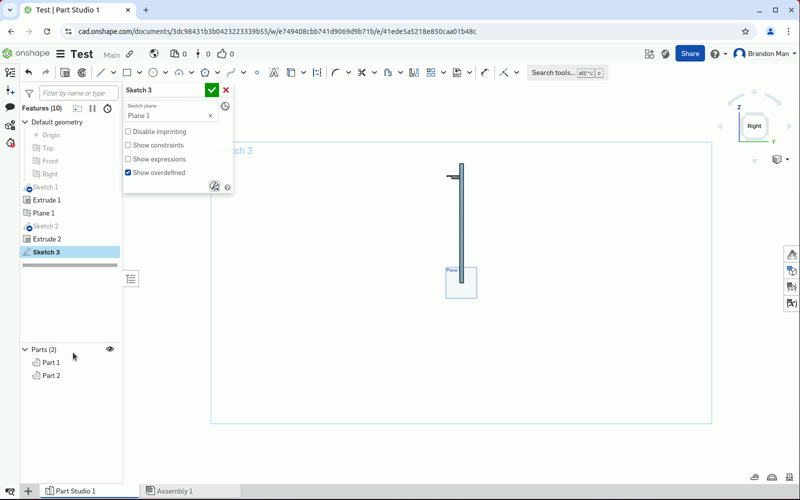
key(y)
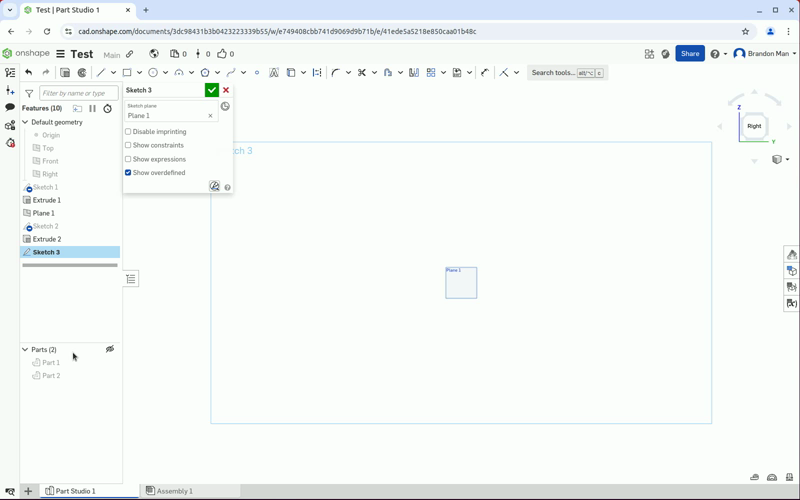
key(l)
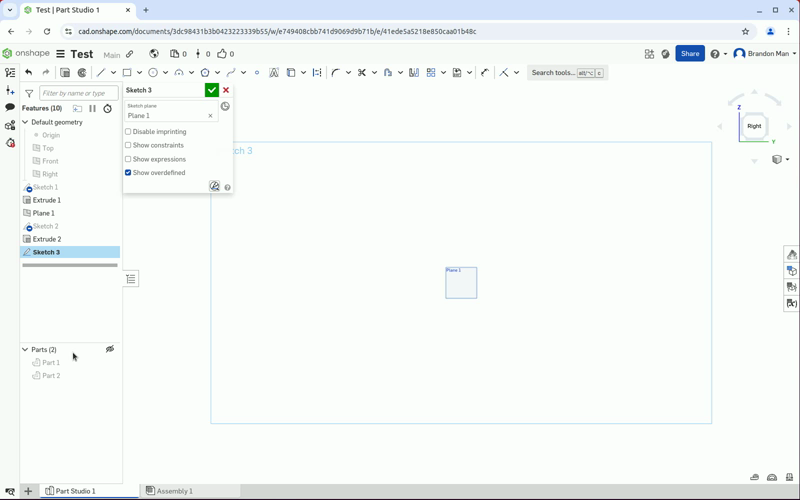
key_down(shift)
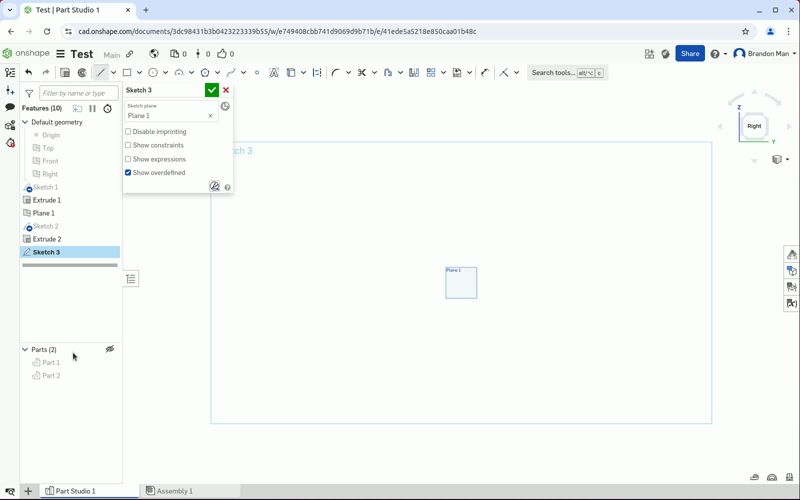
mouse_move(461, 177)
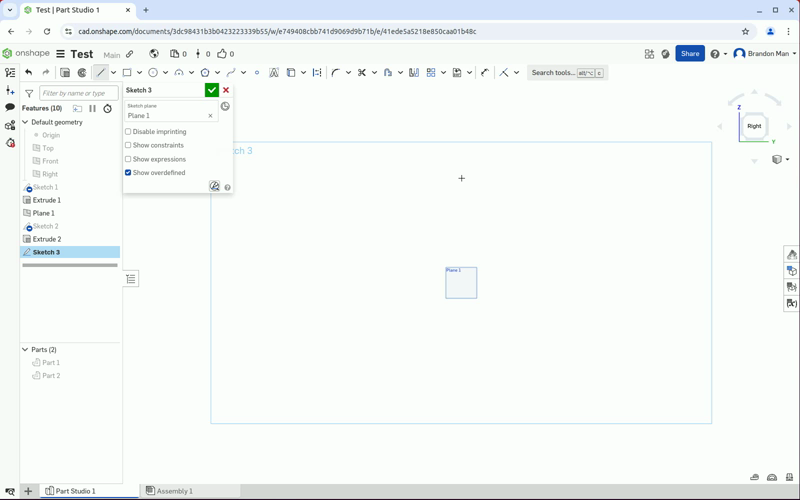
click(461, 177)
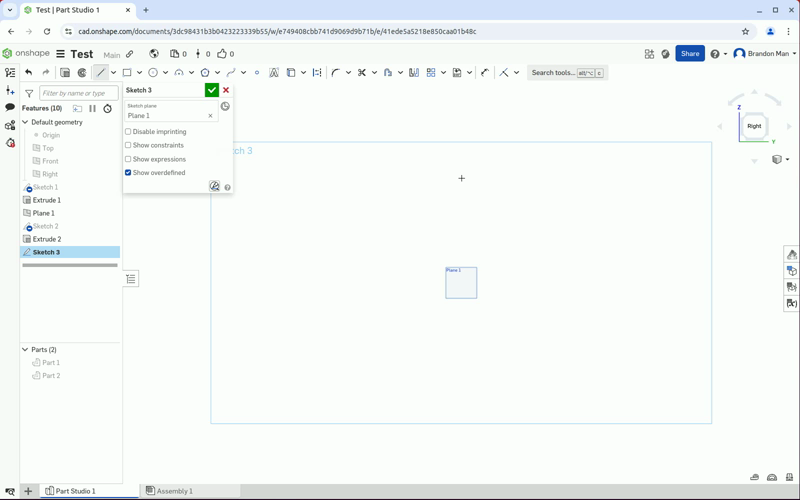
key_up(shift)
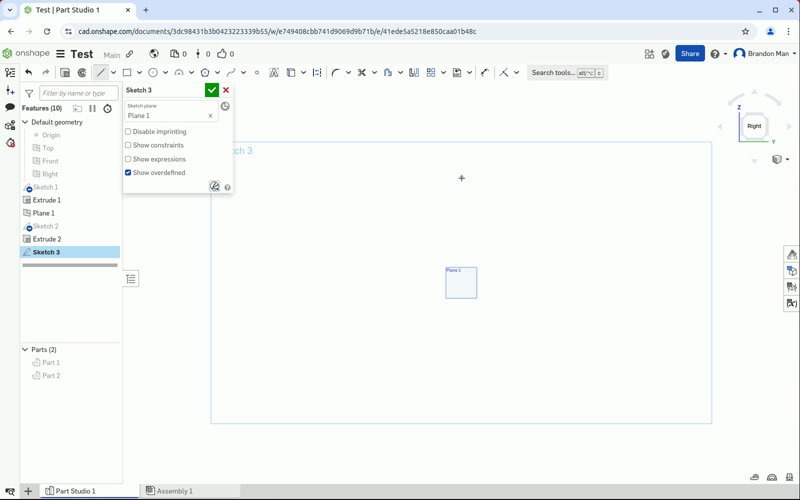
key_down(shift)
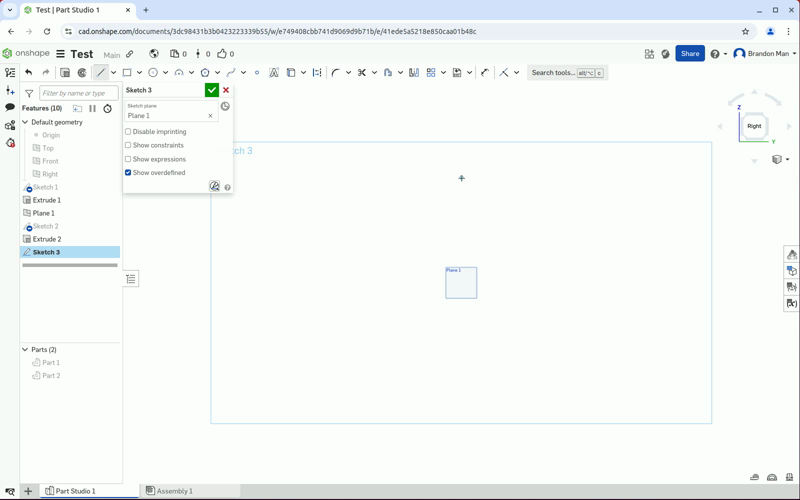
mouse_move(492, 177)
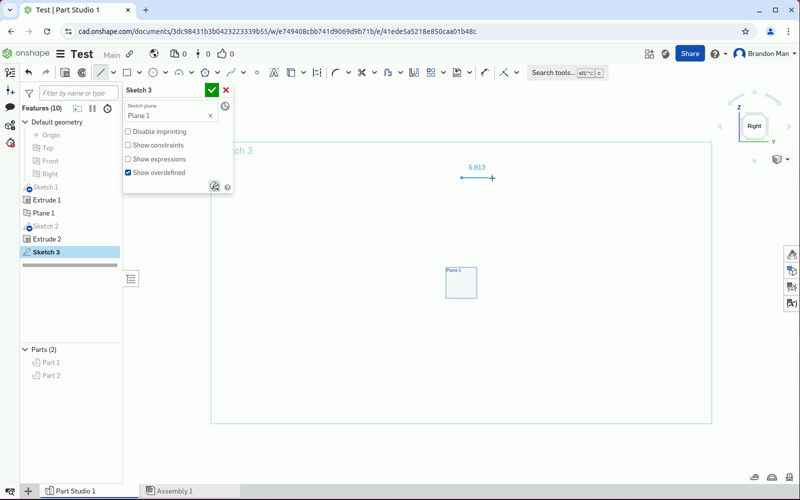
mouse_move(470, 177)
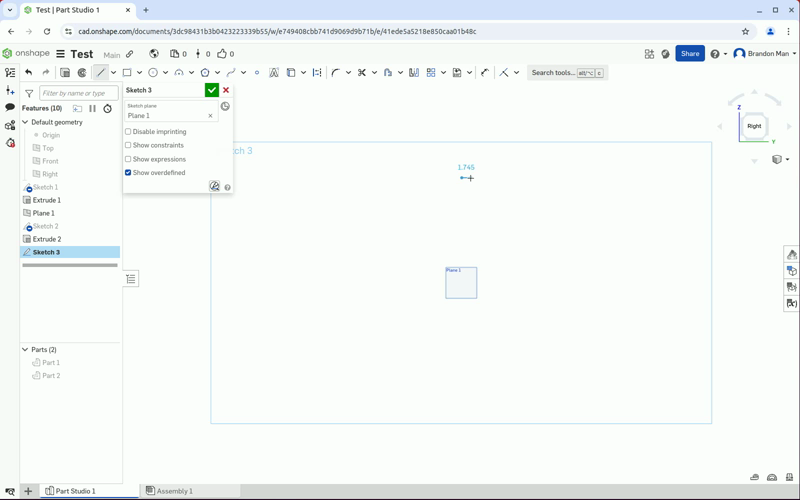
click(470, 177)
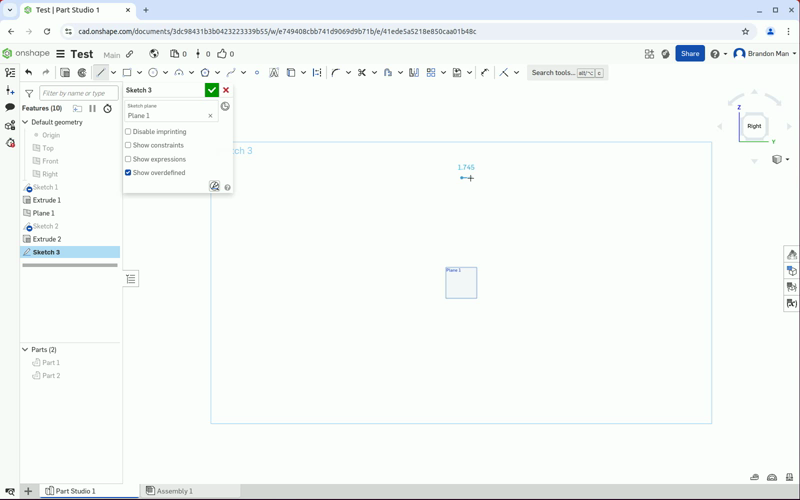
key_up(shift)
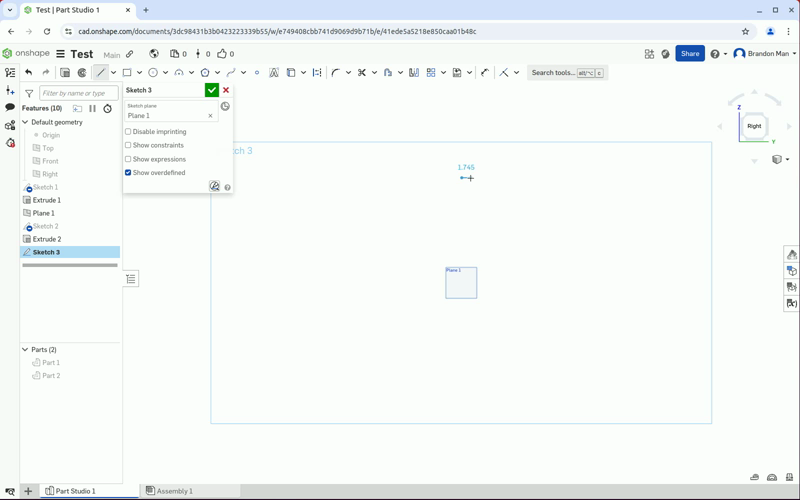
key(esc)
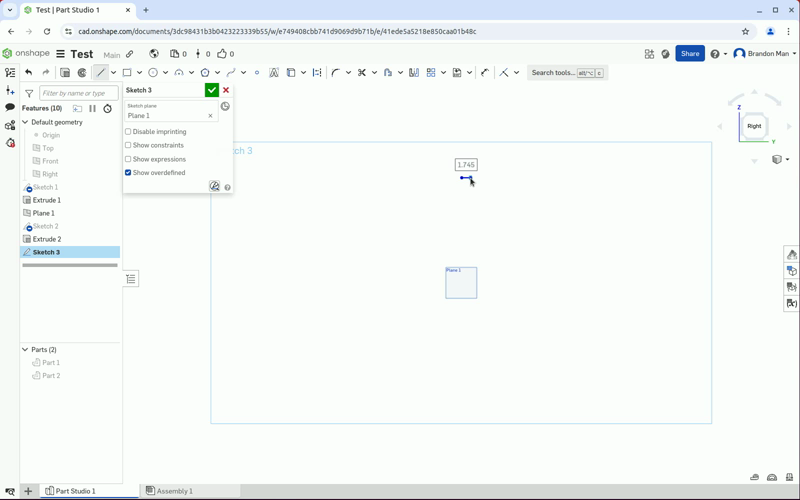
key(a)
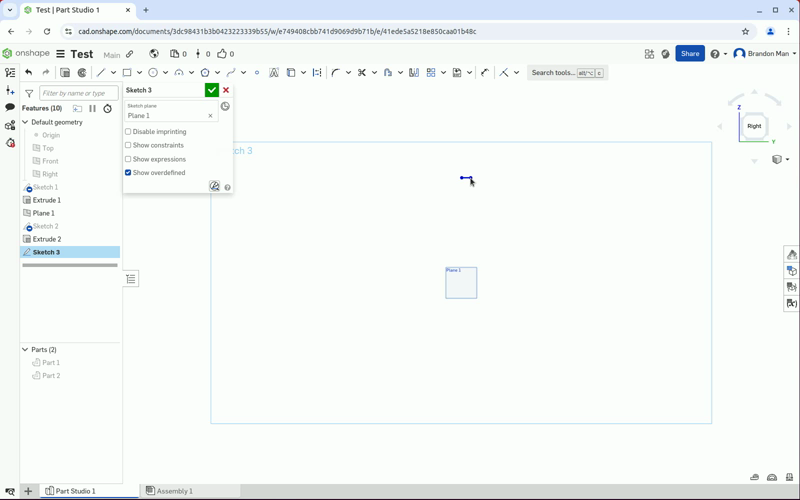
mouse_move(470, 177)
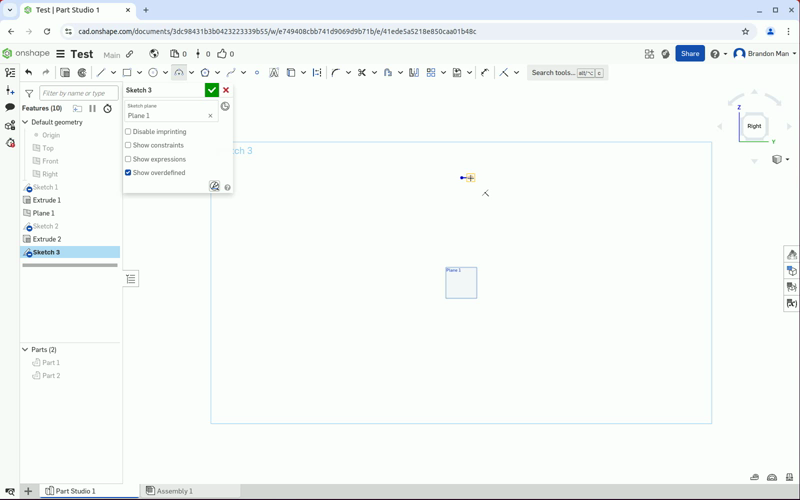
click(470, 177)
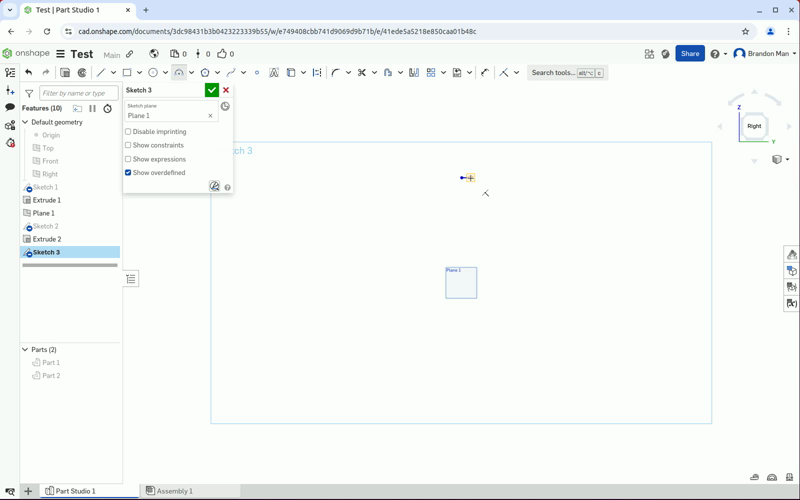
key_down(shift)
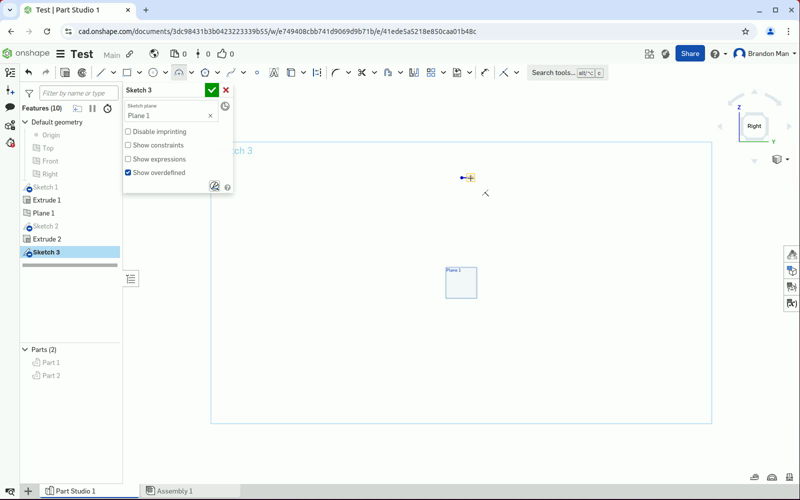
mouse_move(474, 175)
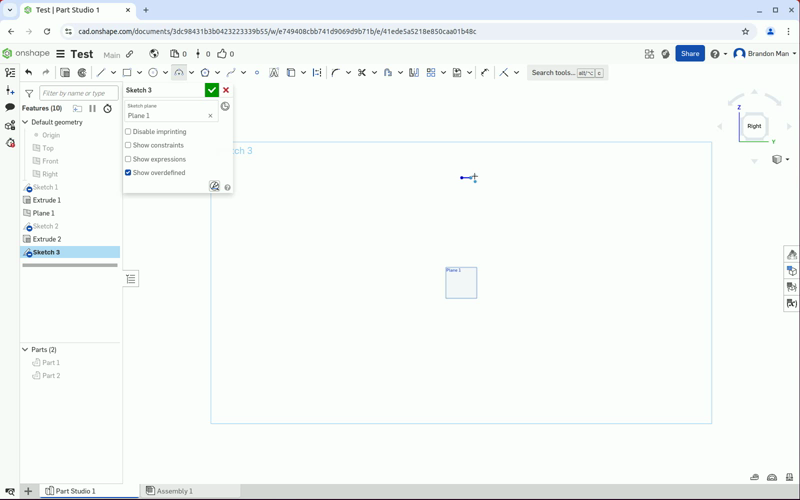
scroll(6)
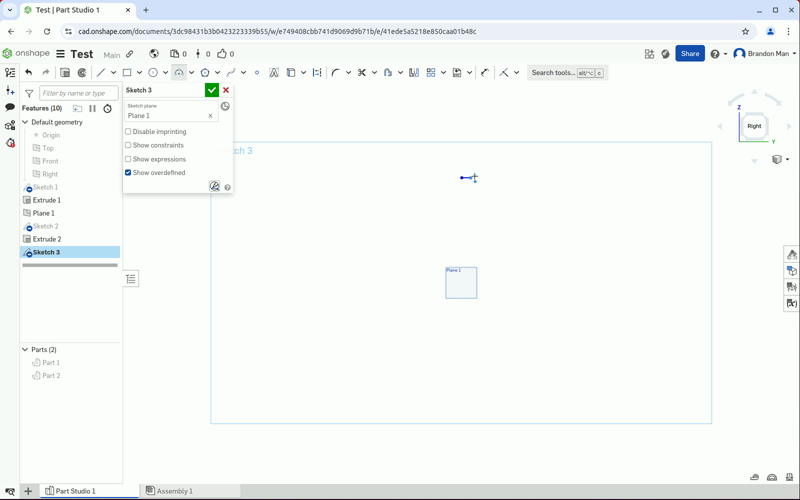
scroll(6)
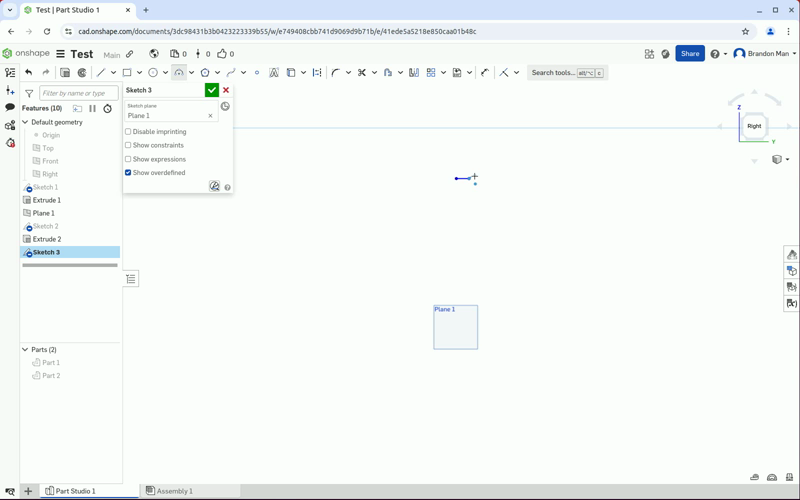
scroll(6)
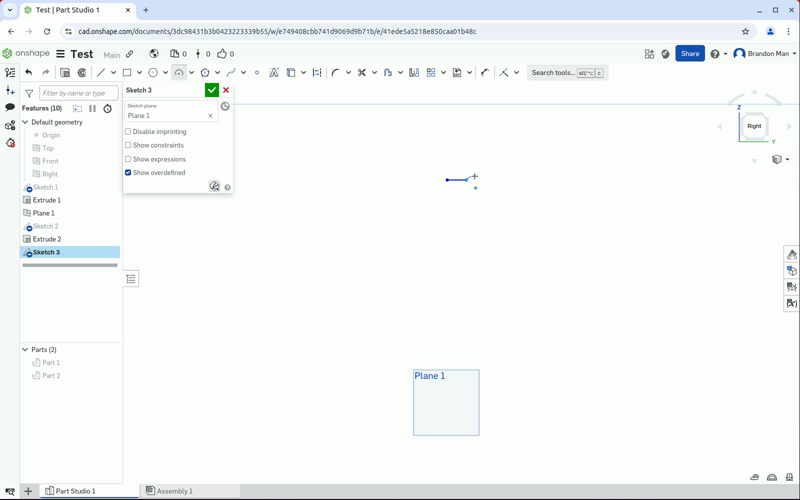
scroll(6)
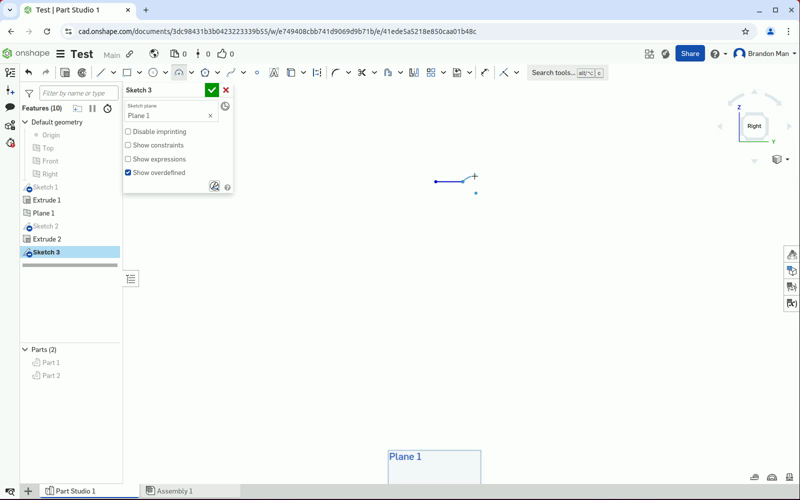
scroll(6)
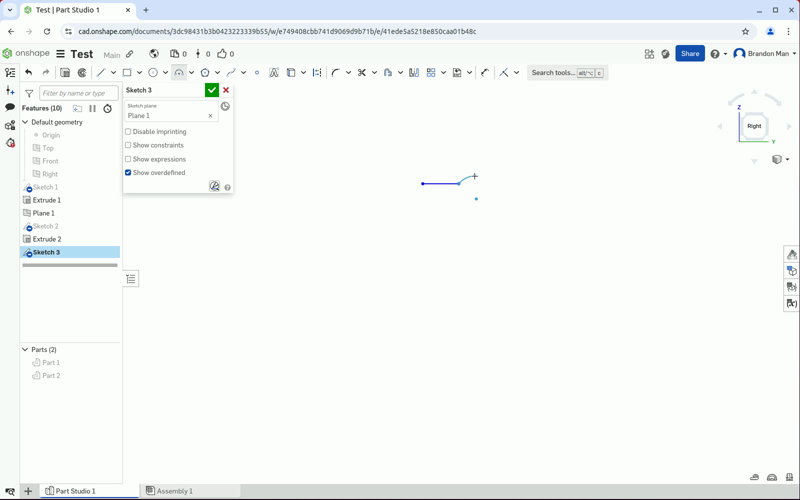
scroll(6)
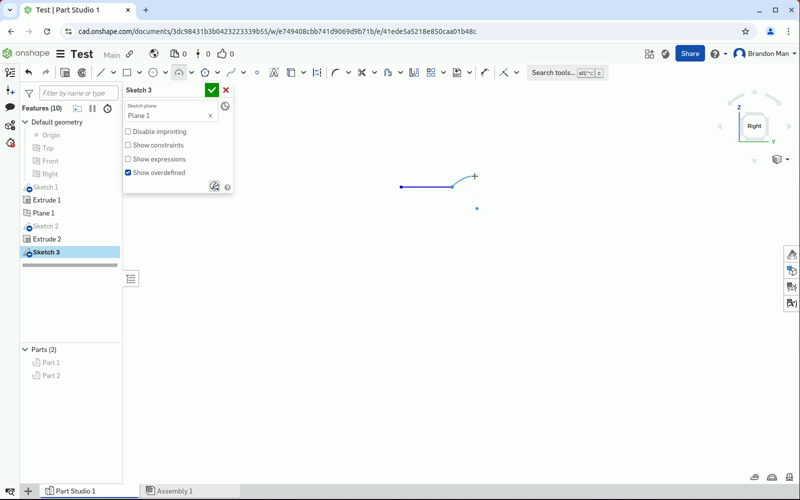
scroll(6)
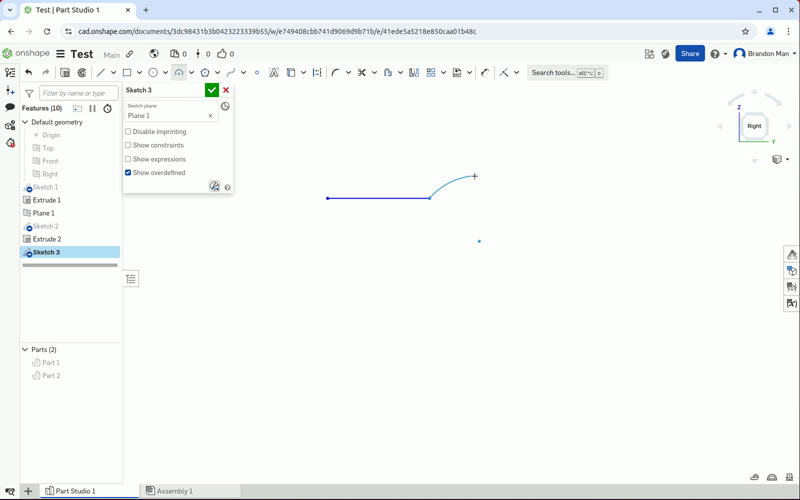
click(474, 175)
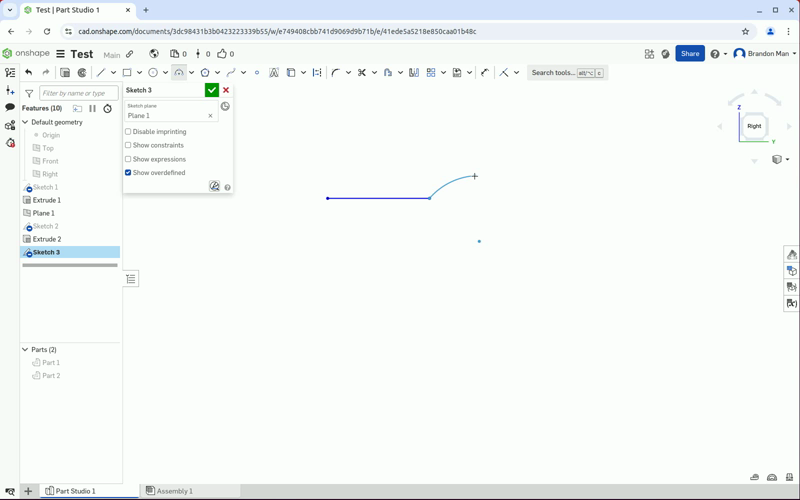
scroll(-6)
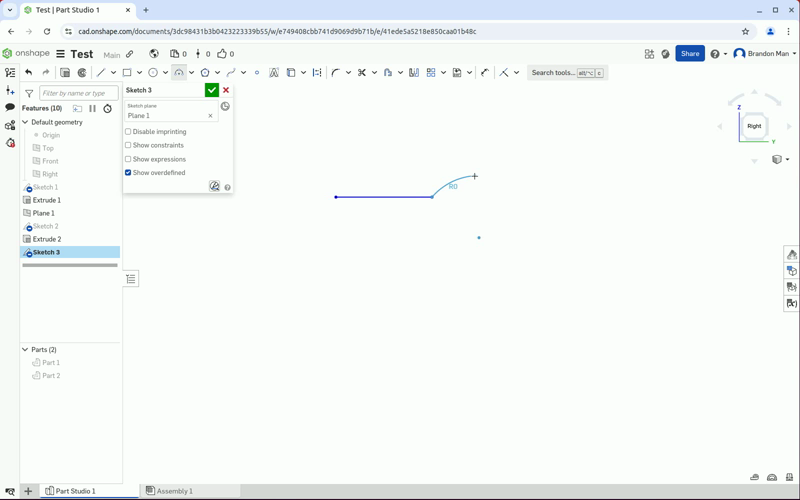
scroll(-6)
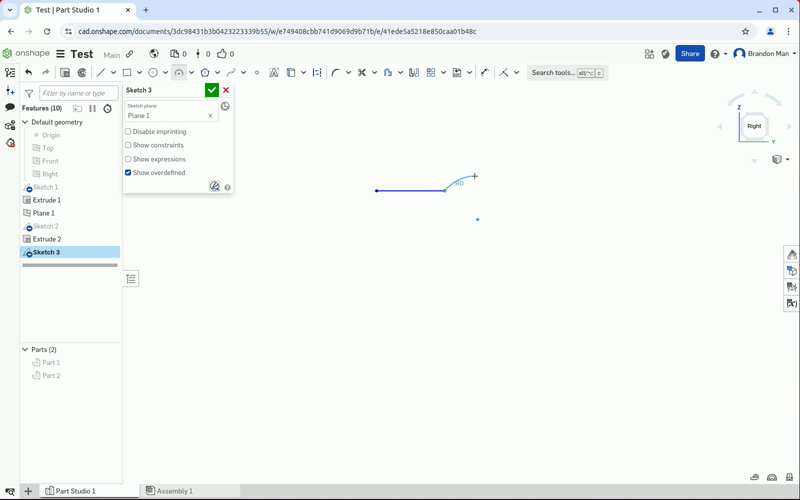
scroll(-6)
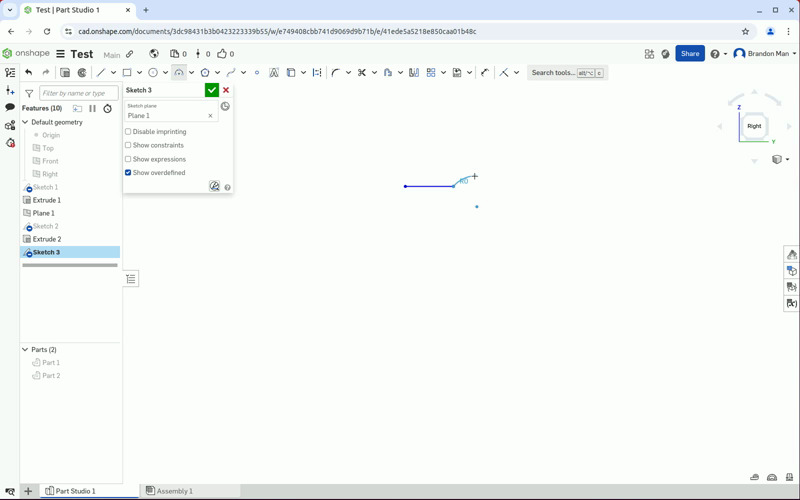
scroll(-6)
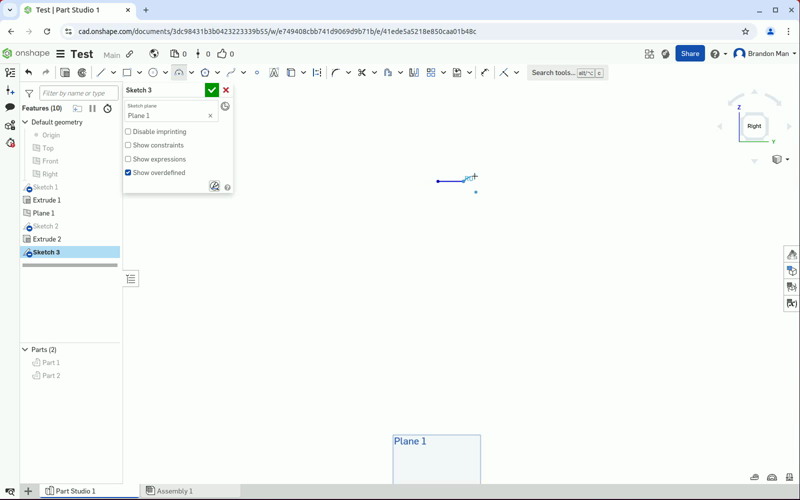
scroll(-6)
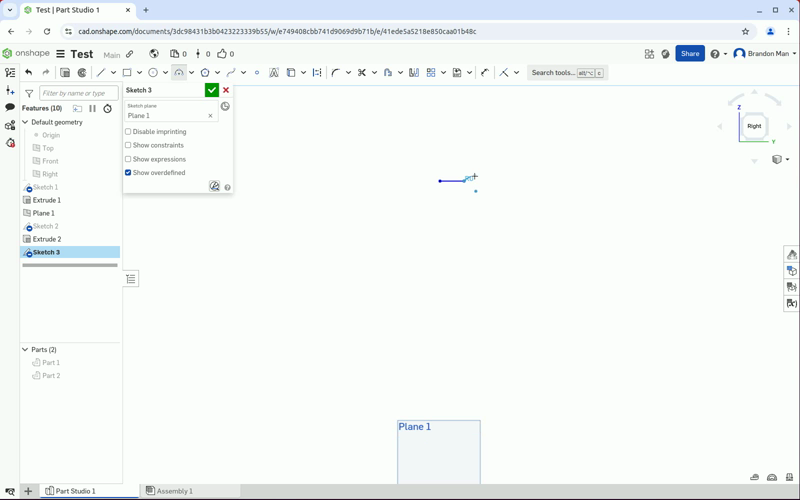
scroll(-6)
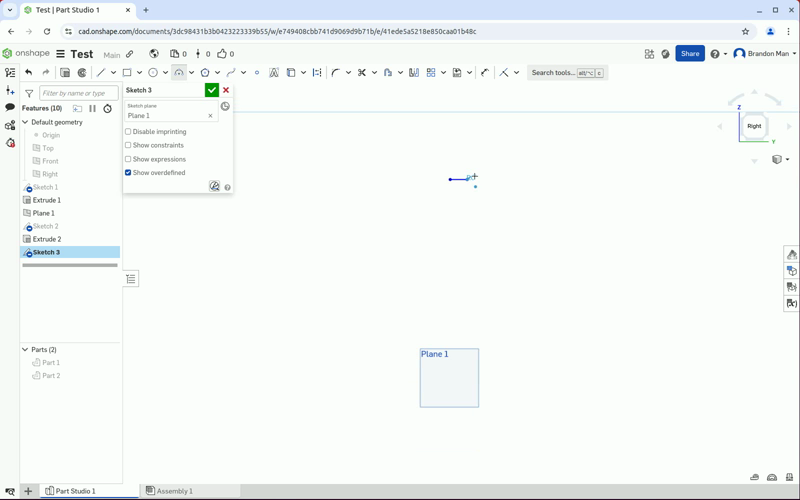
scroll(-6)
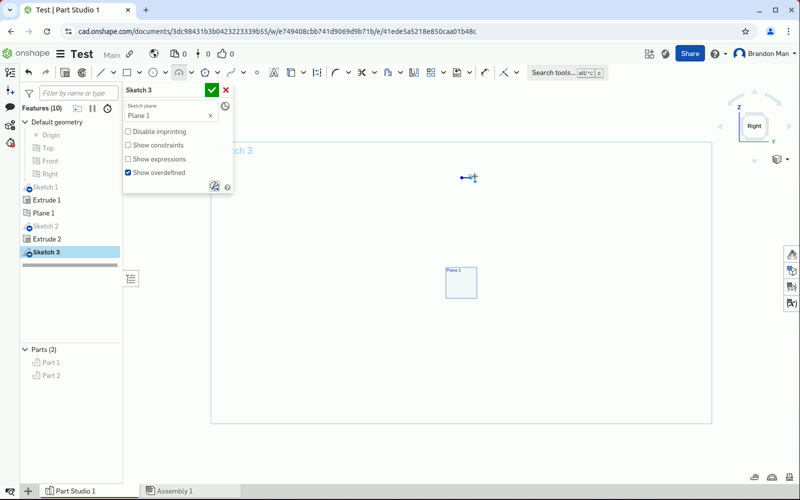
mouse_move(472, 175)
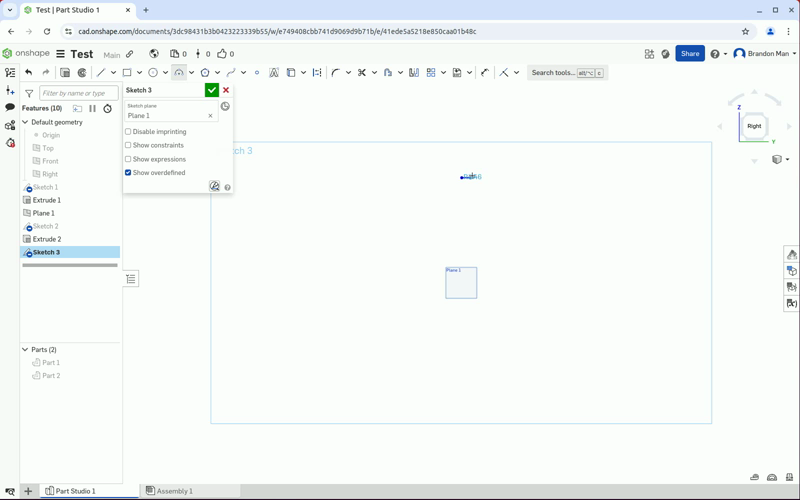
scroll(6)
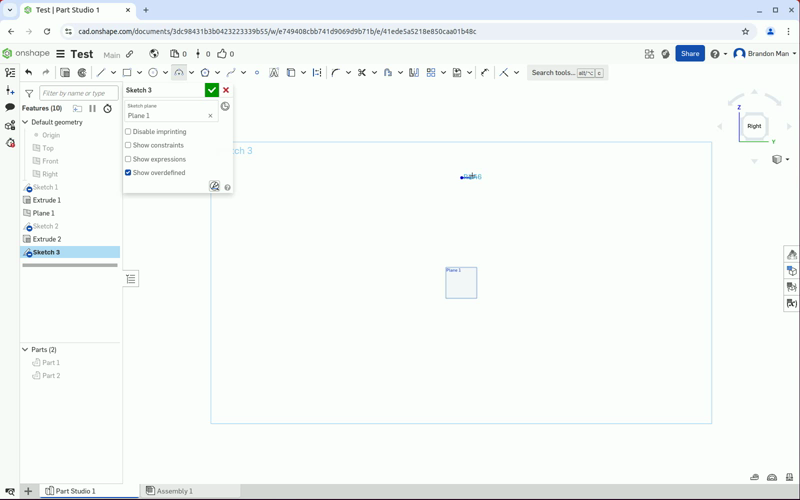
scroll(6)
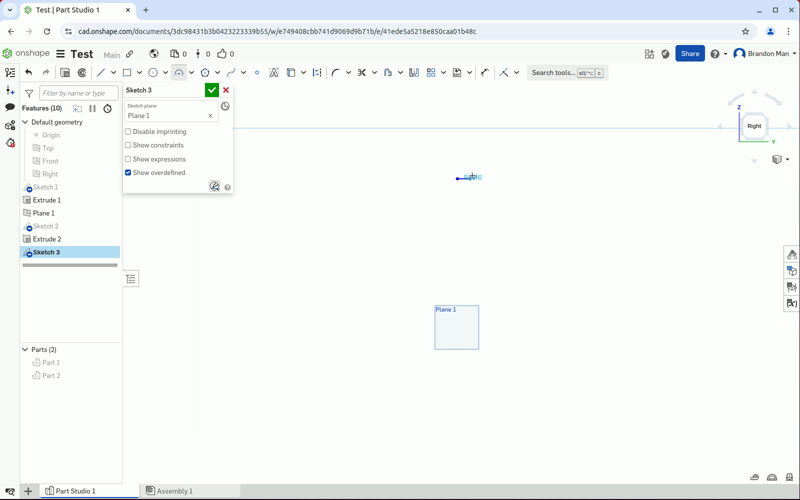
scroll(6)
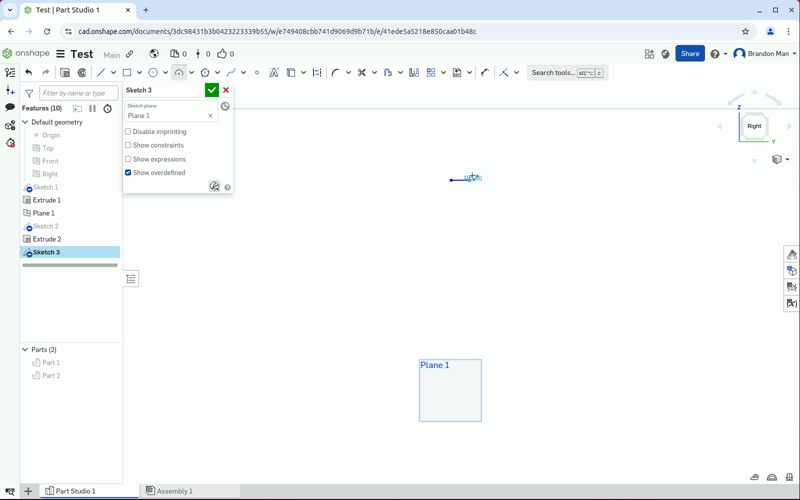
scroll(6)
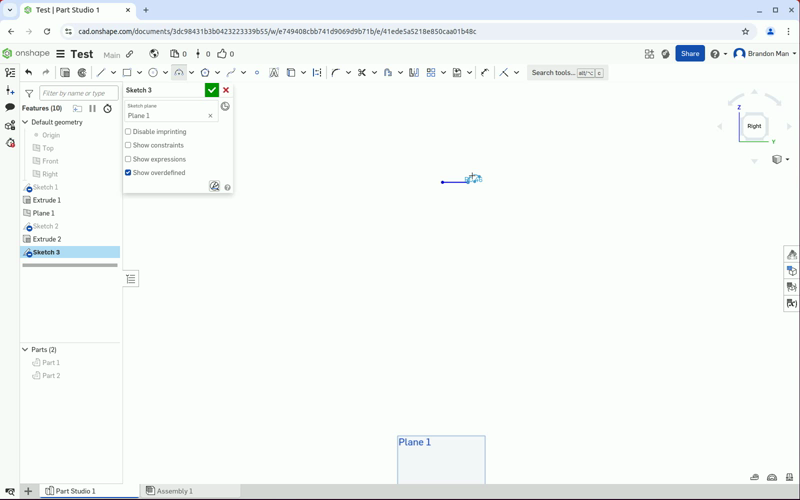
scroll(6)
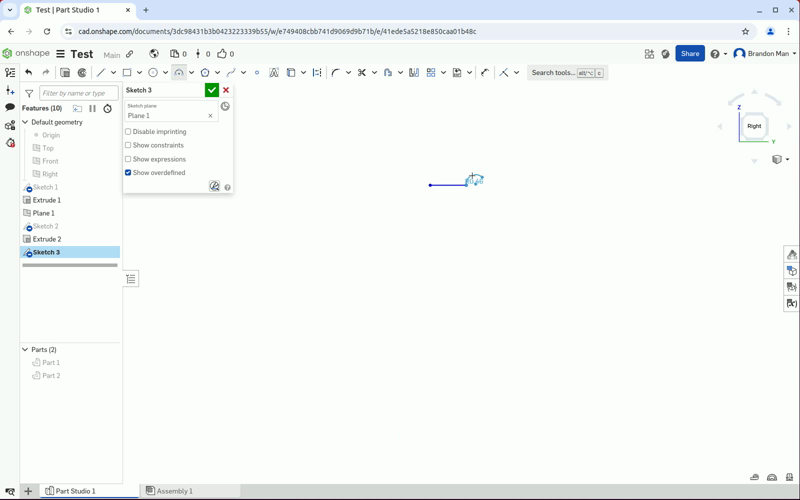
scroll(6)
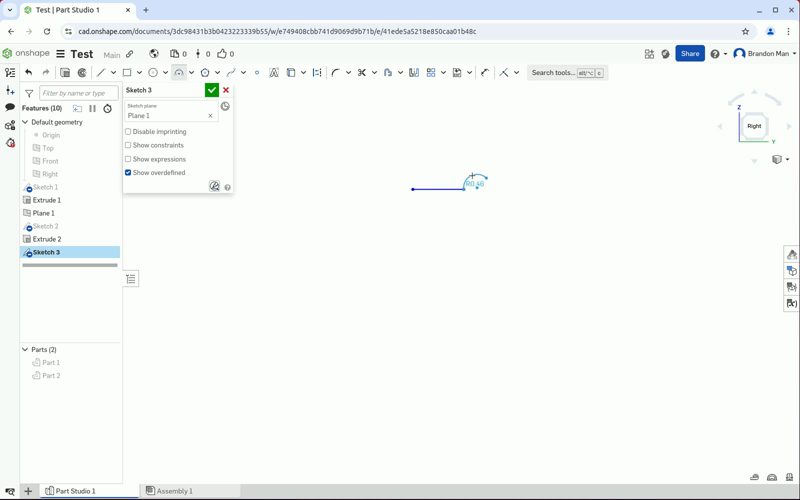
scroll(6)
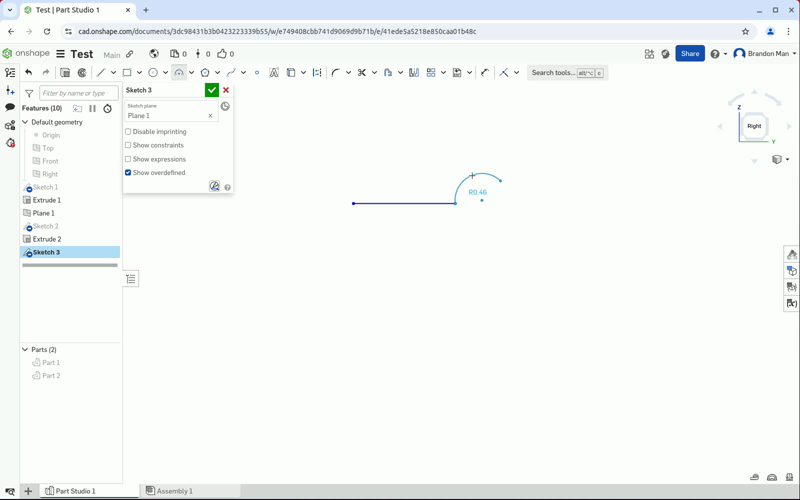
click(472, 175)
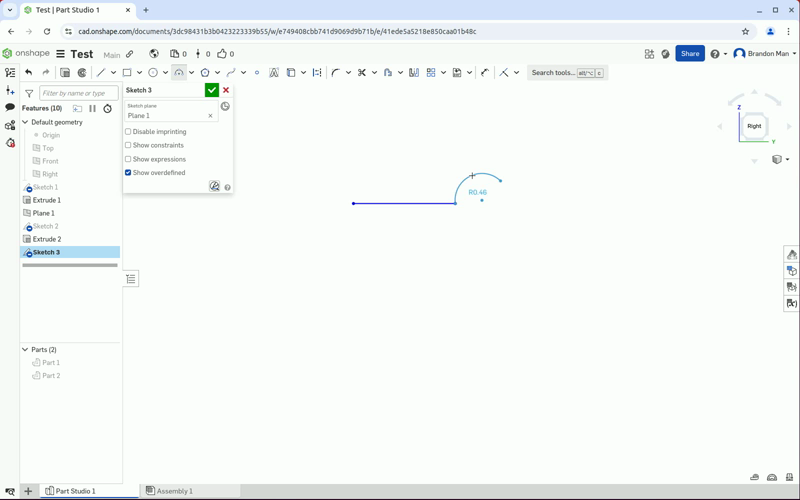
scroll(-6)
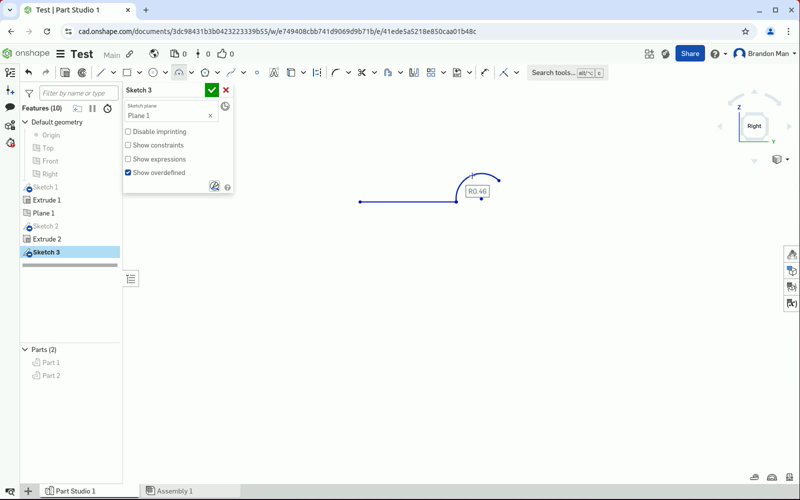
scroll(-6)
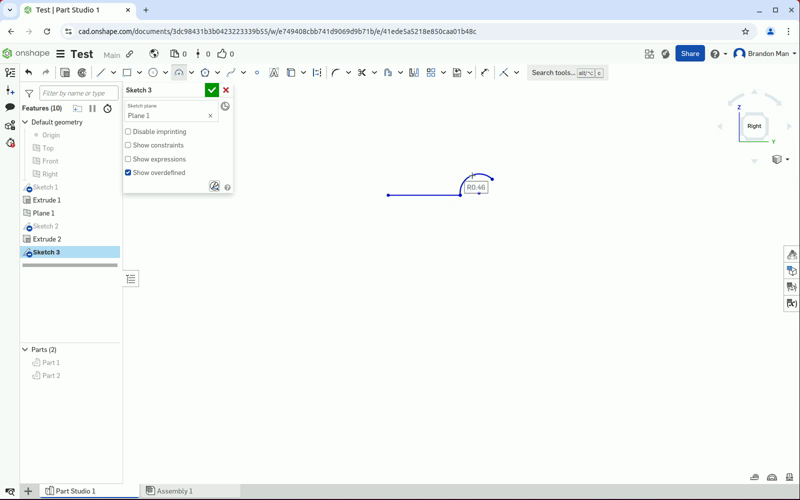
scroll(-6)
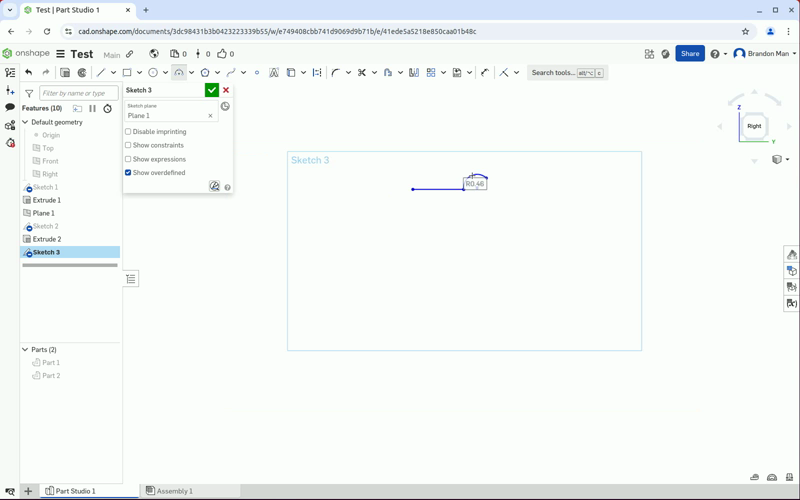
scroll(-6)
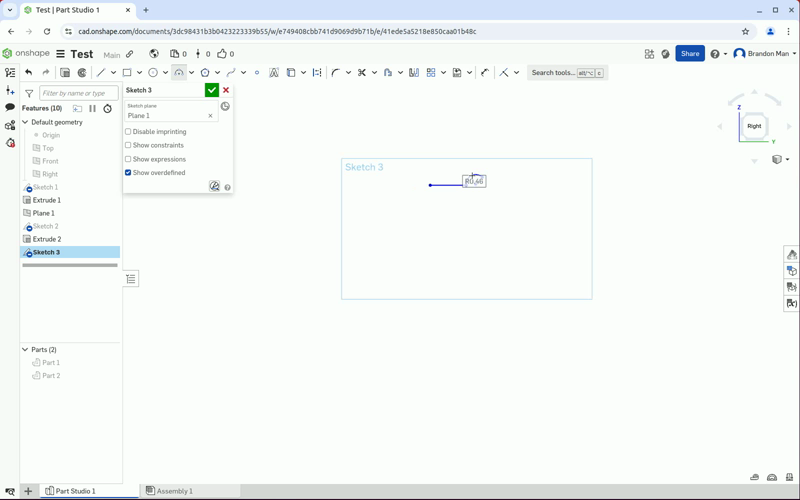
scroll(-6)
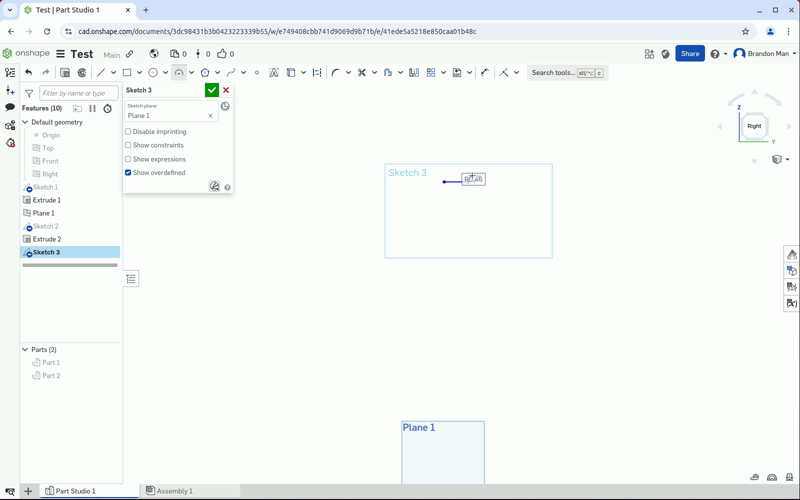
scroll(-6)
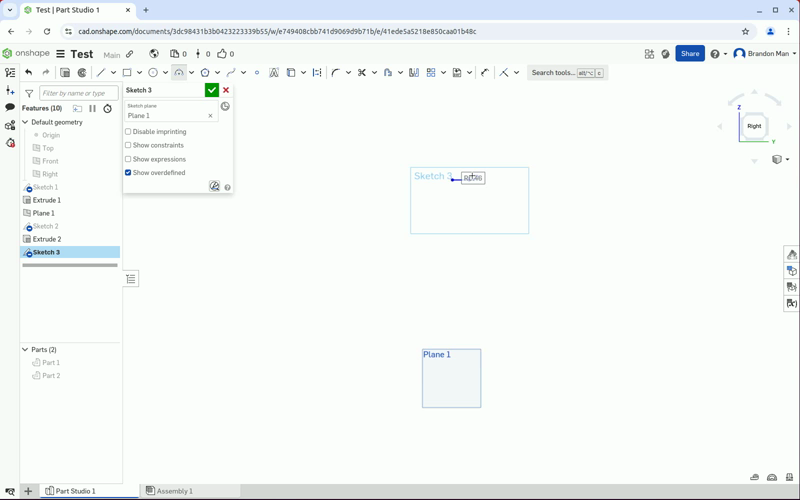
scroll(-6)
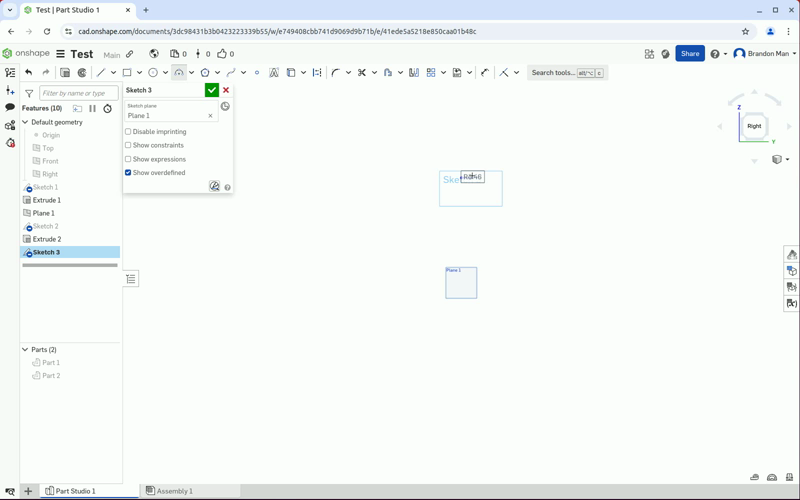
key_up(shift)
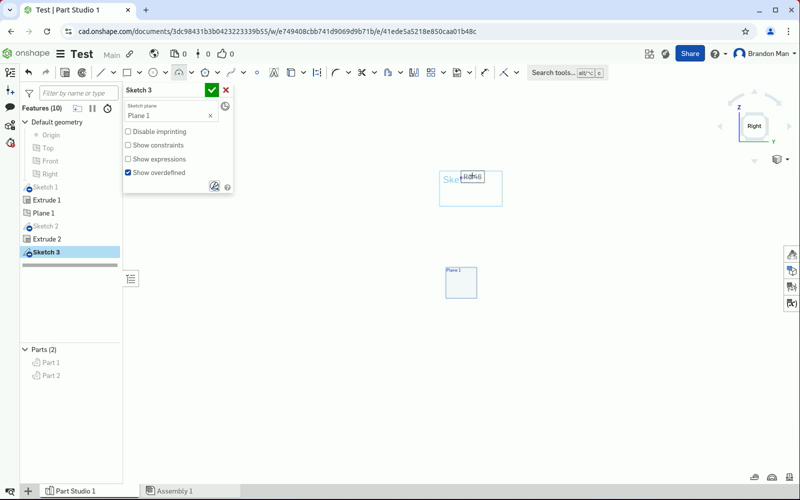
key(esc)
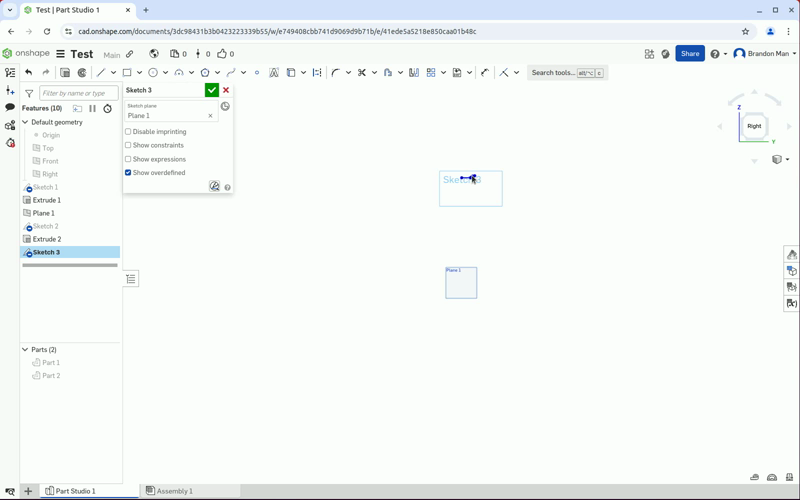
key(l)
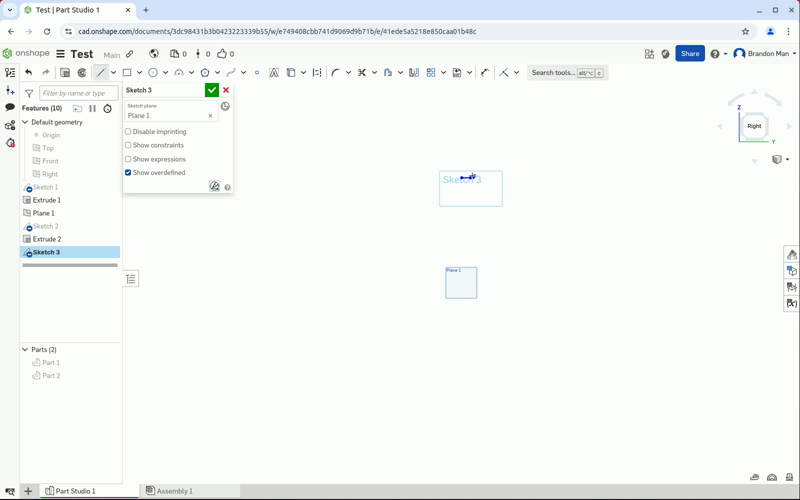
mouse_move(474, 175)
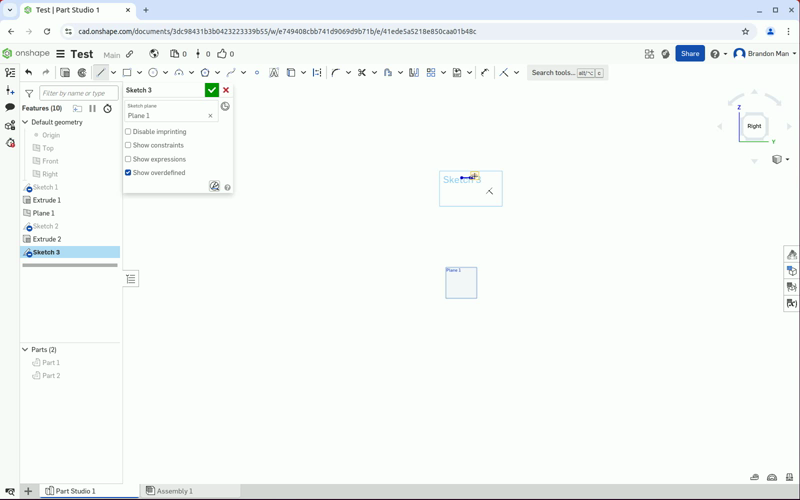
scroll(6)
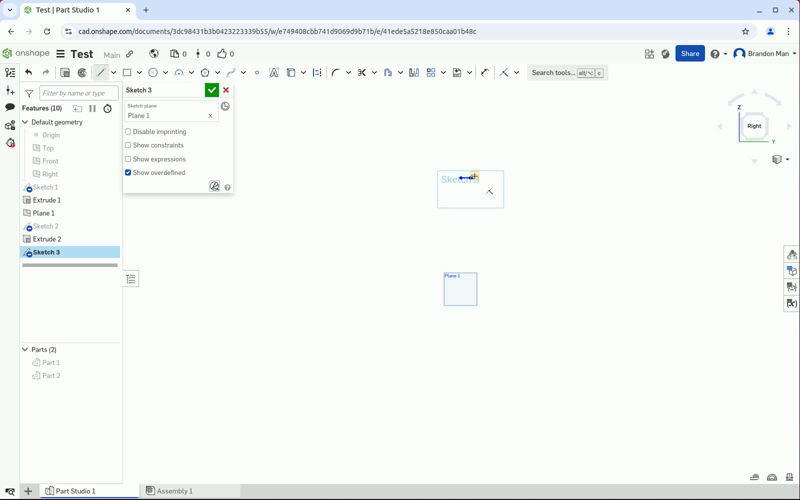
scroll(6)
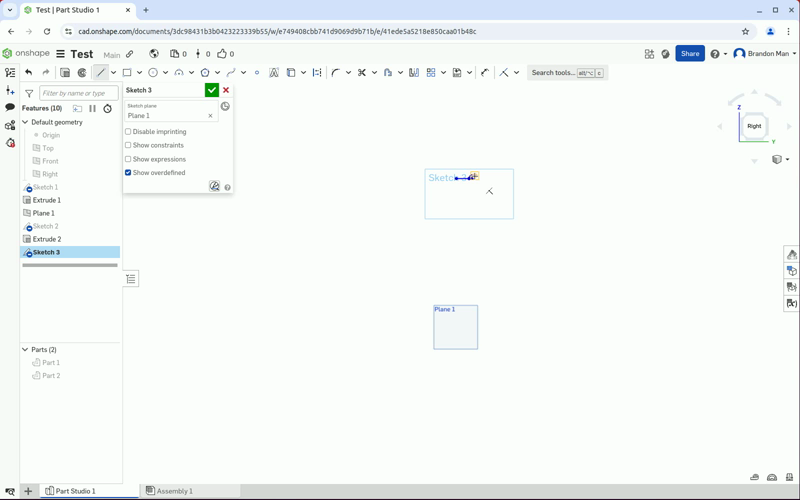
scroll(6)
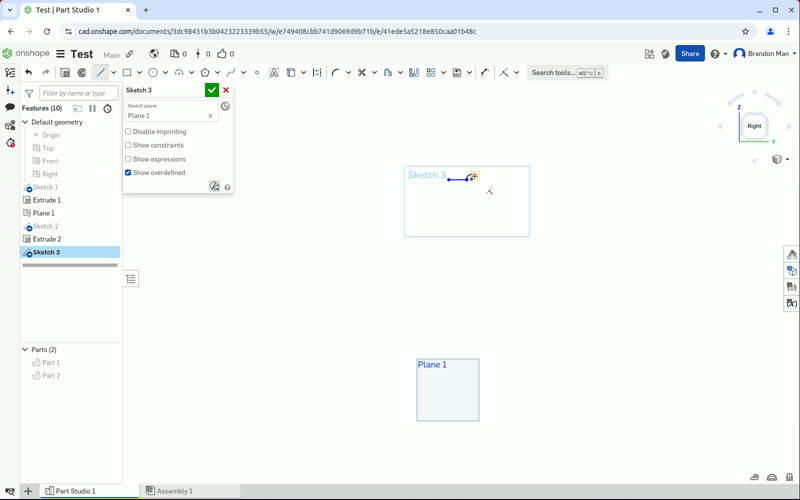
scroll(6)
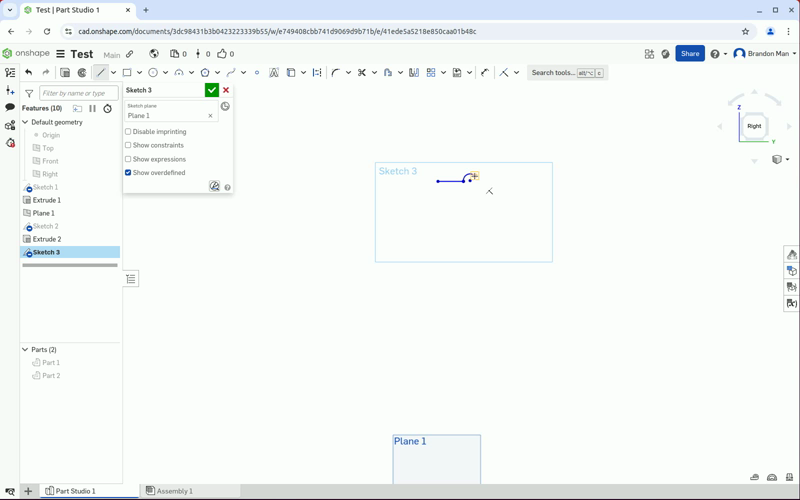
scroll(6)
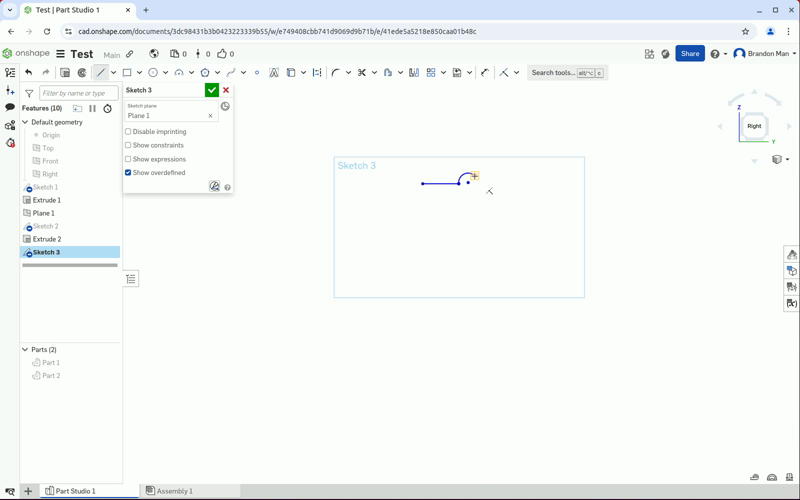
scroll(6)
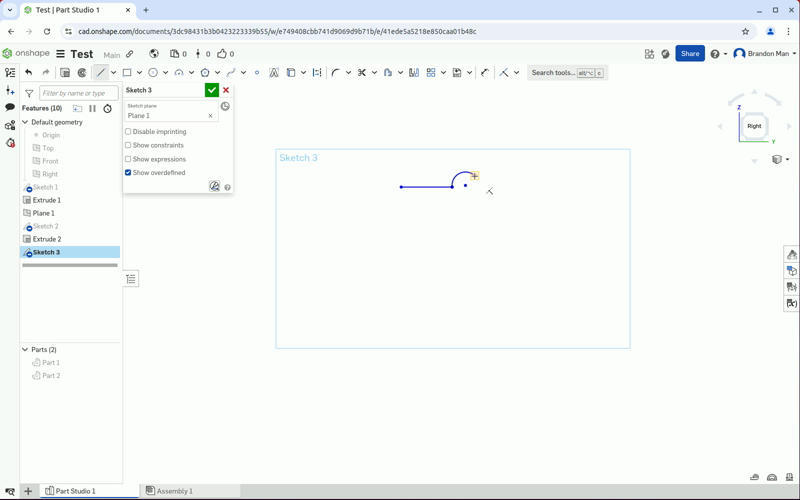
scroll(6)
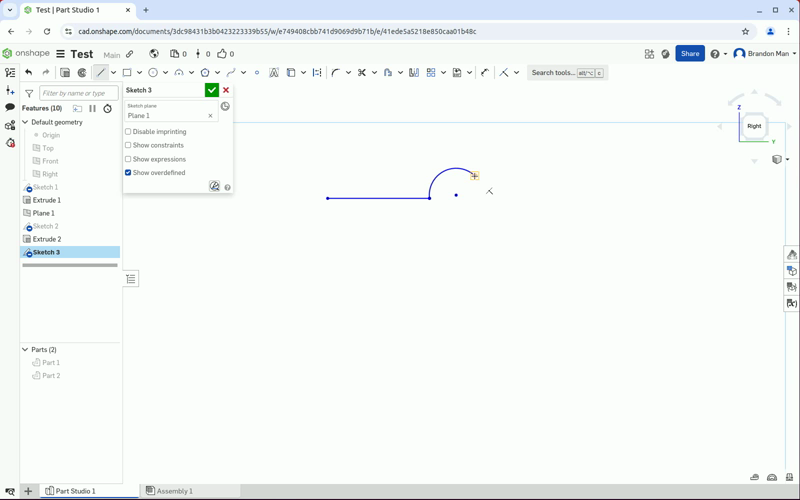
click(474, 175)
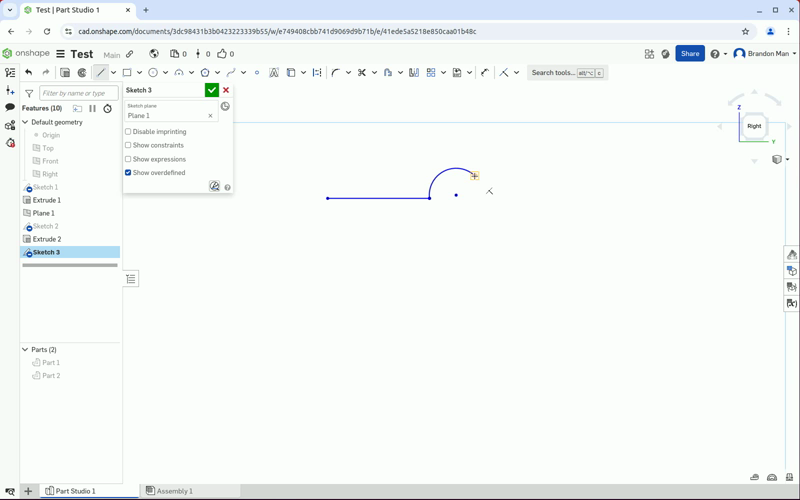
scroll(-6)
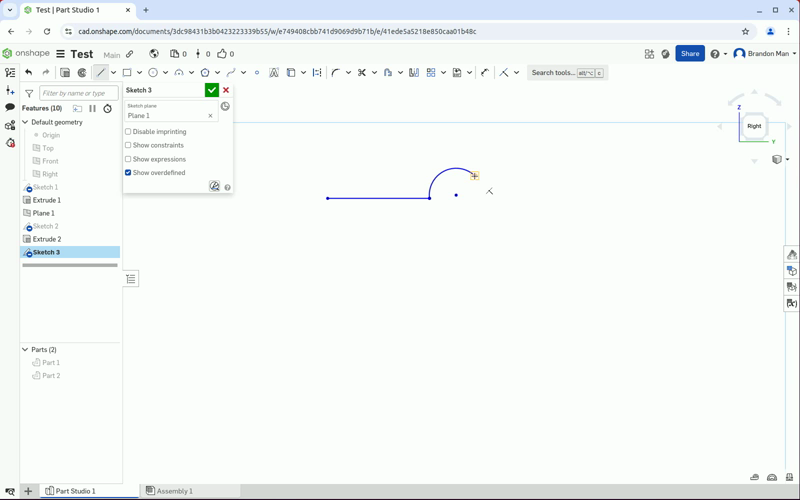
scroll(-6)
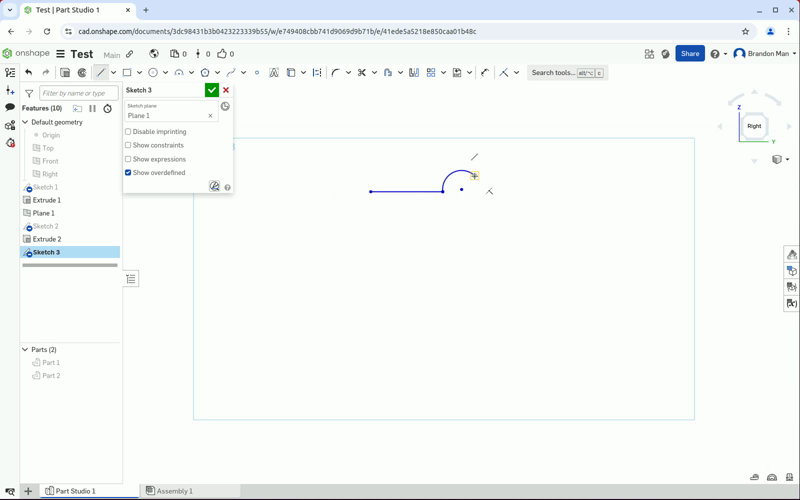
scroll(-6)
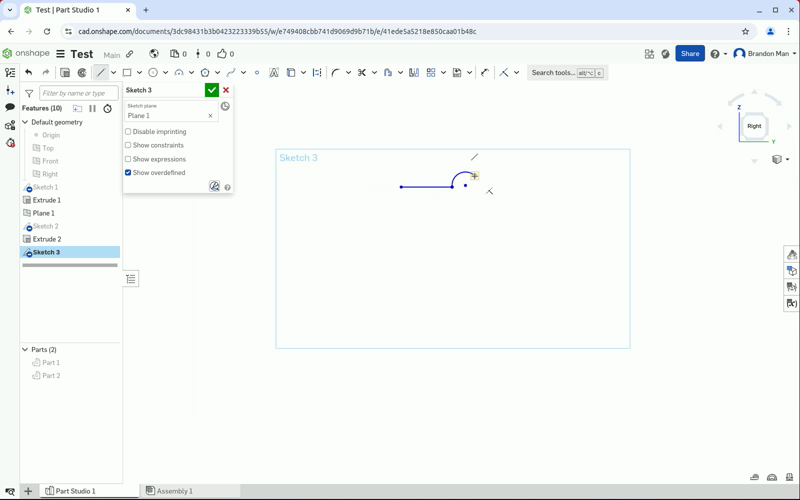
scroll(-6)
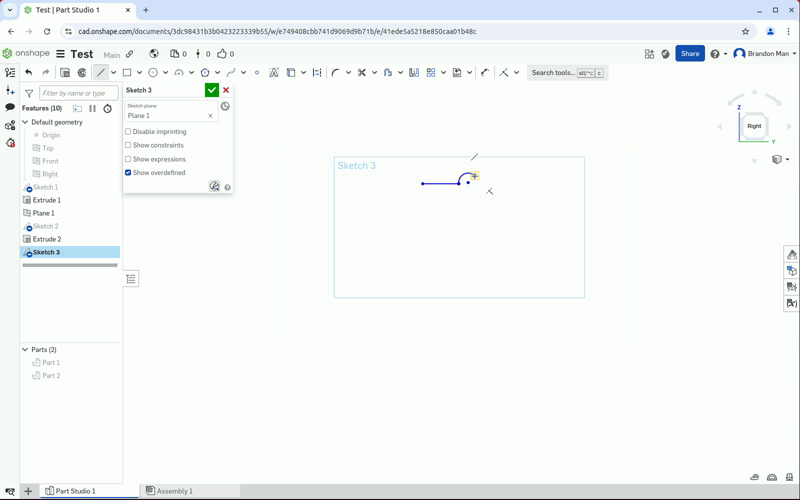
scroll(-6)
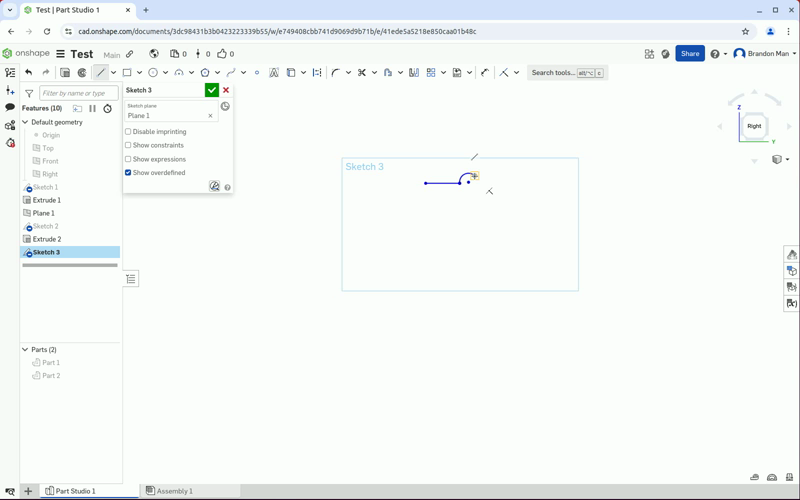
scroll(-6)
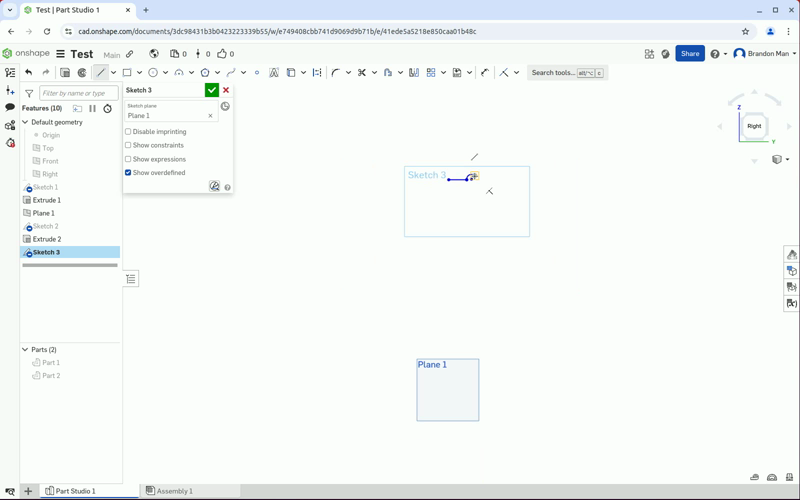
scroll(-6)
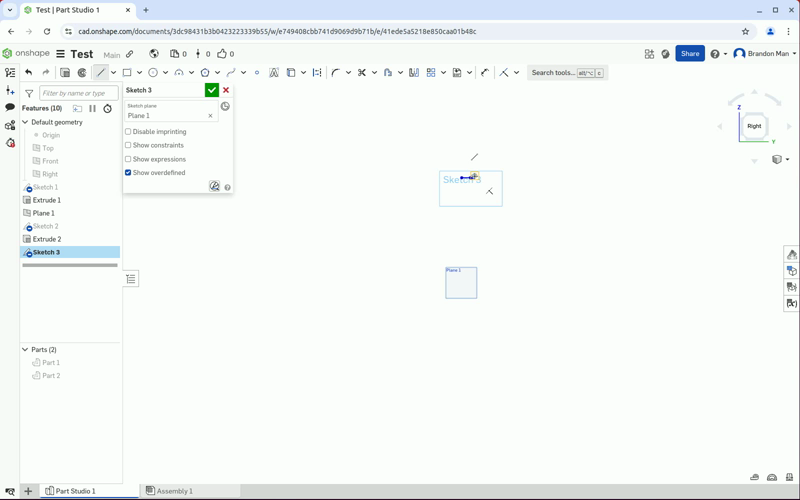
key_down(shift)
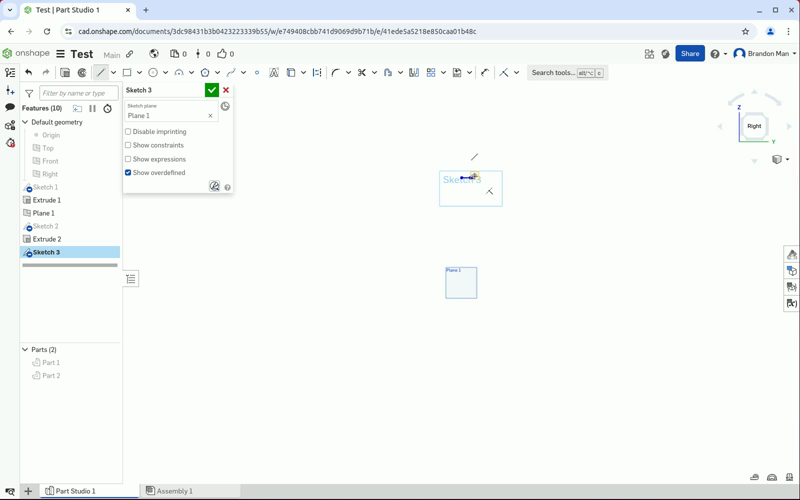
mouse_move(504, 175)
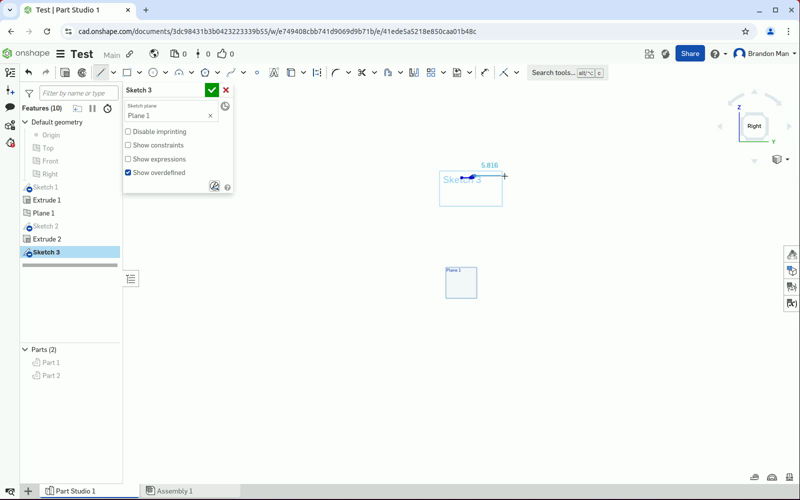
mouse_move(475, 175)
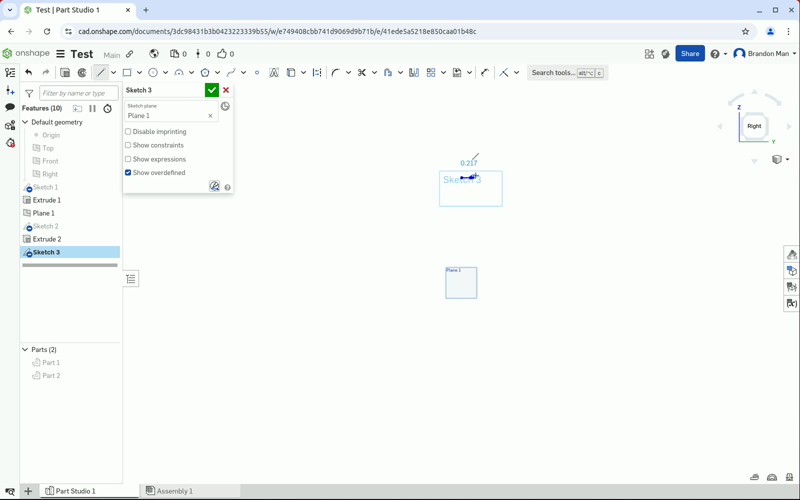
scroll(6)
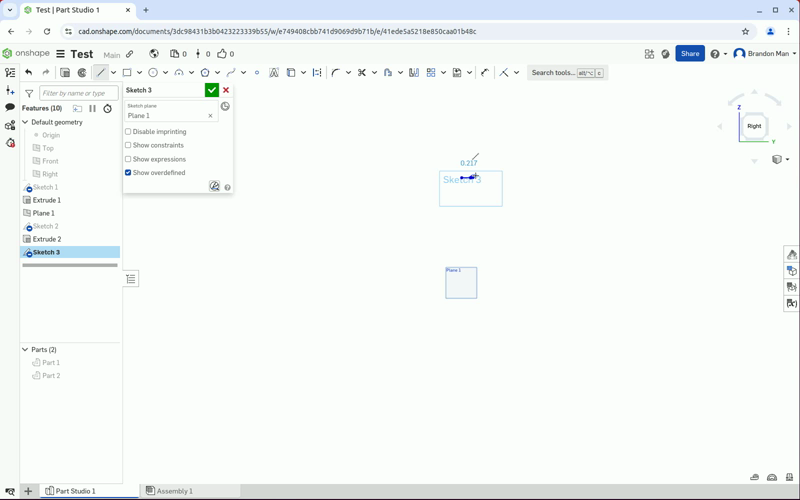
scroll(6)
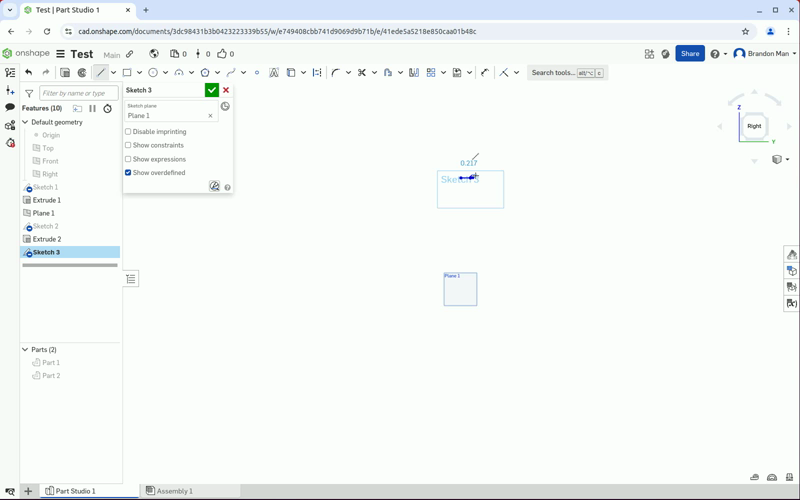
scroll(6)
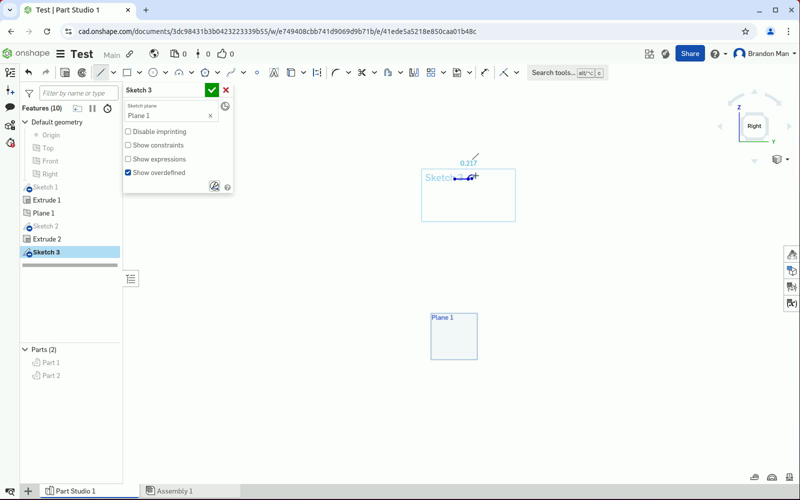
scroll(6)
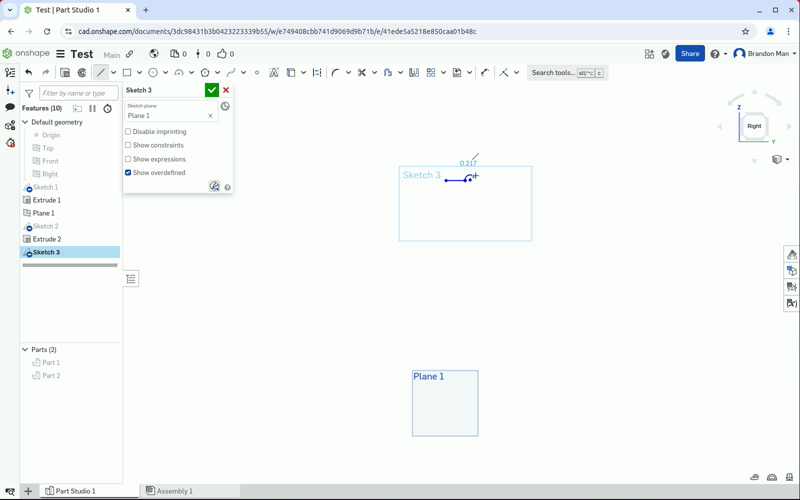
scroll(6)
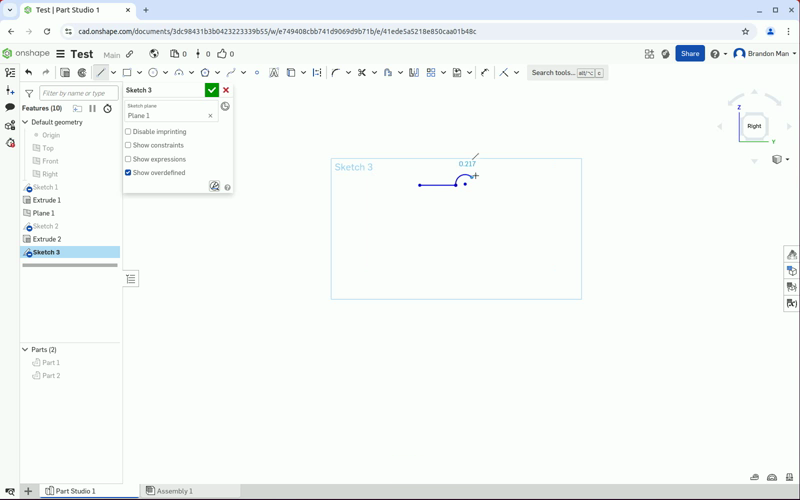
scroll(6)
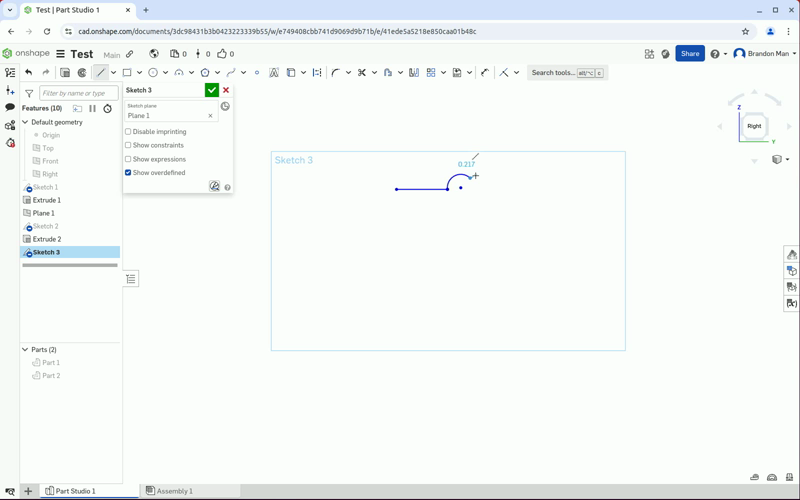
scroll(6)
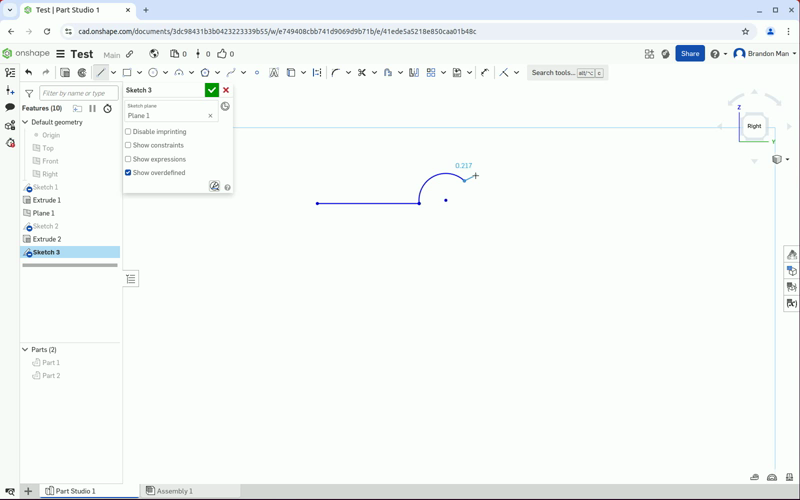
click(475, 175)
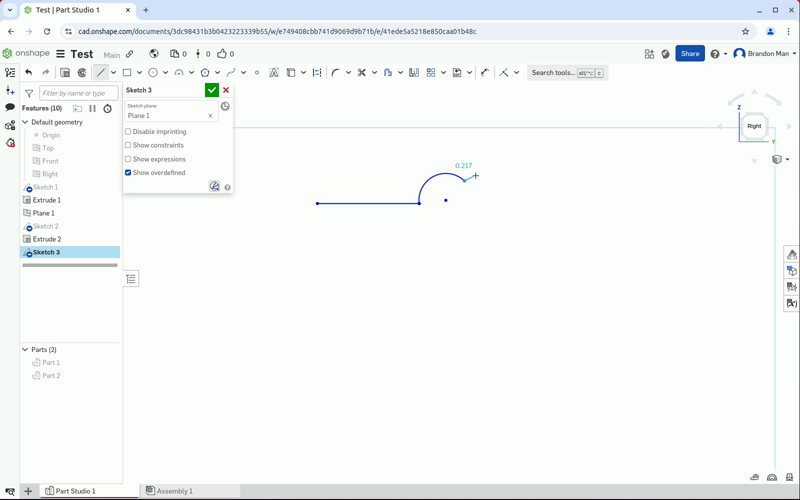
scroll(-6)
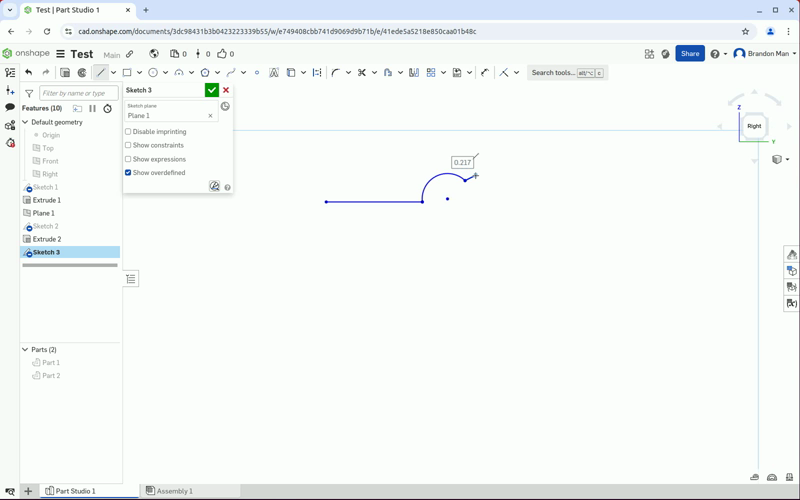
scroll(-6)
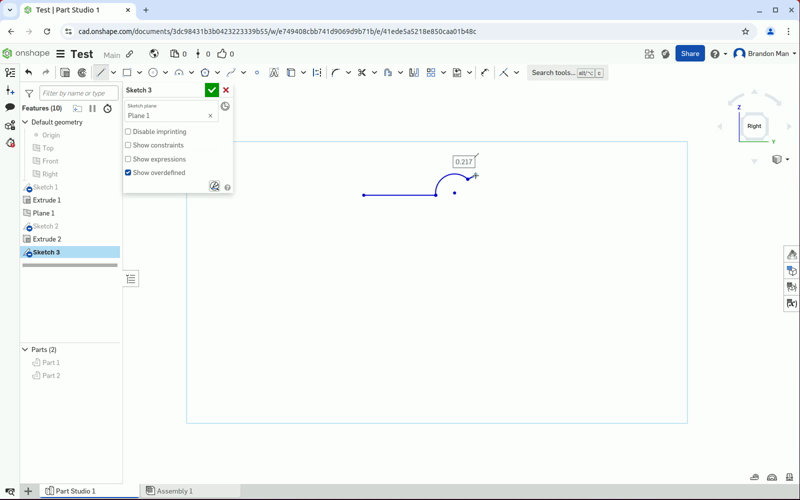
scroll(-6)
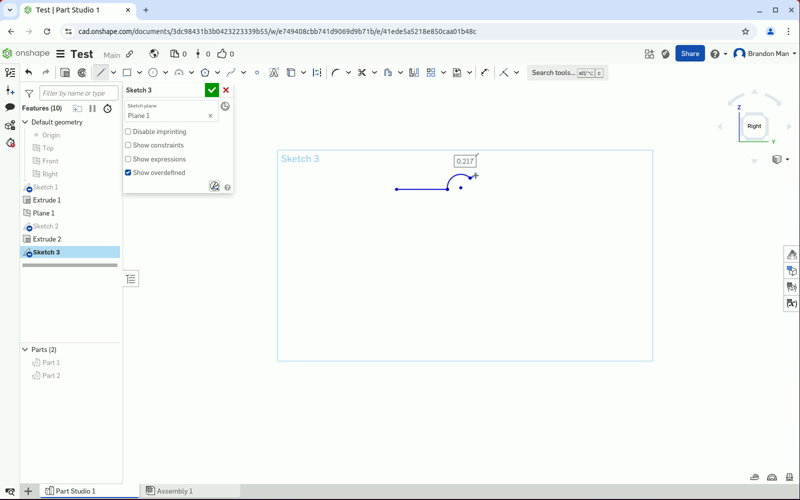
scroll(-6)
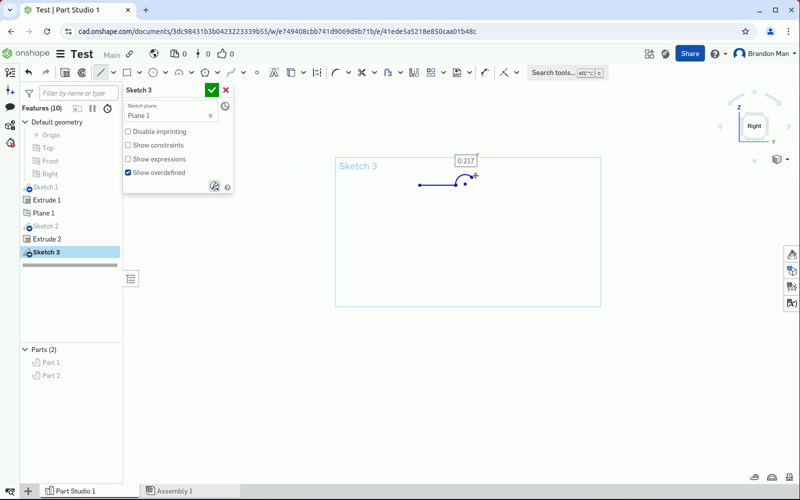
scroll(-6)
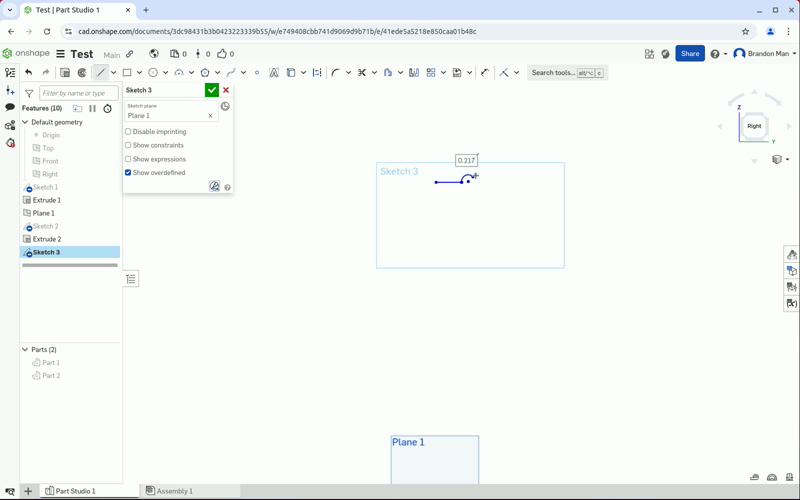
scroll(-6)
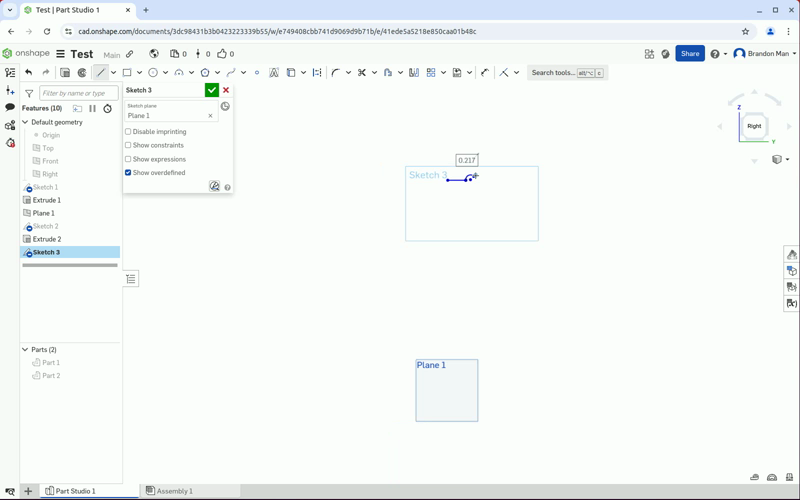
scroll(-6)
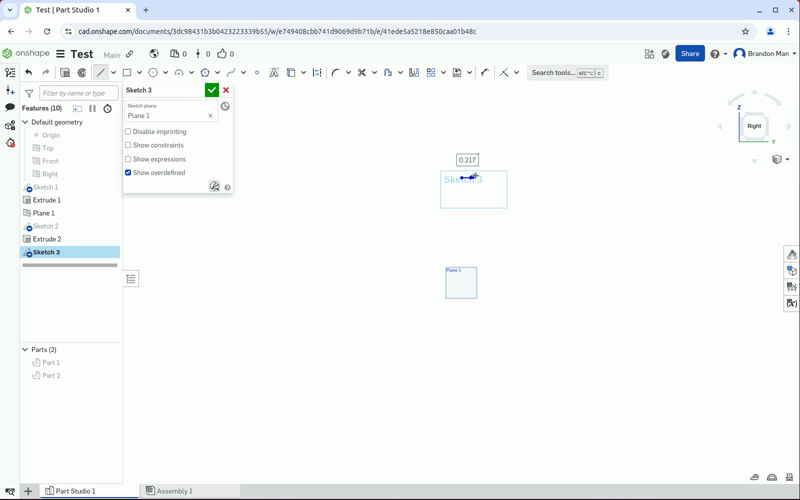
key_up(shift)
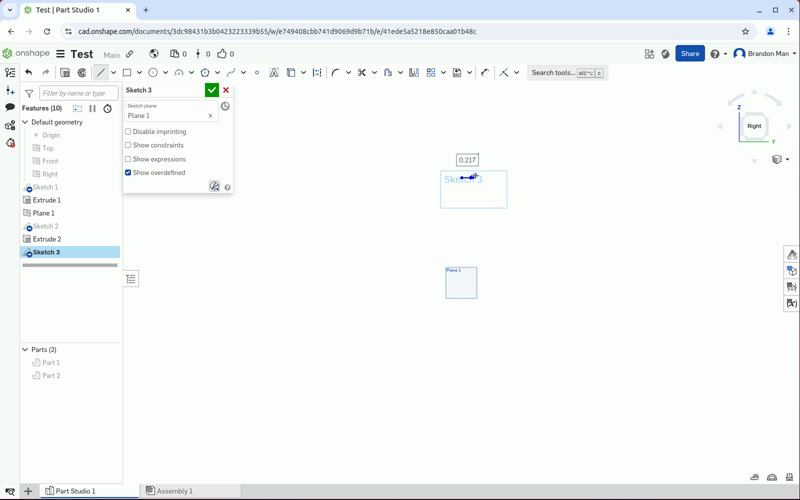
key_down(shift)
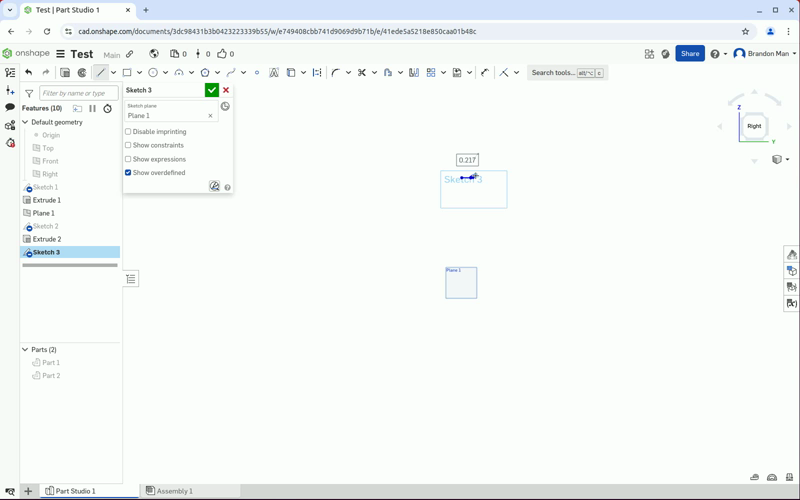
mouse_move(505, 175)
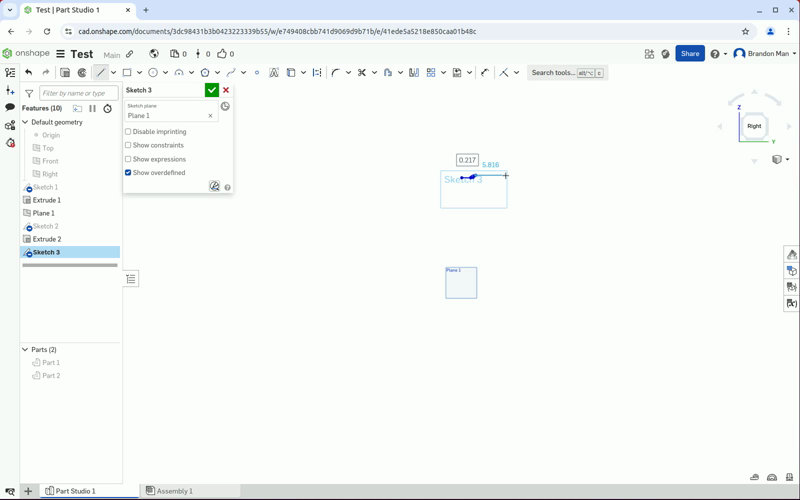
mouse_move(475, 174)
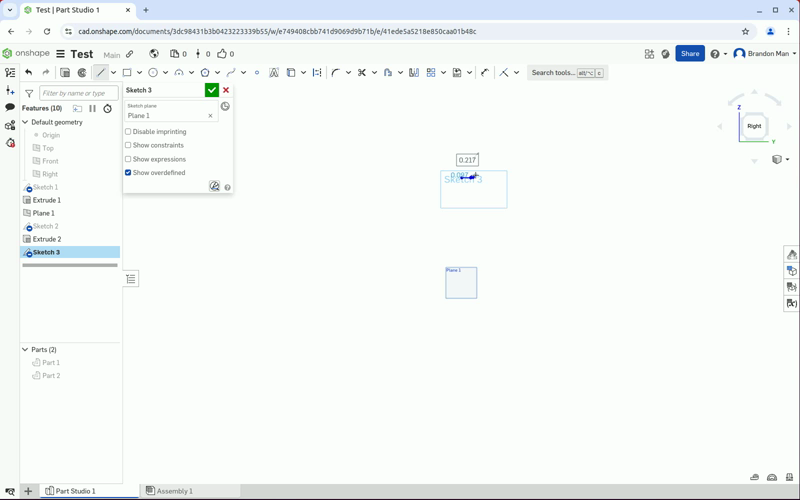
scroll(6)
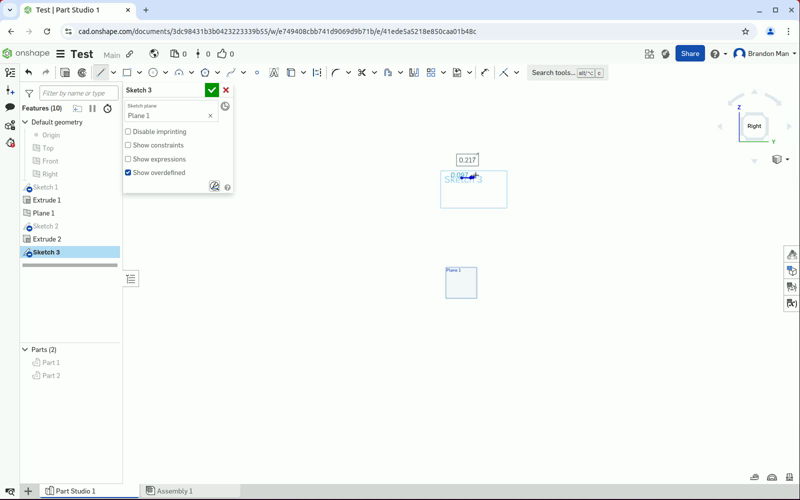
scroll(6)
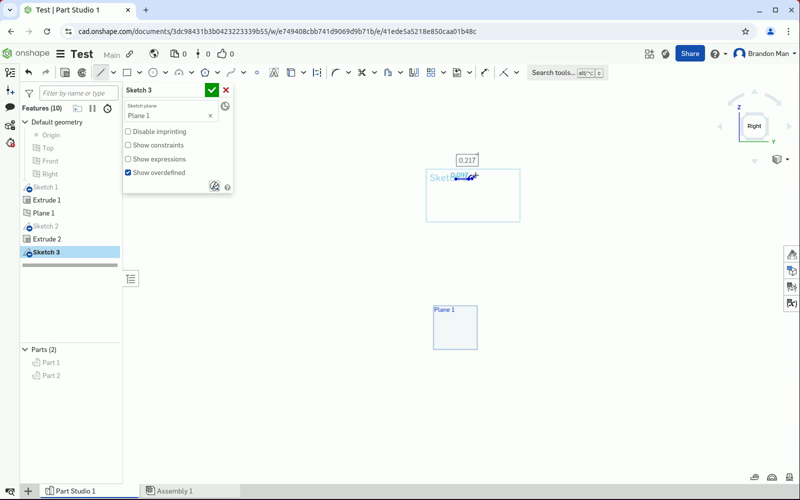
scroll(6)
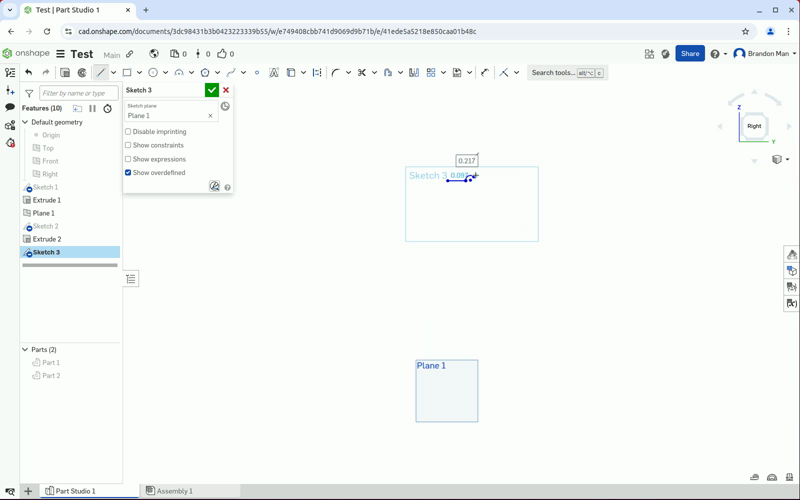
scroll(6)
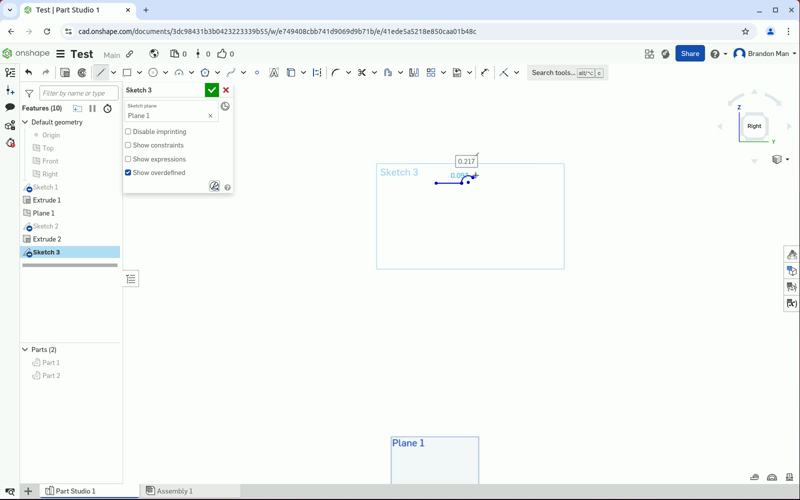
scroll(6)
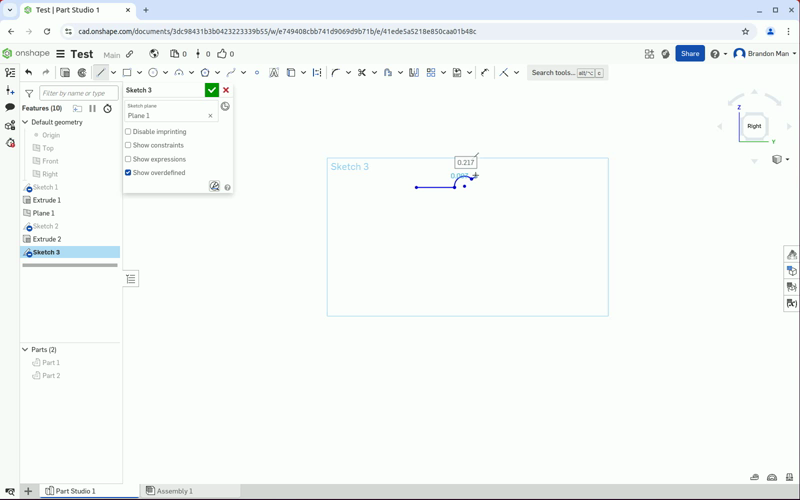
scroll(6)
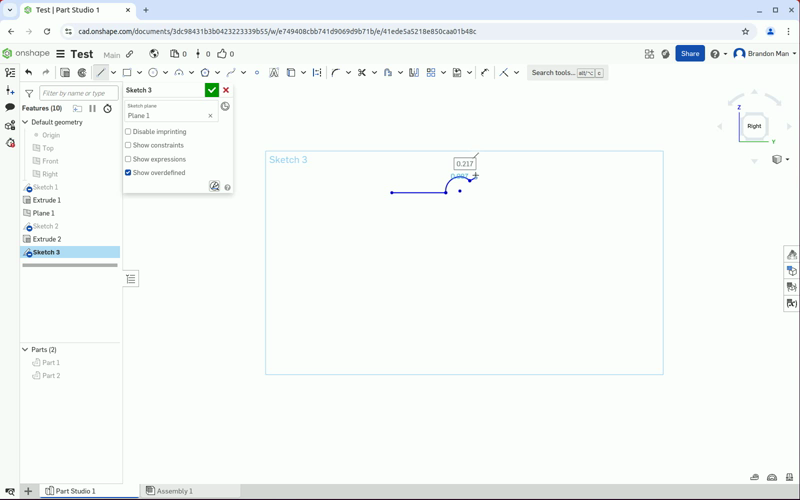
scroll(6)
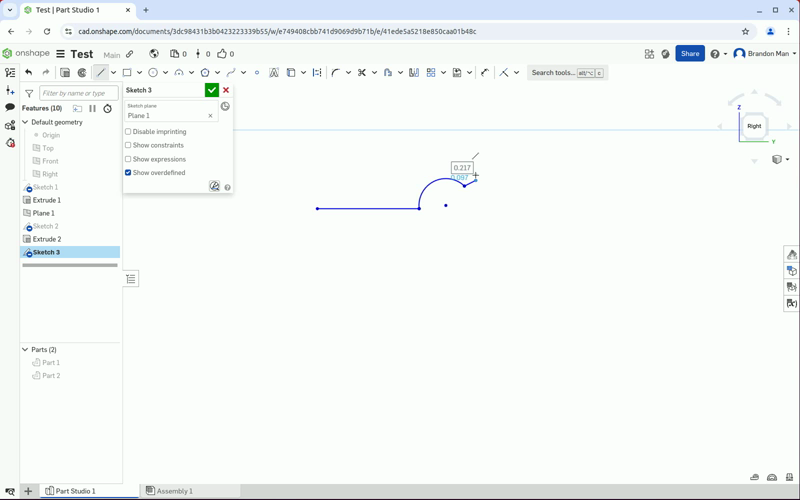
click(475, 174)
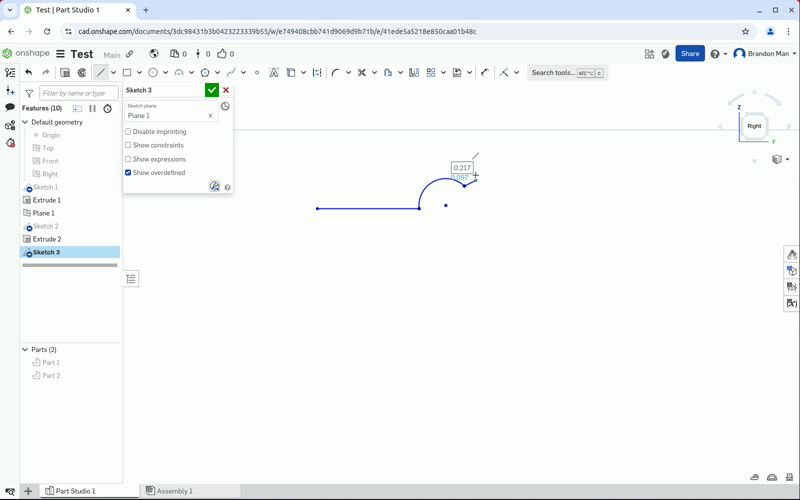
scroll(-6)
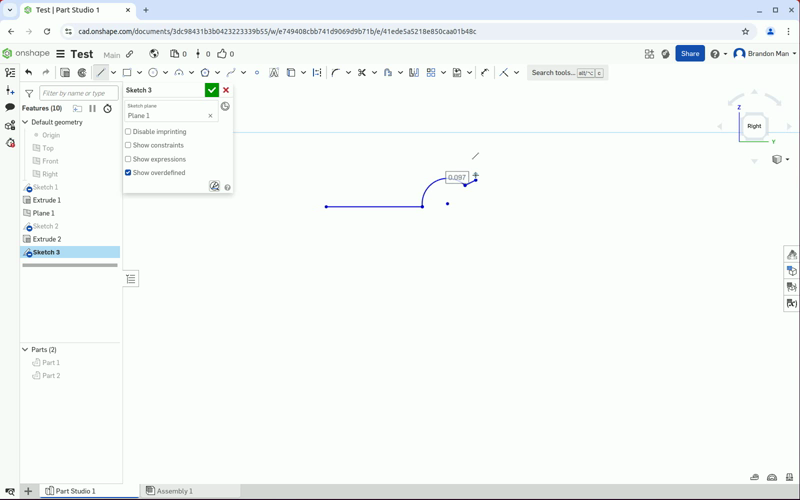
scroll(-6)
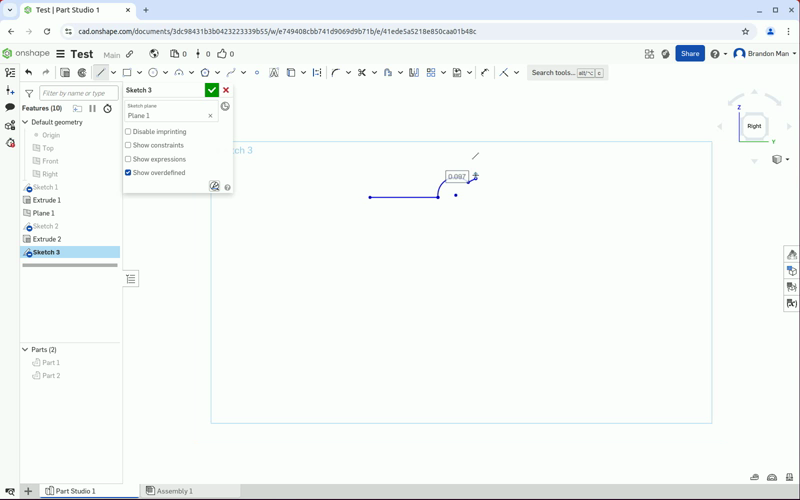
scroll(-6)
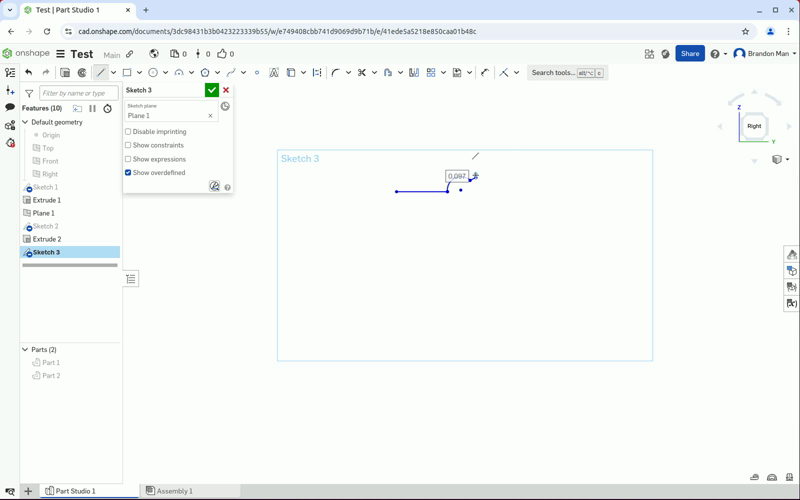
scroll(-6)
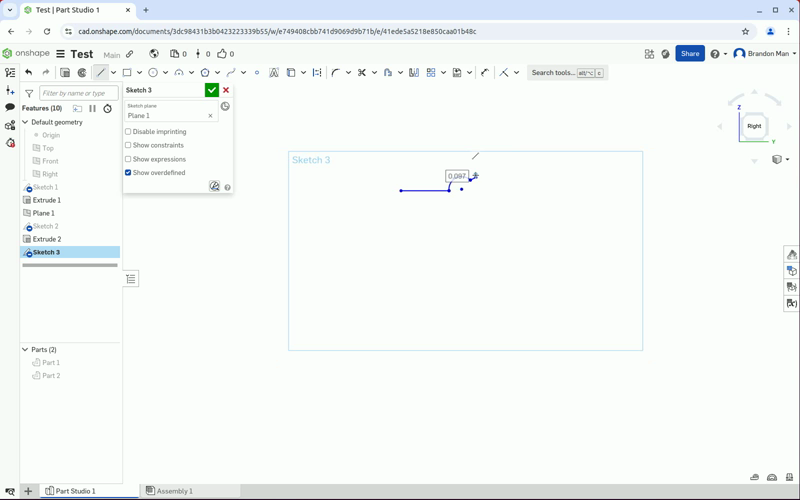
scroll(-6)
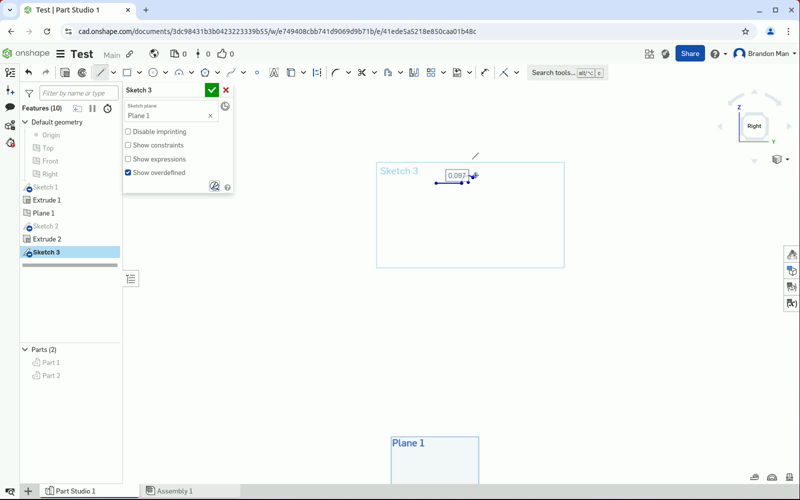
scroll(-6)
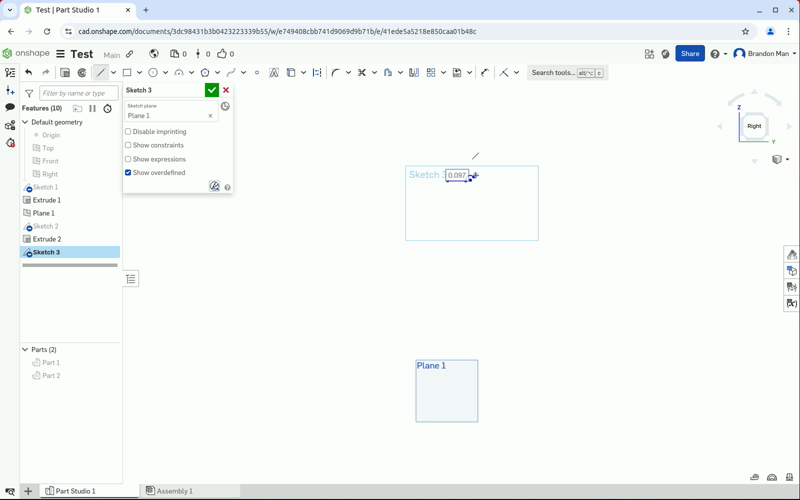
scroll(-6)
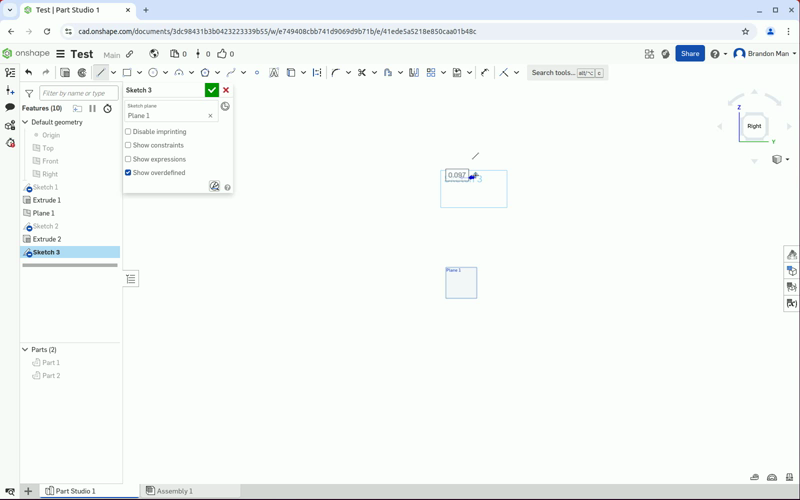
key_up(shift)
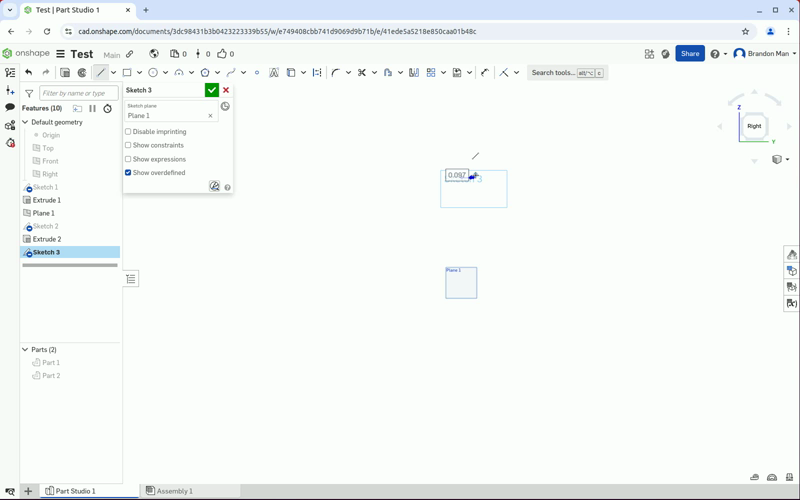
key_down(shift)
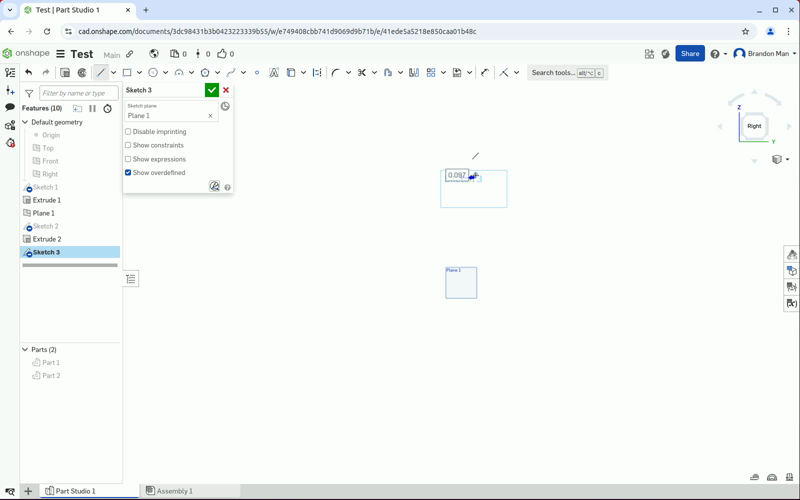
mouse_move(505, 174)
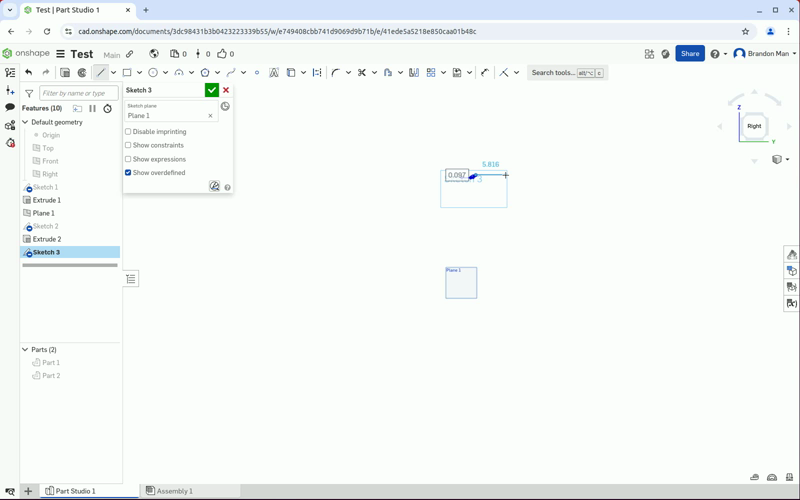
mouse_move(461, 174)
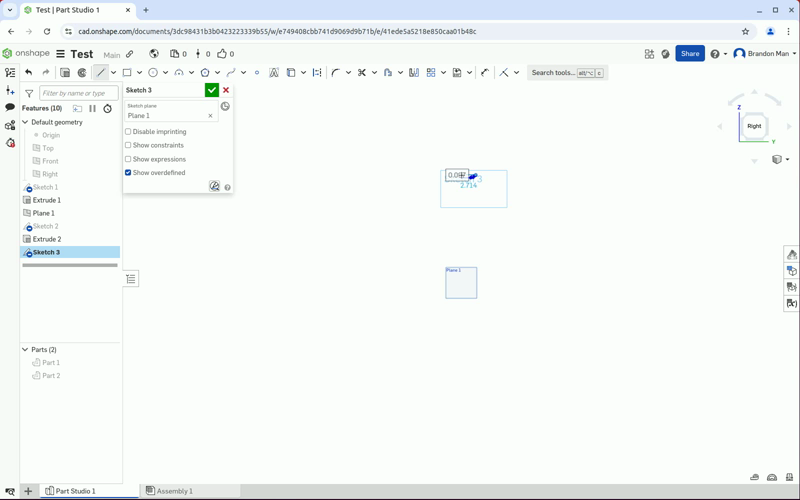
scroll(6)
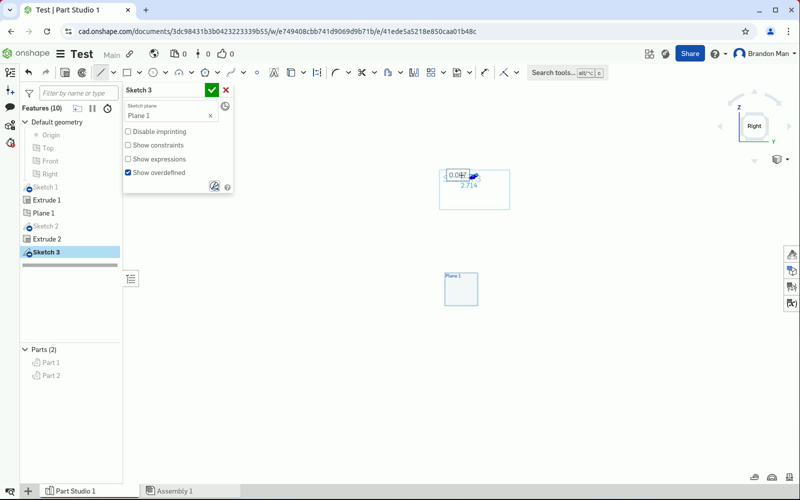
scroll(6)
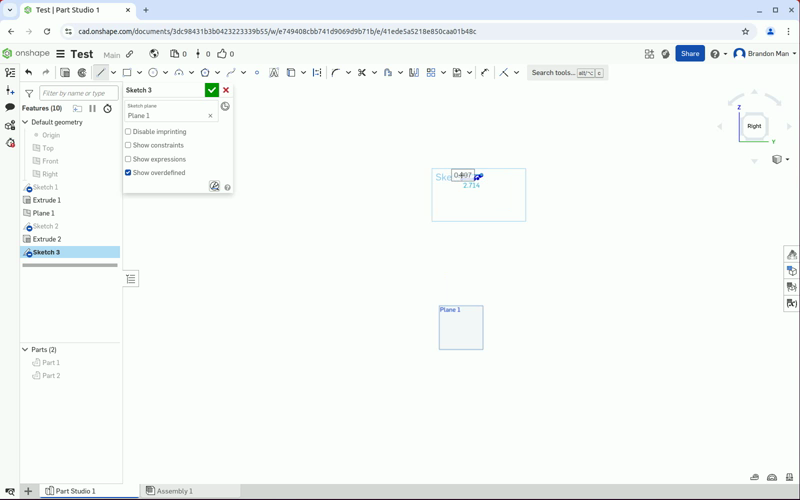
scroll(6)
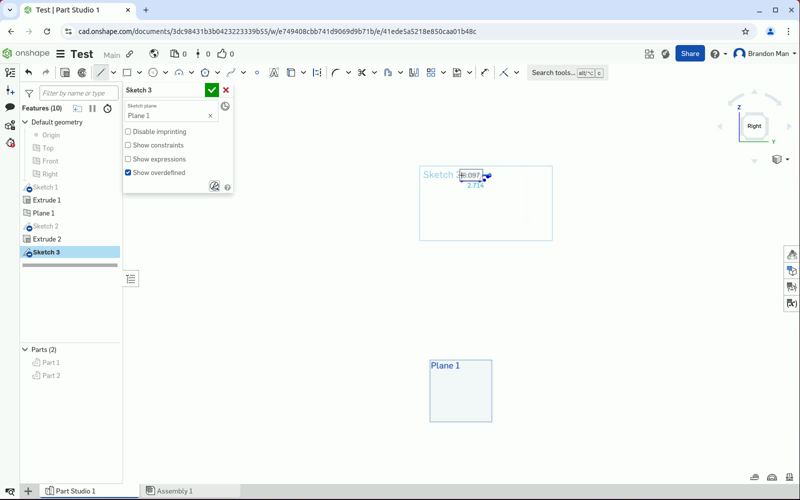
scroll(6)
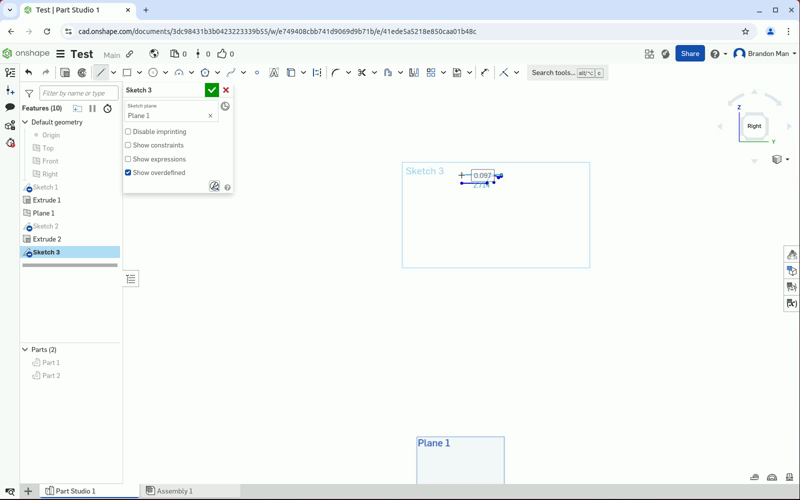
scroll(6)
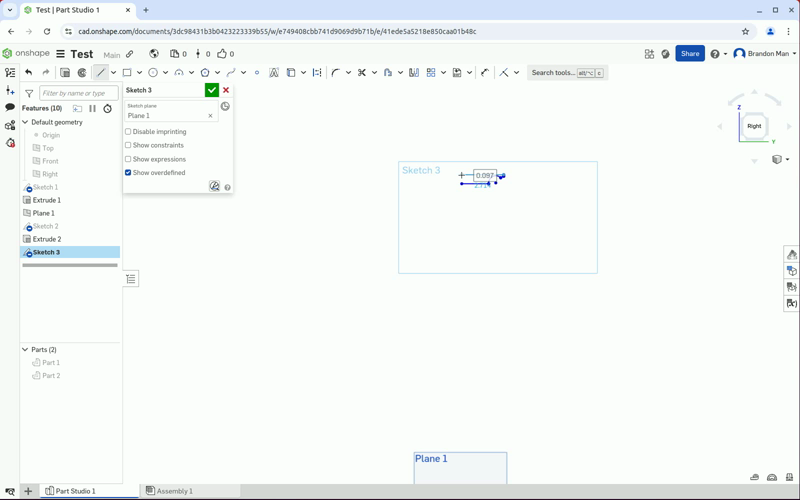
scroll(6)
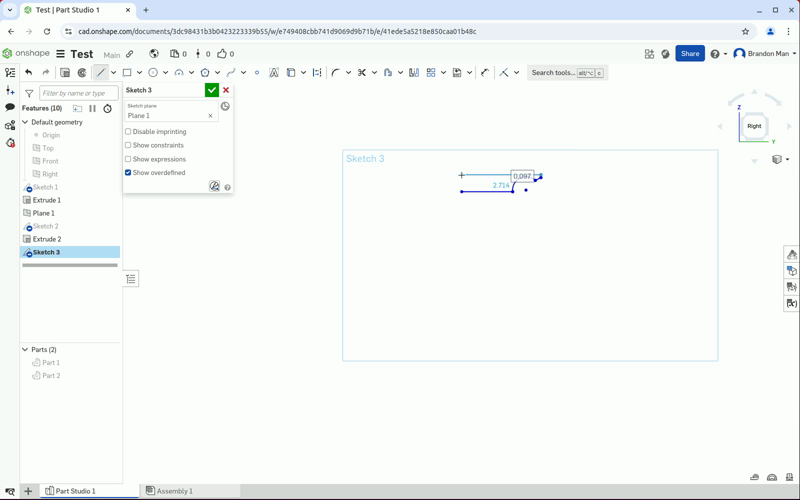
scroll(6)
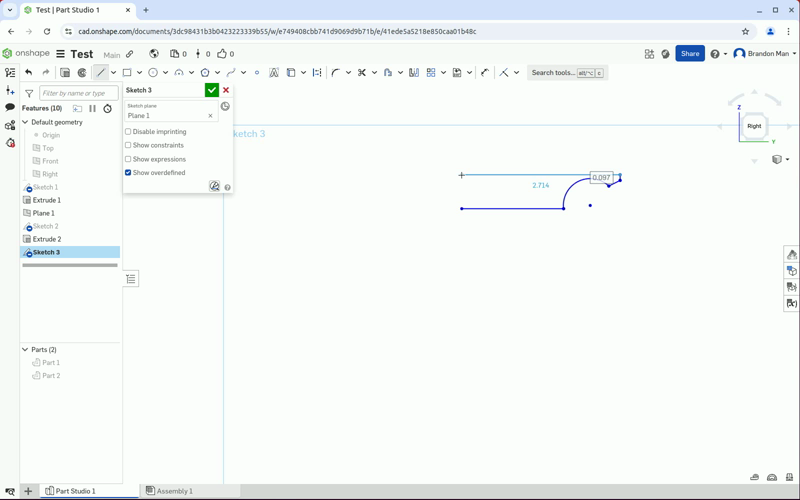
click(461, 174)
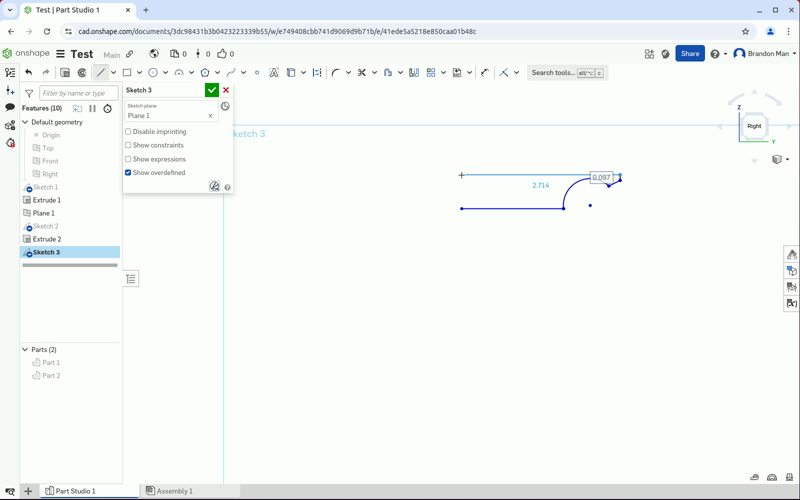
scroll(-6)
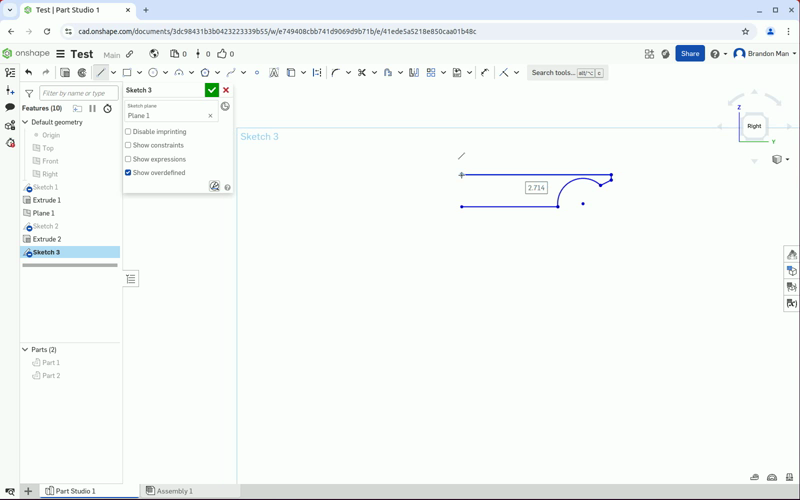
scroll(-6)
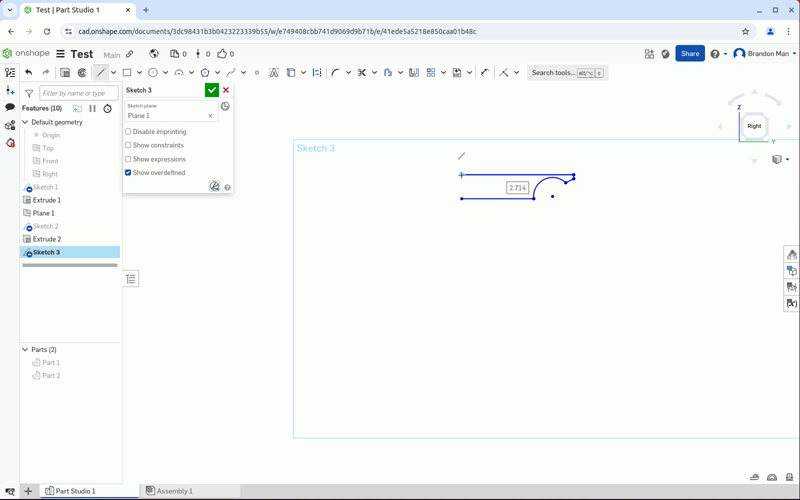
scroll(-6)
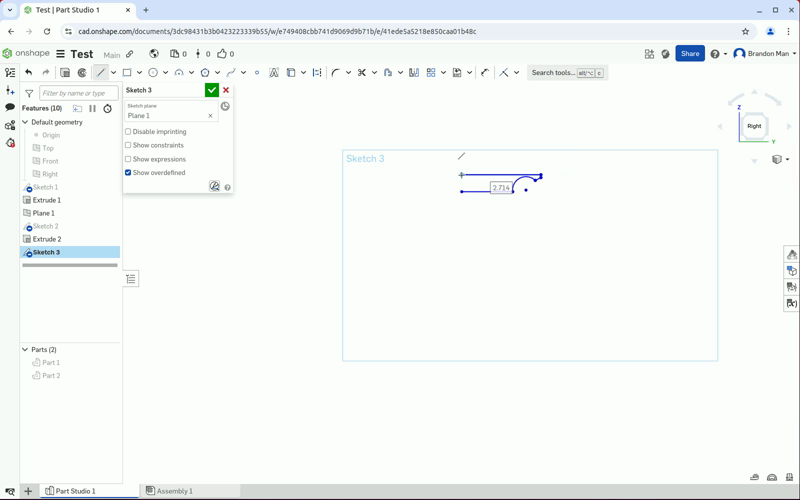
scroll(-6)
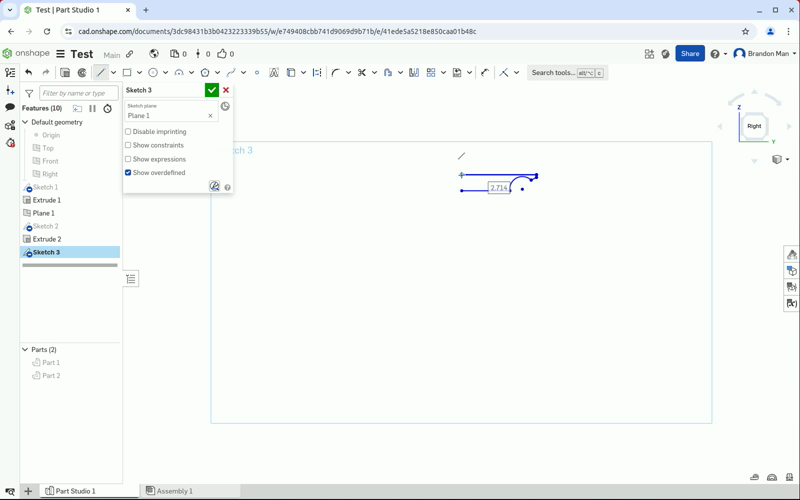
scroll(-6)
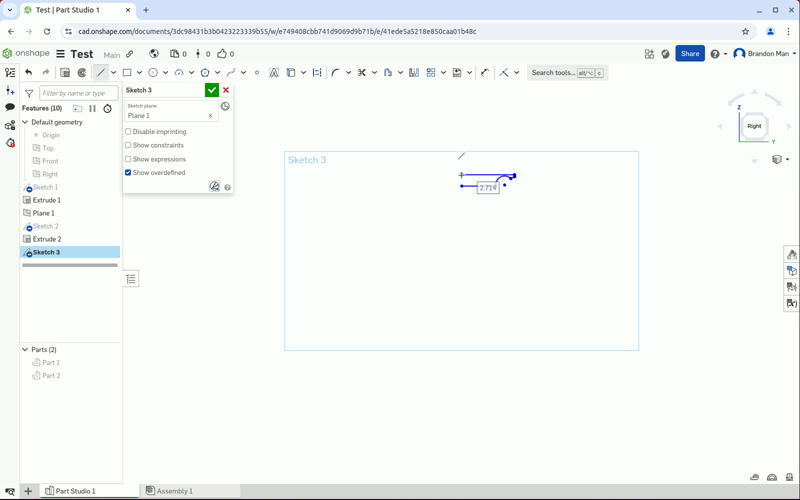
scroll(-6)
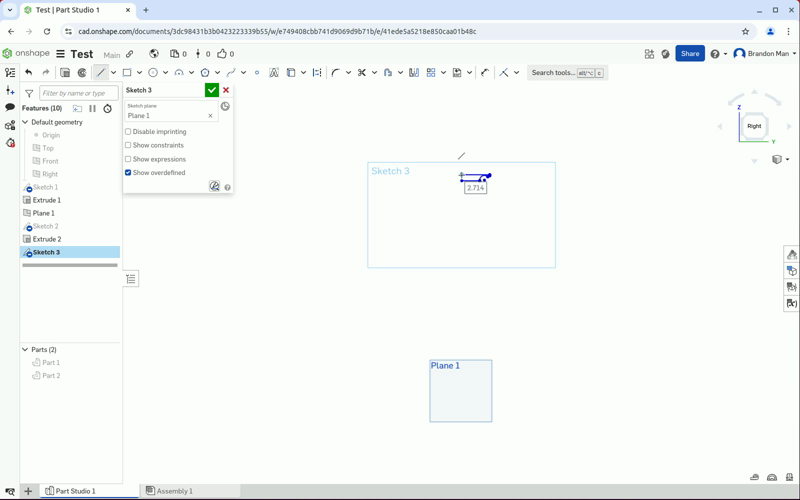
scroll(-6)
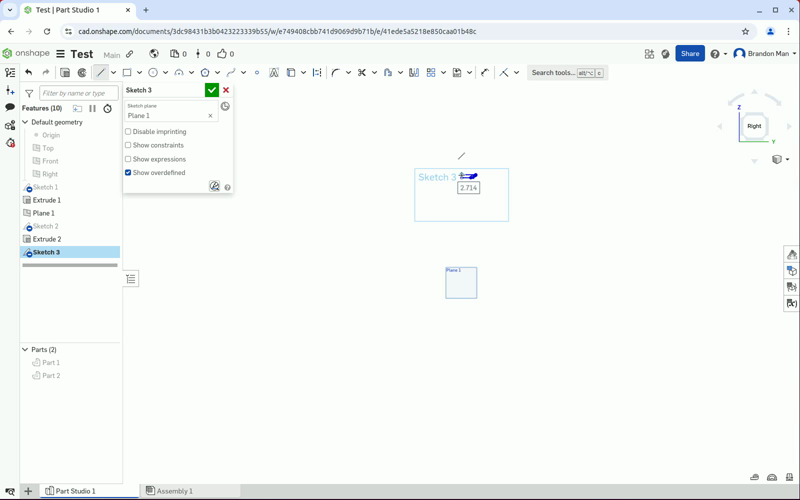
key_up(shift)
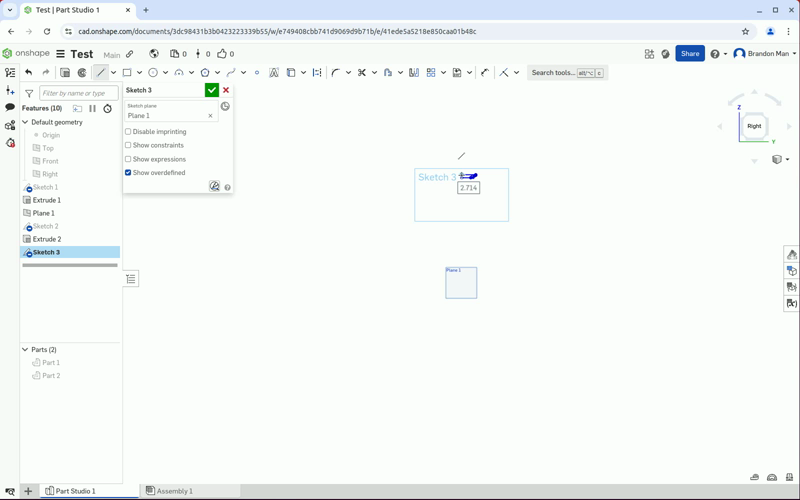
mouse_move(492, 174)
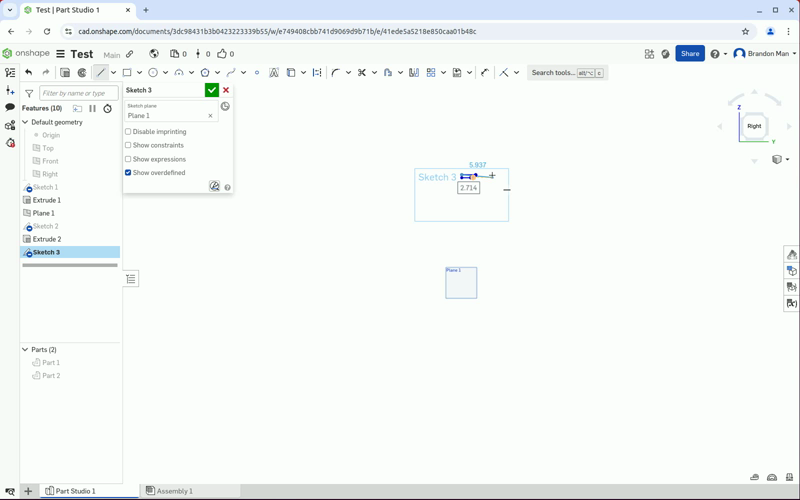
key_down(shift)
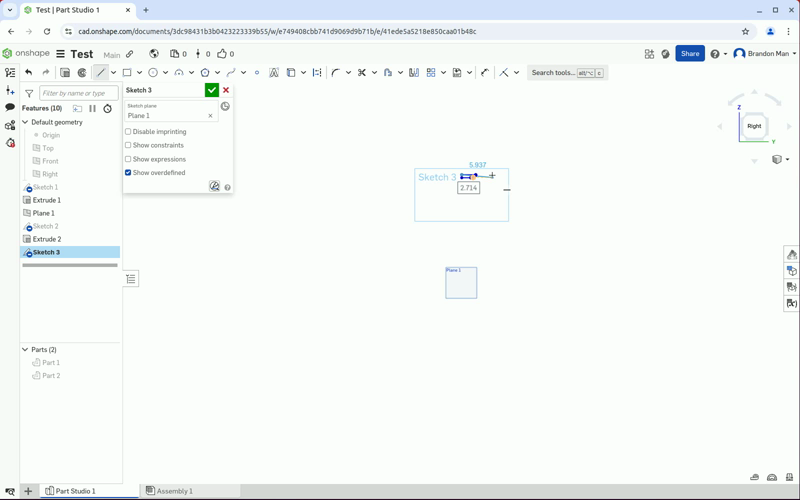
mouse_move(461, 177)
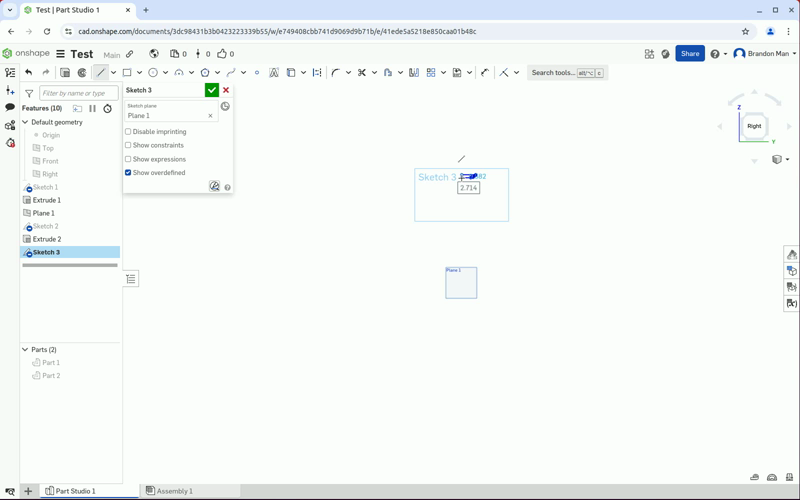
scroll(6)
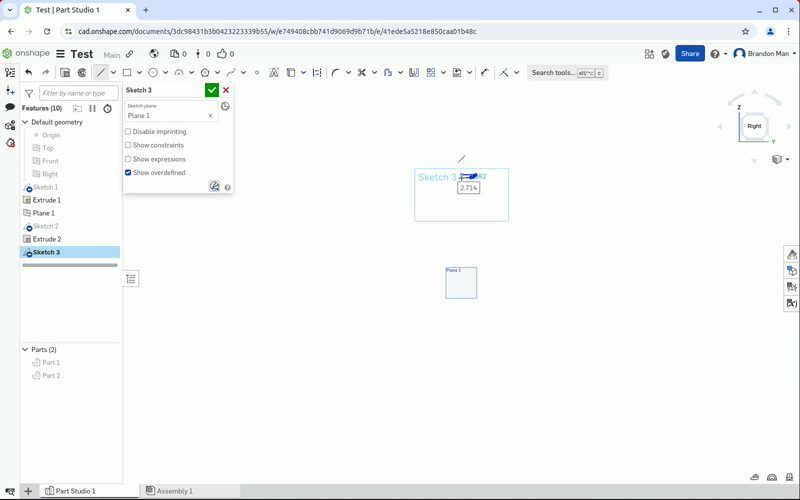
scroll(6)
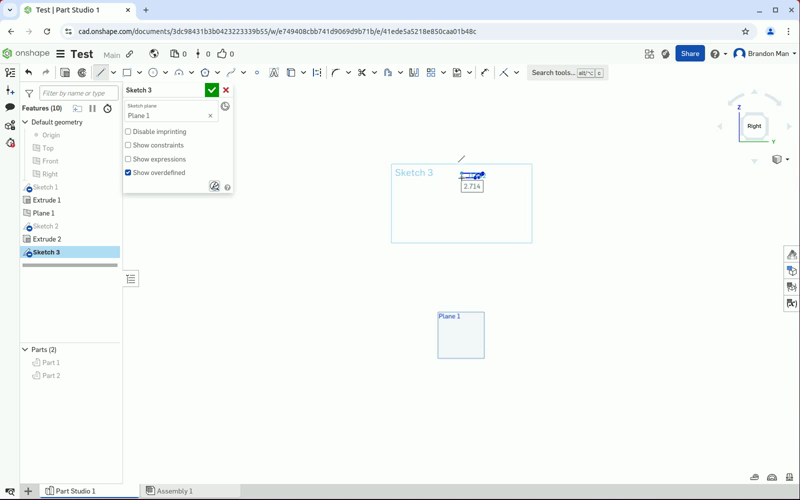
scroll(6)
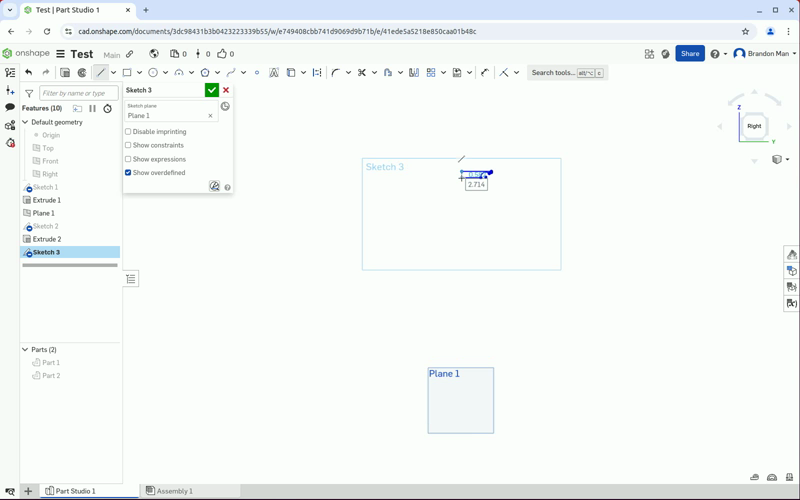
scroll(6)
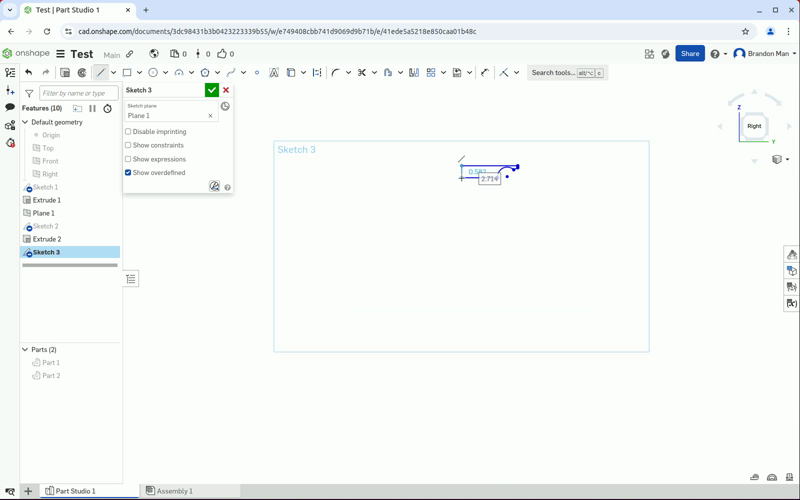
scroll(6)
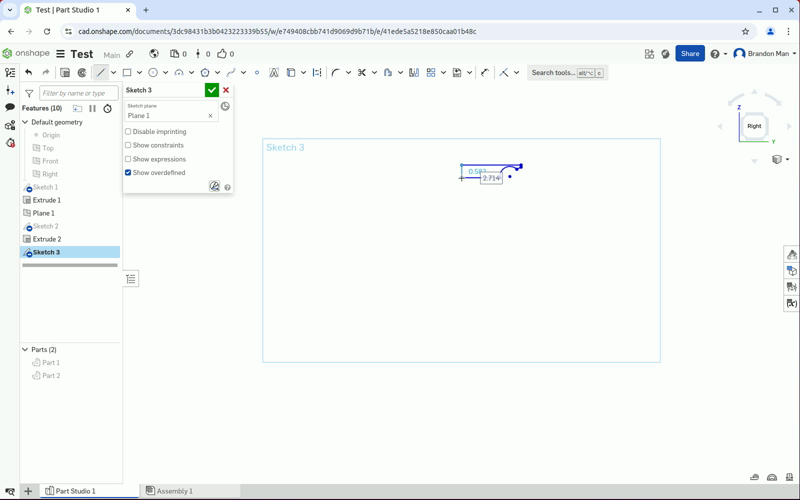
scroll(6)
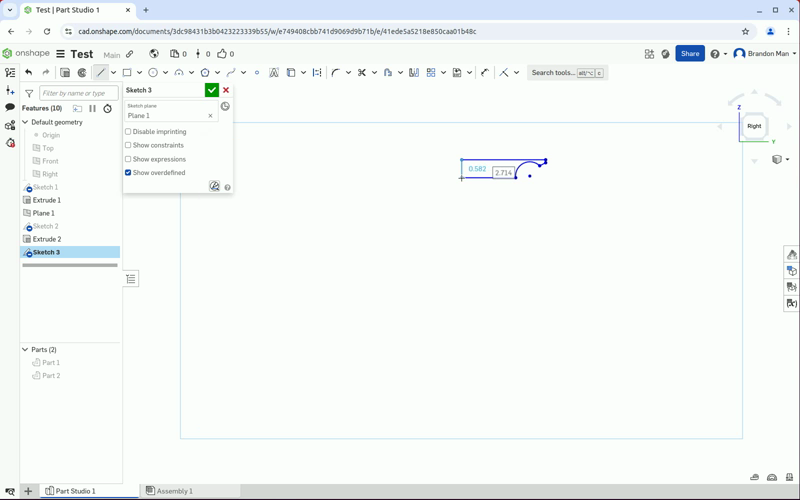
scroll(6)
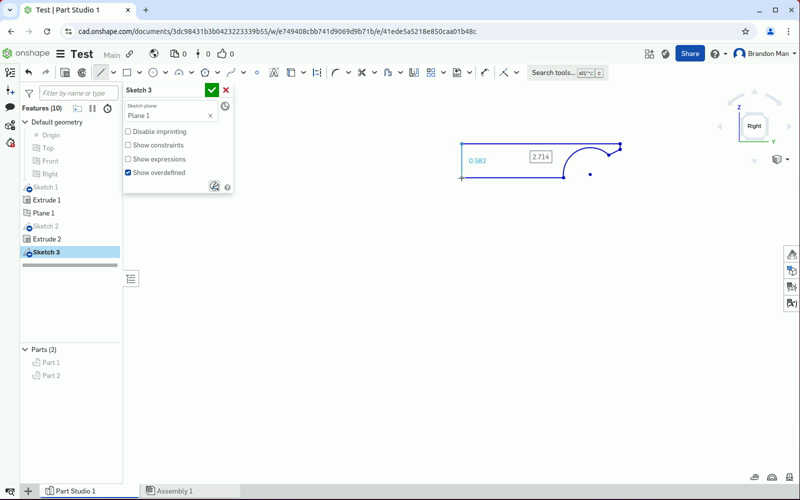
key_up(shift)
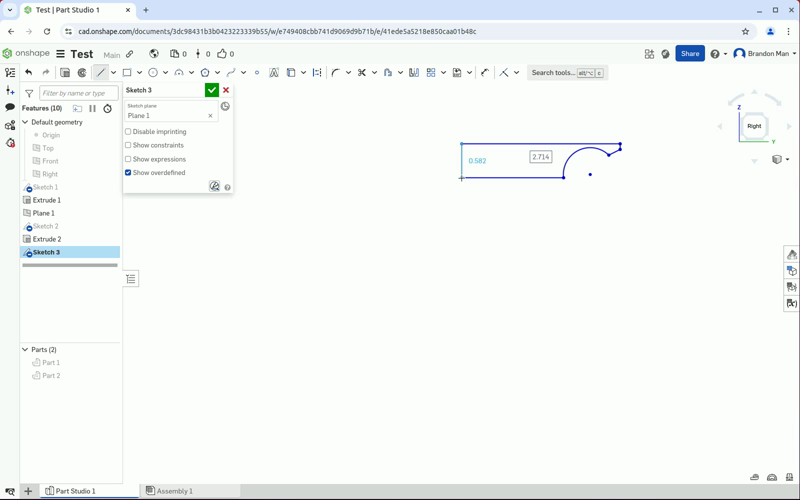
click(461, 177)
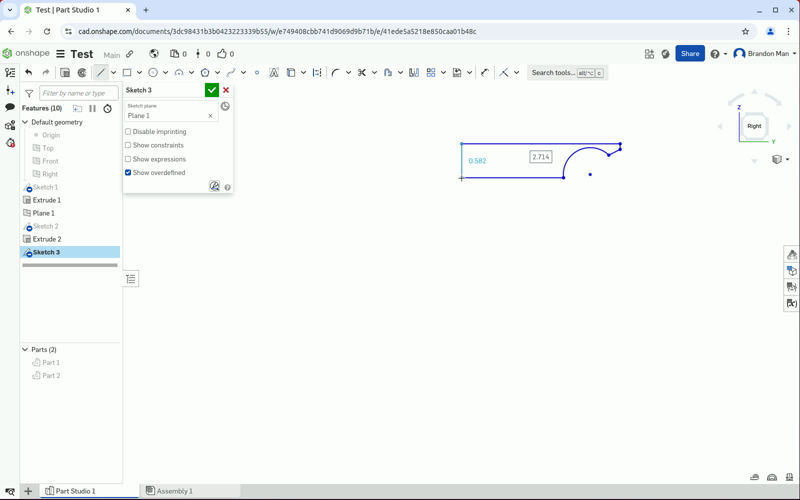
scroll(-6)
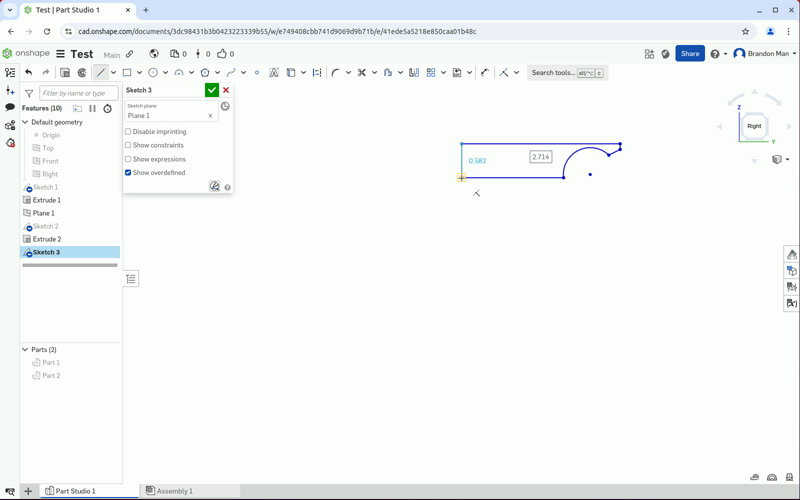
scroll(-6)
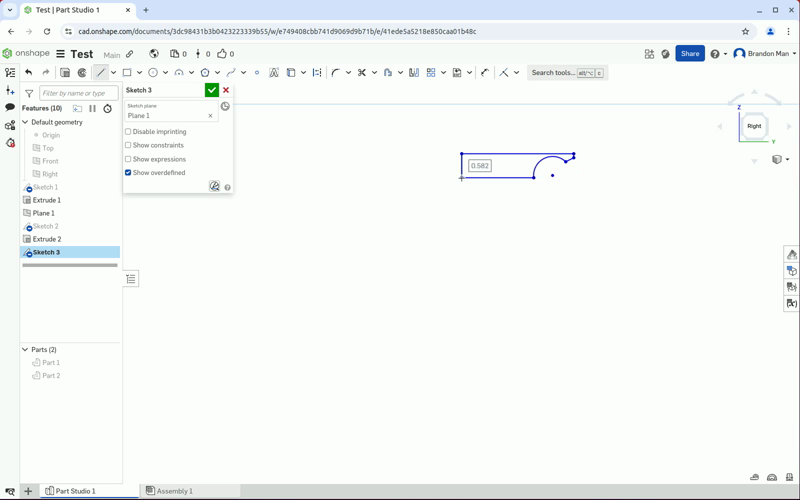
scroll(-6)
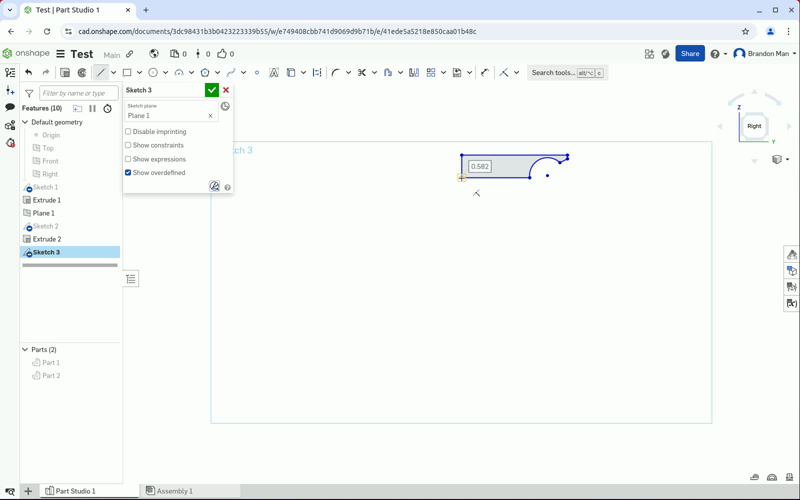
scroll(-6)
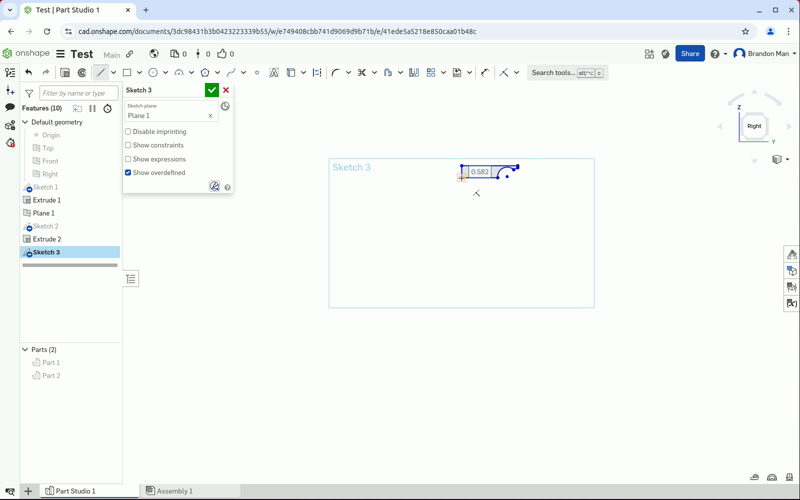
scroll(-6)
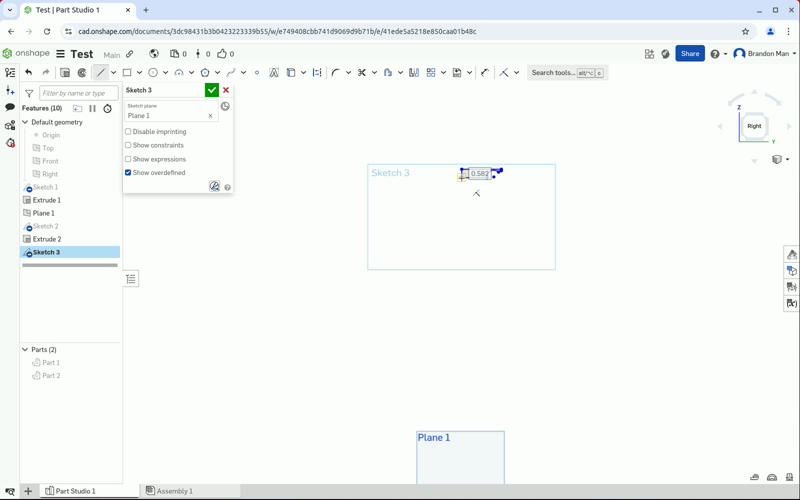
scroll(-6)
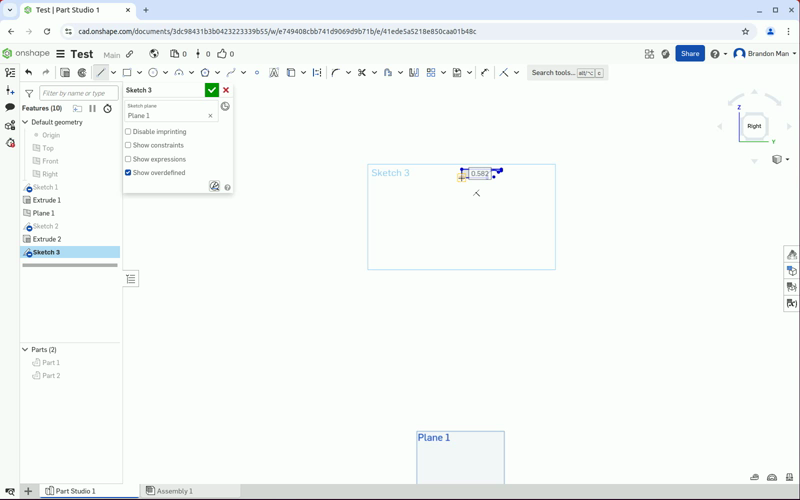
scroll(-6)
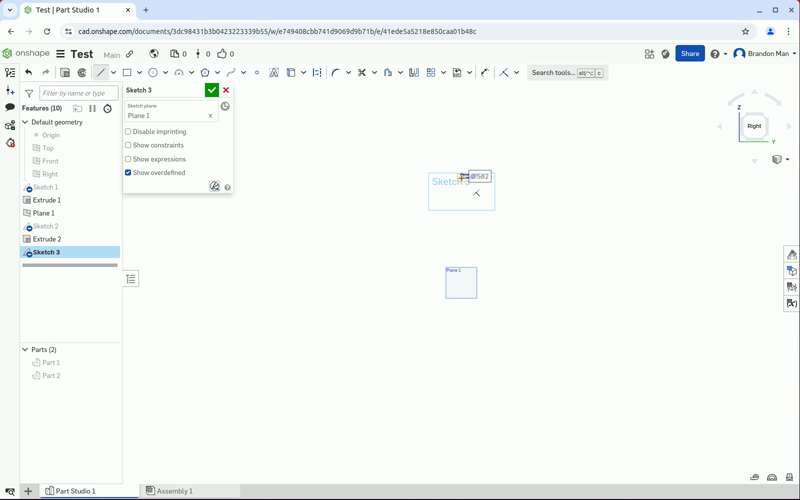
key(esc)
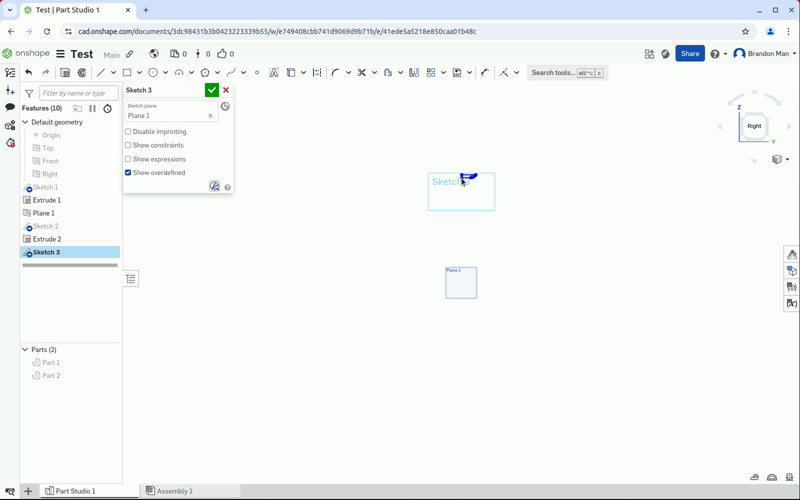
mouse_move(471, 174)
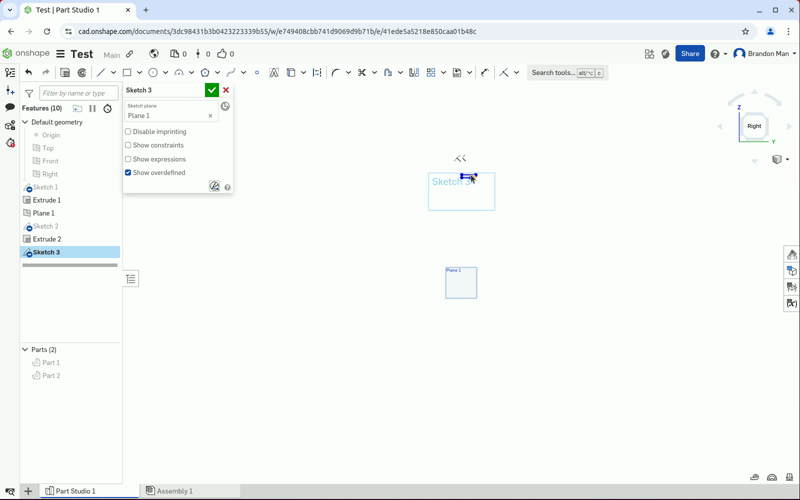
scroll(6)
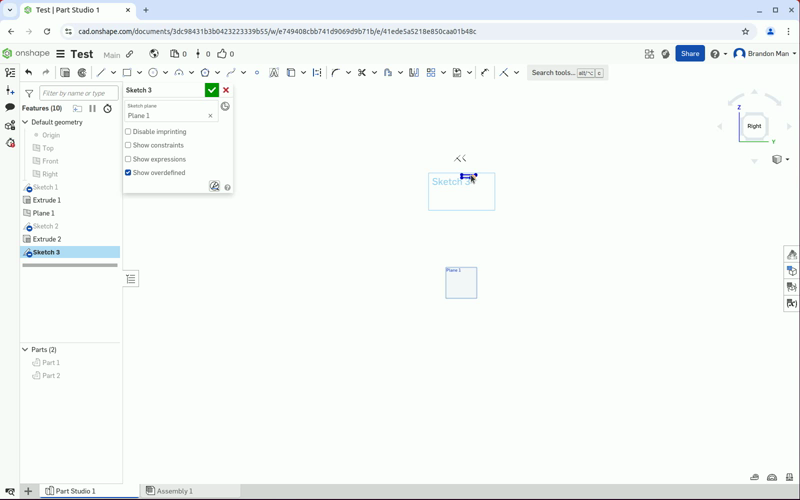
scroll(6)
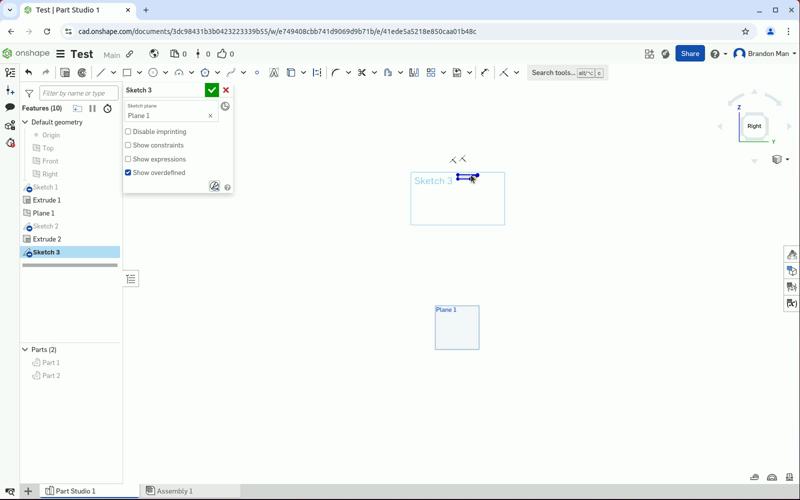
scroll(6)
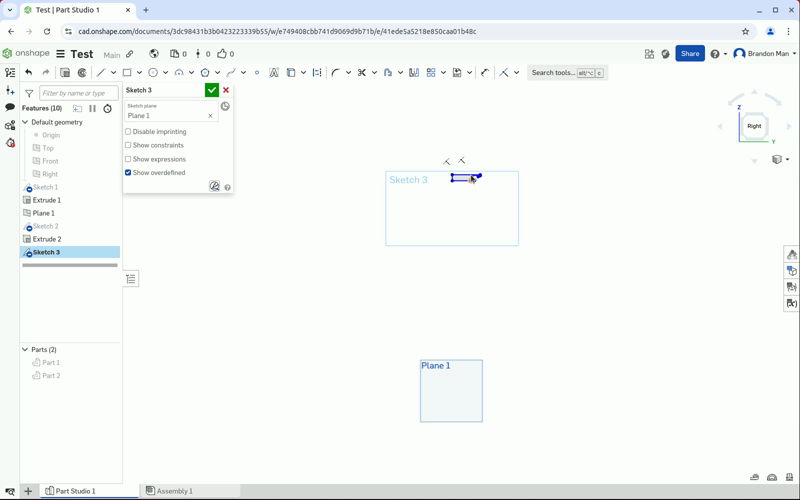
scroll(6)
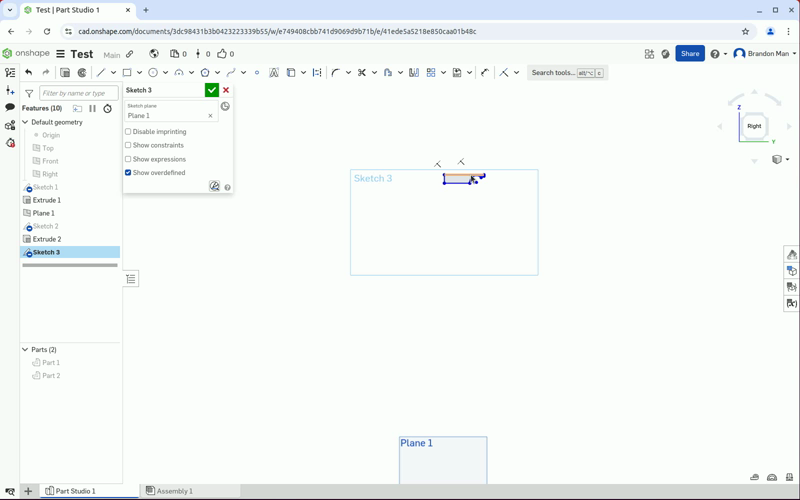
scroll(6)
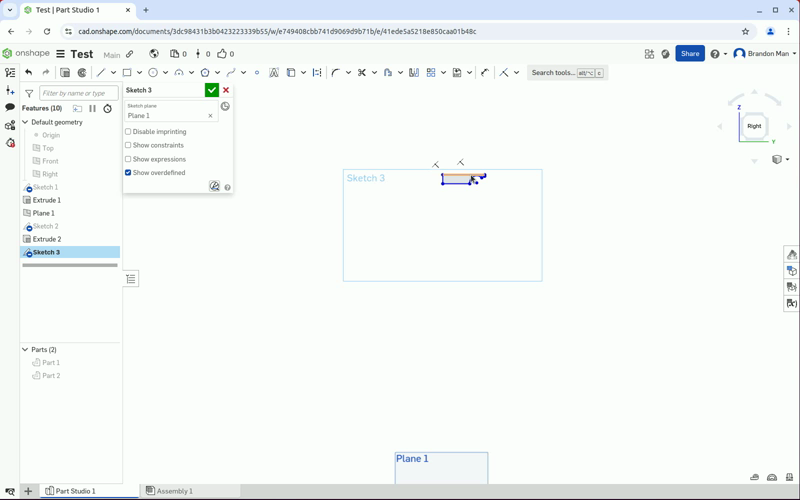
scroll(6)
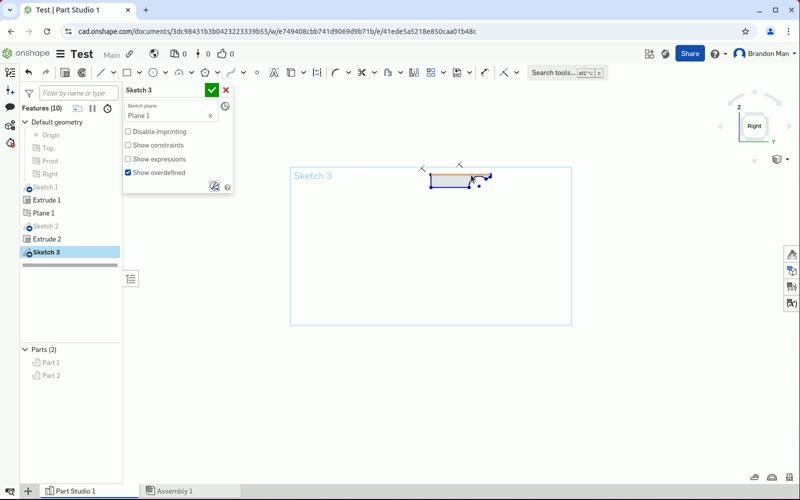
scroll(6)
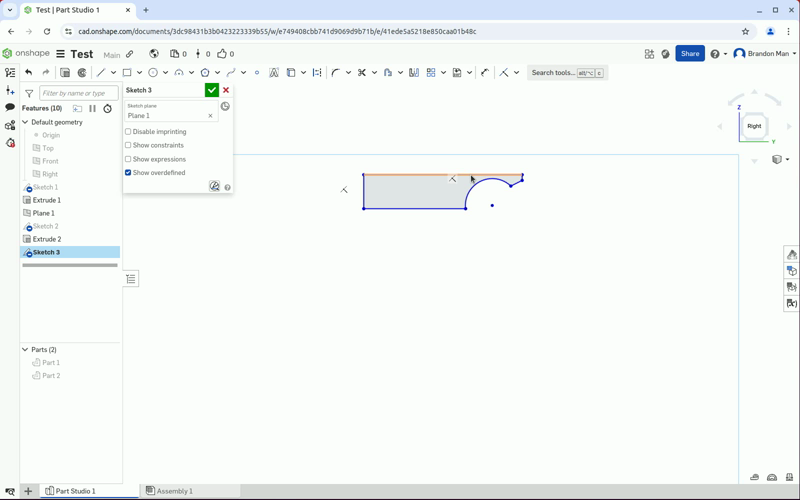
click(471, 174)
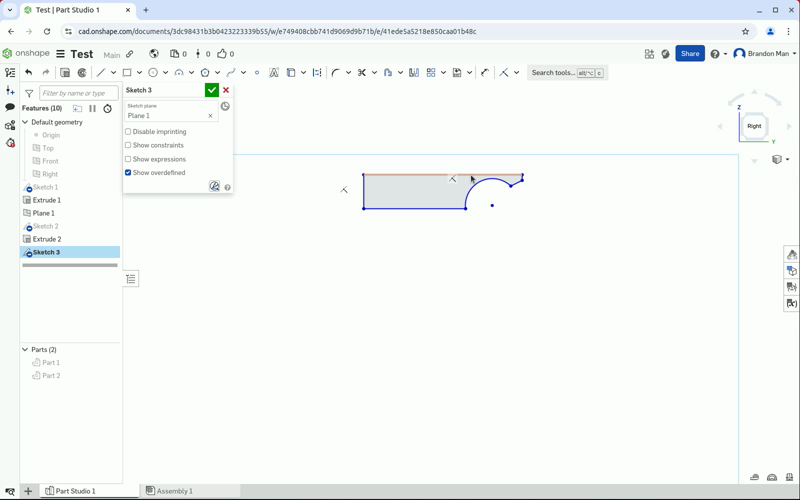
scroll(-6)
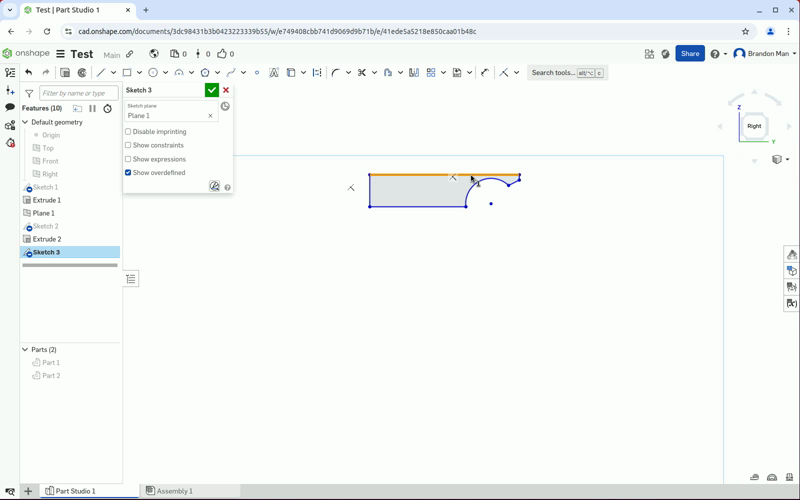
scroll(-6)
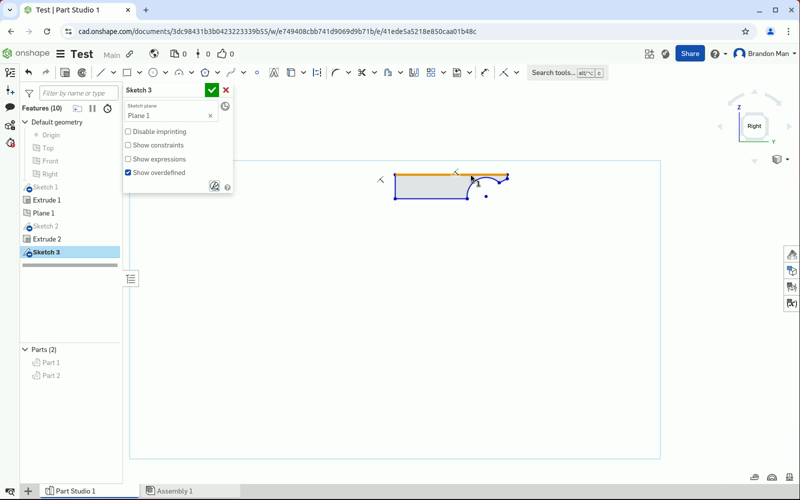
scroll(-6)
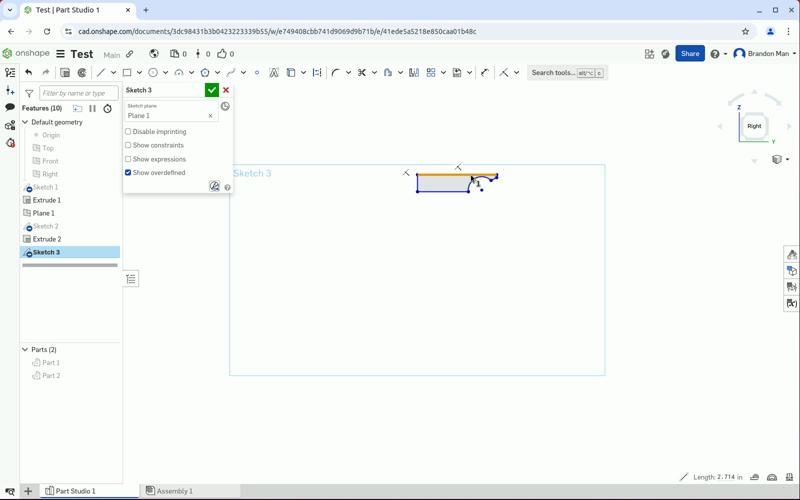
scroll(-6)
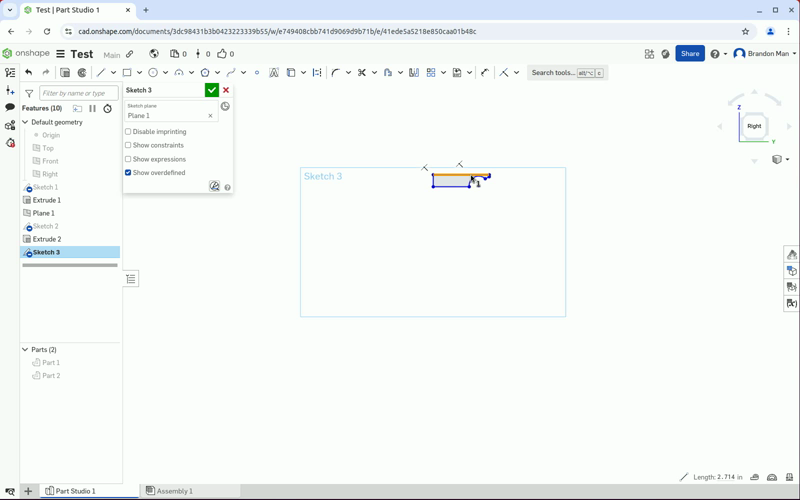
scroll(-6)
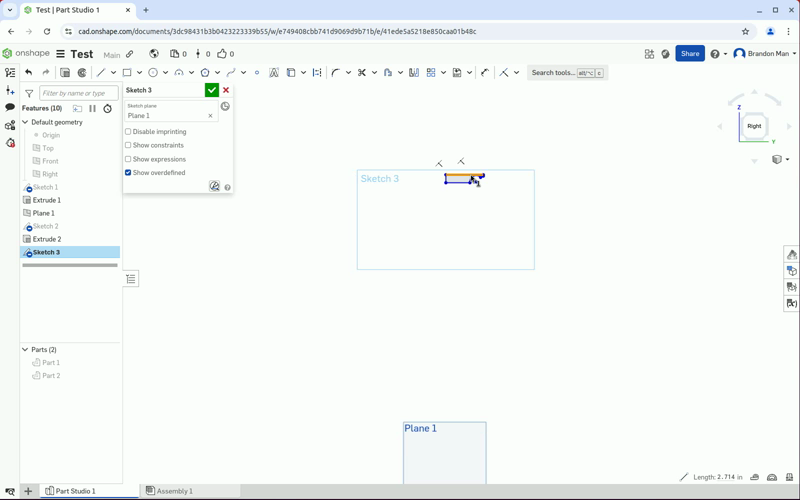
scroll(-6)
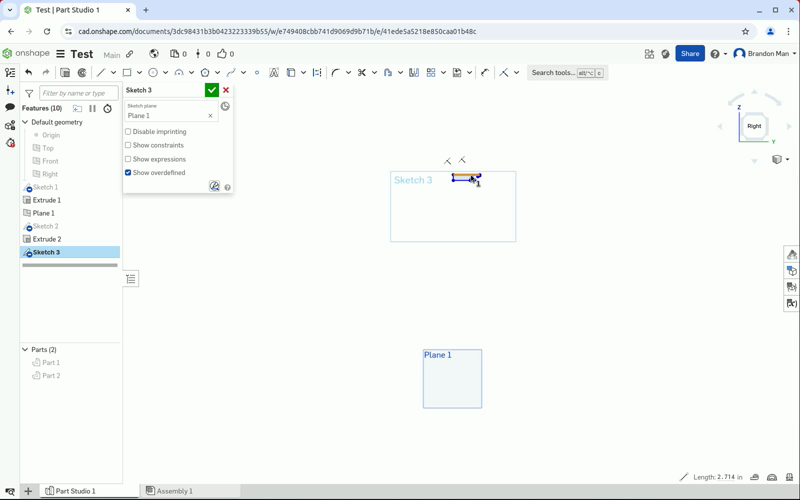
scroll(-6)
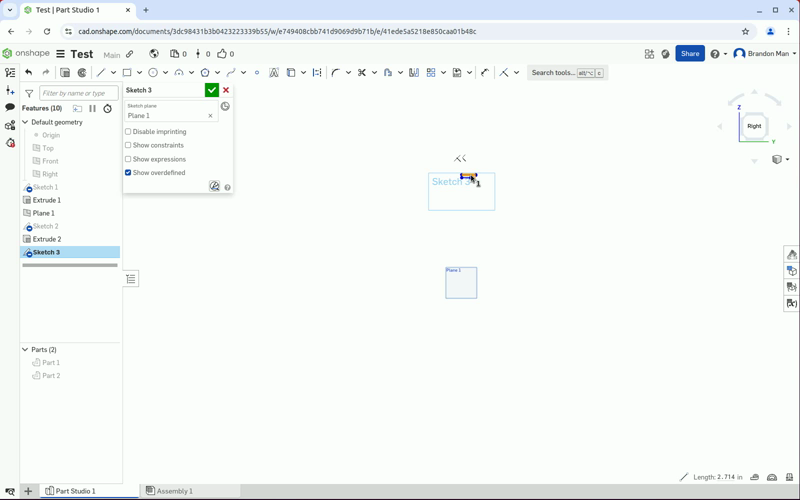
mouse_move(73, 352)
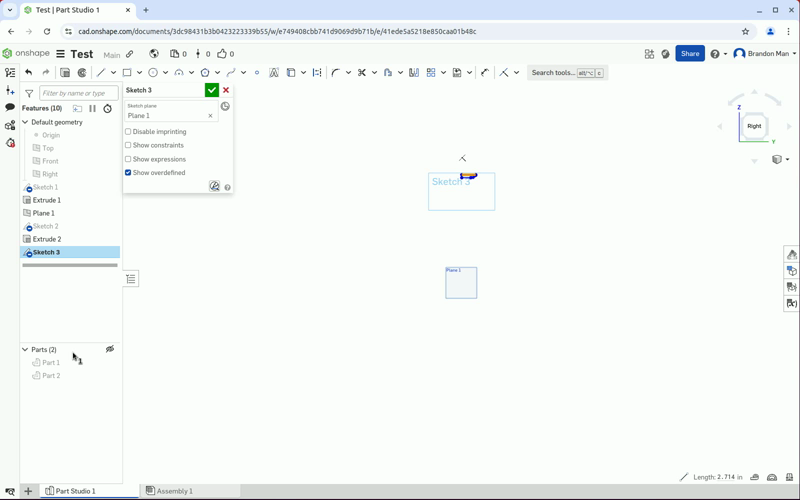
key(shift+y)
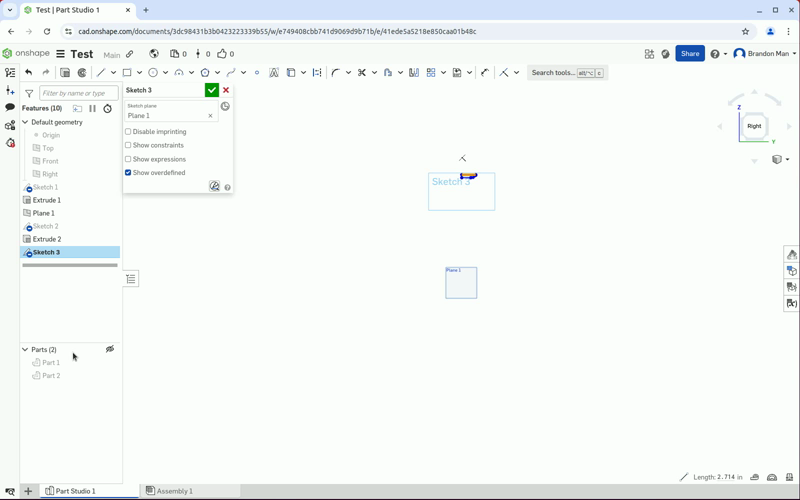
key(shift+e)
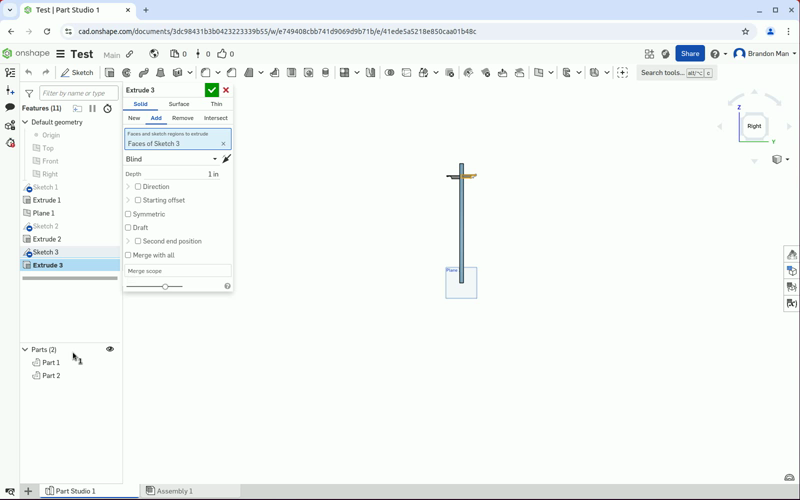
mouse_move(143, 106)
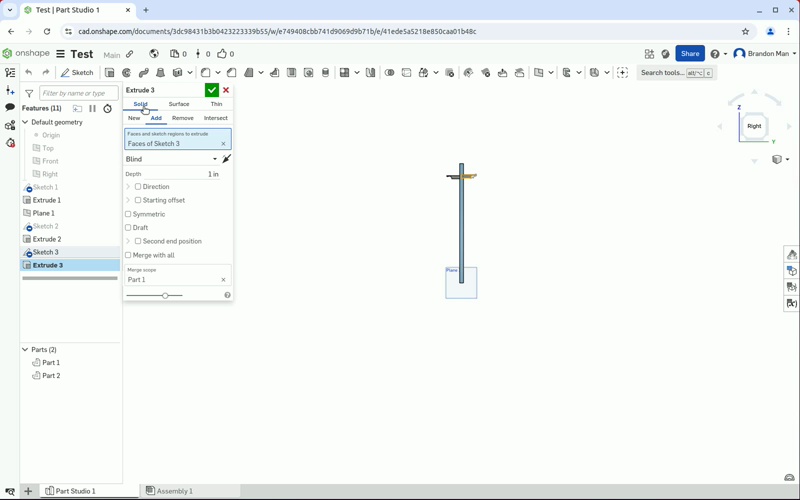
click(143, 106)
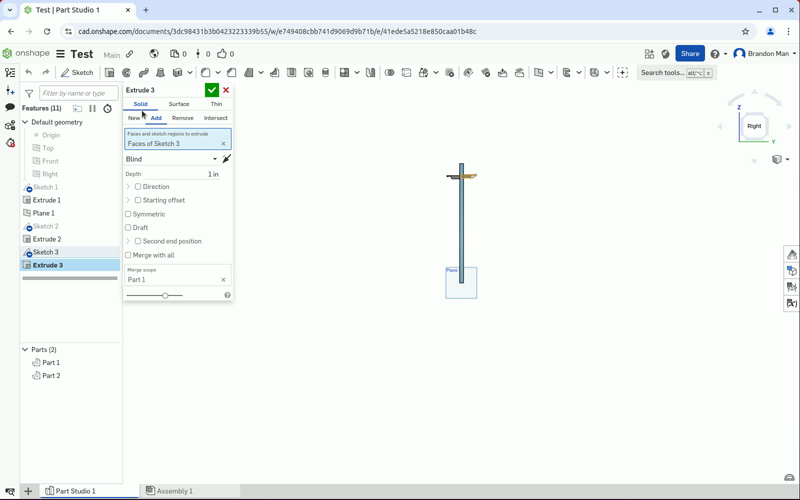
mouse_move(137, 120)
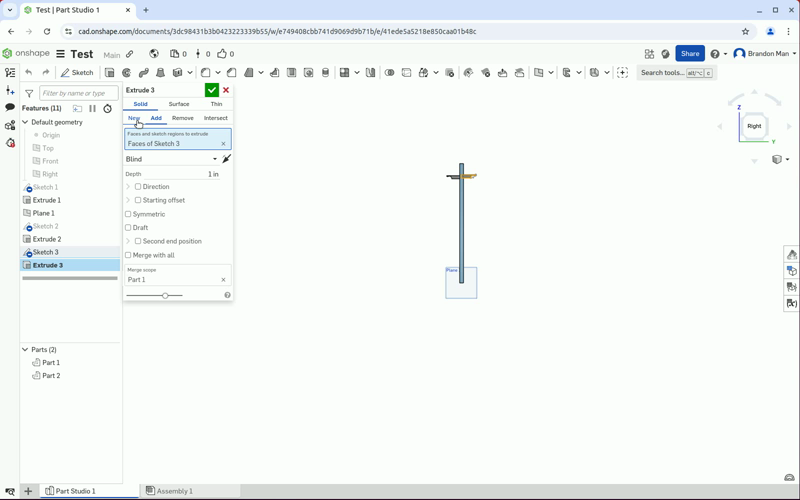
click(137, 120)
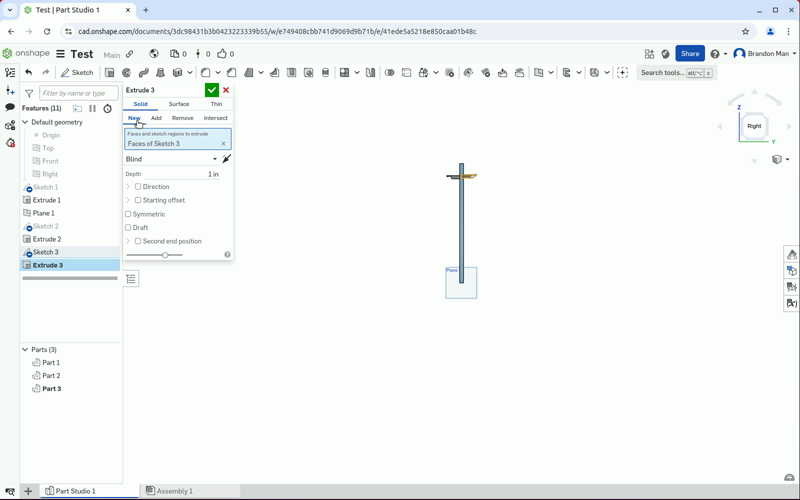
key(tab, 4)
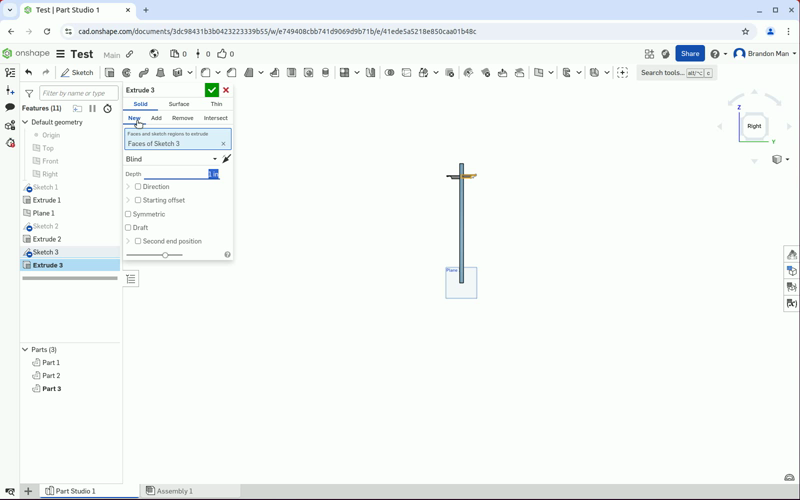
text(0.241)
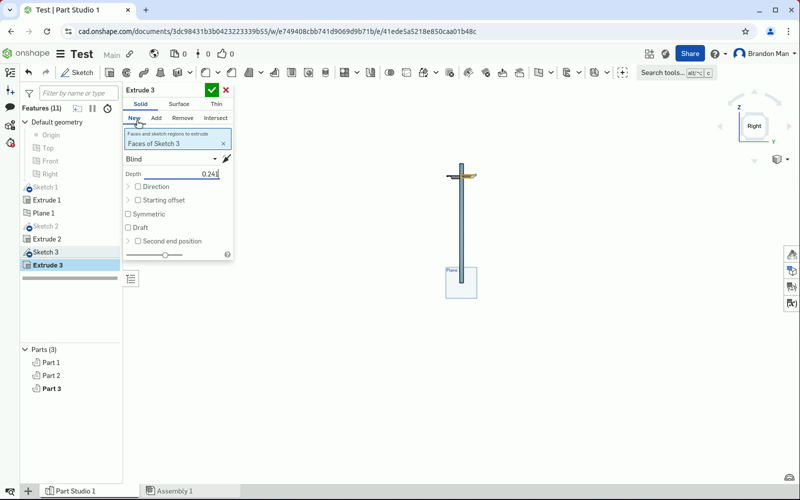
key(enter)
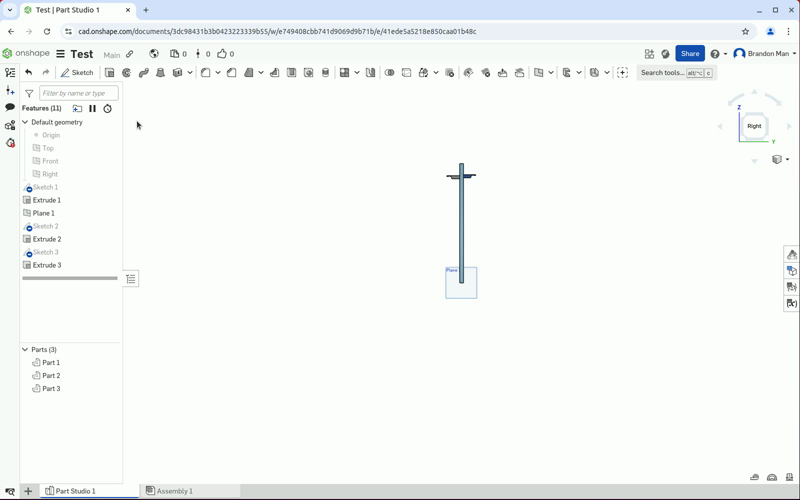
key(shift+h)
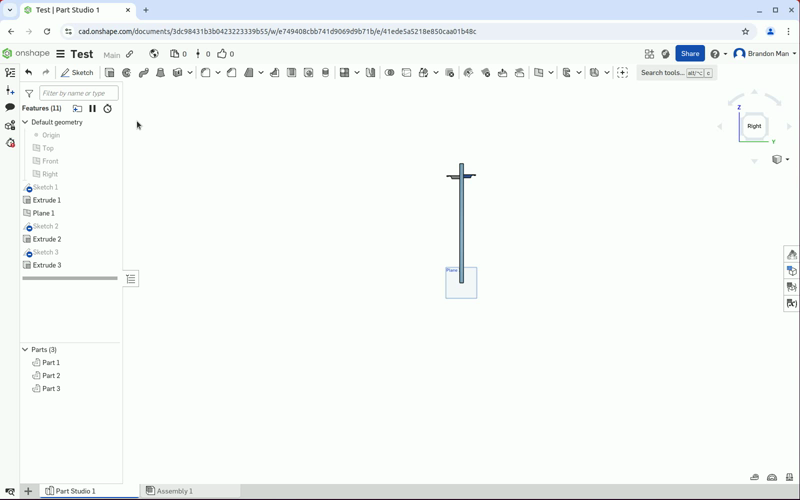
key(shift+h)
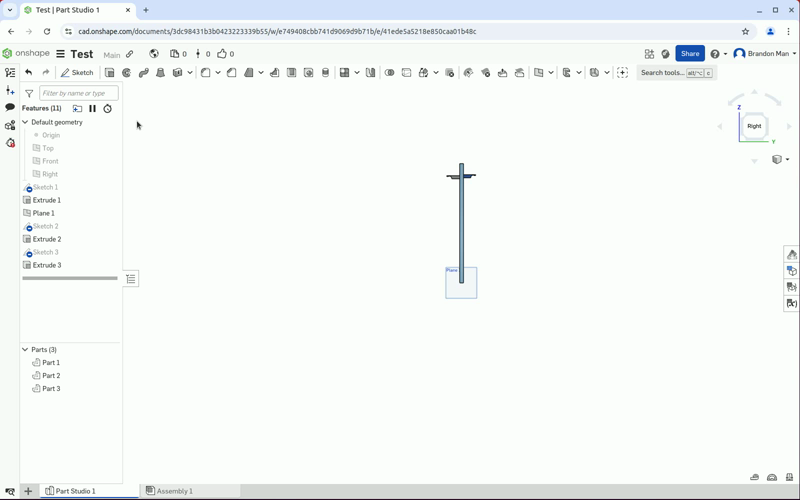
mouse_move(73, 189)
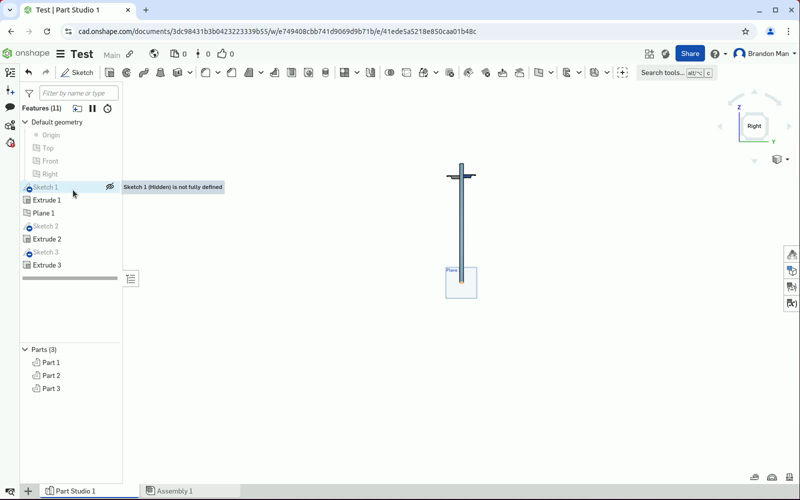
click(73, 189)
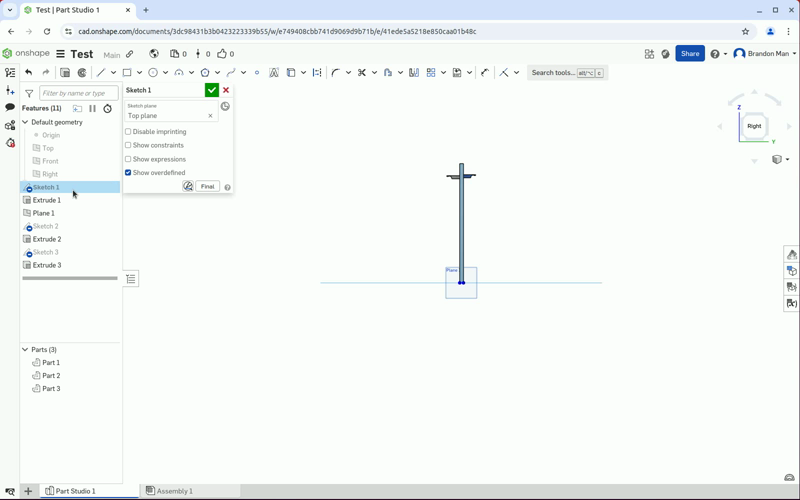
mouse_move(229, 92)
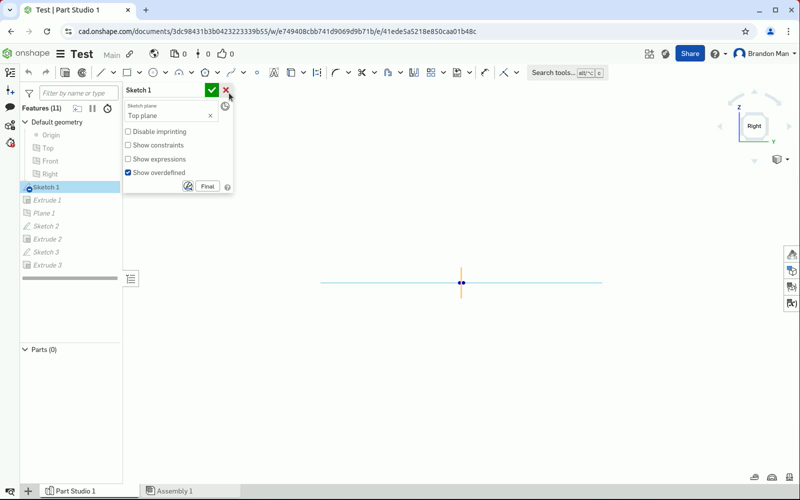
click(229, 92)
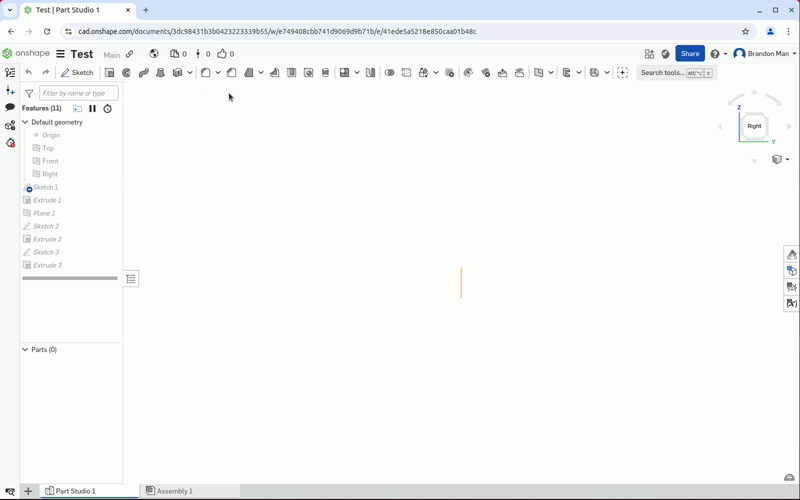
key(shift+s)
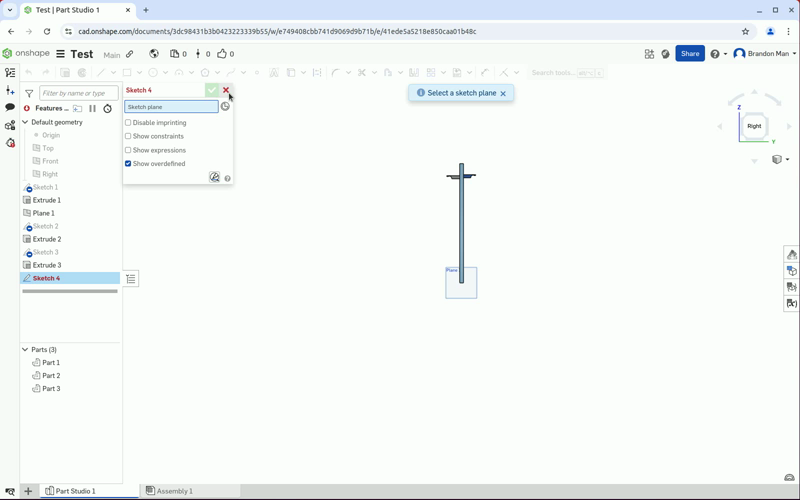
mouse_move(73, 215)
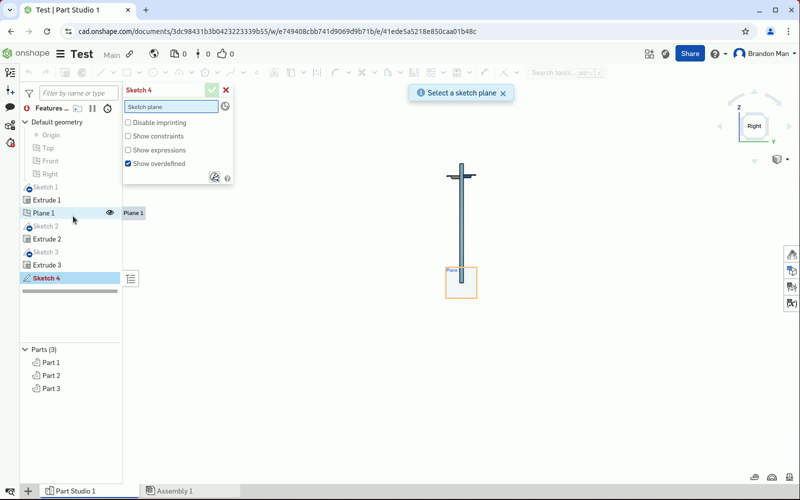
click(73, 215)
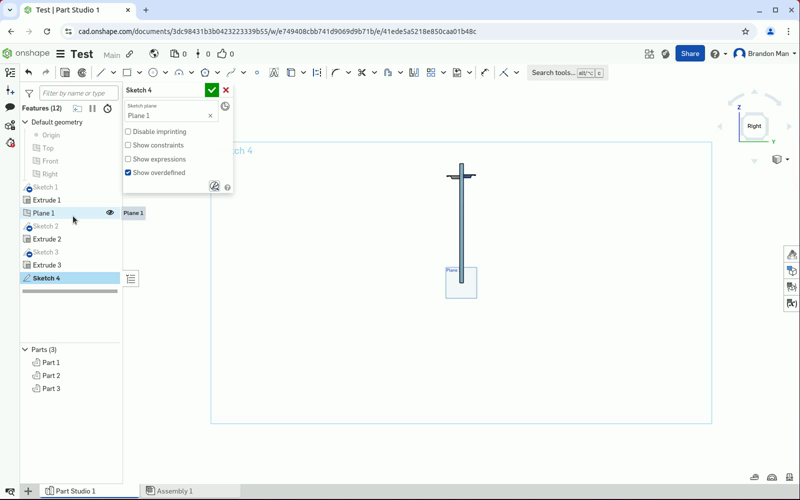
mouse_move(73, 352)
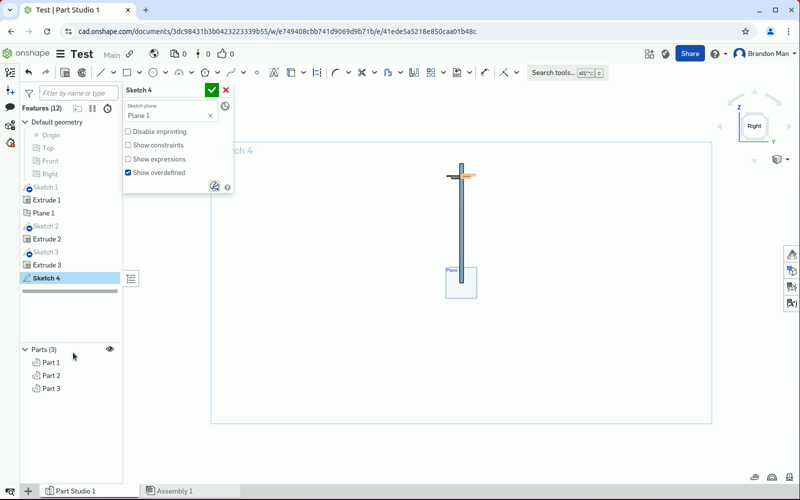
key(y)
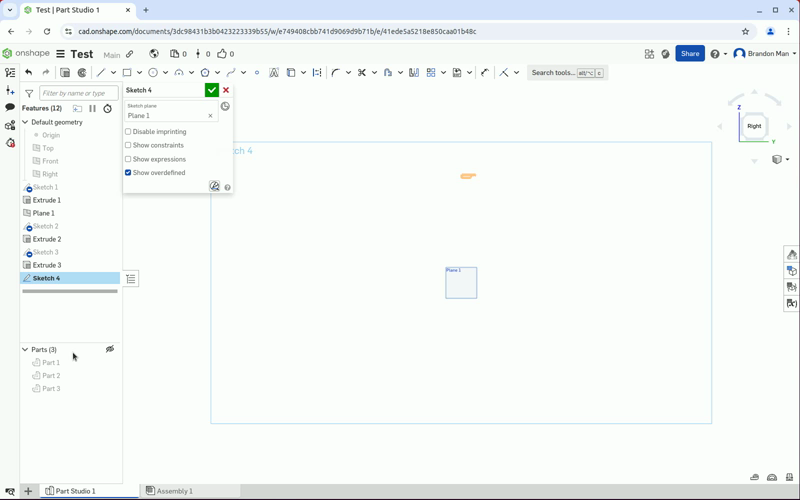
key(l)
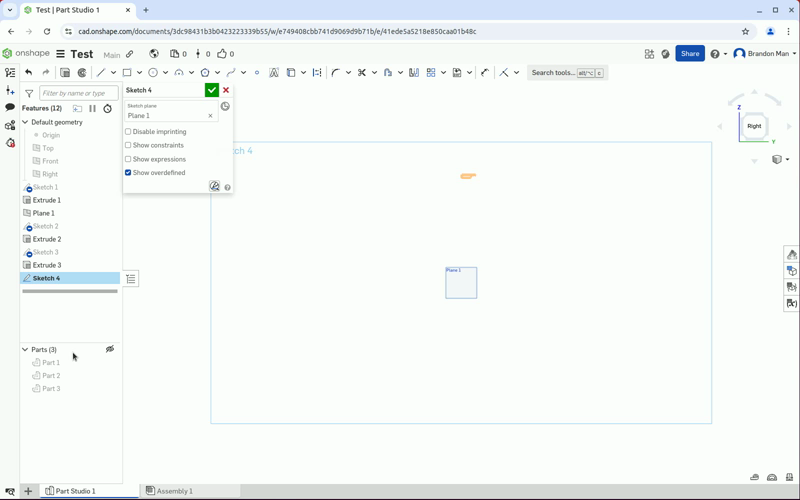
key_down(shift)
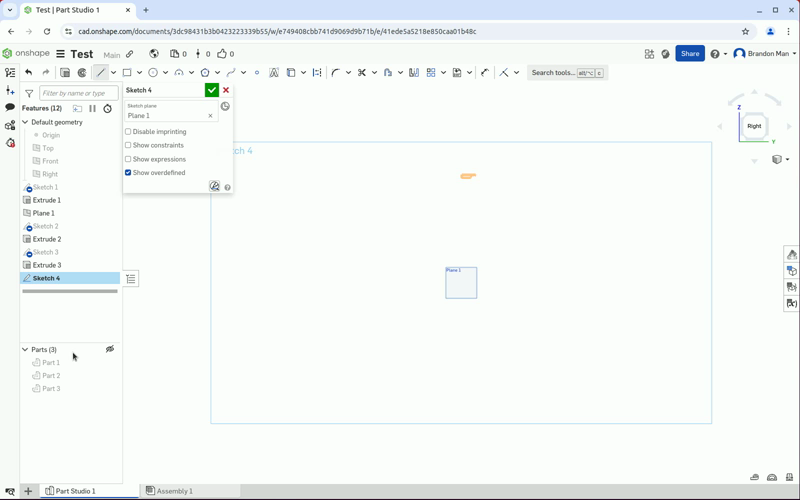
mouse_move(459, 177)
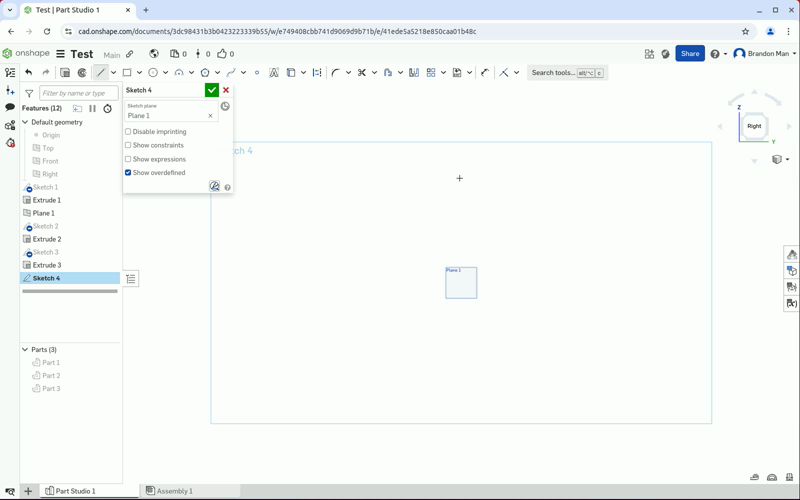
click(459, 177)
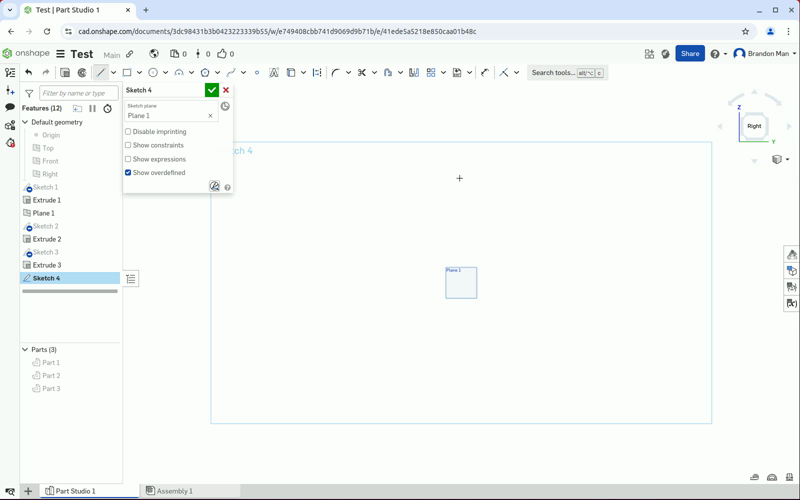
key_up(shift)
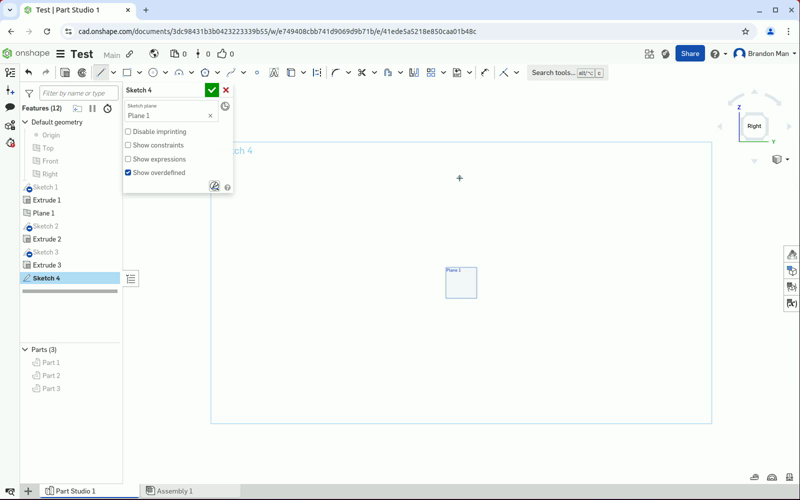
key_down(shift)
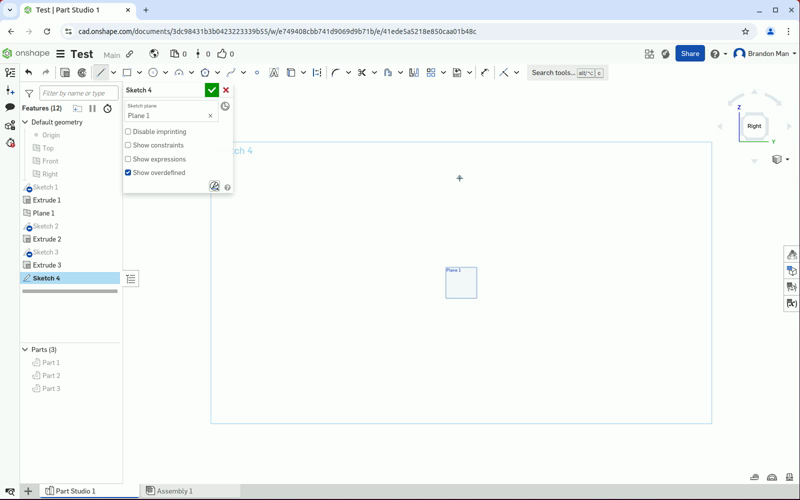
mouse_move(489, 177)
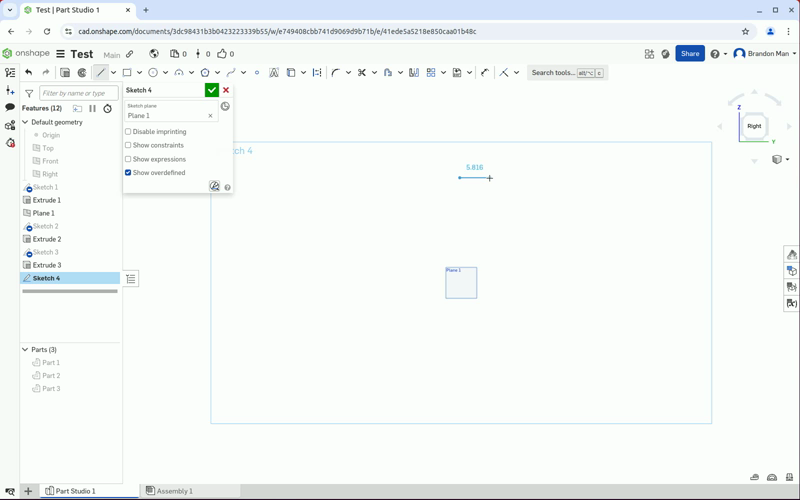
mouse_move(463, 177)
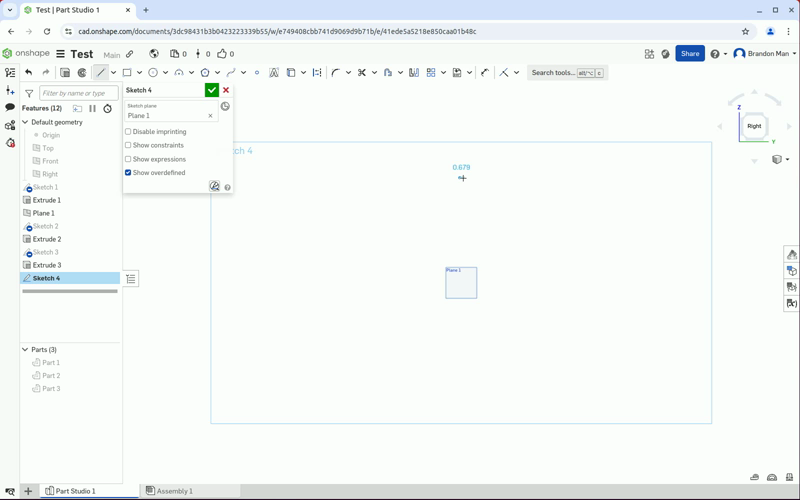
scroll(6)
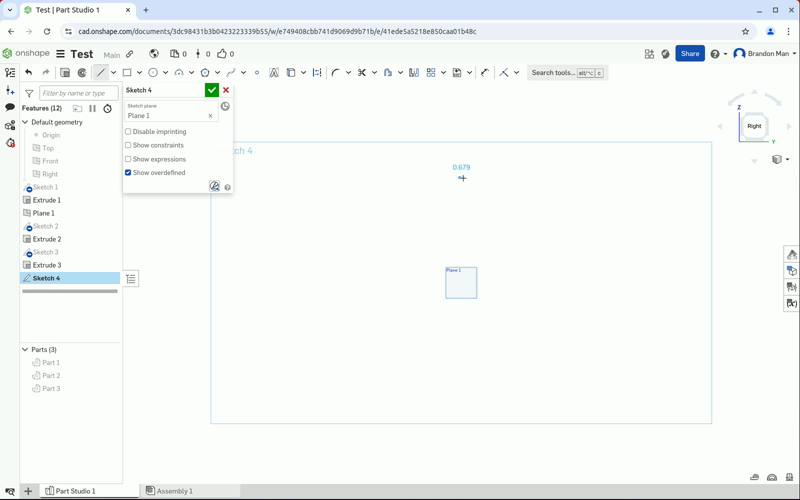
scroll(6)
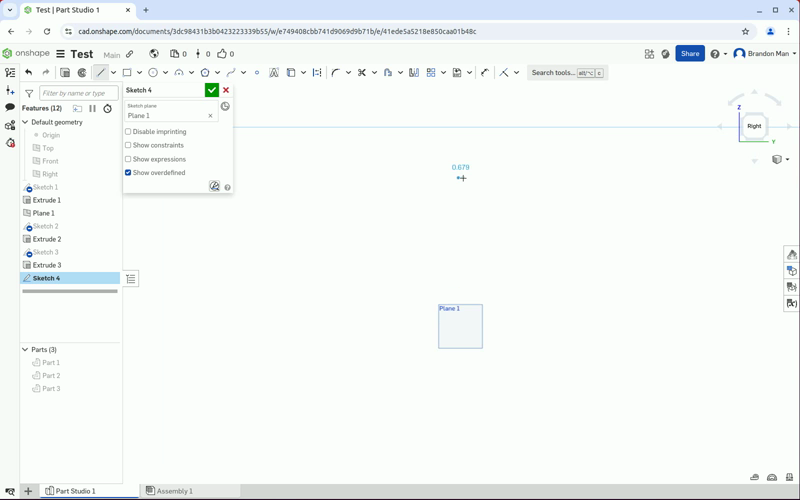
scroll(6)
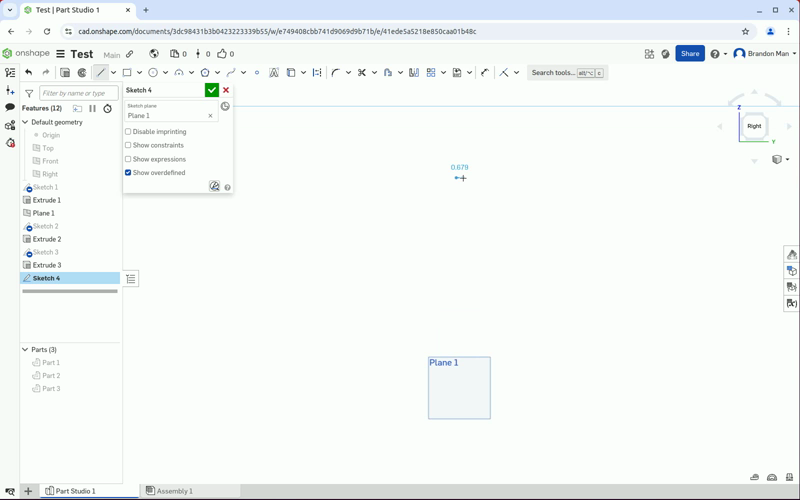
scroll(6)
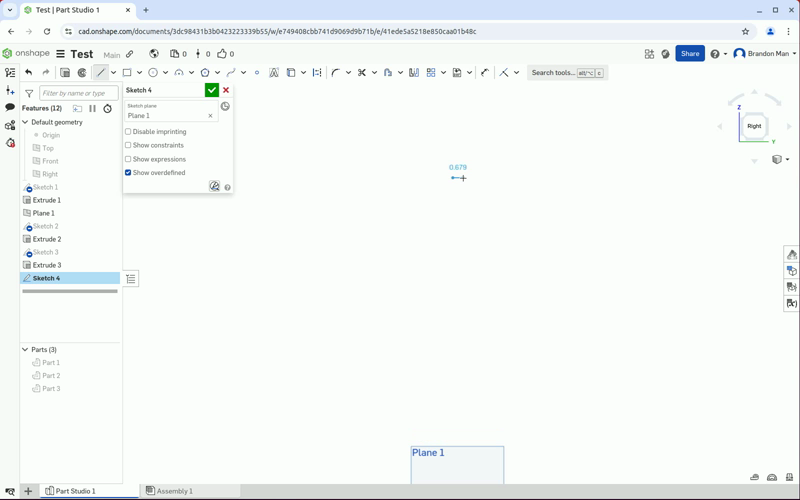
scroll(6)
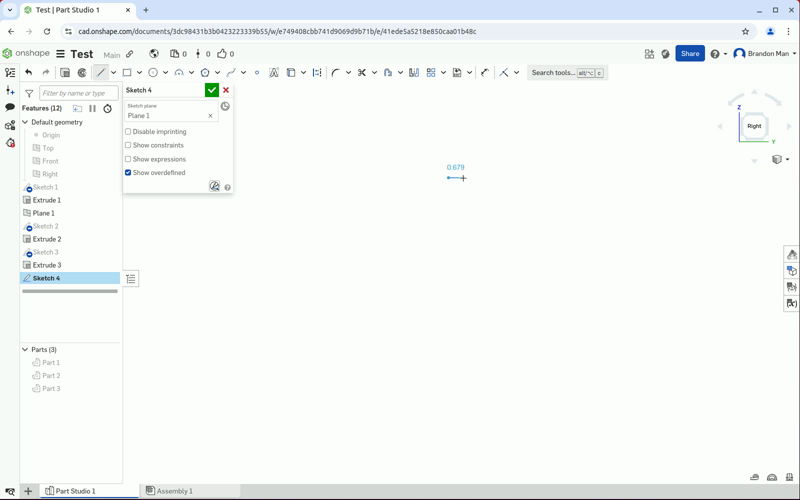
scroll(6)
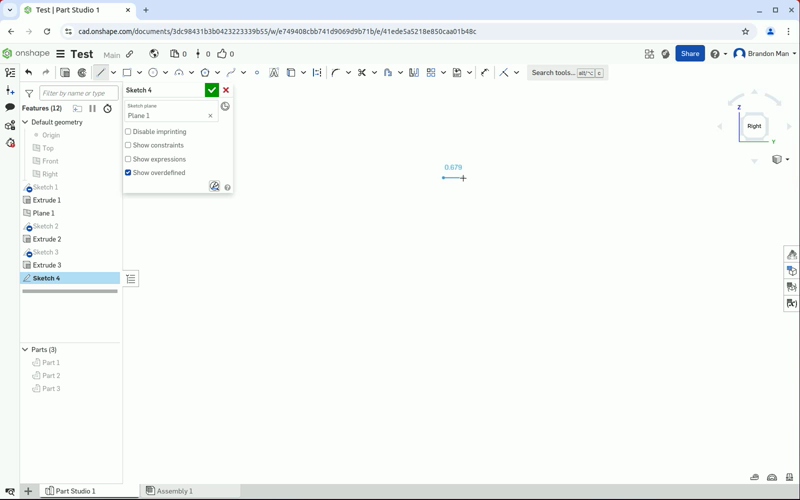
scroll(6)
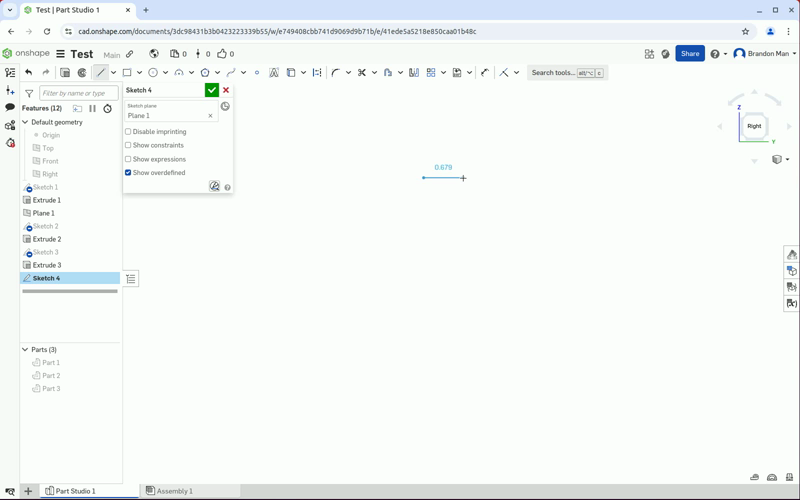
click(463, 177)
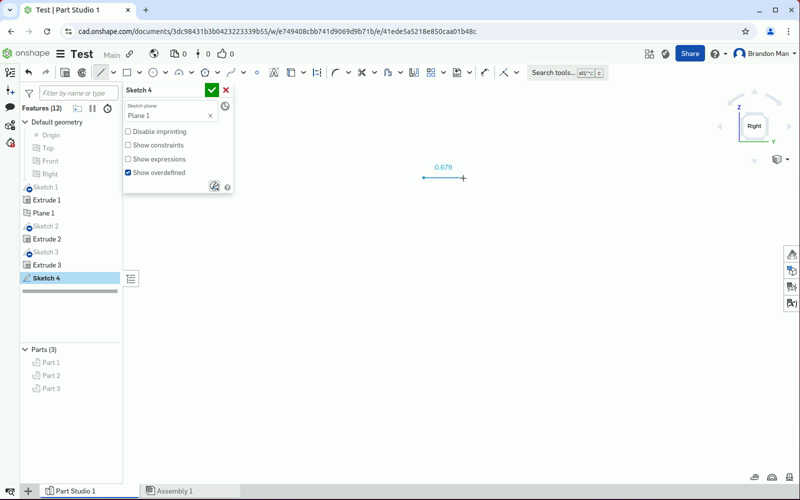
scroll(-6)
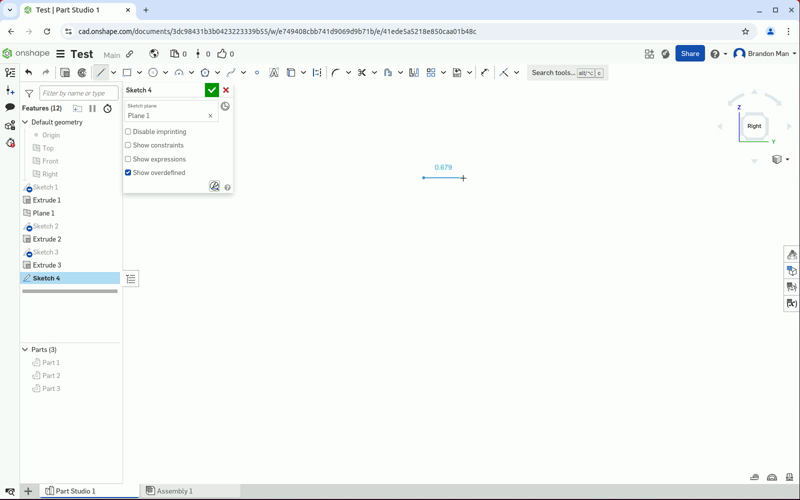
scroll(-6)
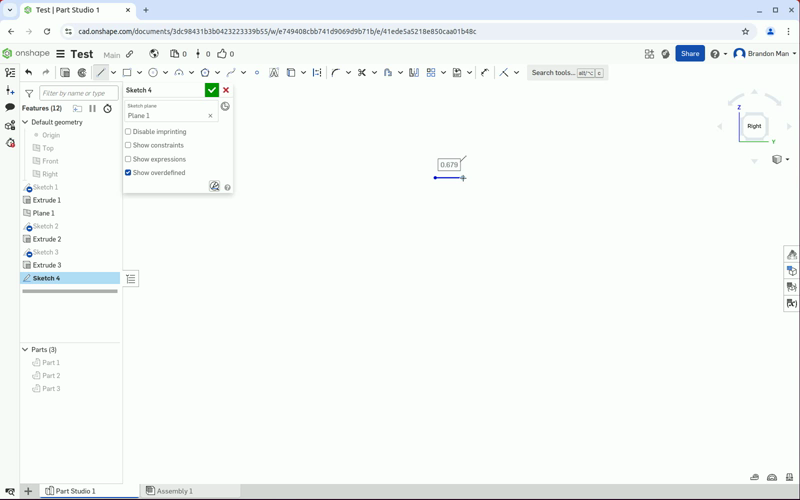
scroll(-6)
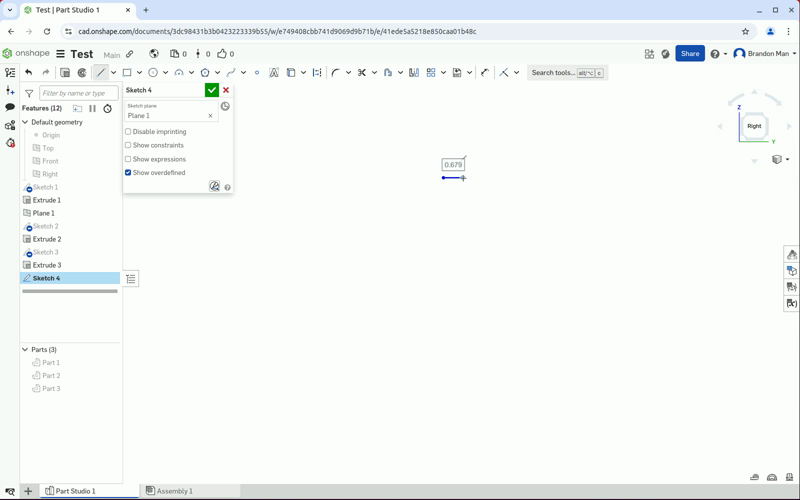
scroll(-6)
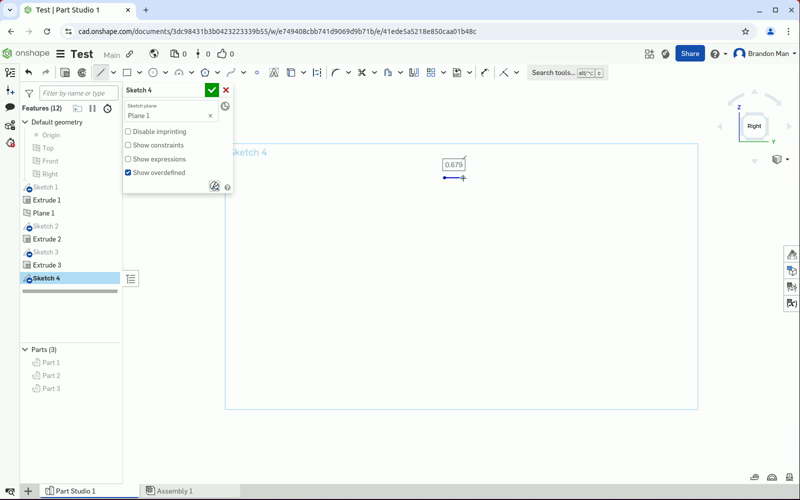
scroll(-6)
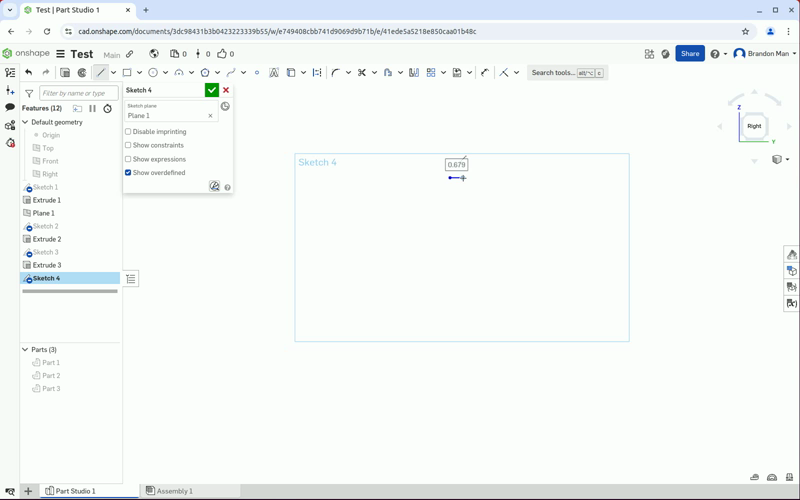
scroll(-6)
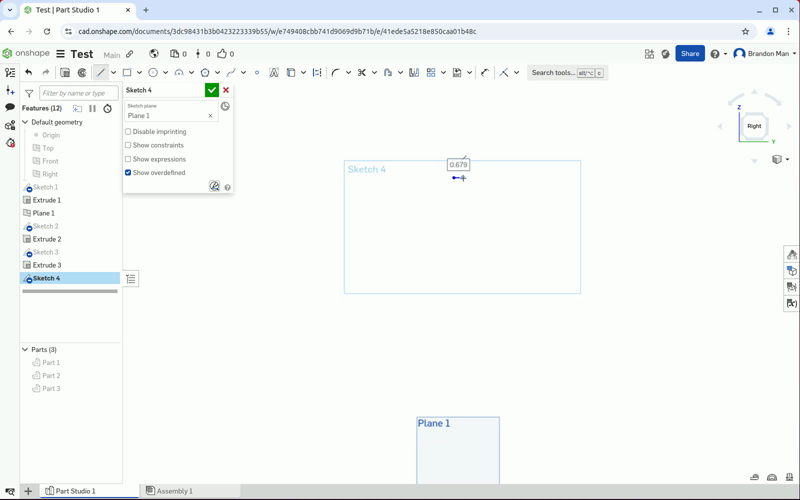
scroll(-6)
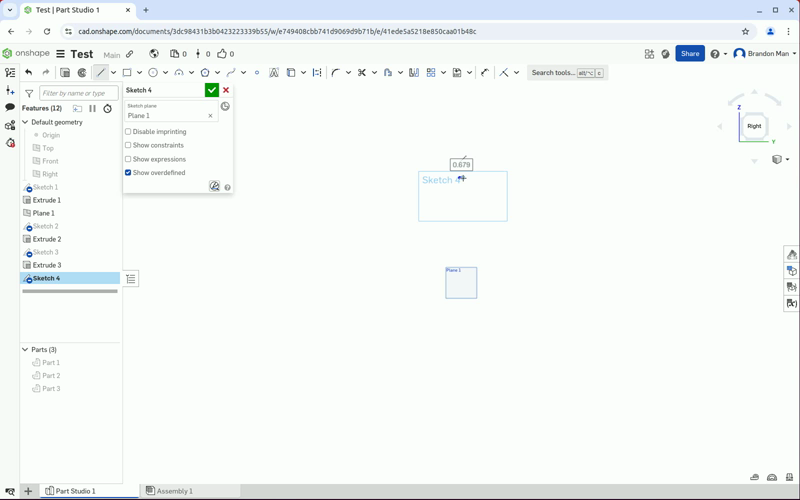
key_up(shift)
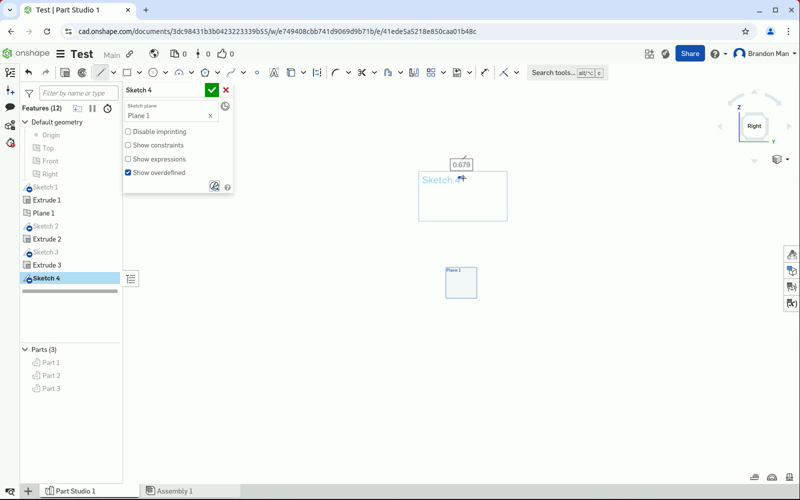
key_down(shift)
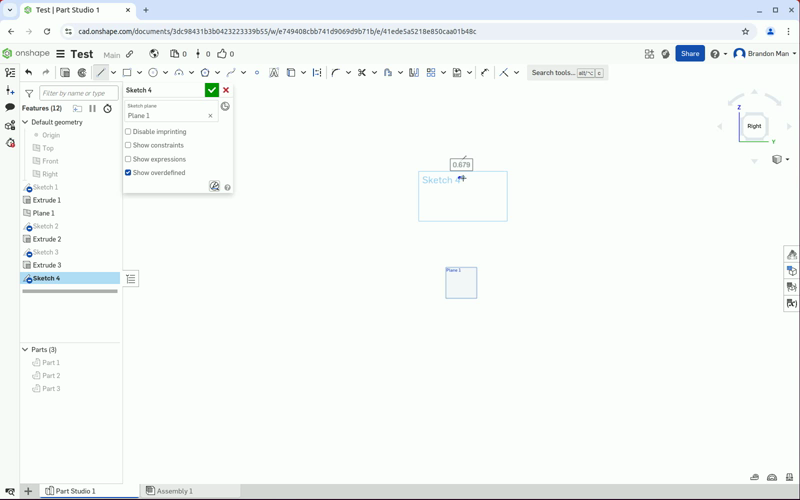
mouse_move(493, 177)
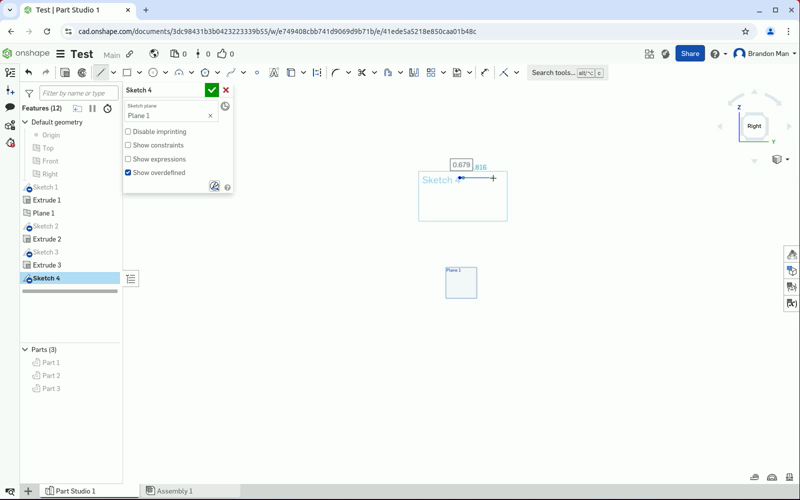
mouse_move(463, 174)
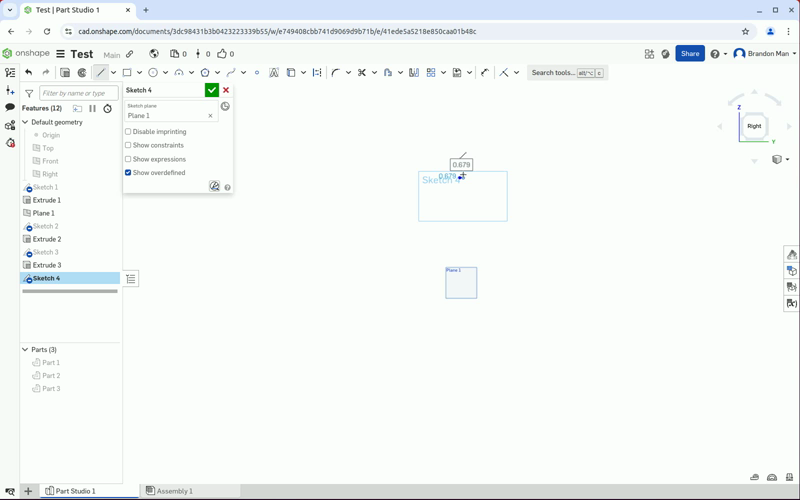
scroll(6)
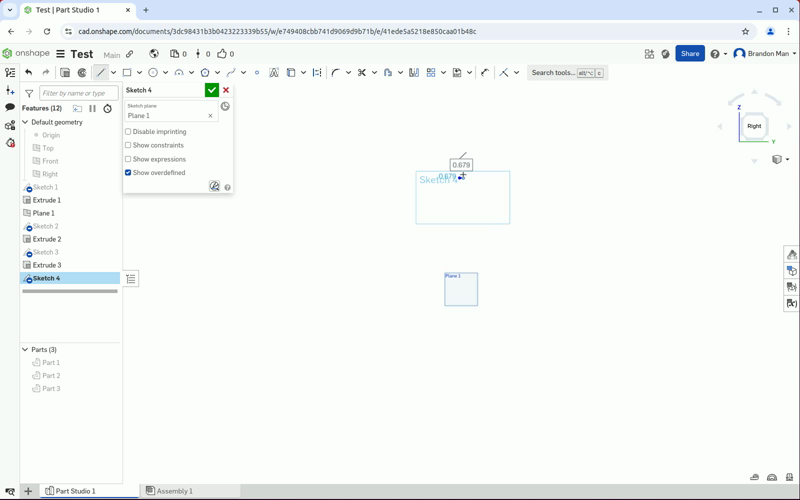
scroll(6)
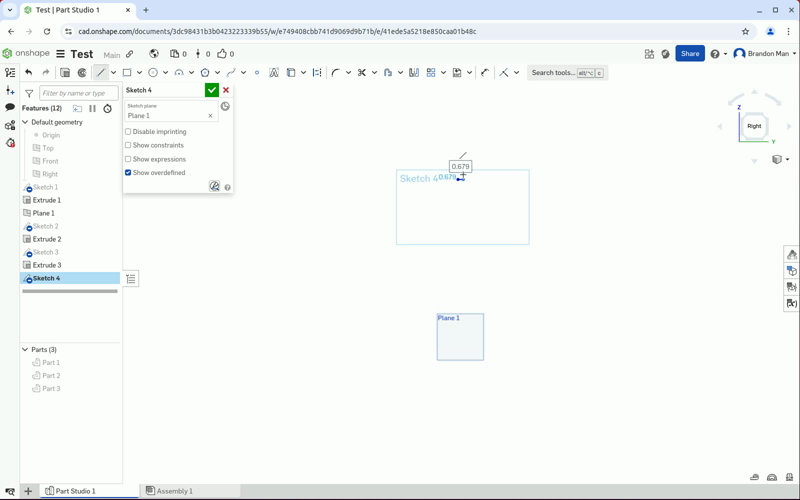
scroll(6)
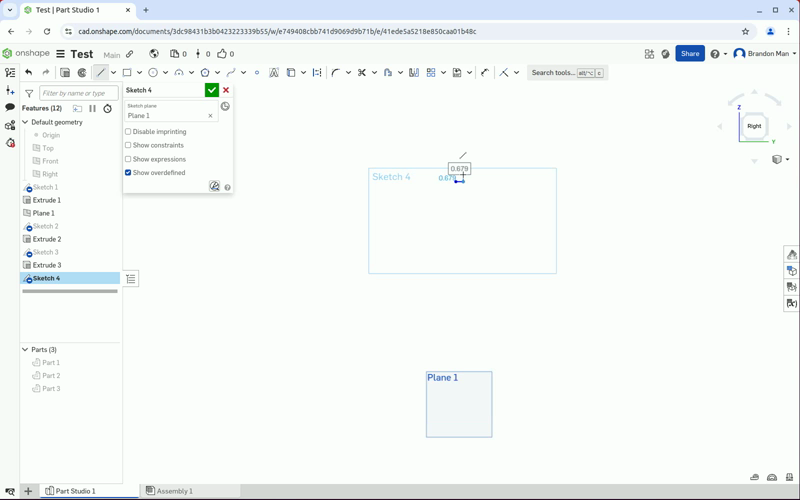
scroll(6)
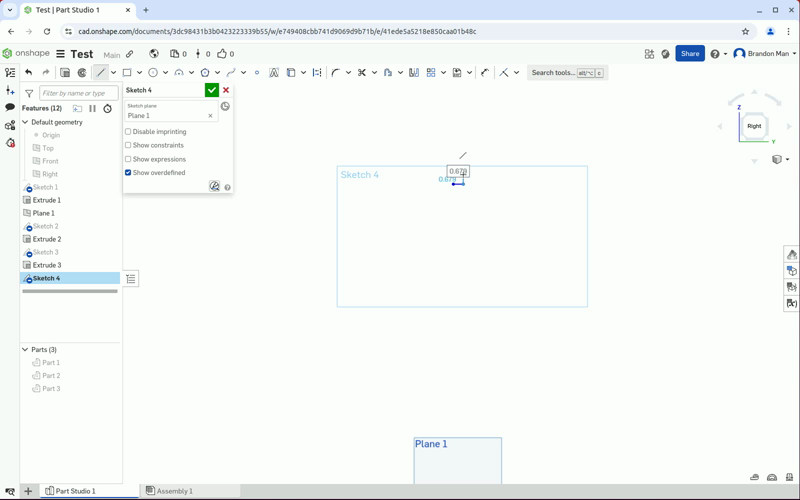
scroll(6)
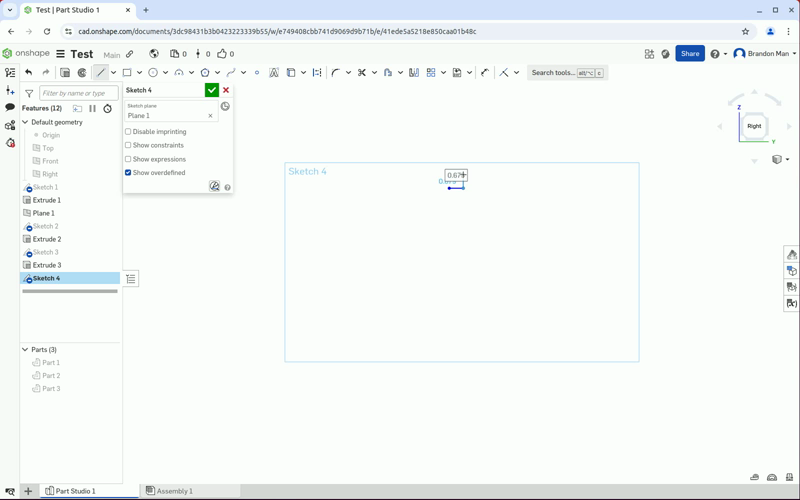
scroll(6)
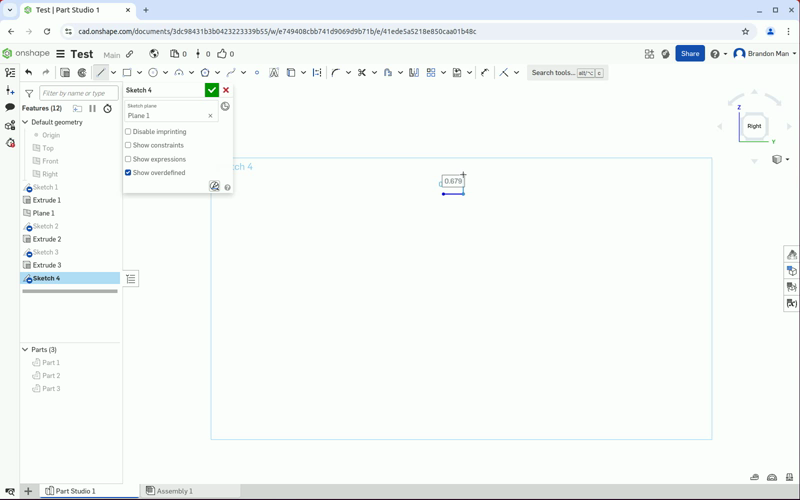
scroll(6)
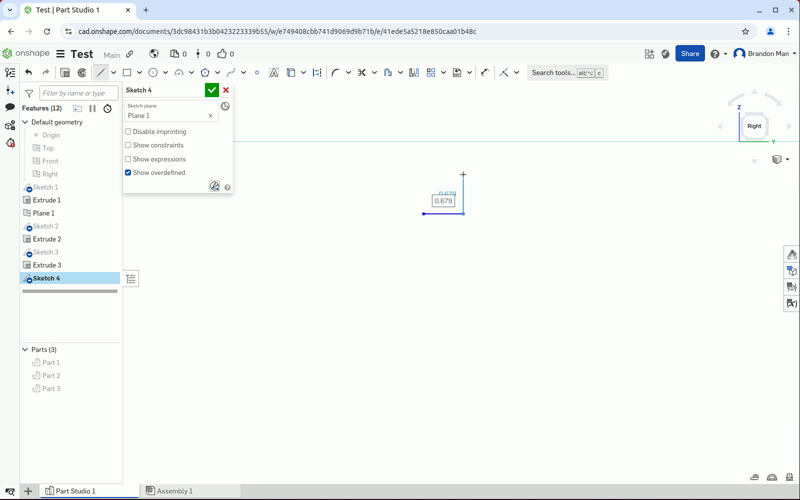
click(463, 174)
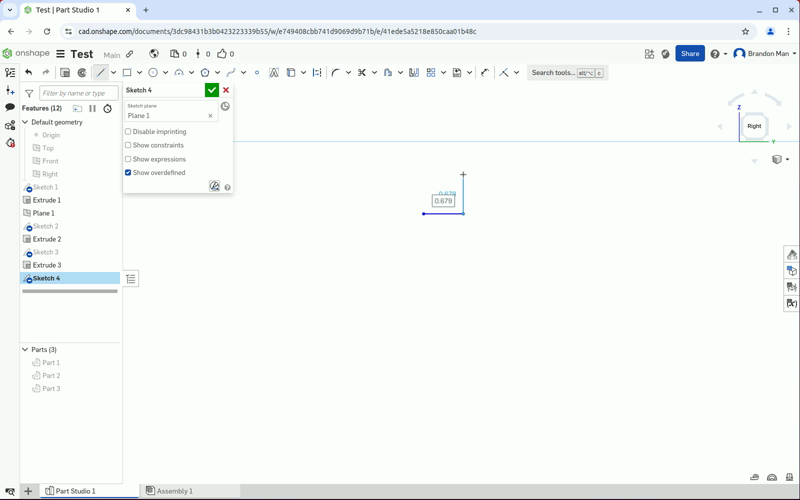
scroll(-6)
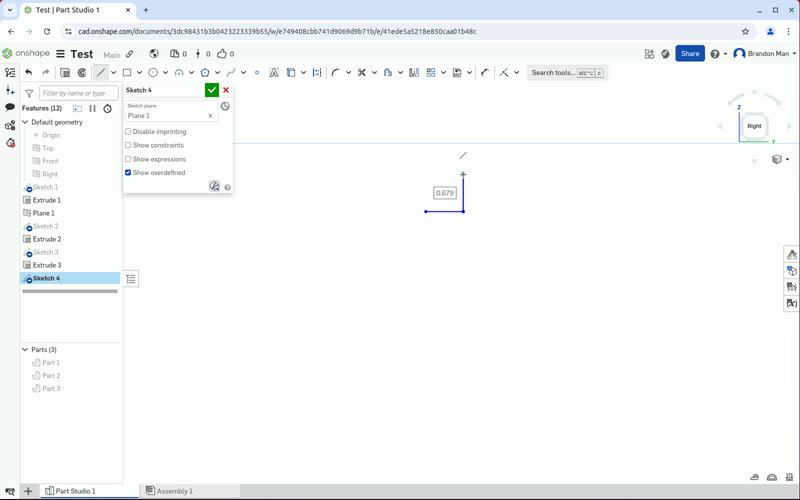
scroll(-6)
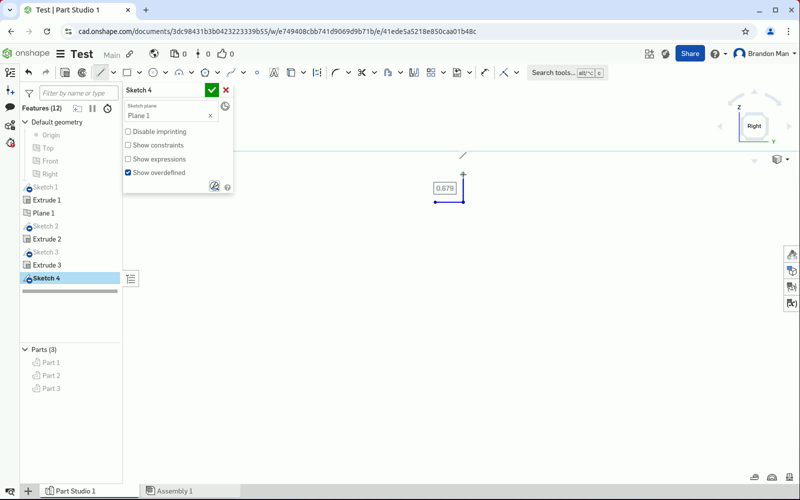
scroll(-6)
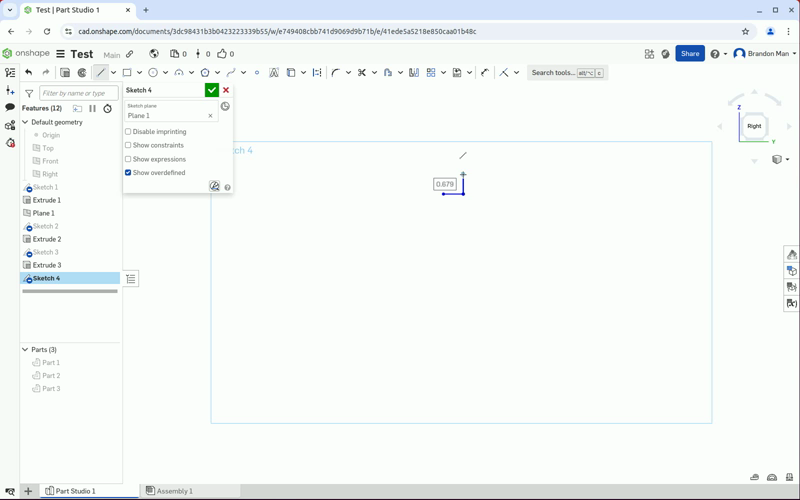
scroll(-6)
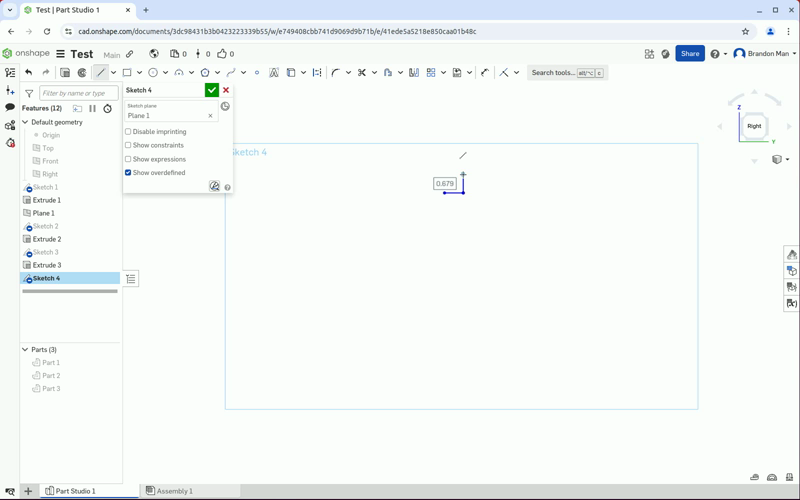
scroll(-6)
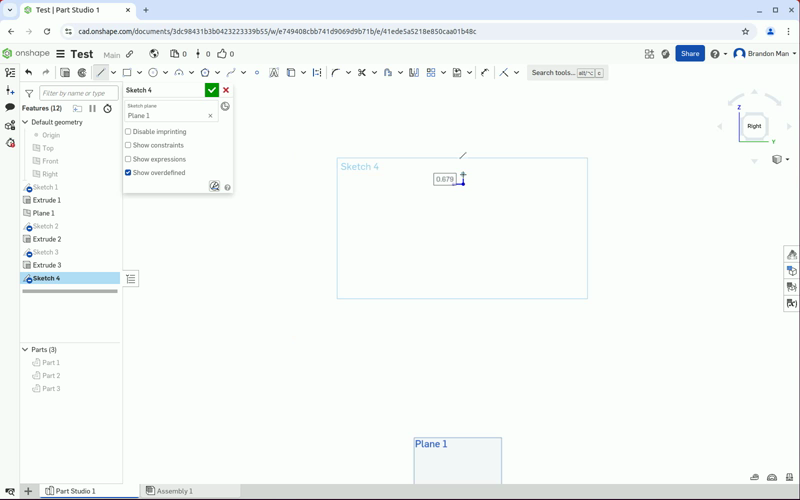
scroll(-6)
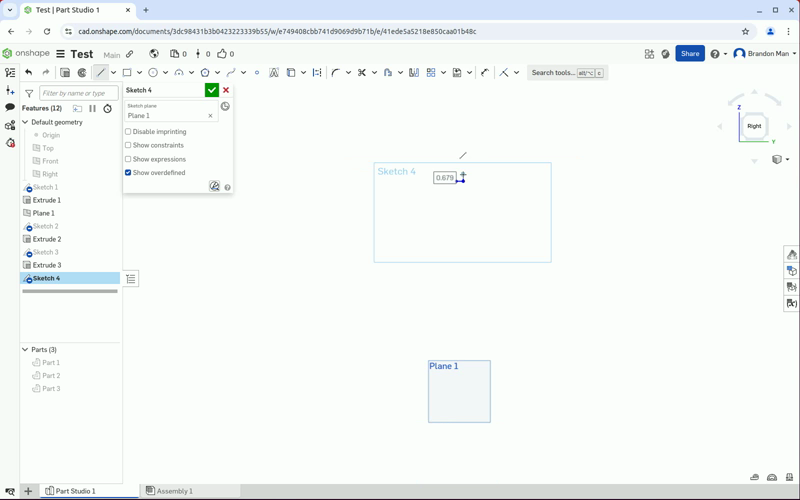
scroll(-6)
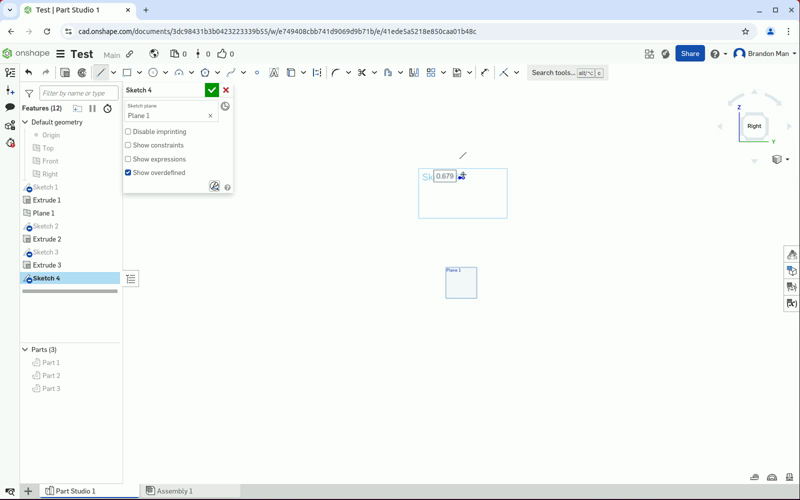
key_up(shift)
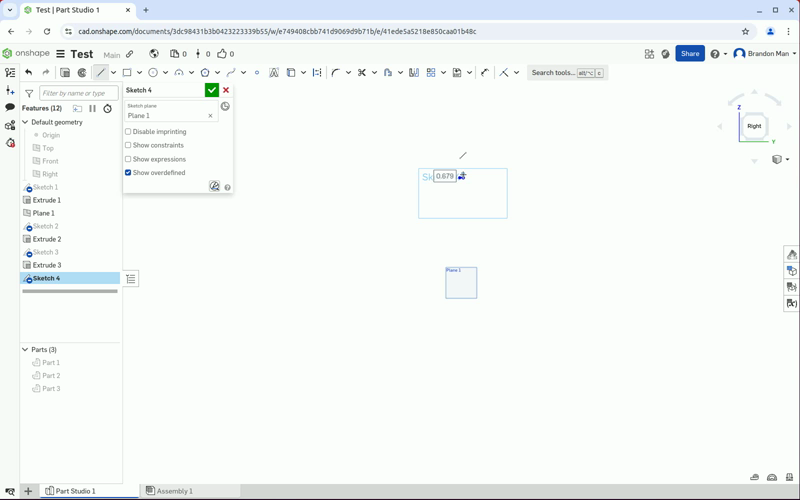
key_down(shift)
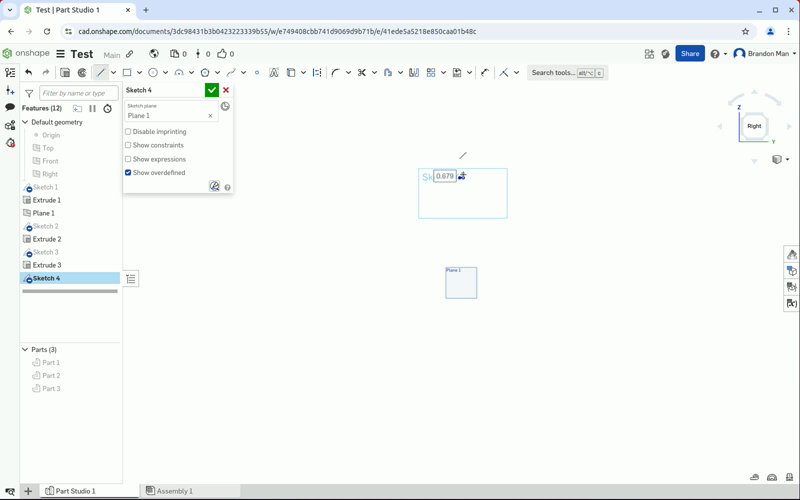
mouse_move(493, 174)
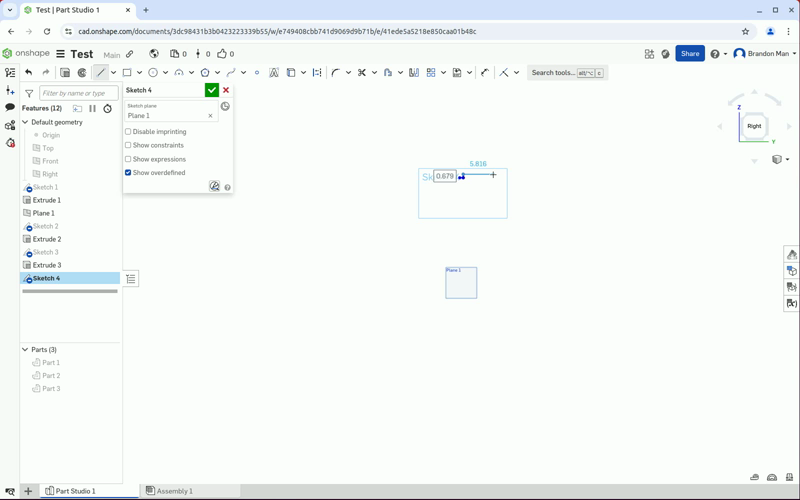
mouse_move(459, 174)
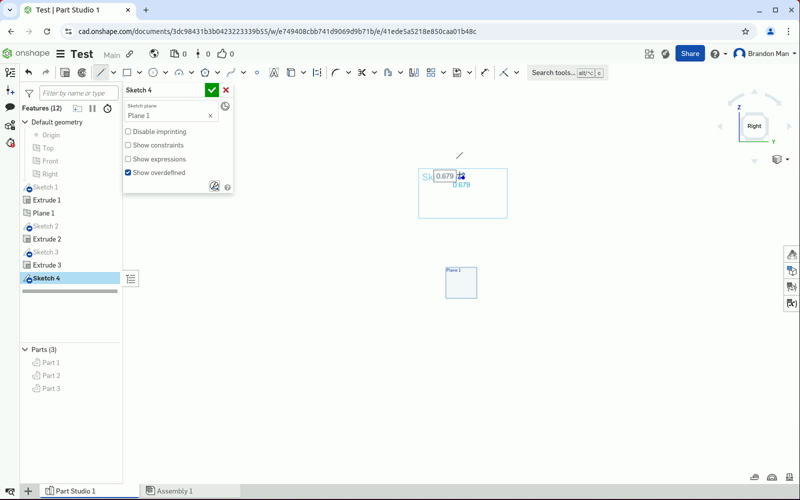
scroll(6)
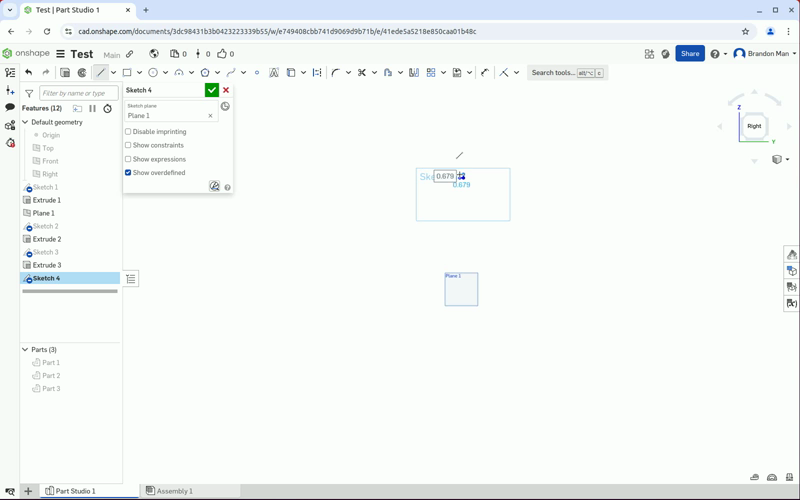
scroll(6)
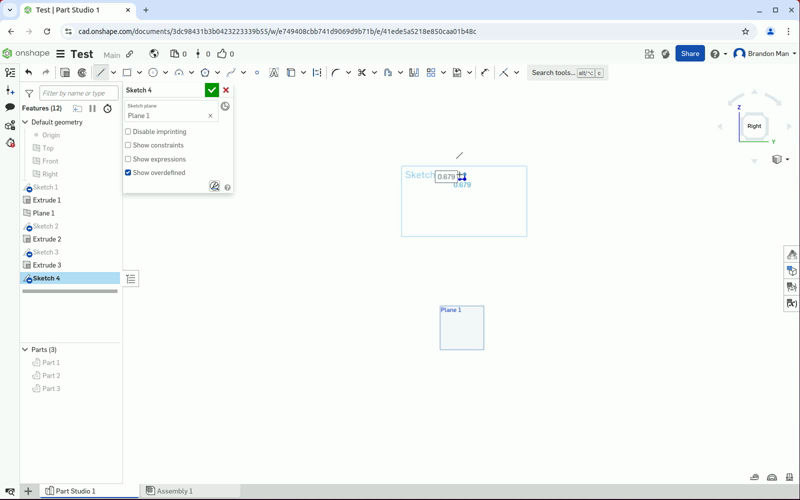
scroll(6)
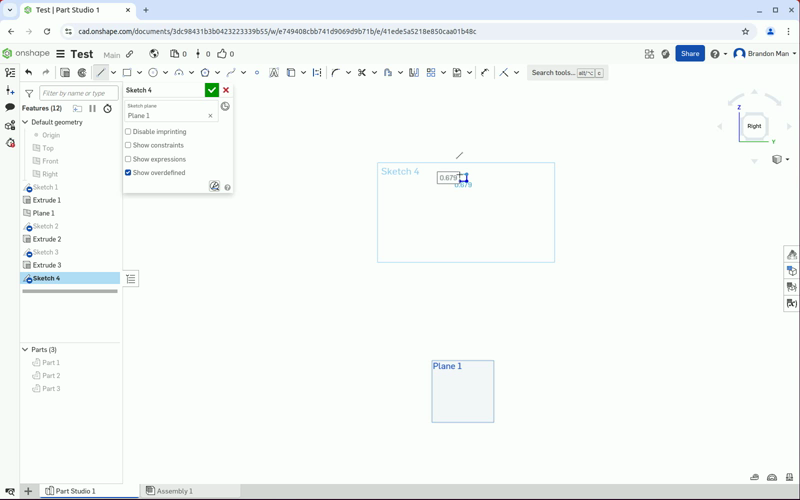
scroll(6)
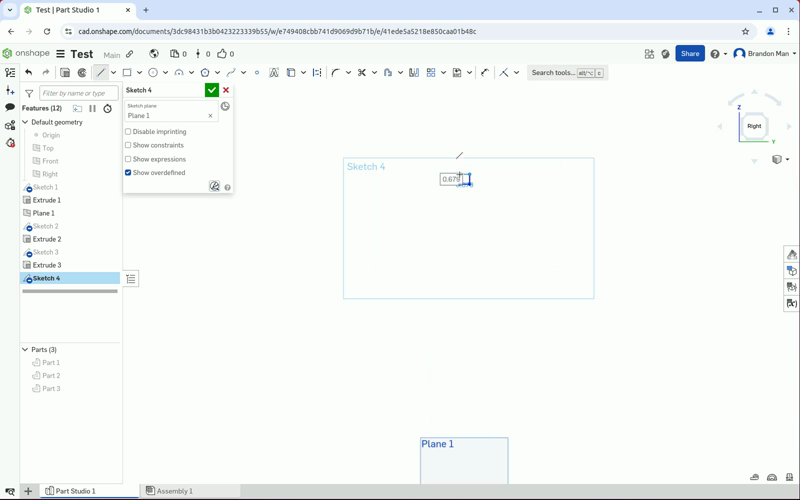
scroll(6)
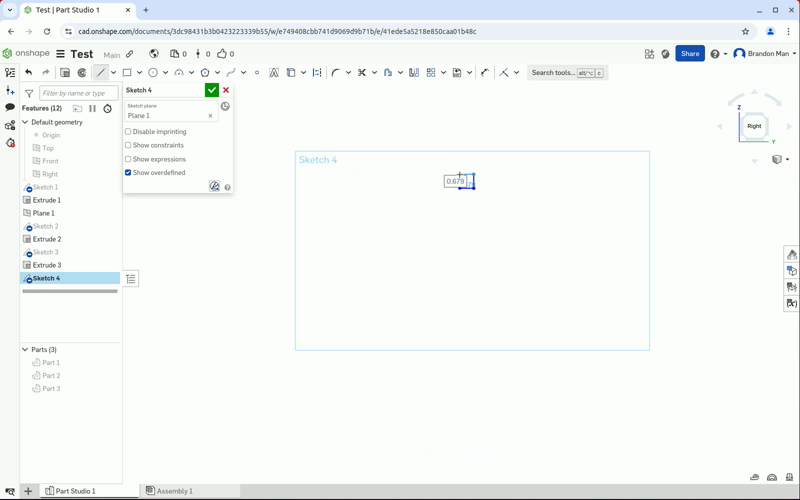
scroll(6)
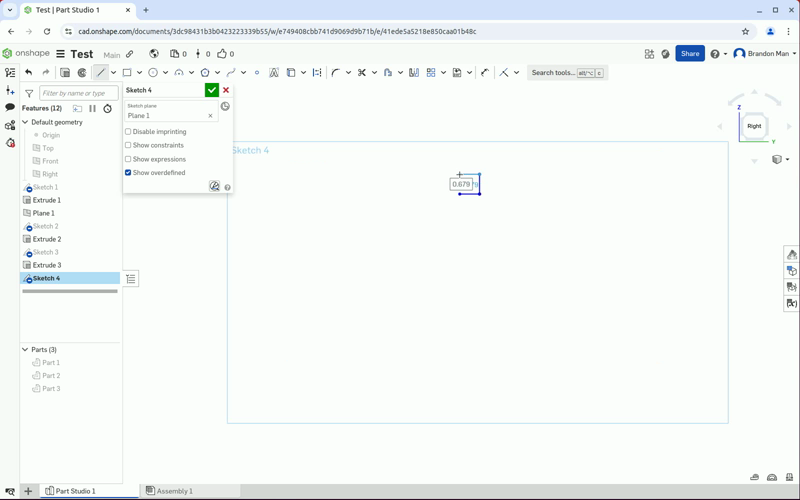
scroll(6)
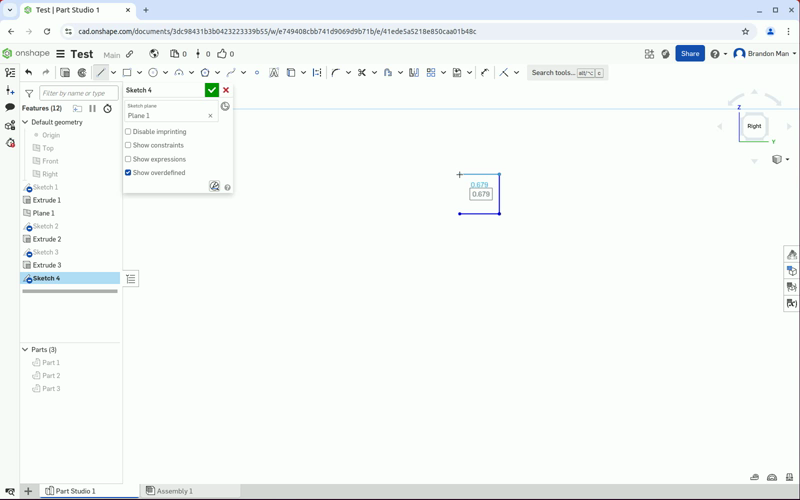
click(459, 174)
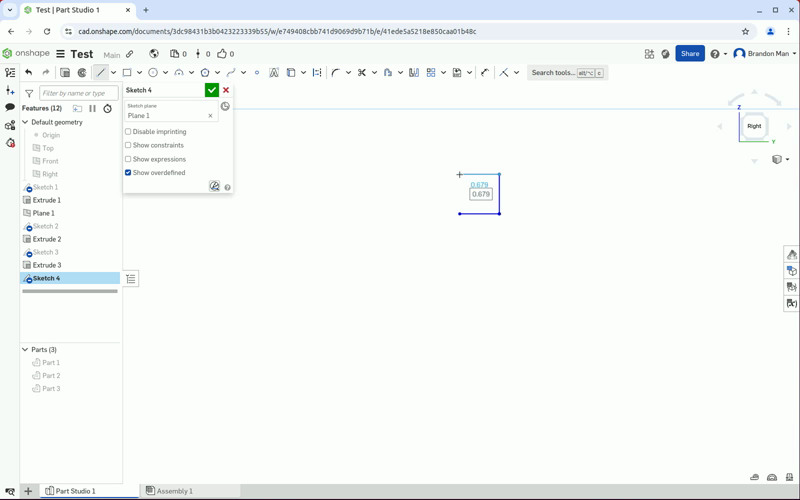
scroll(-6)
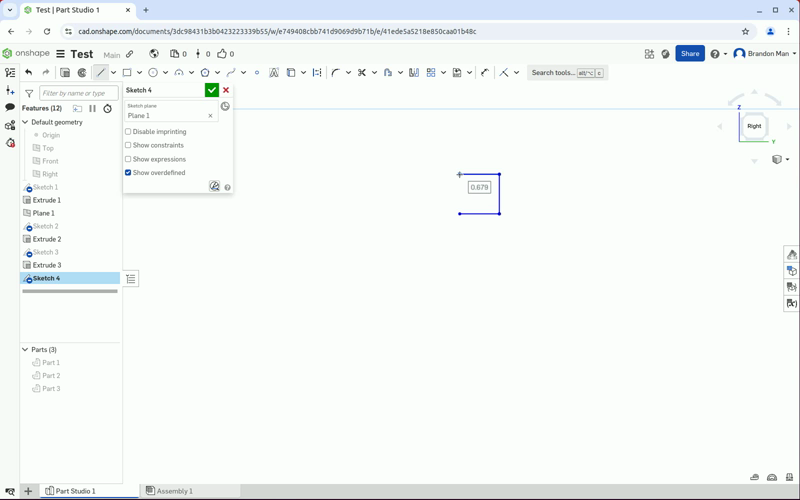
scroll(-6)
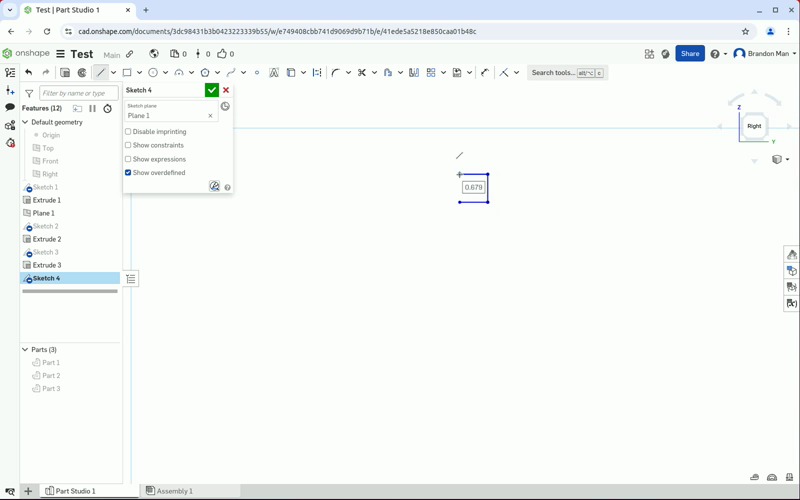
scroll(-6)
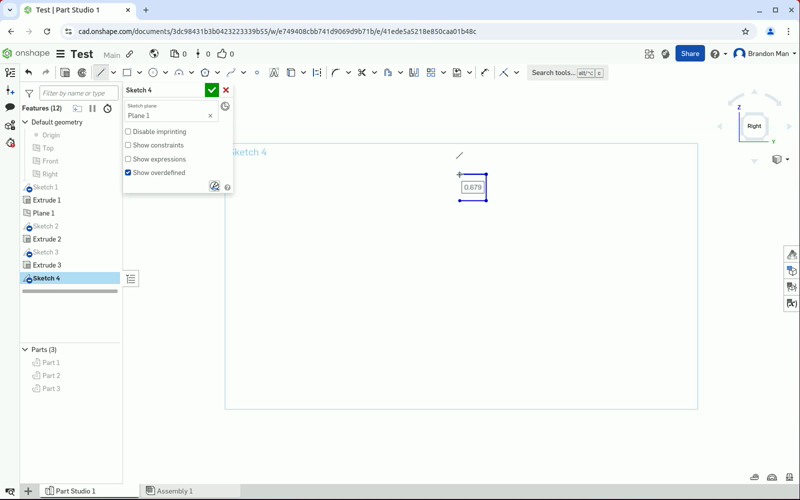
scroll(-6)
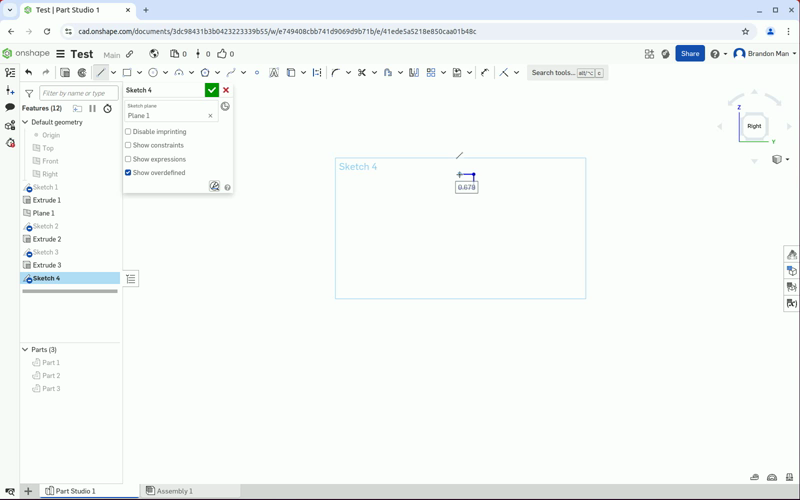
scroll(-6)
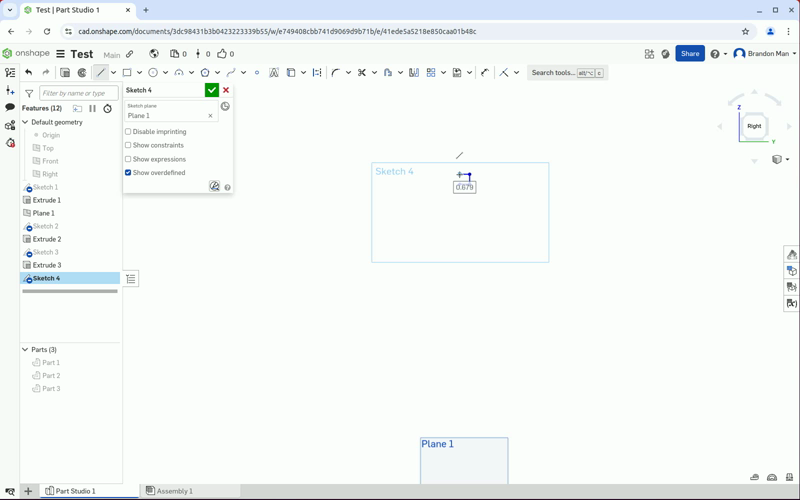
scroll(-6)
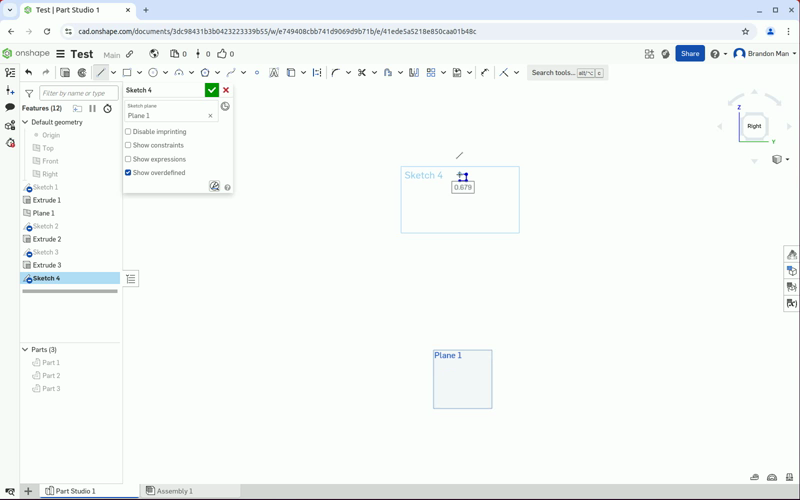
scroll(-6)
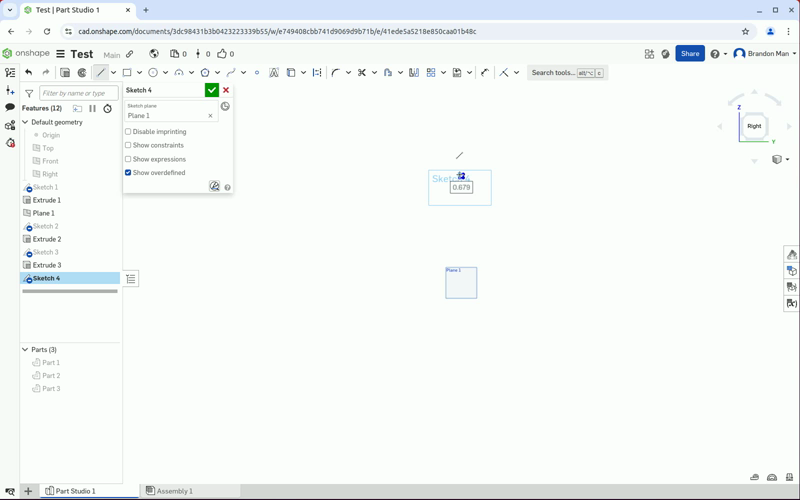
key_up(shift)
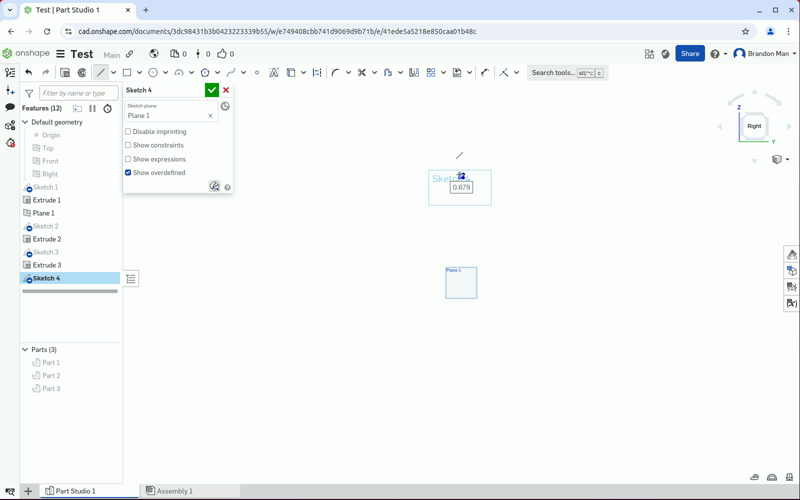
mouse_move(489, 174)
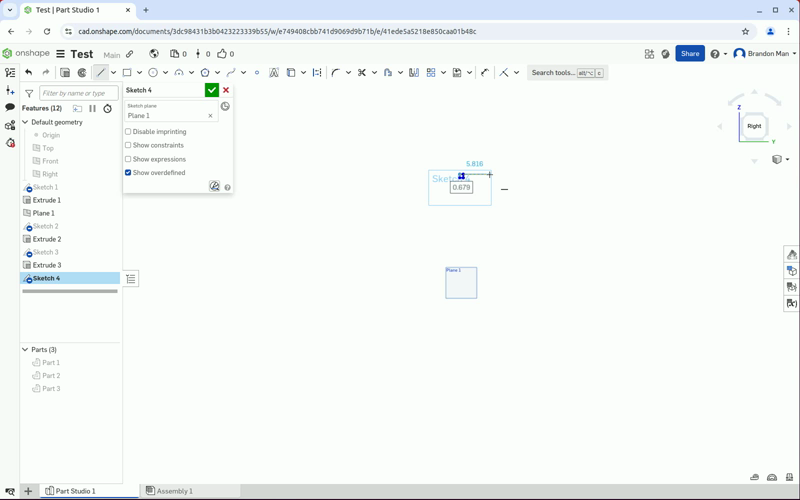
key_down(shift)
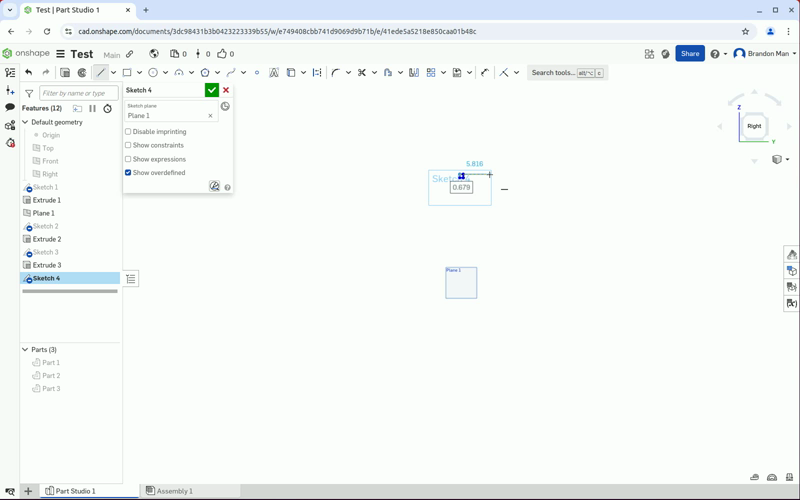
mouse_move(459, 177)
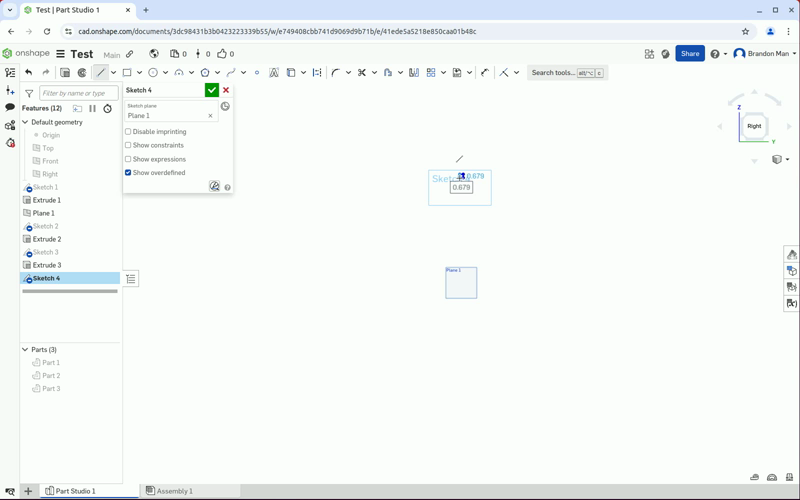
scroll(6)
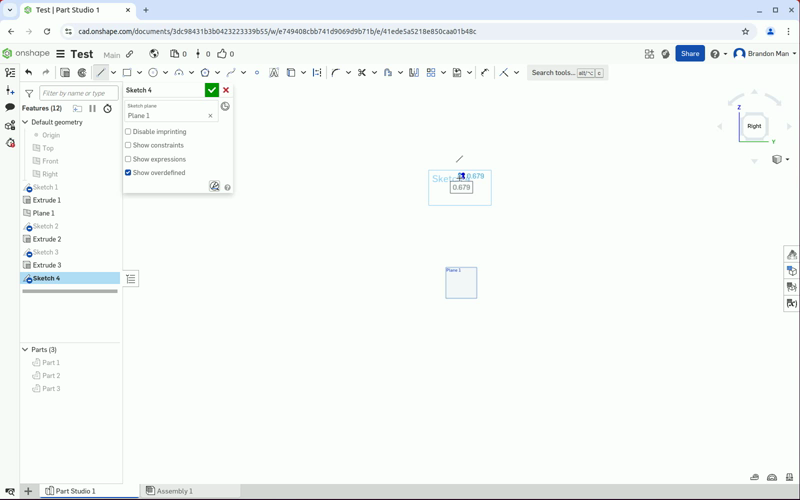
scroll(6)
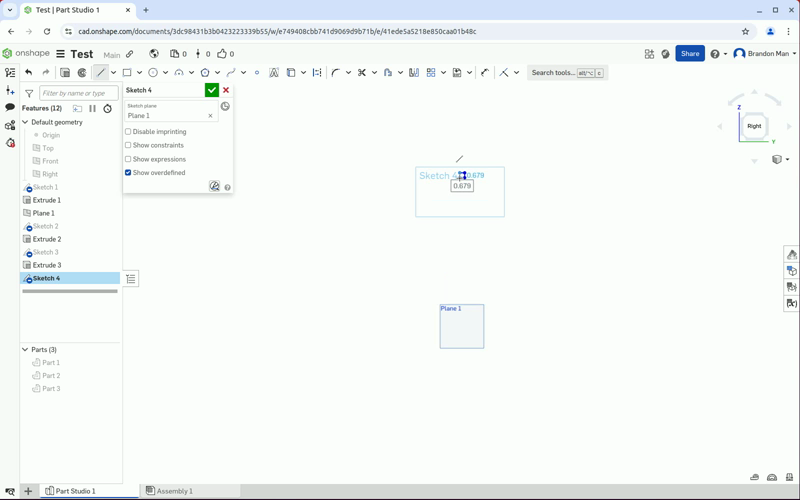
scroll(6)
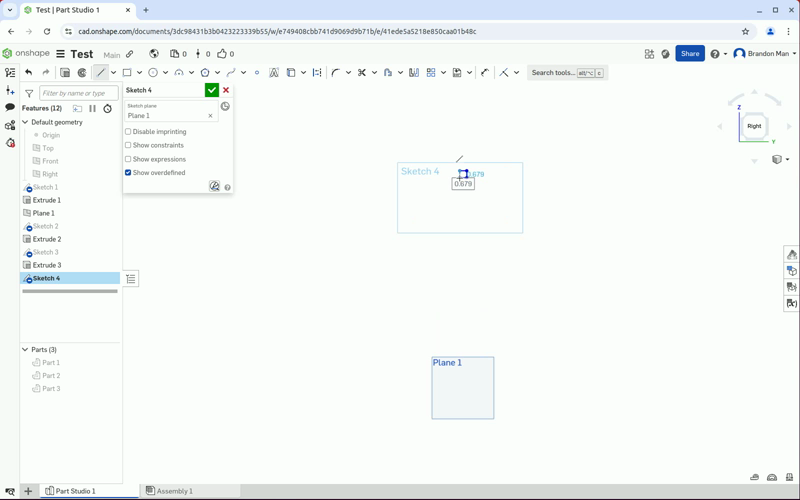
scroll(6)
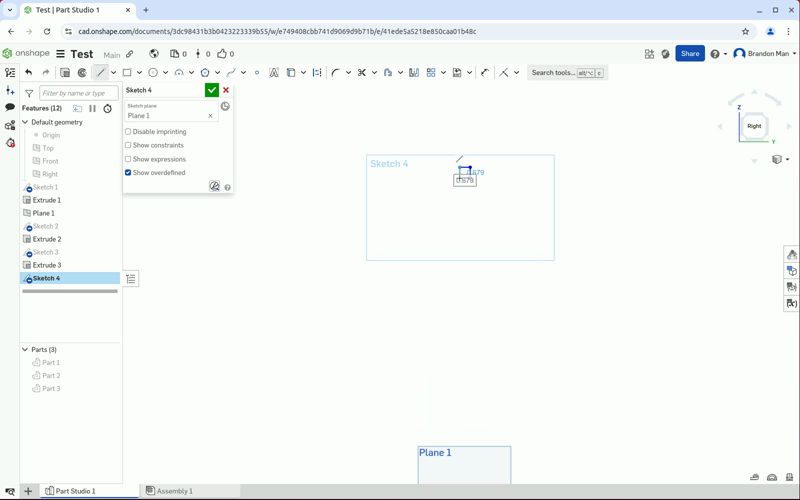
scroll(6)
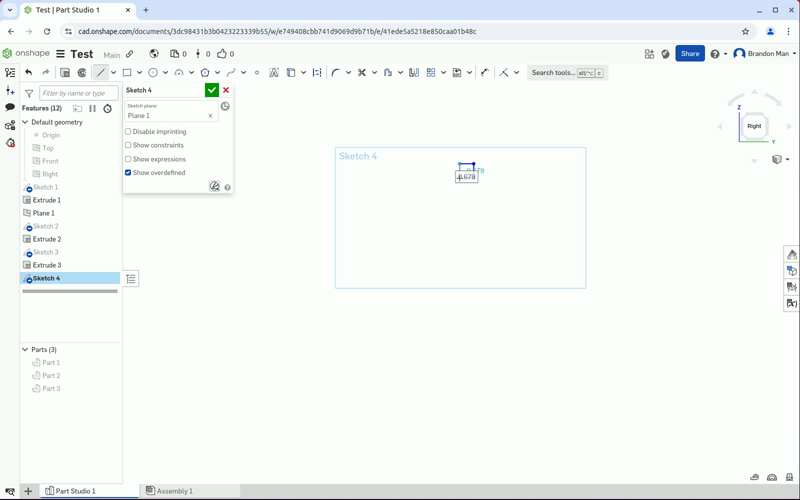
scroll(6)
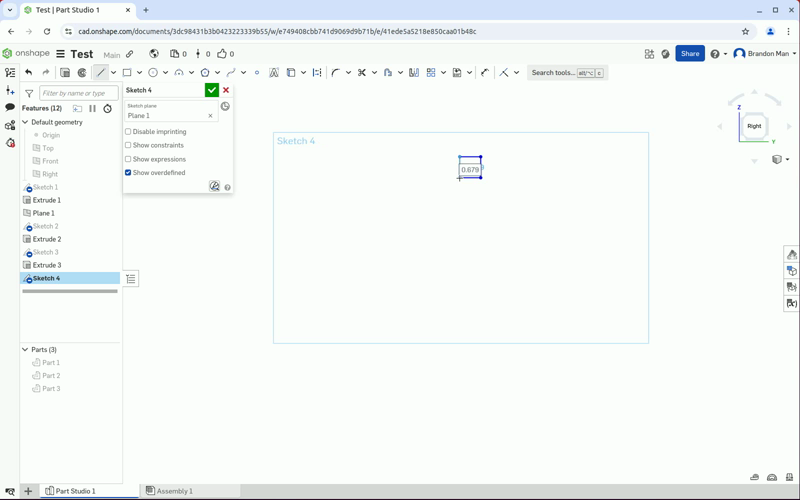
scroll(6)
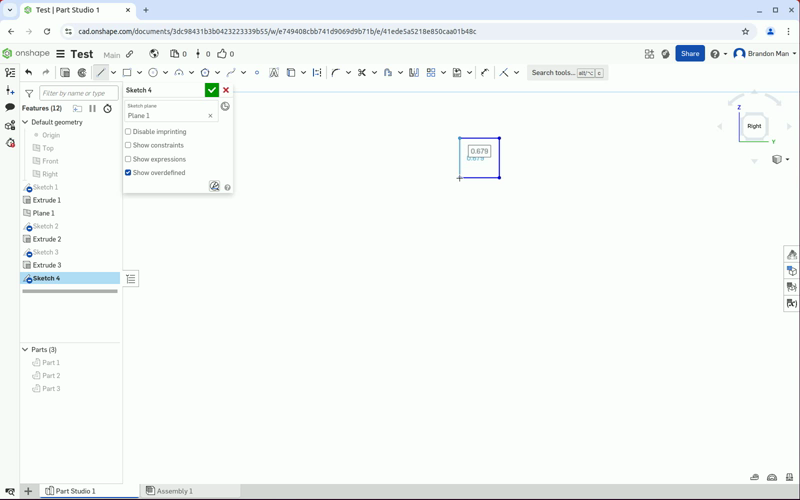
key_up(shift)
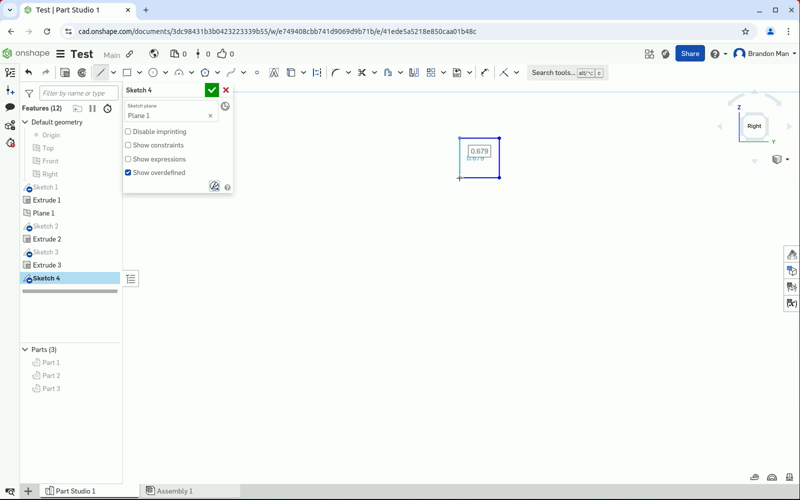
click(459, 177)
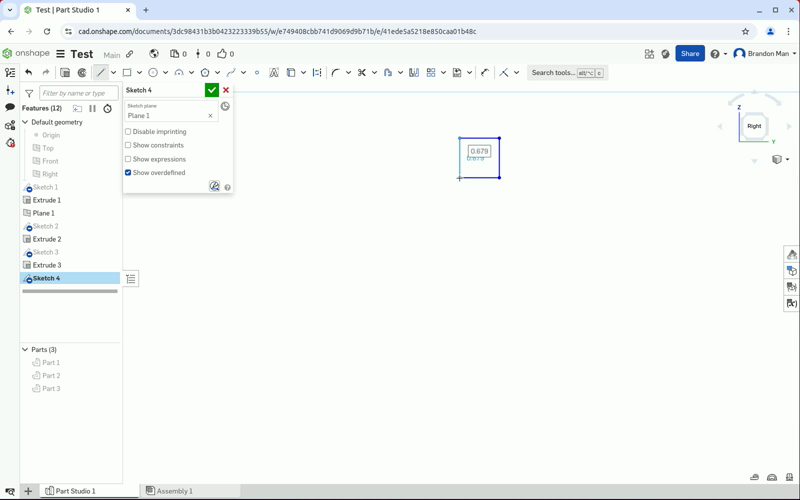
scroll(-6)
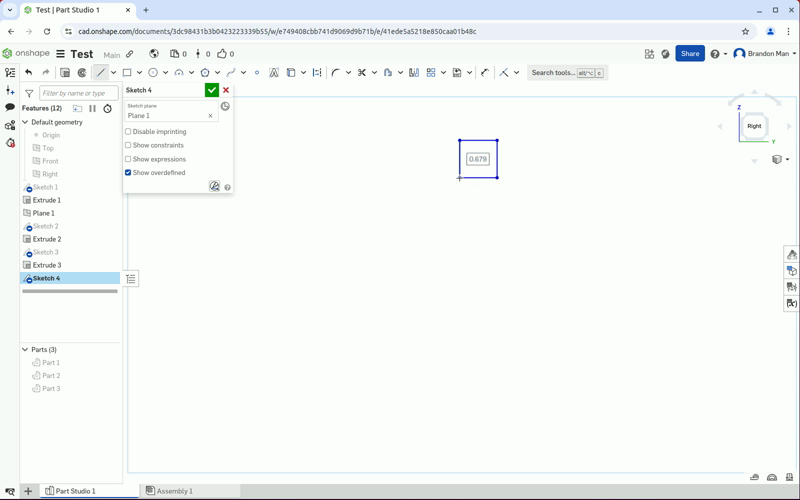
scroll(-6)
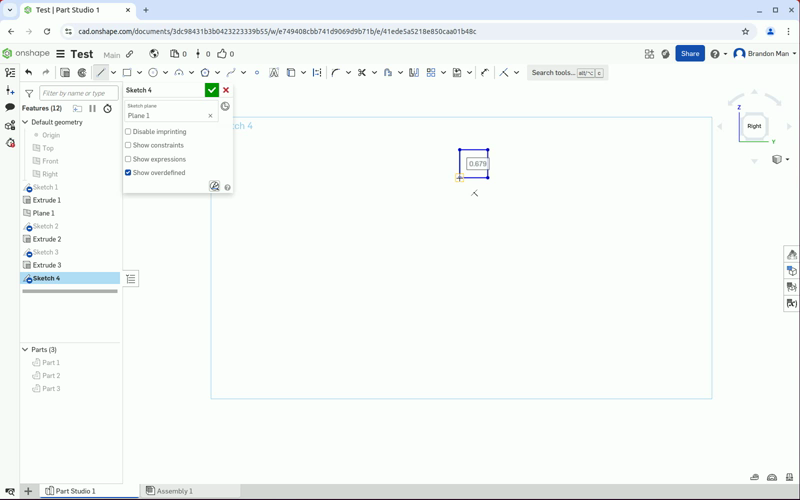
scroll(-6)
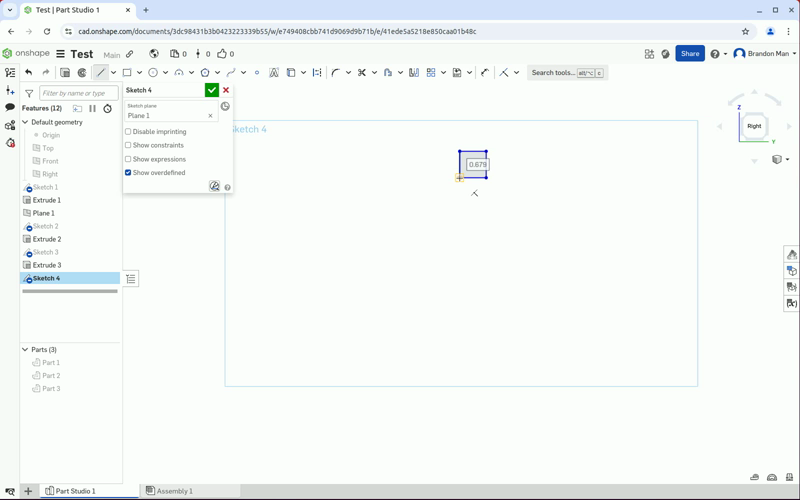
scroll(-6)
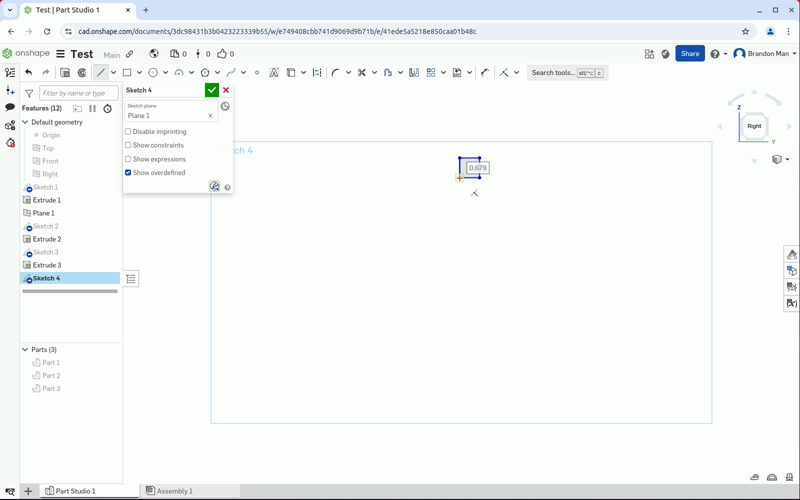
scroll(-6)
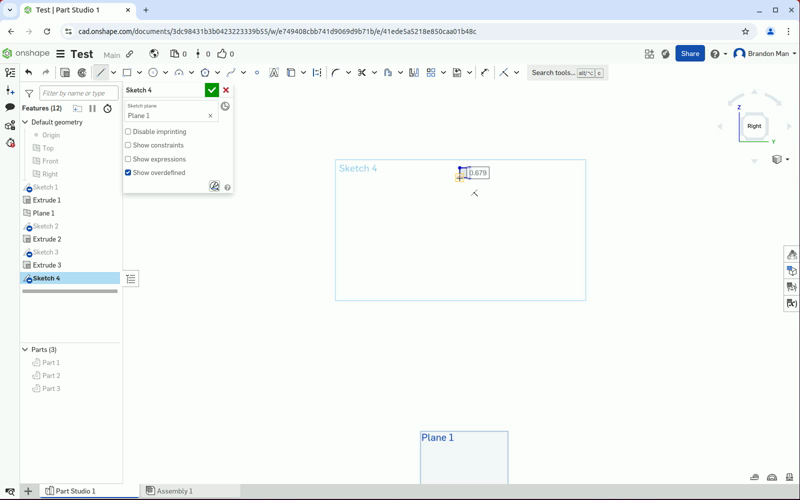
scroll(-6)
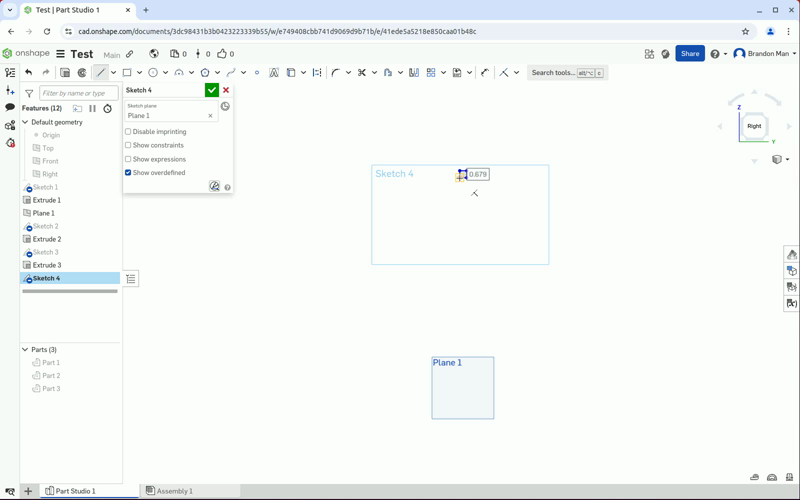
scroll(-6)
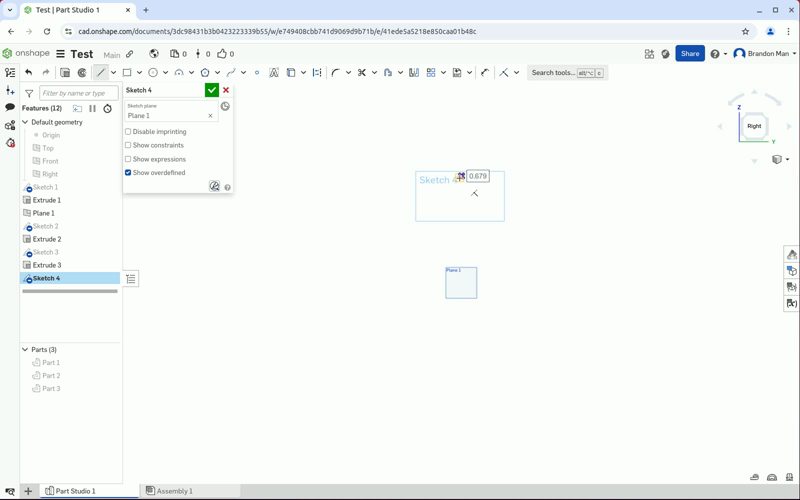
key(esc)
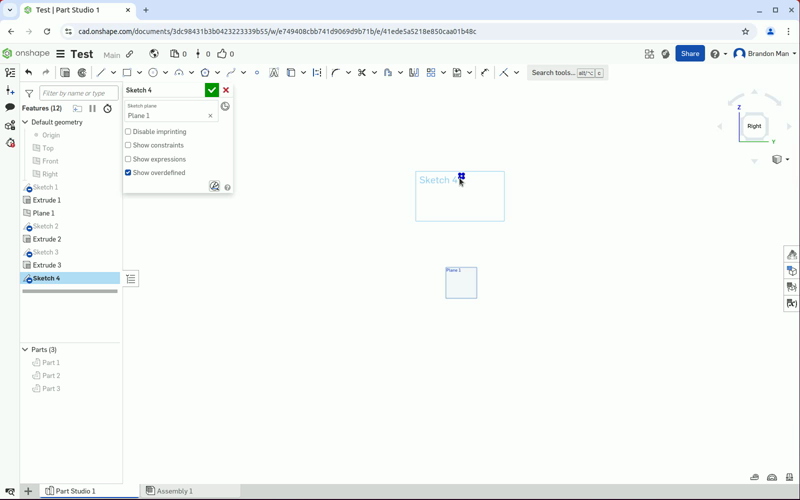
mouse_move(460, 175)
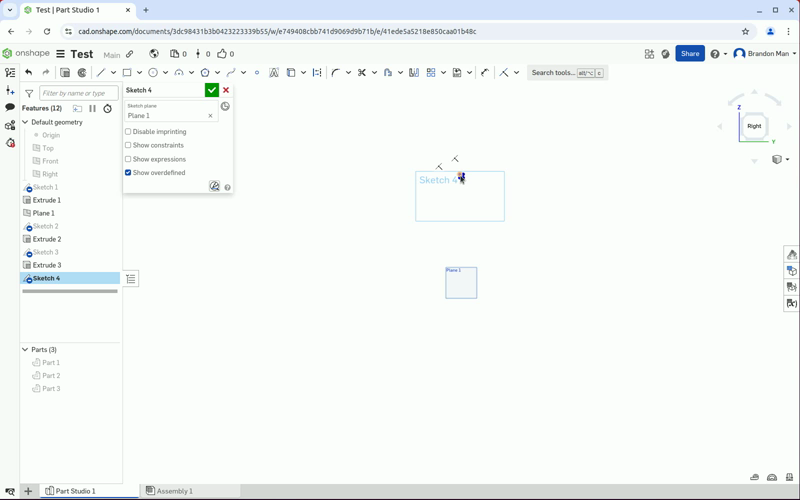
scroll(6)
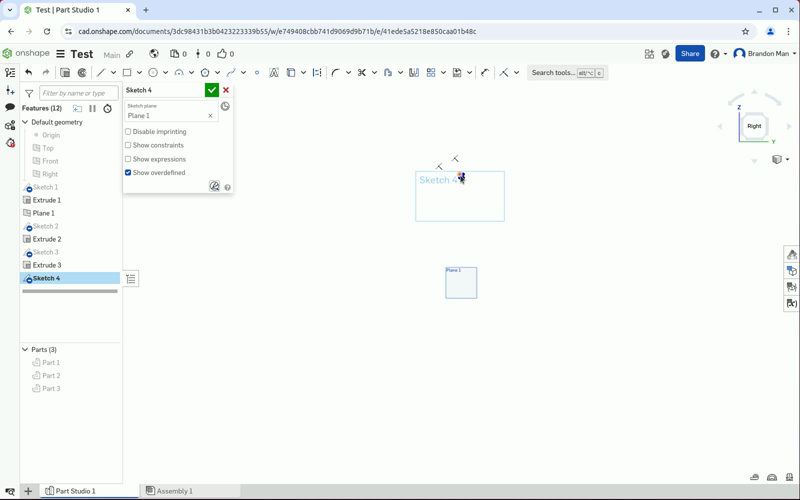
scroll(6)
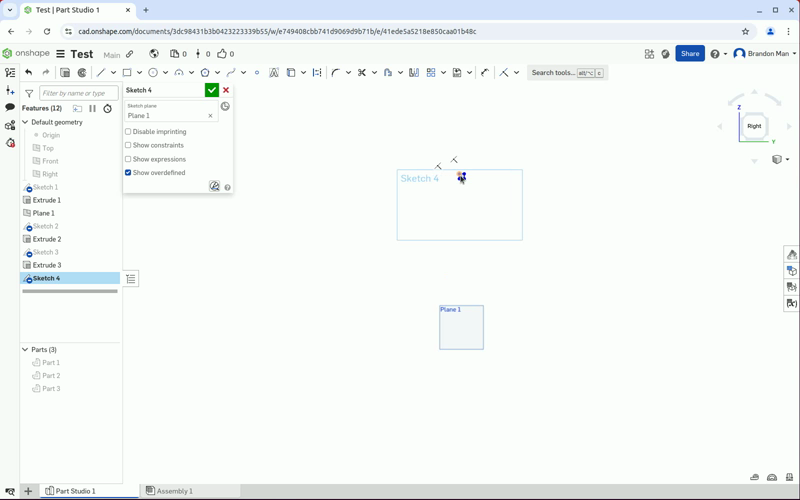
scroll(6)
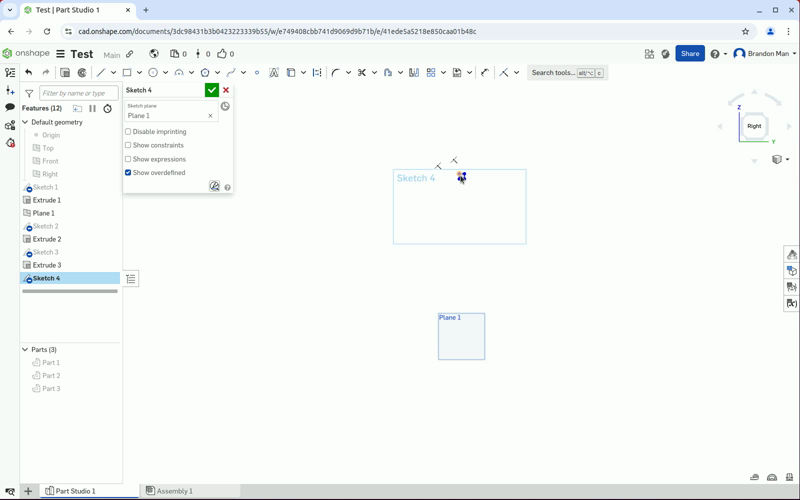
scroll(6)
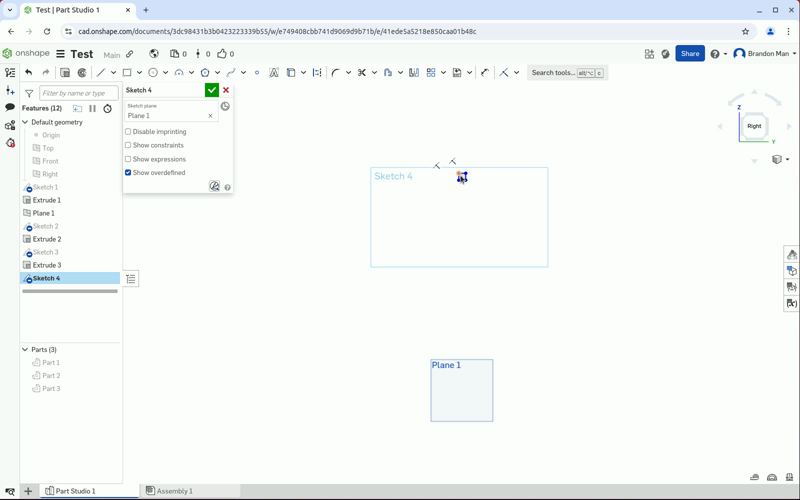
scroll(6)
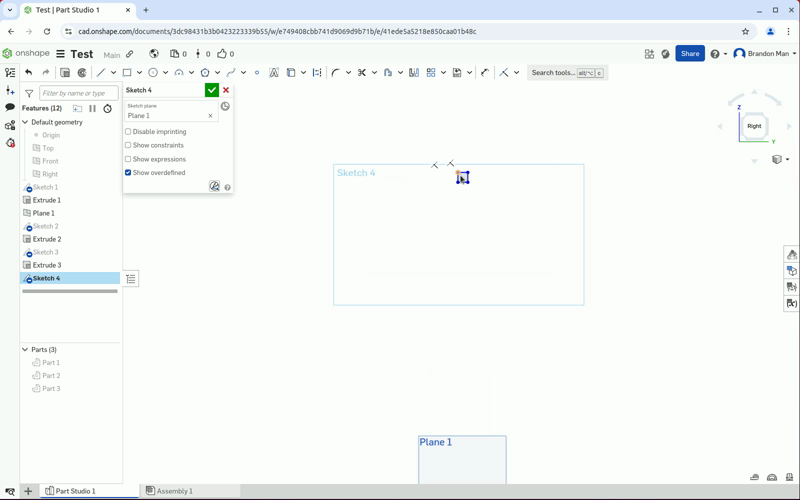
scroll(6)
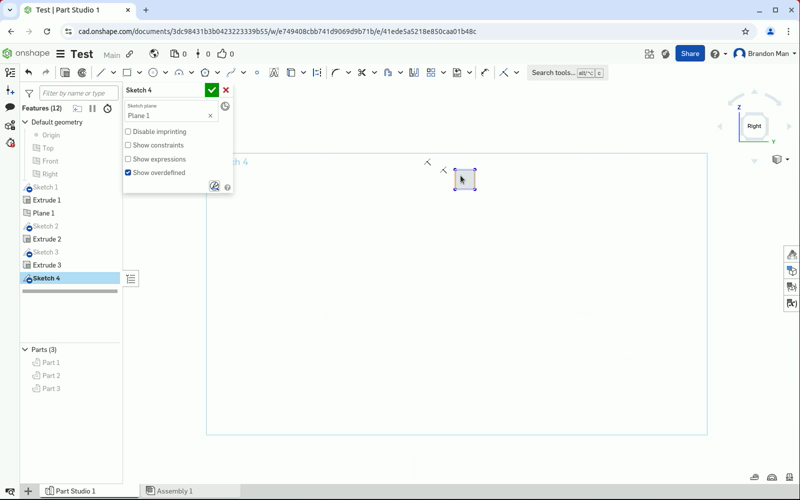
scroll(6)
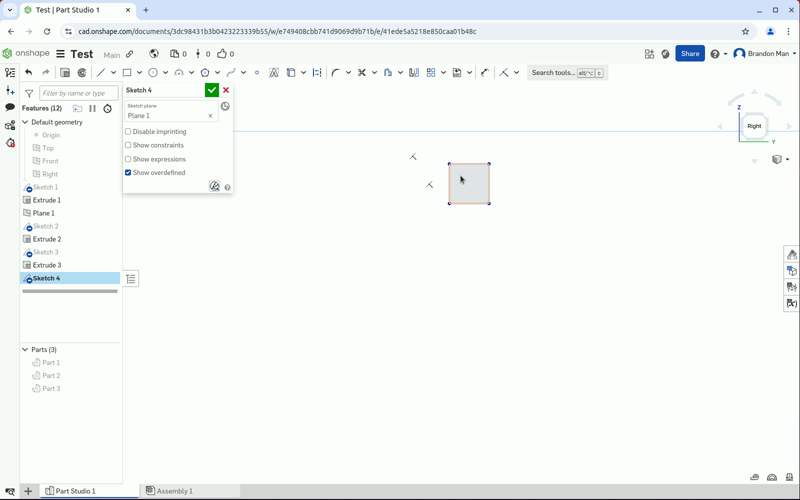
click(460, 175)
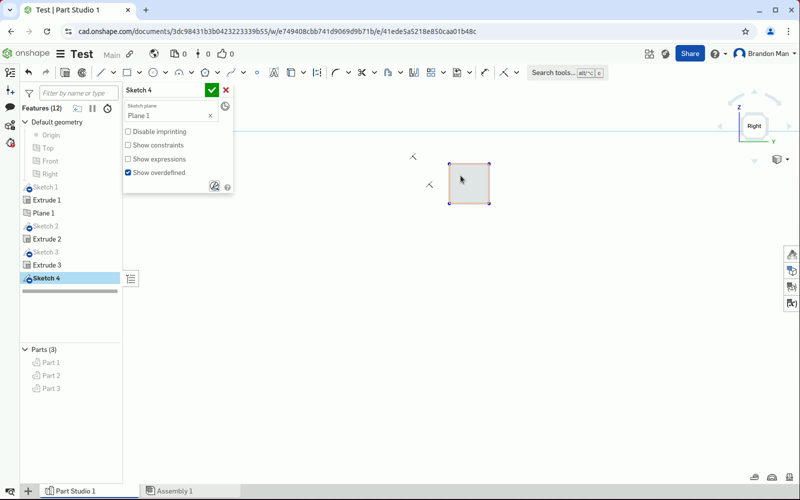
scroll(-6)
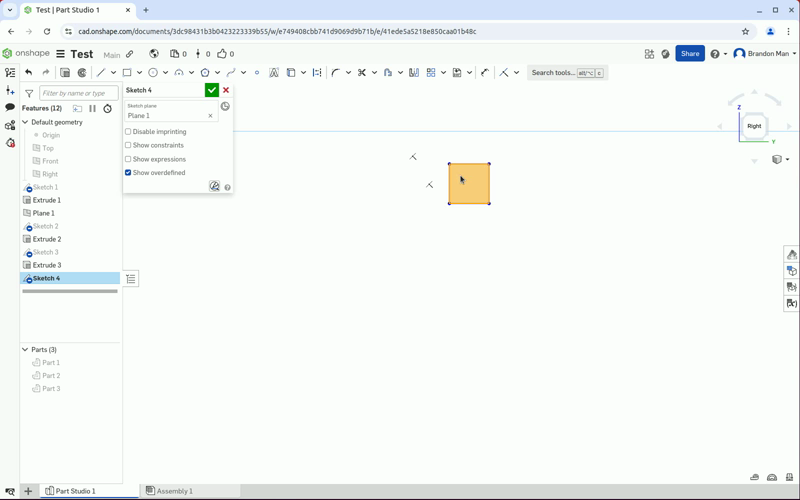
scroll(-6)
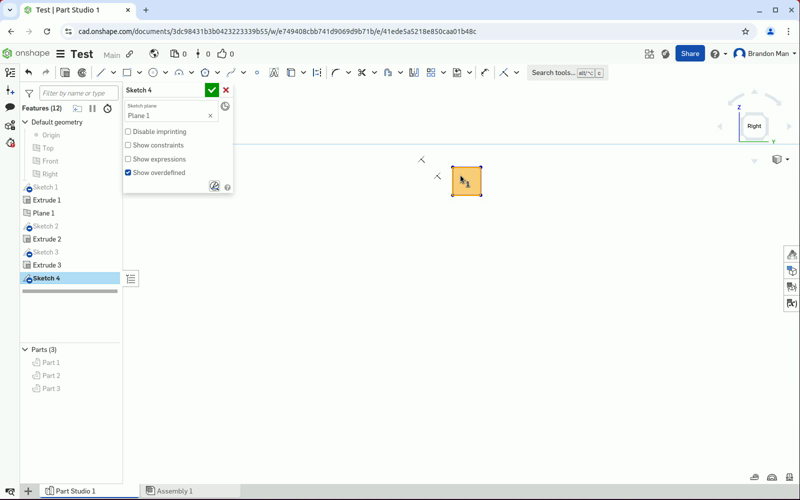
scroll(-6)
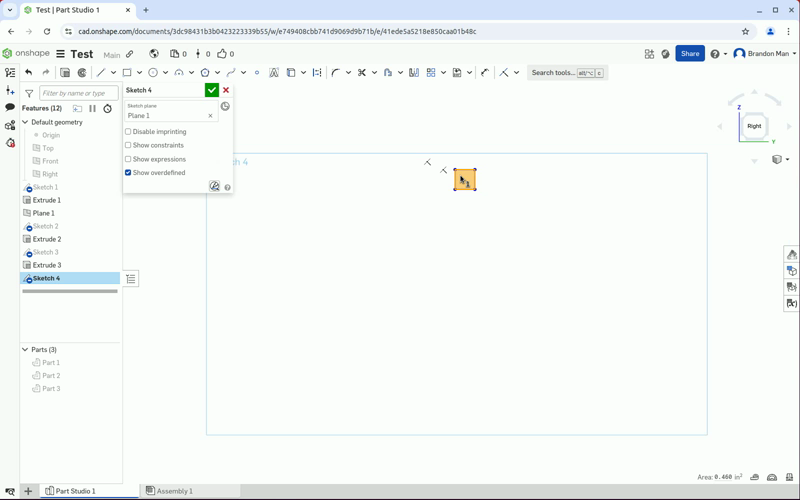
scroll(-6)
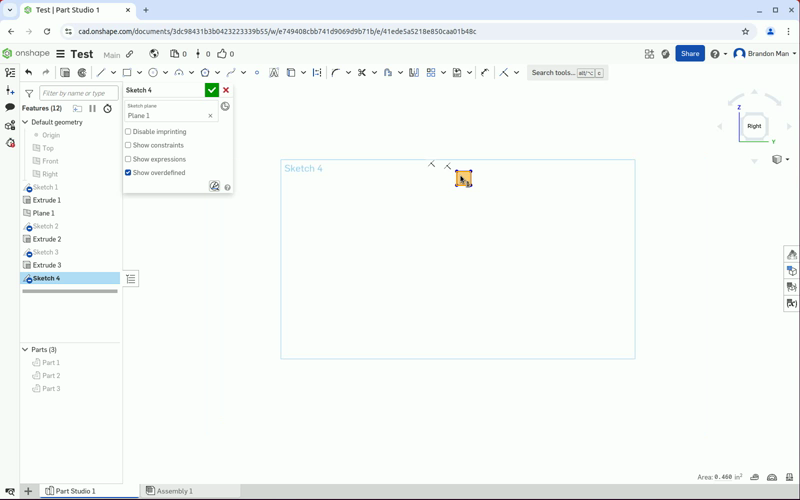
scroll(-6)
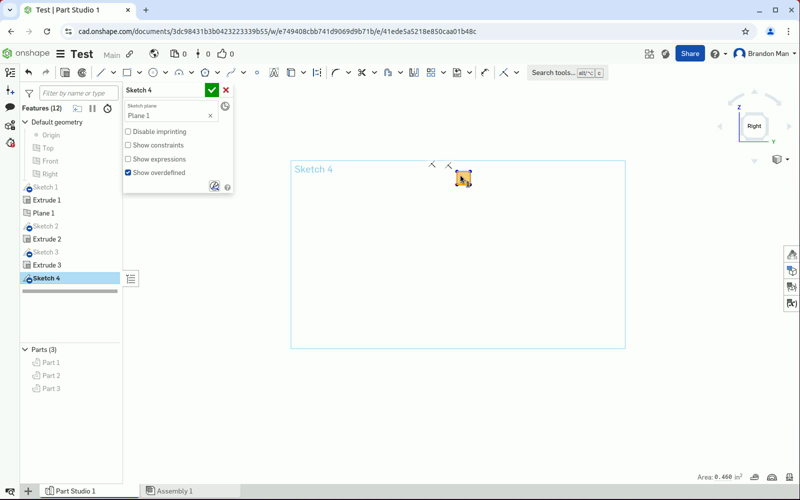
scroll(-6)
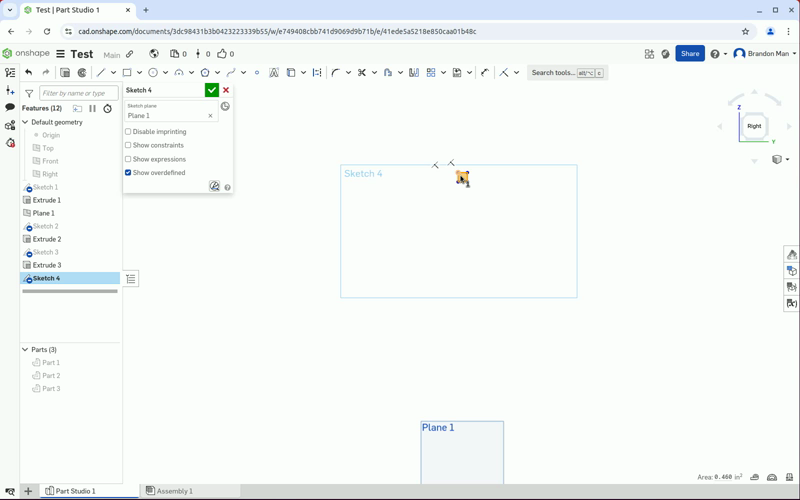
scroll(-6)
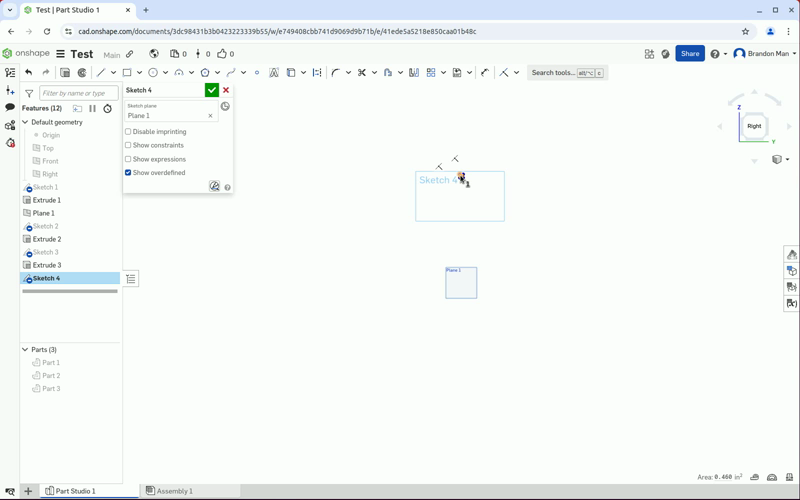
mouse_move(73, 352)
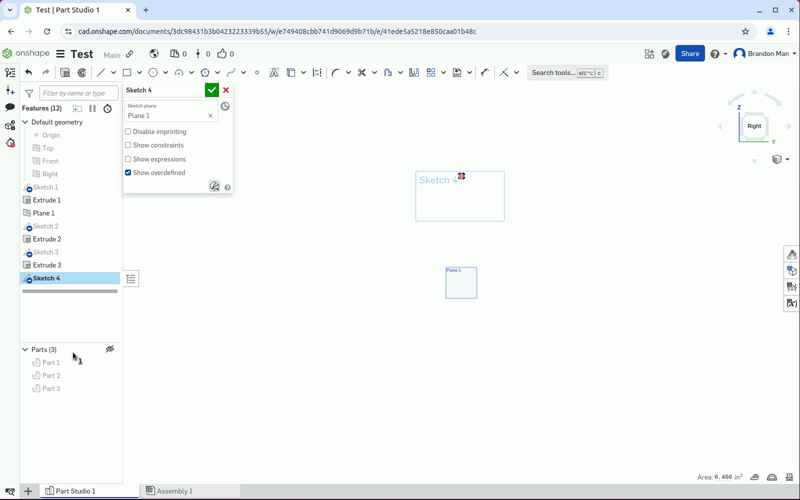
key(shift+y)
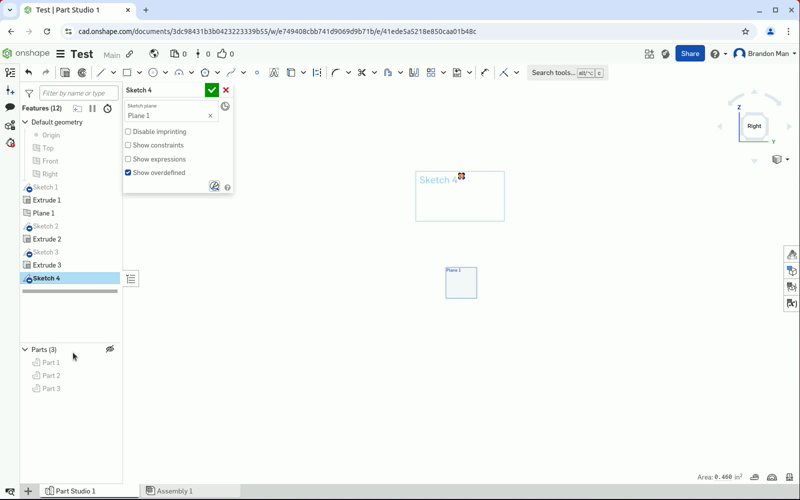
key(shift+e)
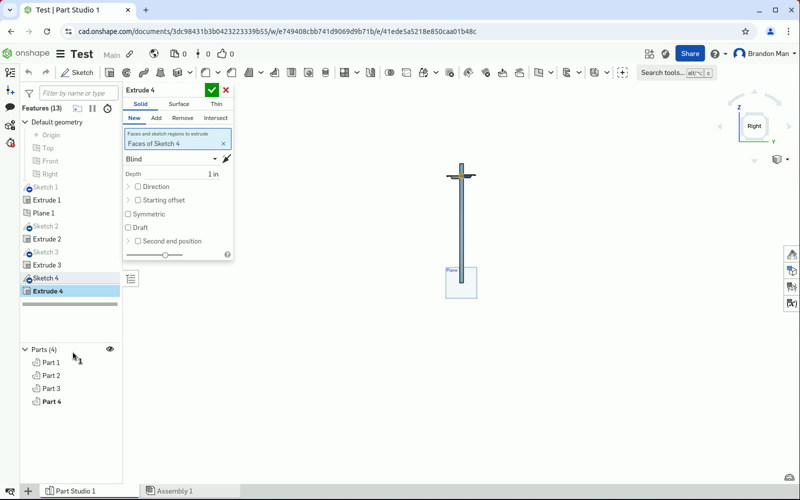
mouse_move(143, 106)
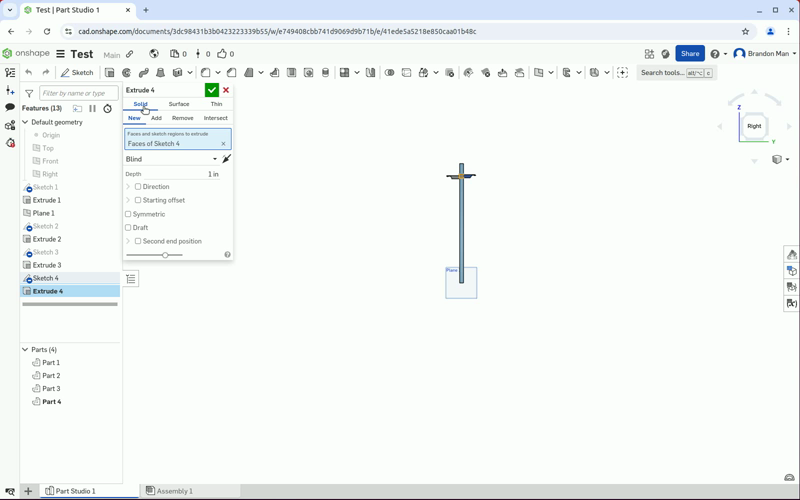
click(143, 106)
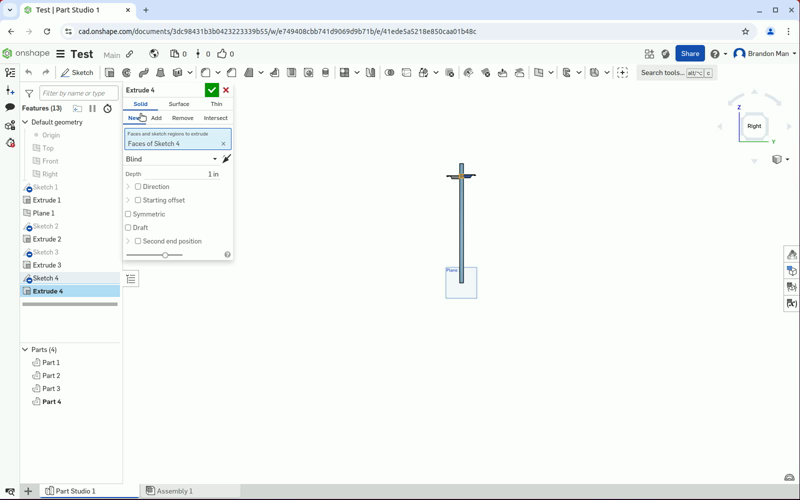
mouse_move(137, 120)
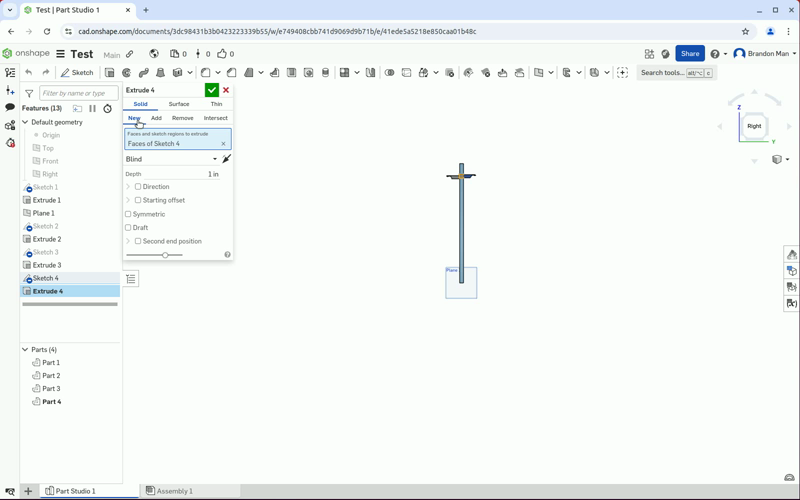
click(137, 120)
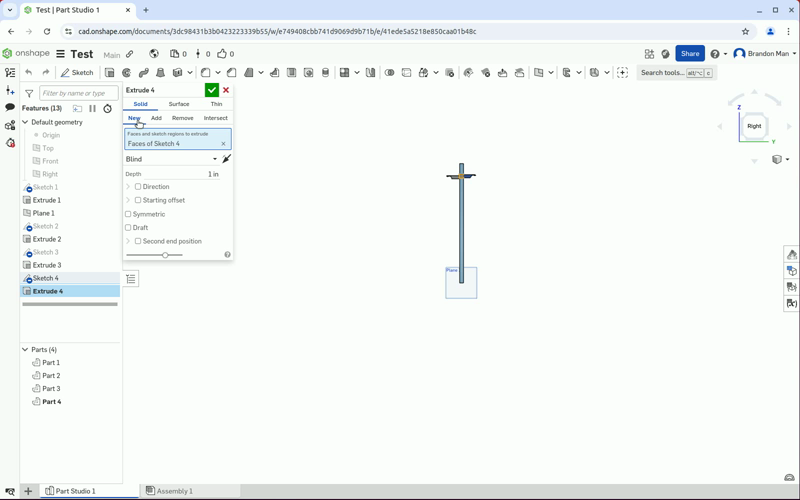
key(tab, 4)
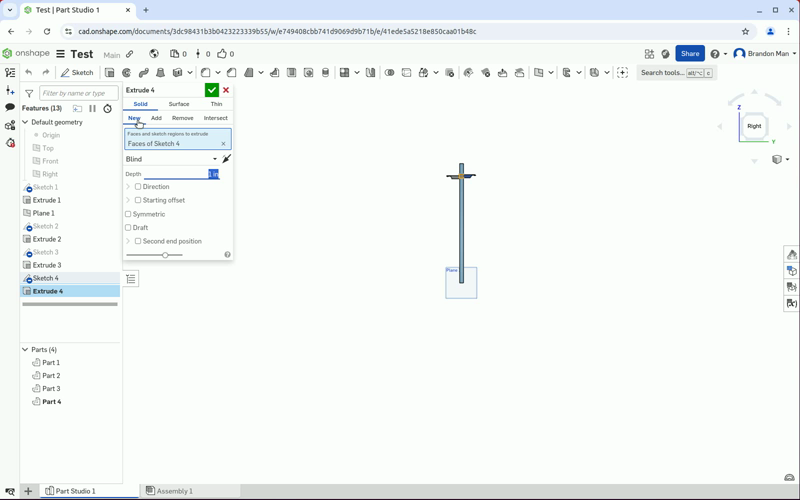
text(0.241)
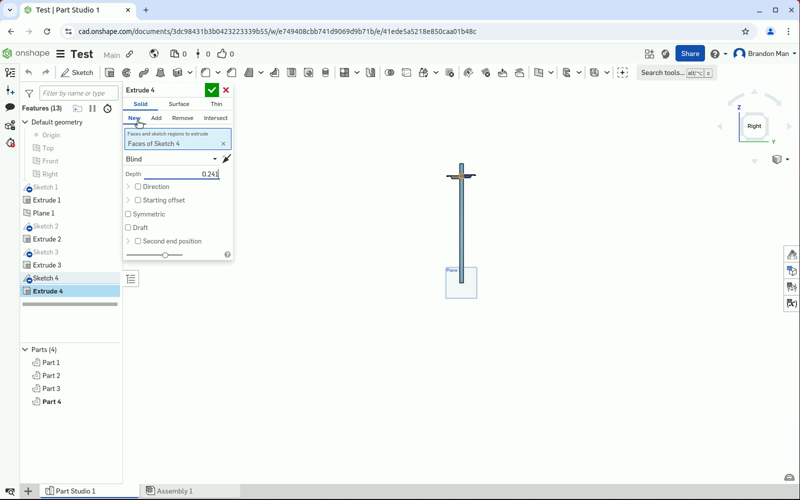
key(enter)
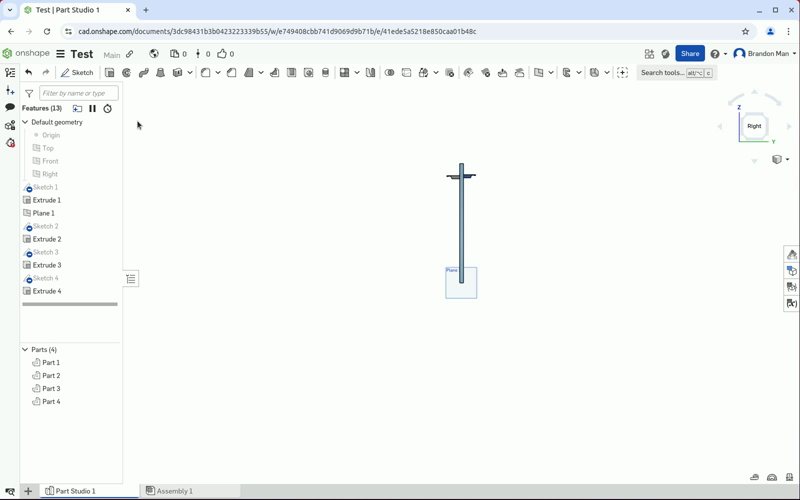
key(shift+h)
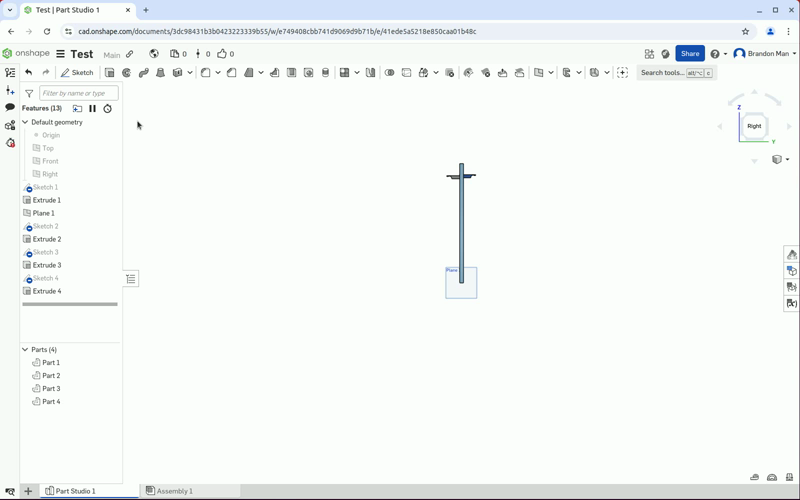
key(shift+h)
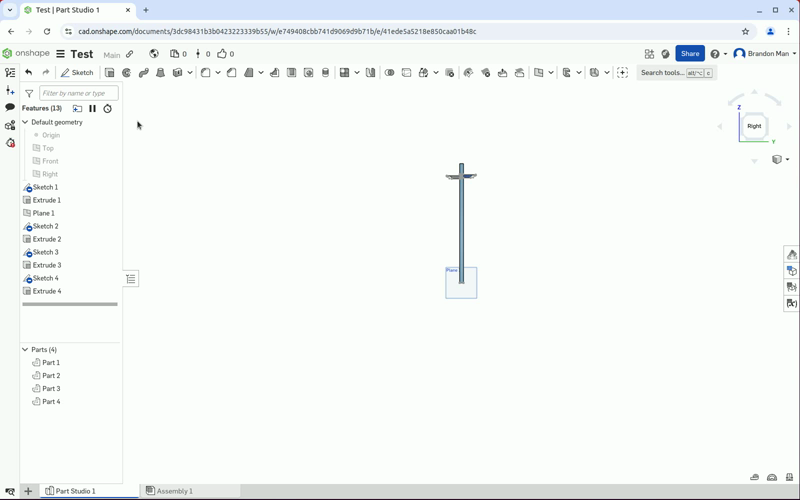
key(shift+7)
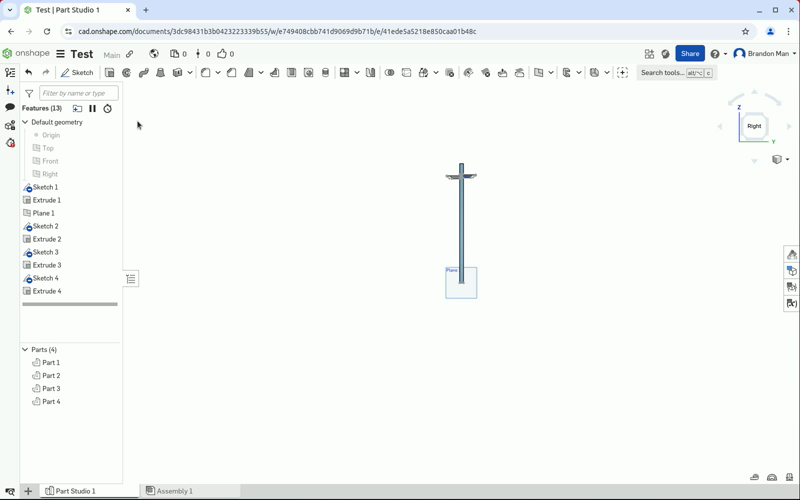
key(right, 2)
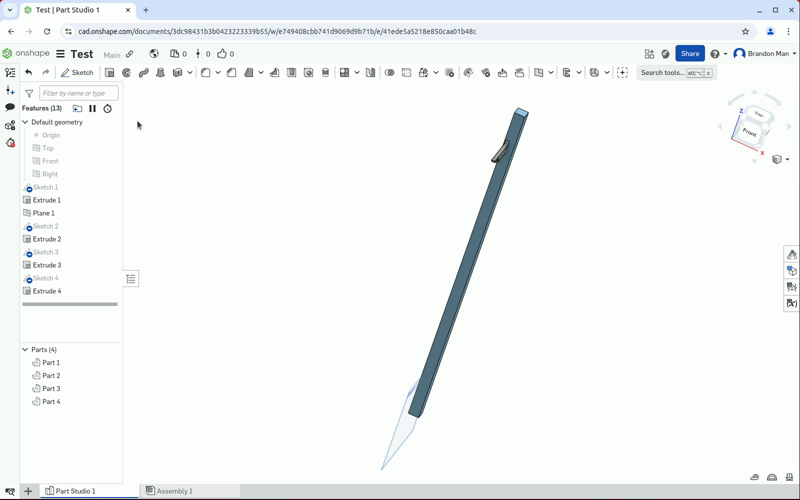
key(down, 2)
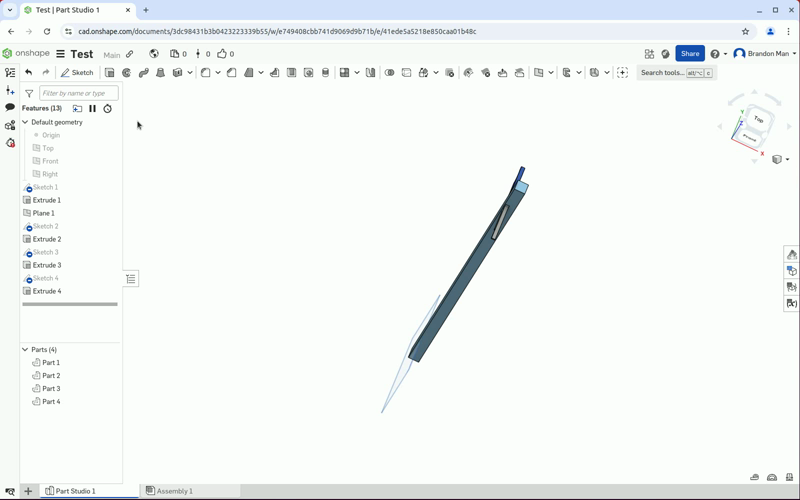
key(up, 2)
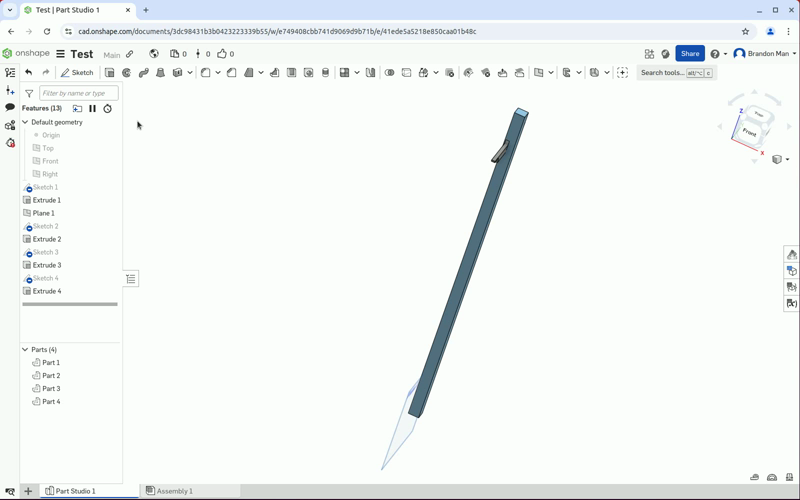
key(left, 2)
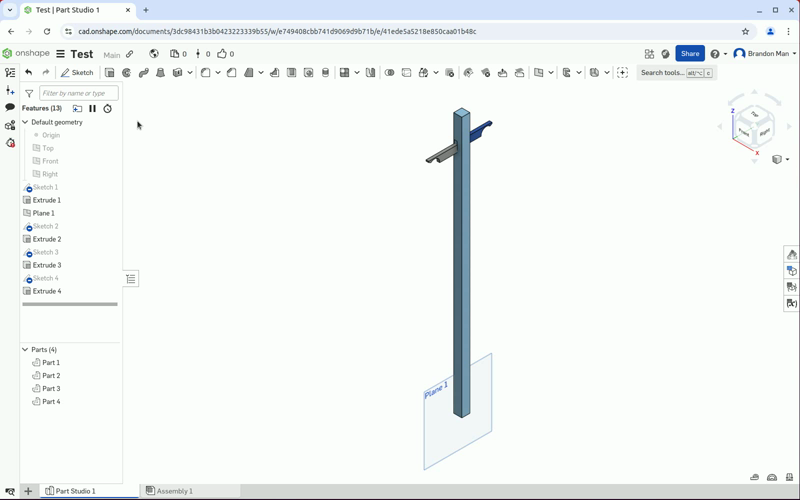
mouse_move(73, 189)
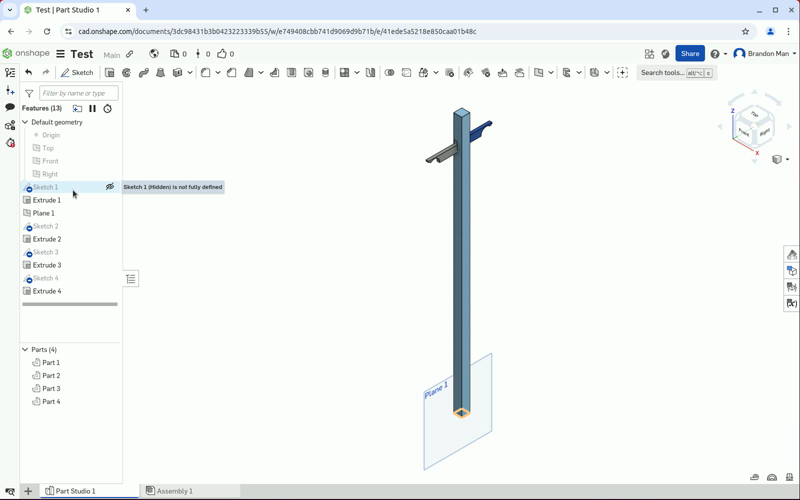
click(73, 189)